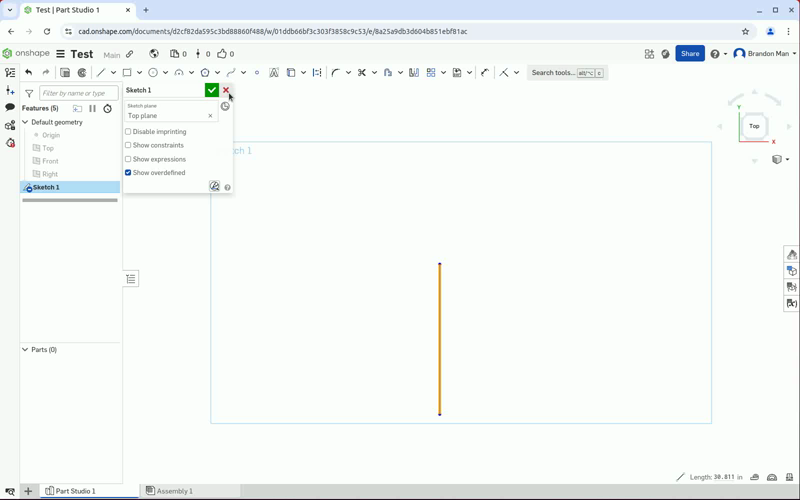
key(shift+h)
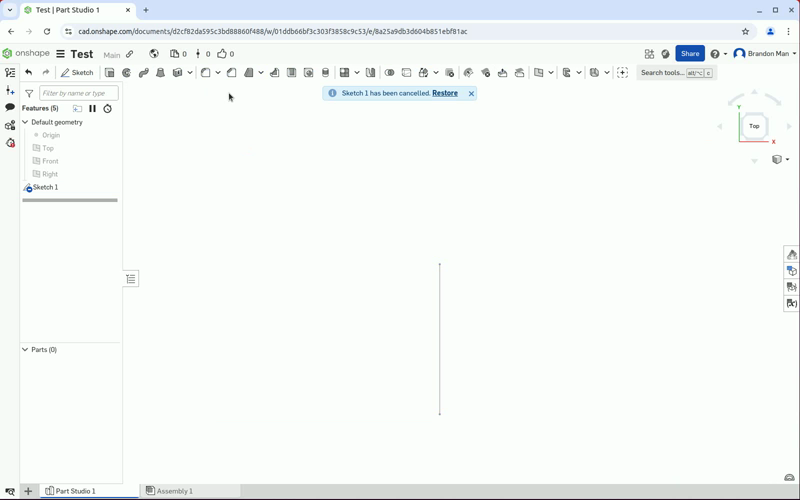
key(shift+s)
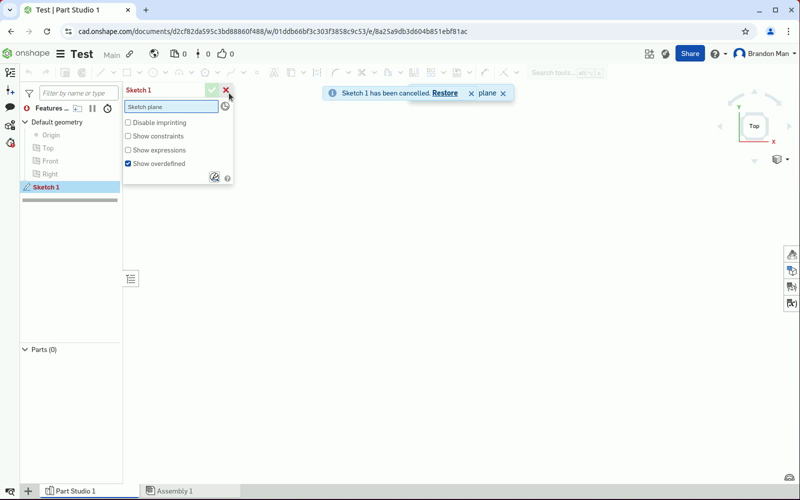
mouse_move(73, 150)
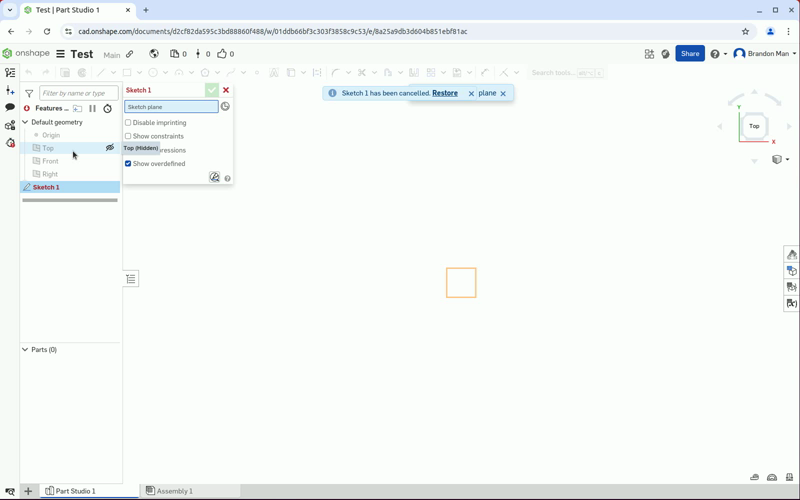
click(73, 150)
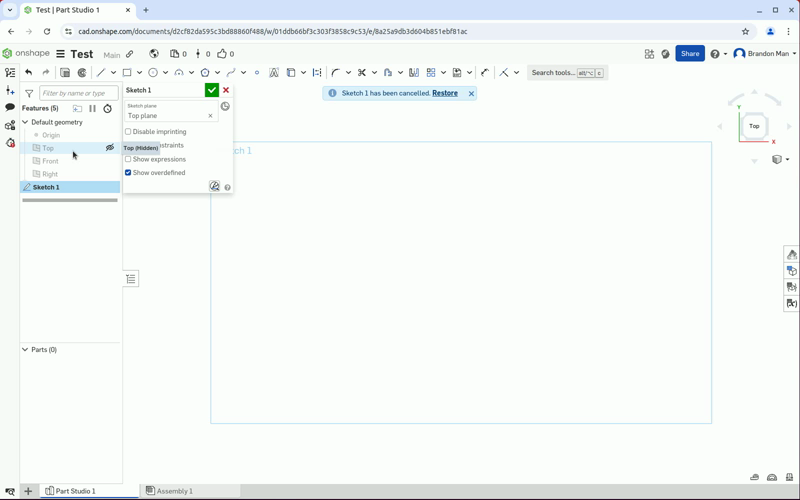
mouse_move(73, 352)
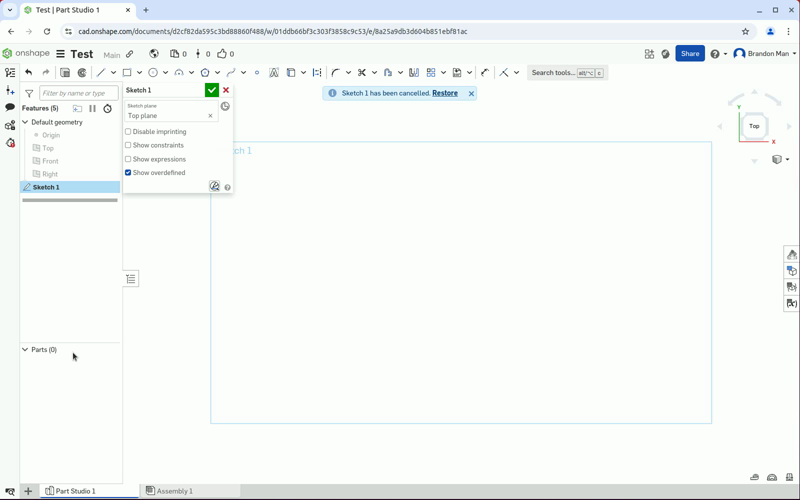
key(y)
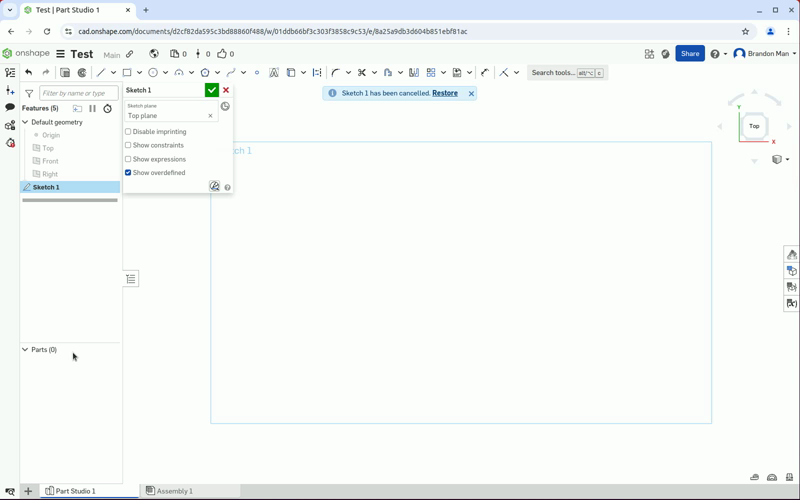
key(c)
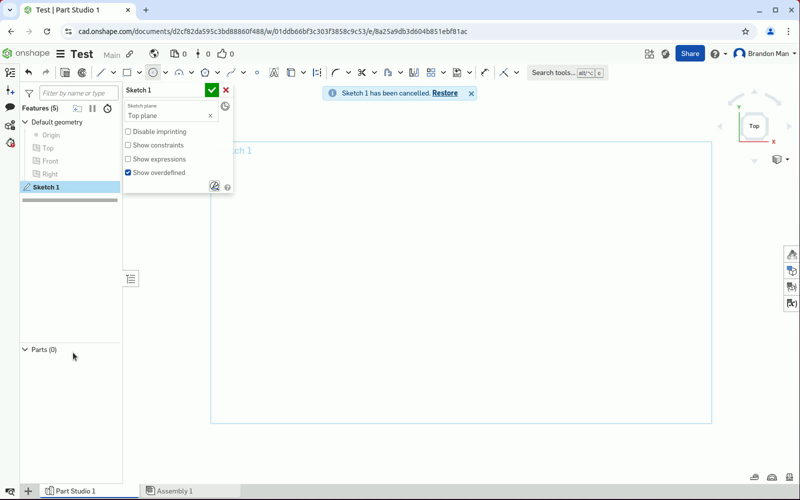
key_down(shift)
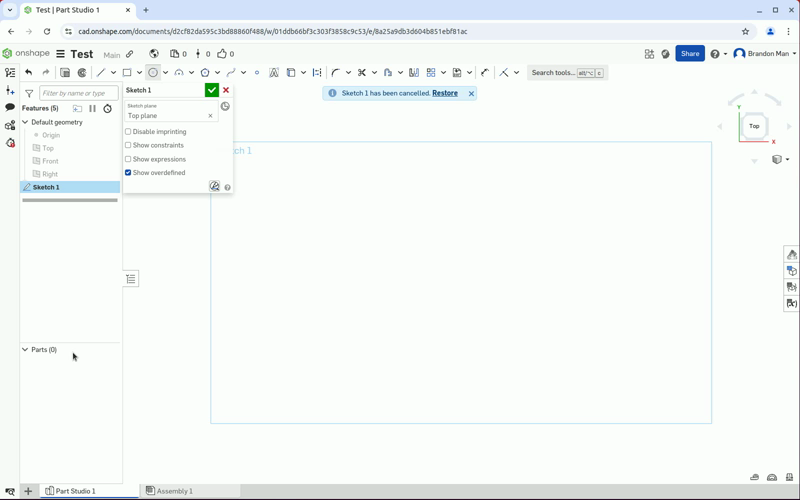
mouse_move(401, 282)
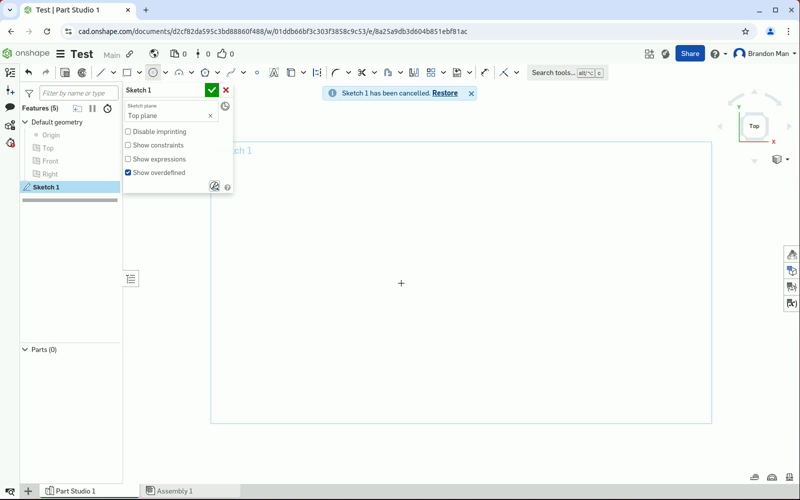
click(401, 282)
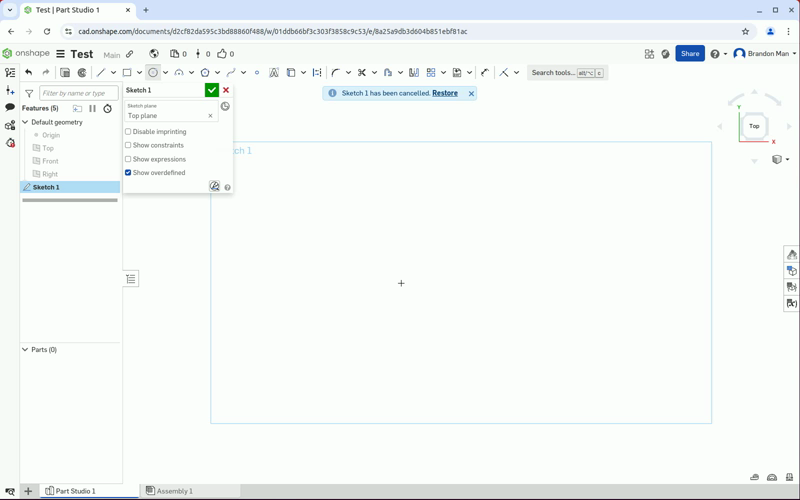
key_up(shift)
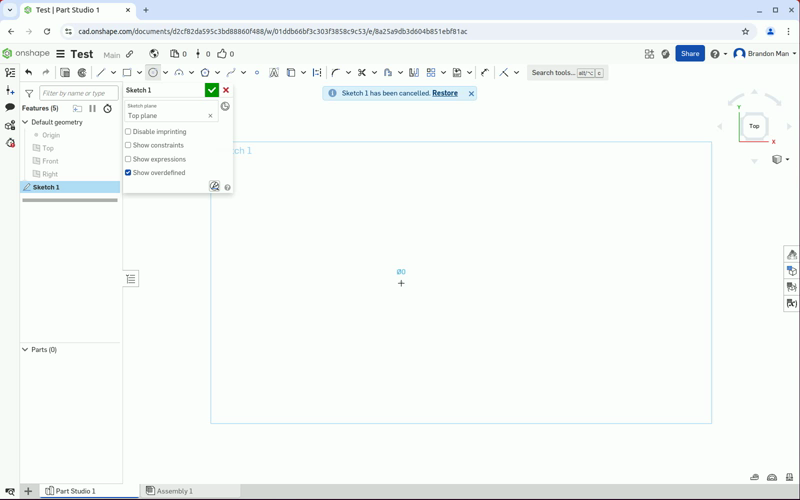
mouse_move(445, 282)
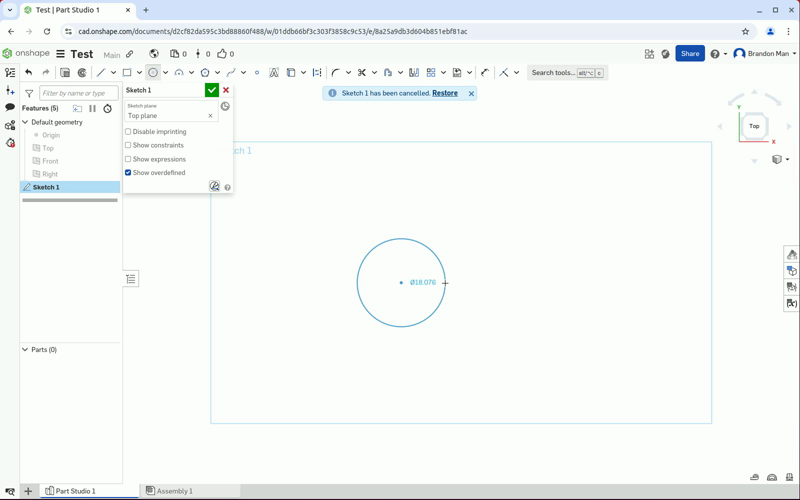
click(445, 282)
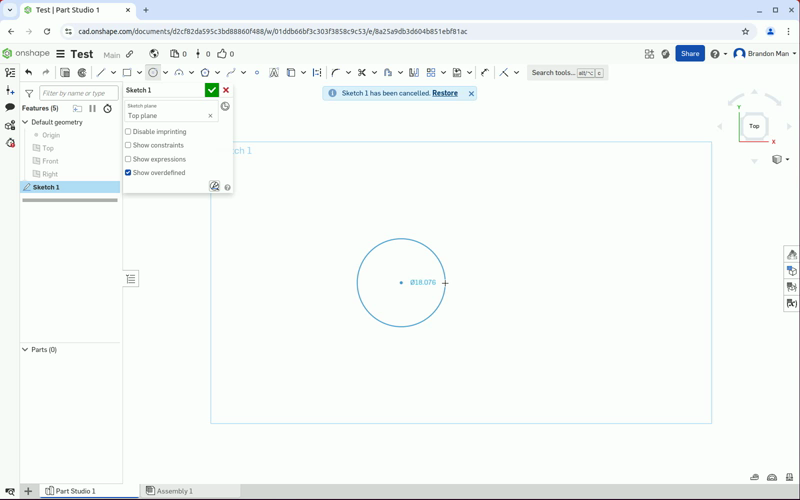
key(esc)
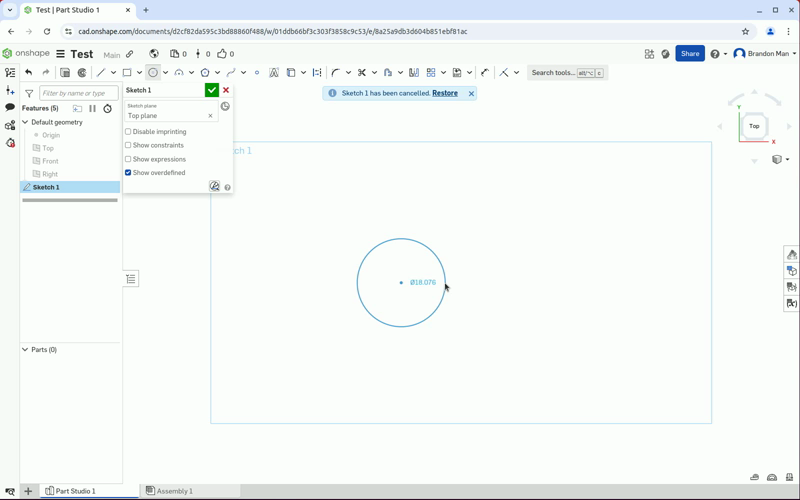
key(c)
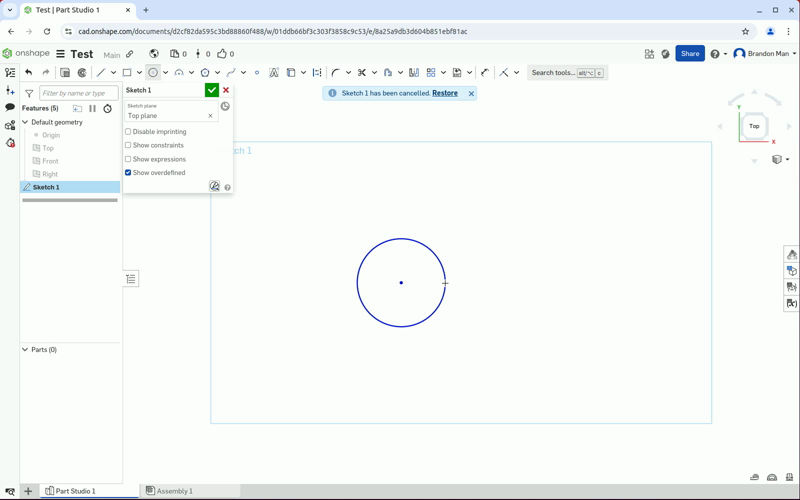
key_down(shift)
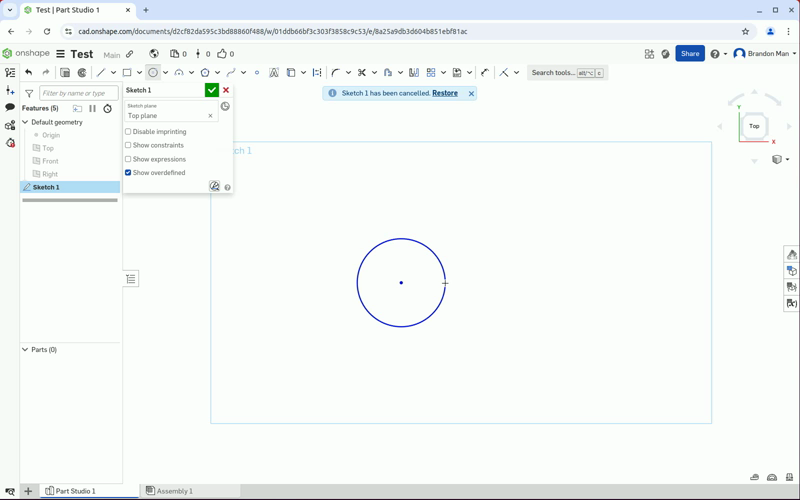
mouse_move(401, 282)
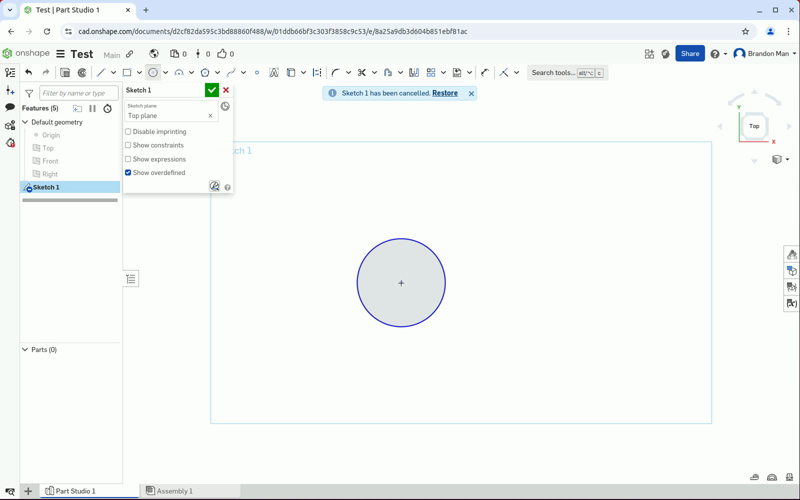
click(401, 282)
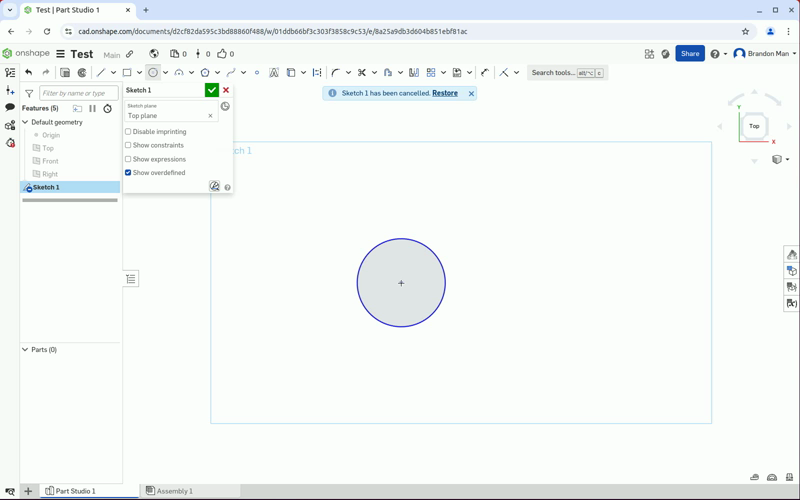
key_up(shift)
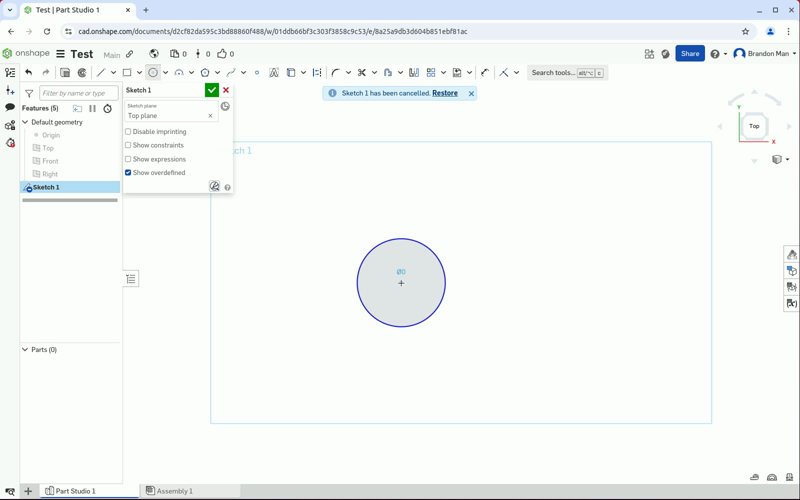
mouse_move(415, 282)
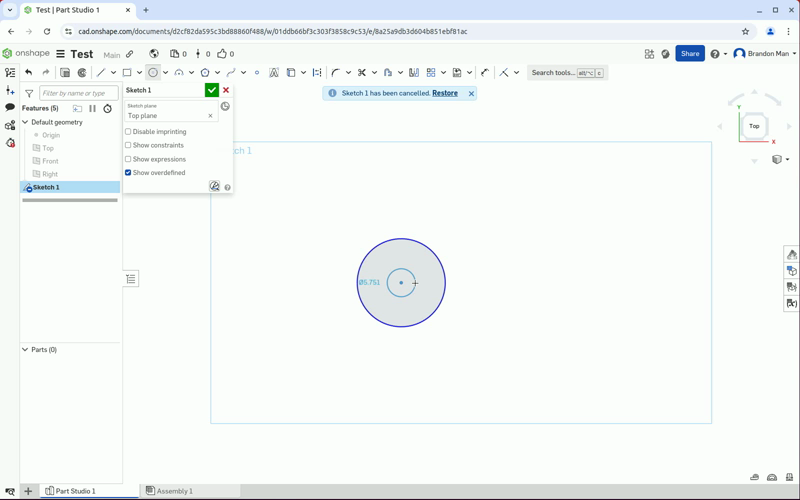
click(415, 282)
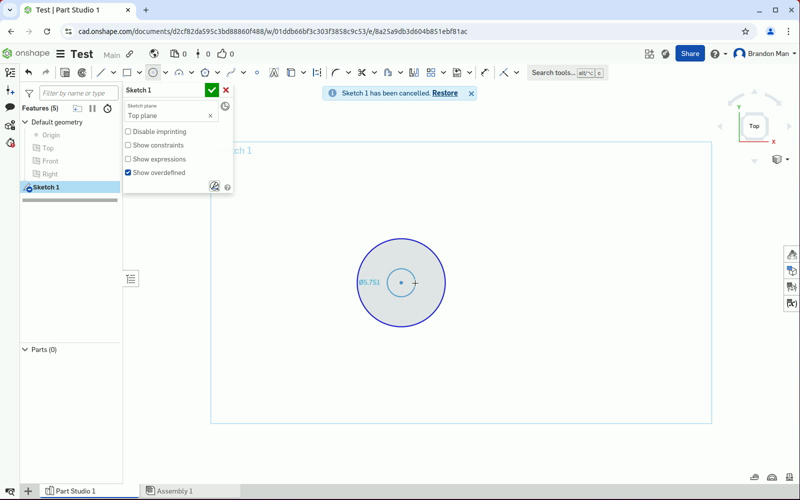
key(esc)
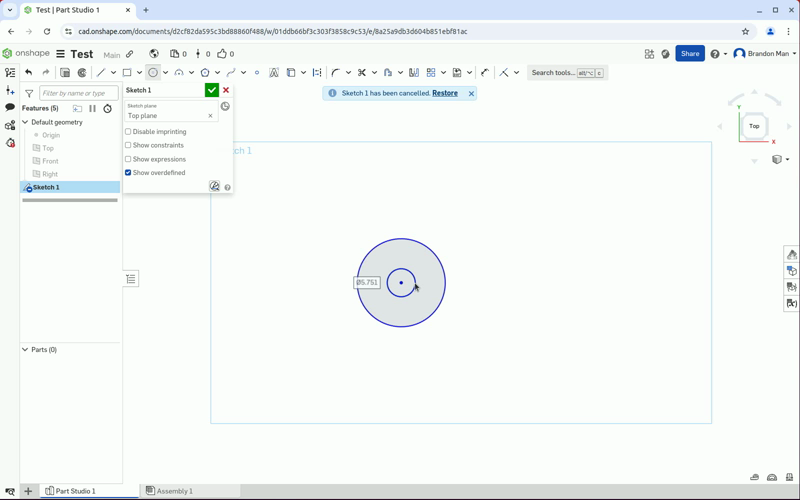
mouse_move(379, 259)
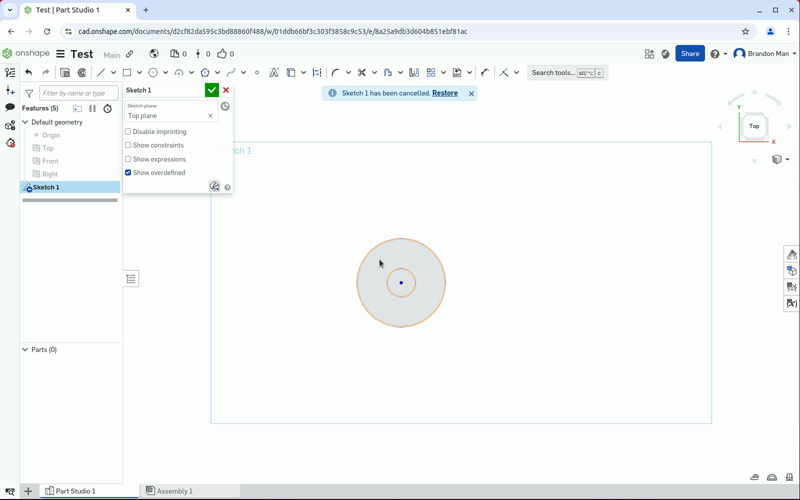
click(379, 259)
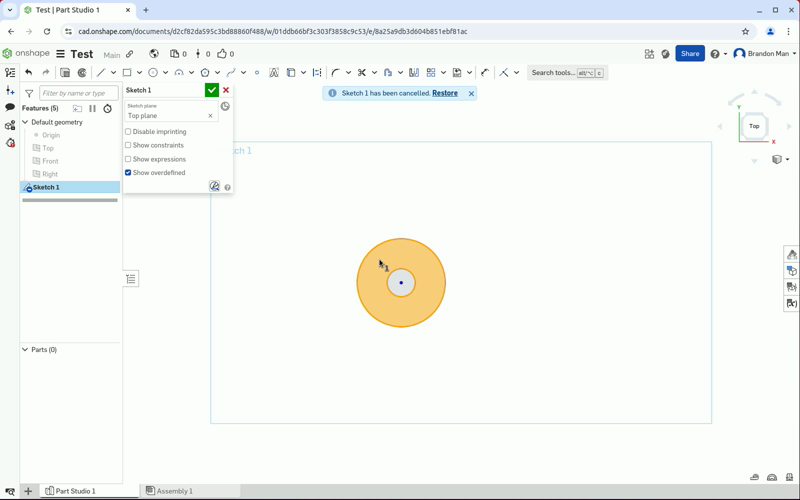
mouse_move(73, 352)
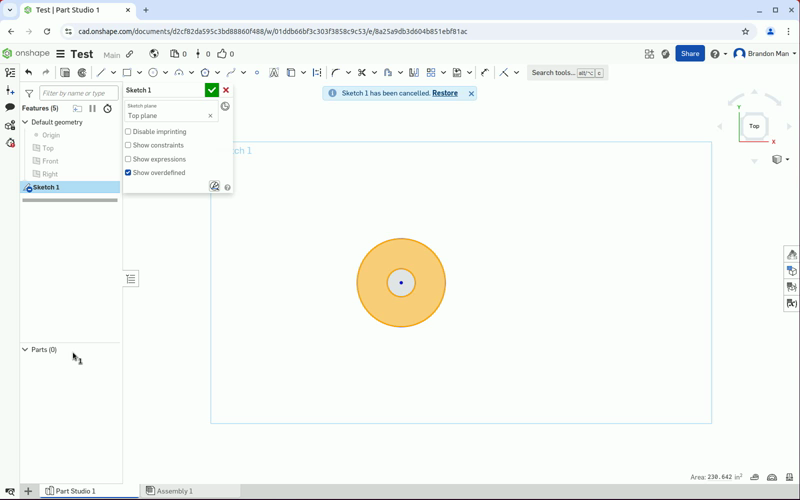
key(shift+y)
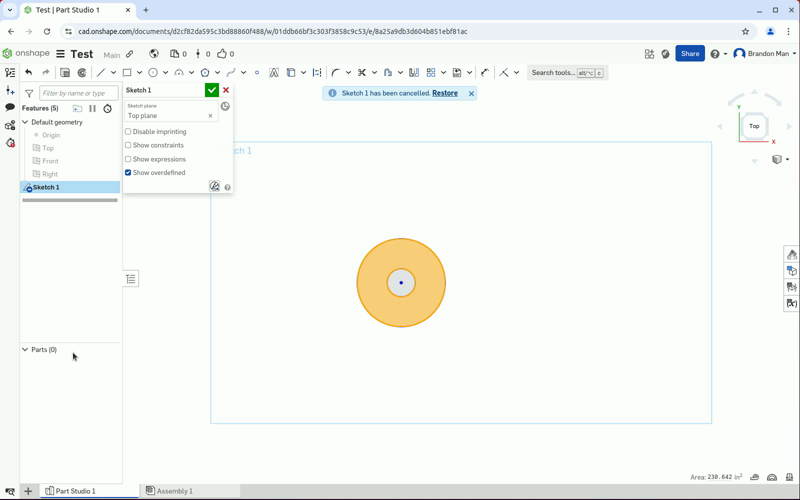
key(shift+e)
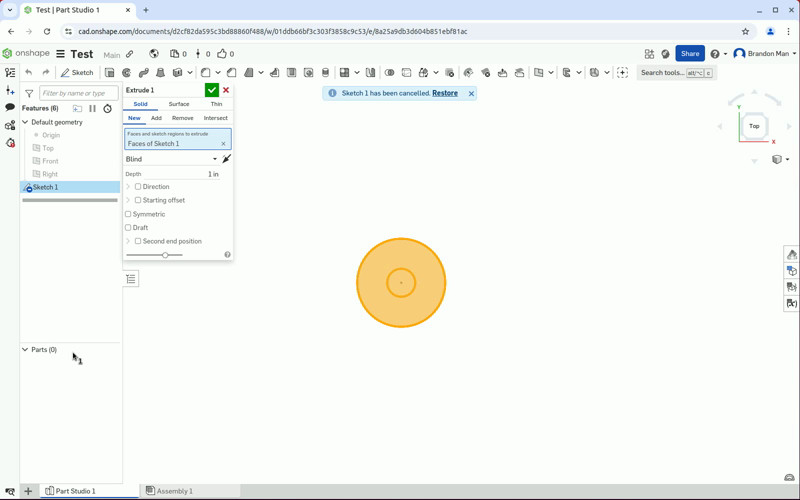
mouse_move(143, 106)
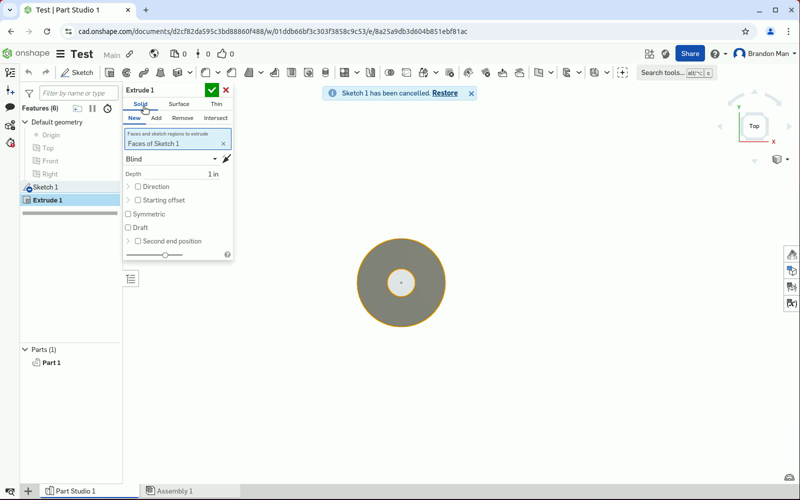
click(143, 106)
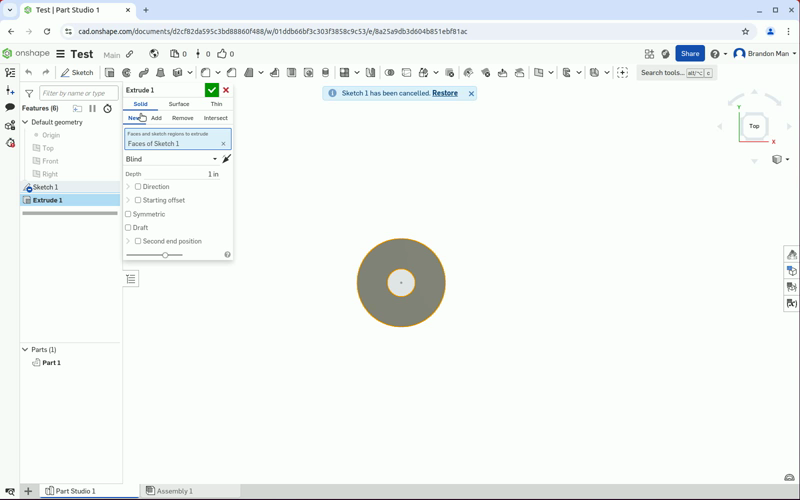
mouse_move(137, 120)
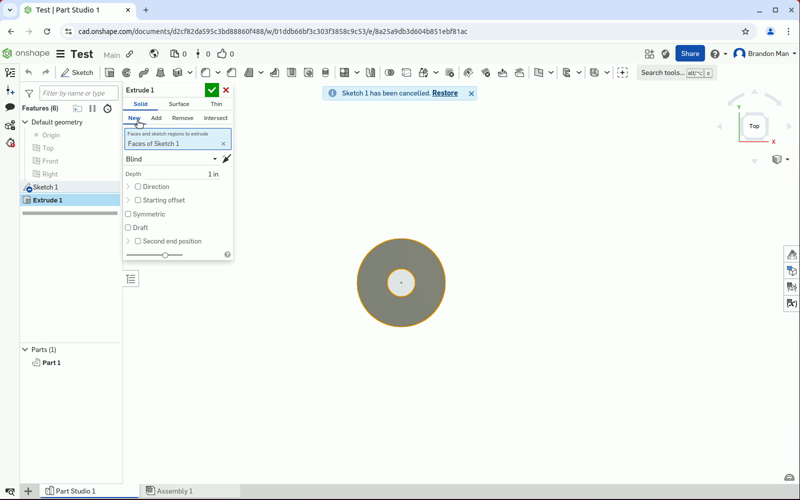
click(137, 120)
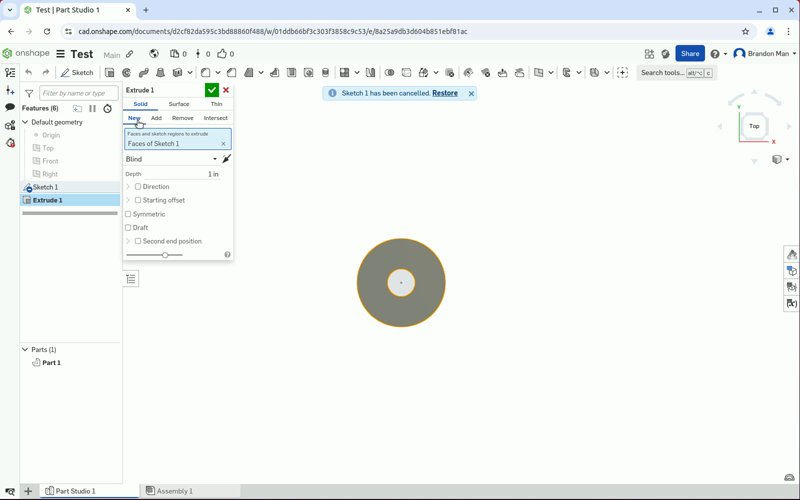
key(tab, 4)
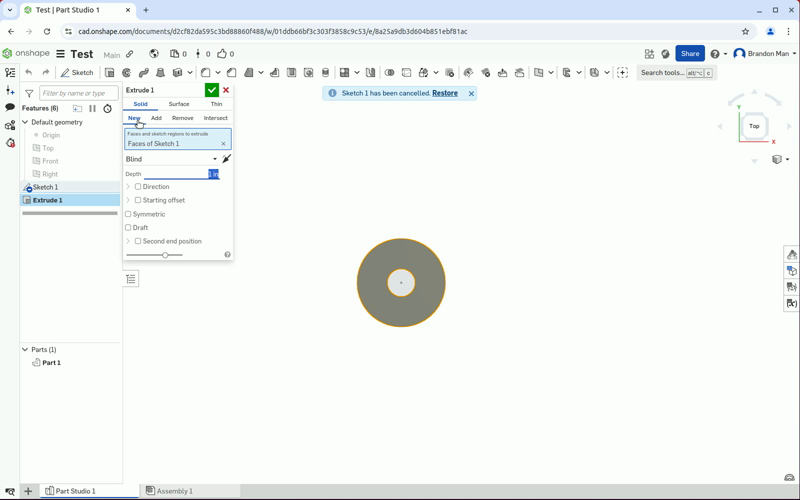
text(5.777)
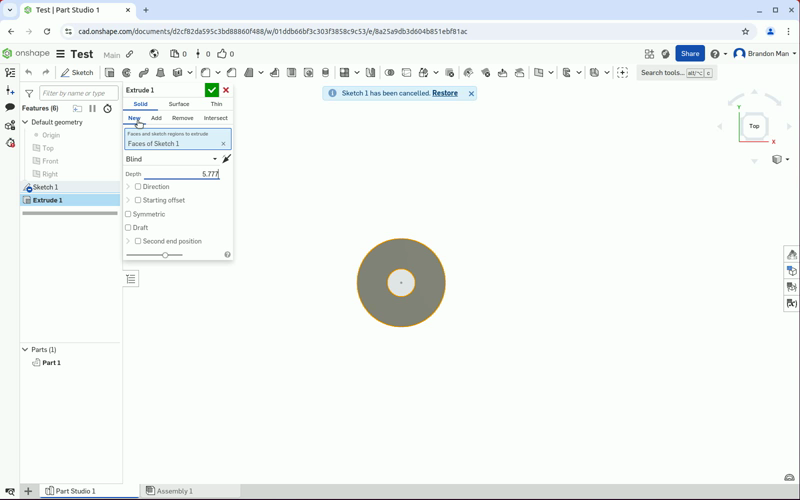
key(enter)
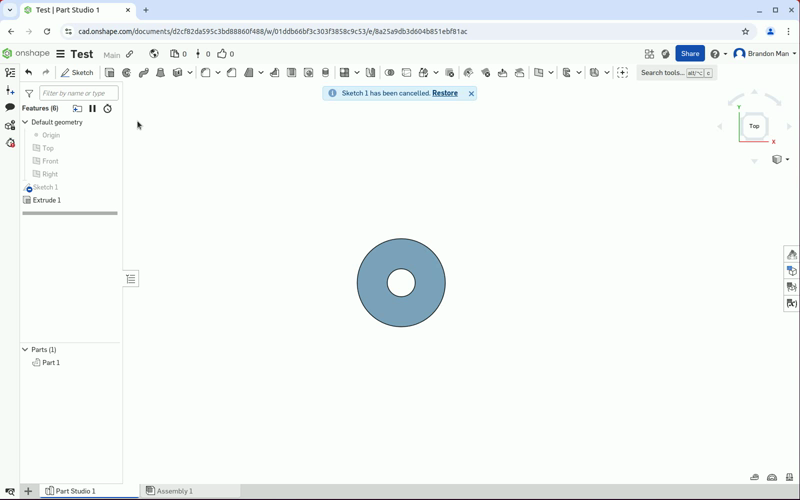
key(shift+h)
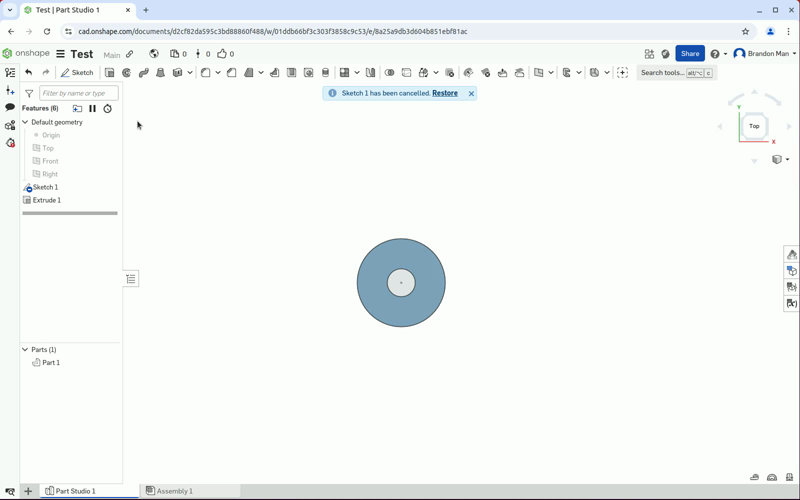
key(shift+h)
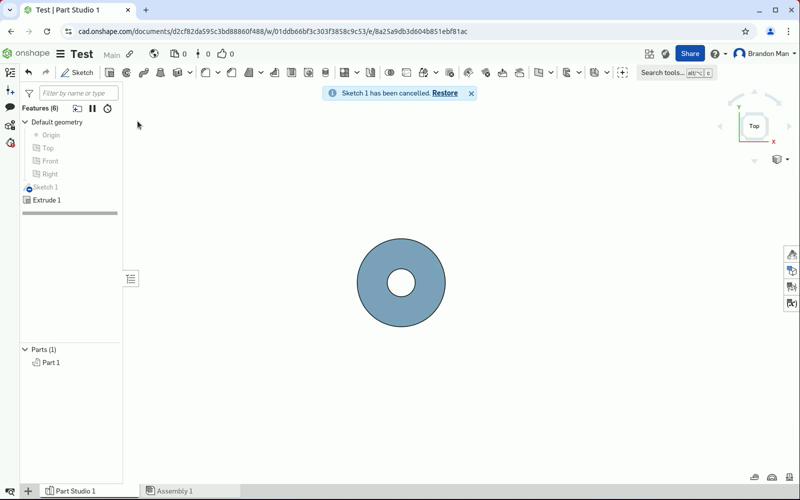
mouse_move(73, 189)
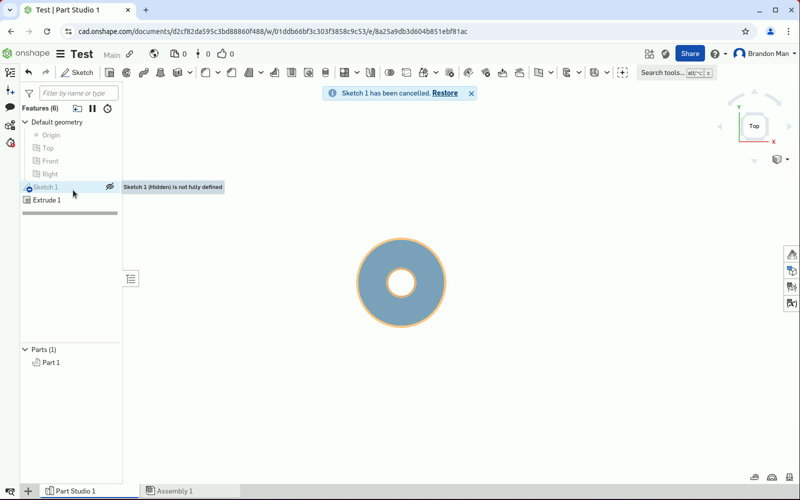
click(73, 189)
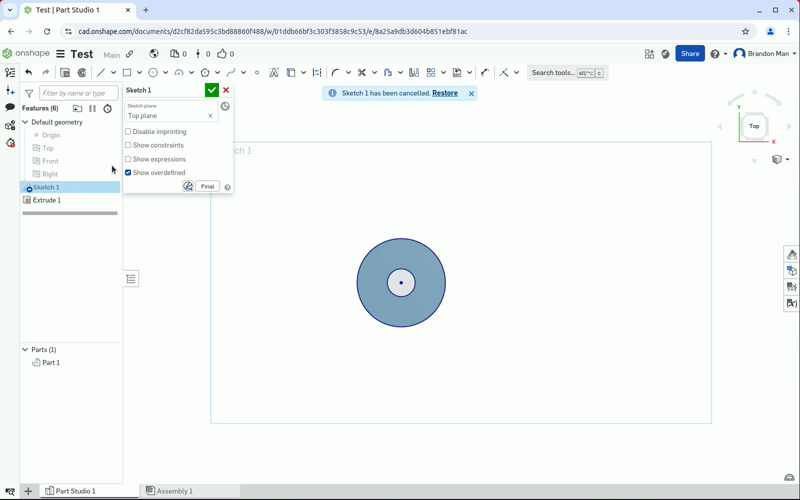
mouse_move(229, 92)
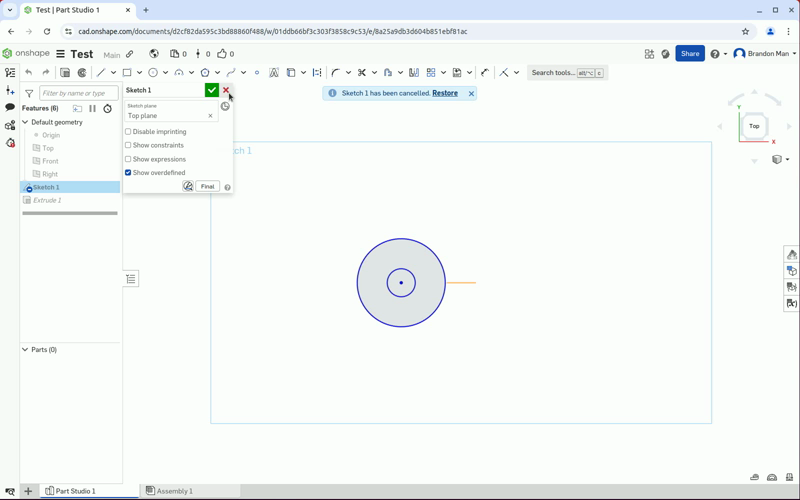
click(229, 92)
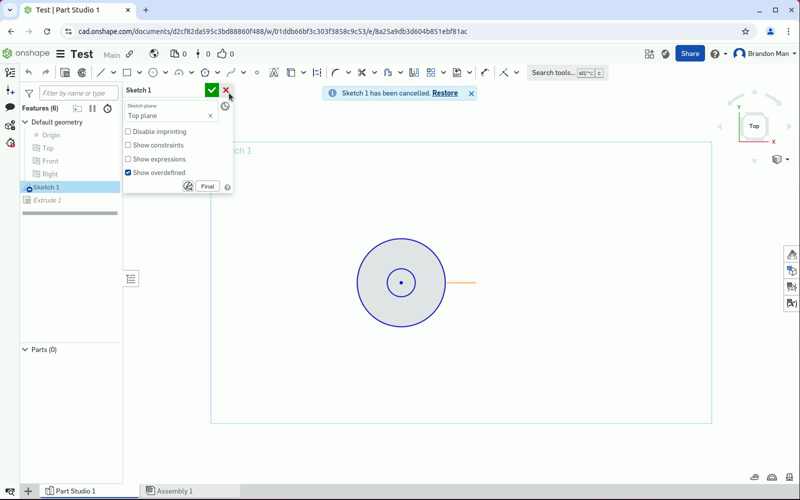
key(shift+s)
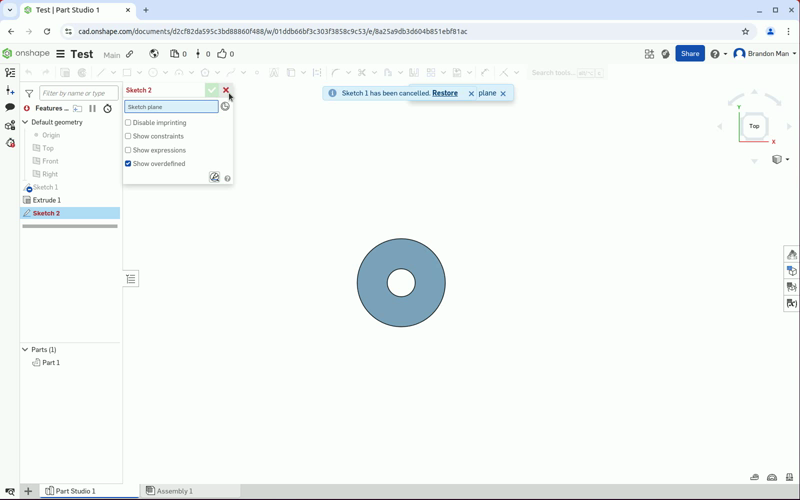
mouse_move(73, 150)
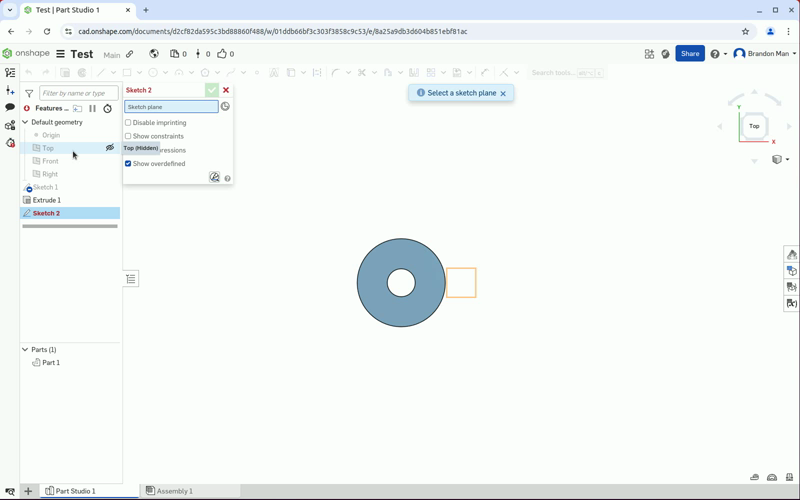
click(73, 150)
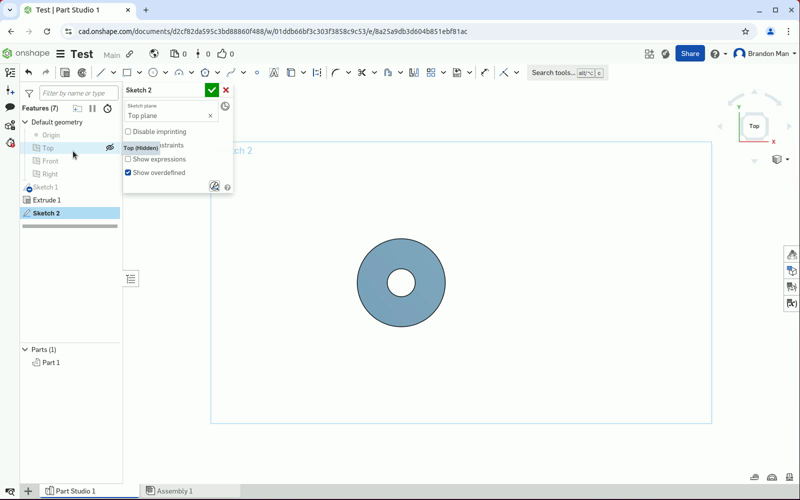
mouse_move(73, 352)
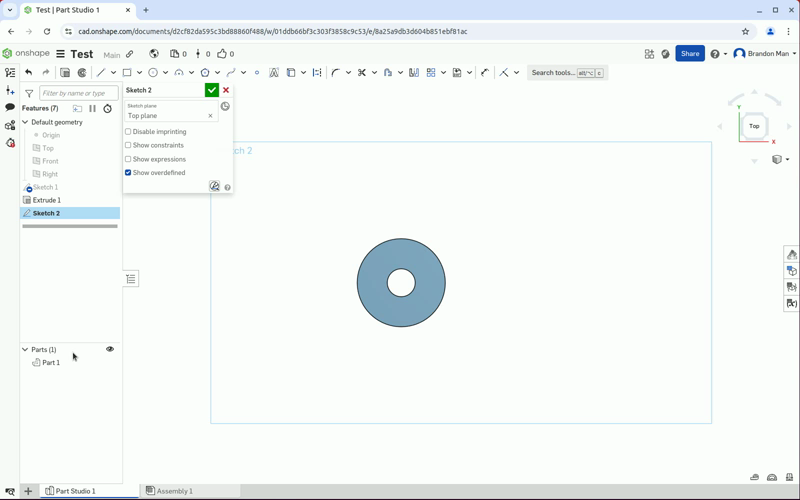
key(y)
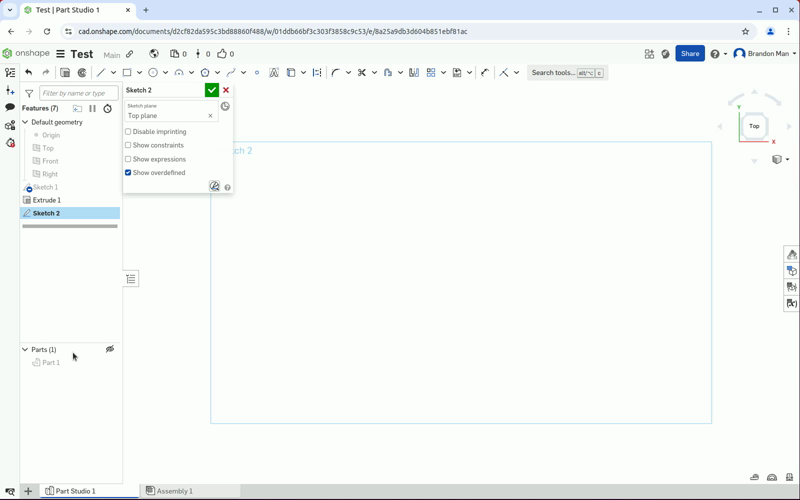
key(l)
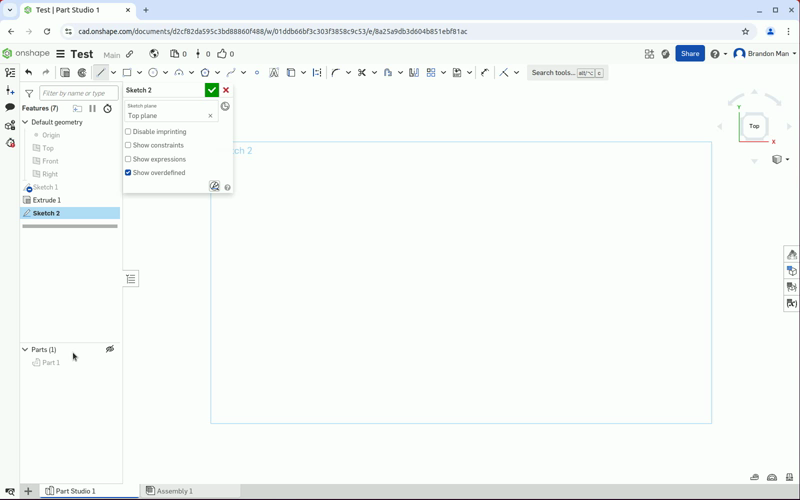
key_down(shift)
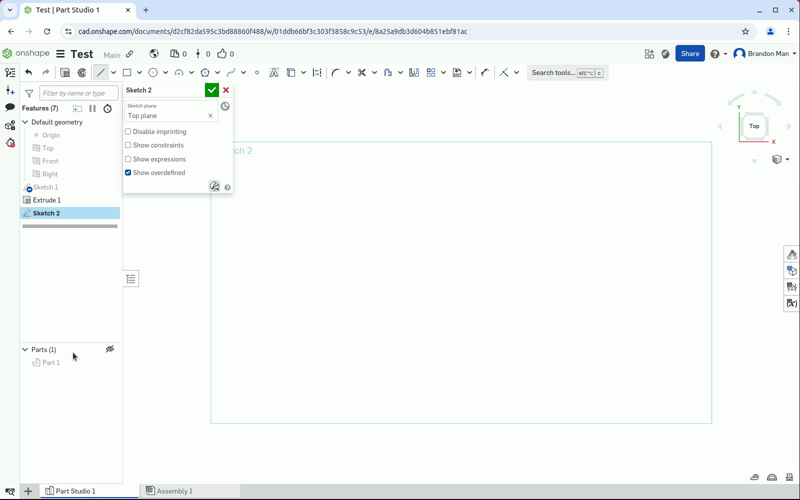
mouse_move(464, 314)
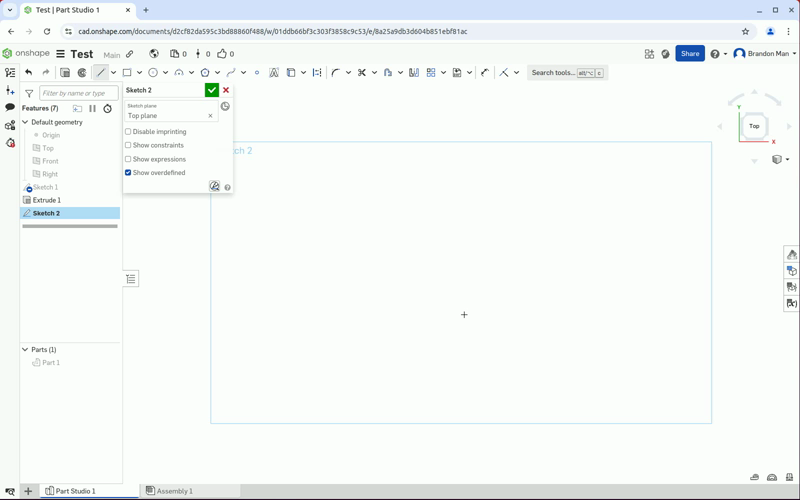
click(464, 314)
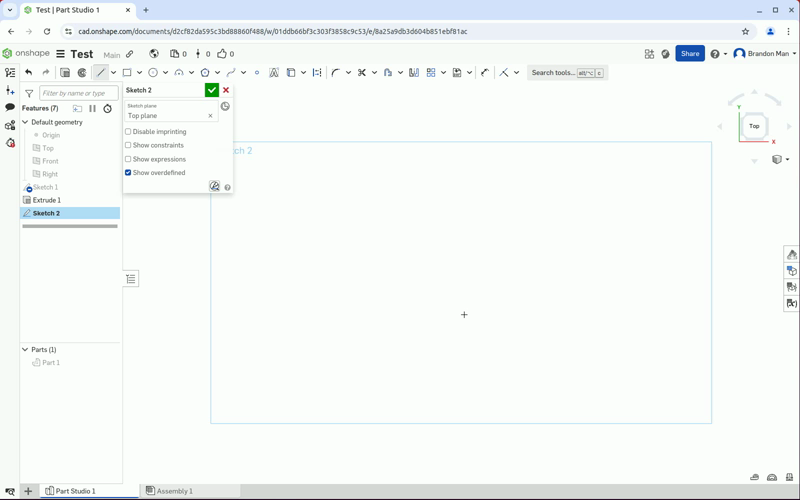
key_up(shift)
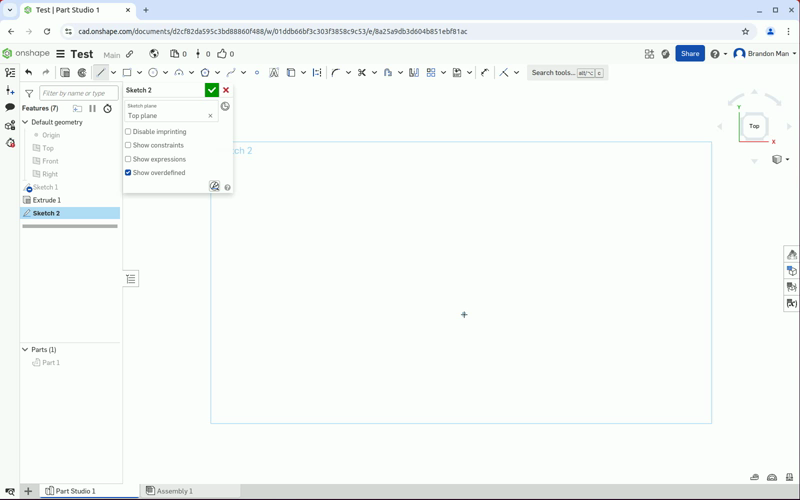
key_down(shift)
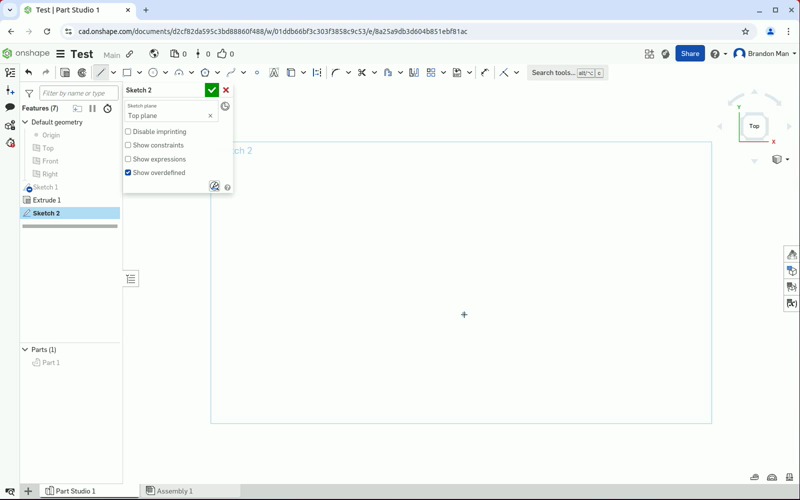
mouse_move(494, 314)
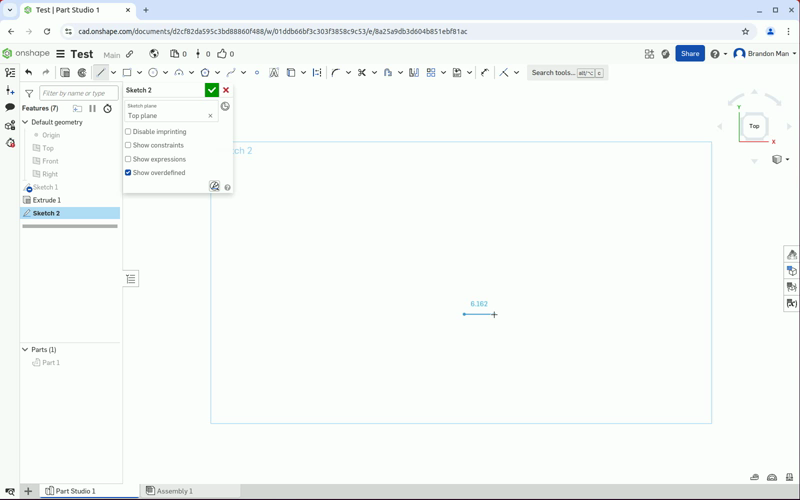
mouse_move(514, 314)
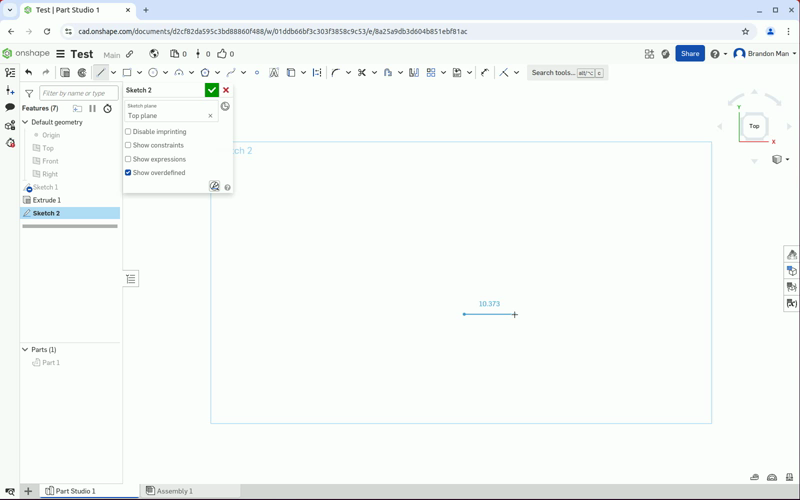
click(514, 314)
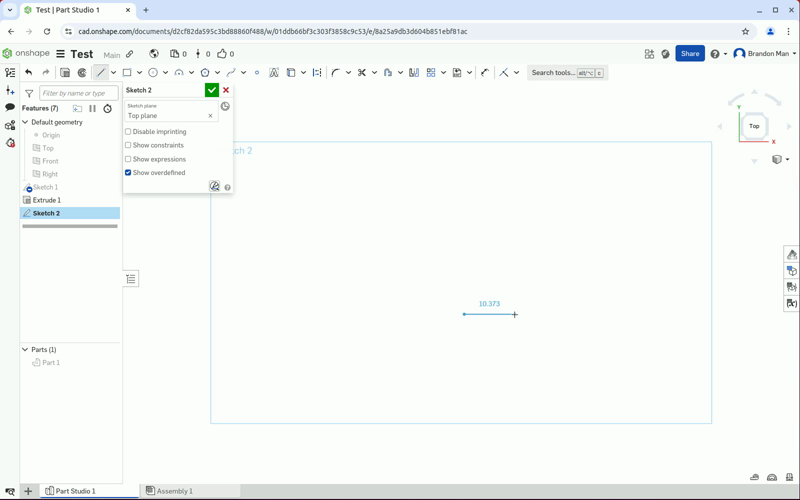
key_up(shift)
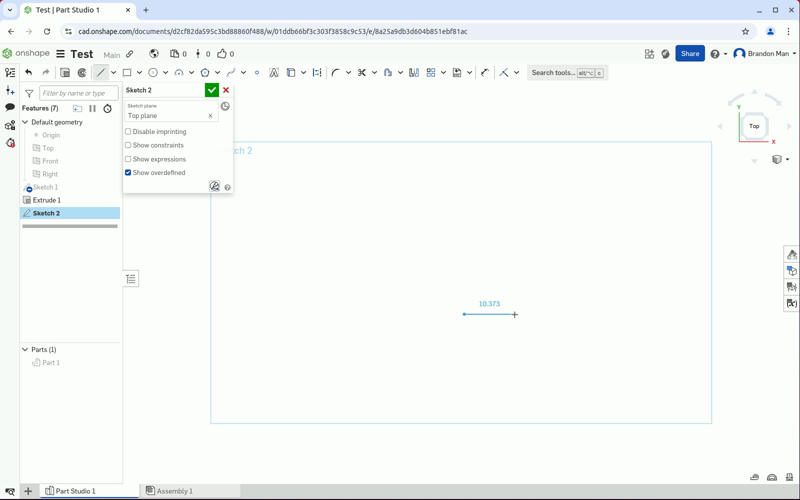
key_down(shift)
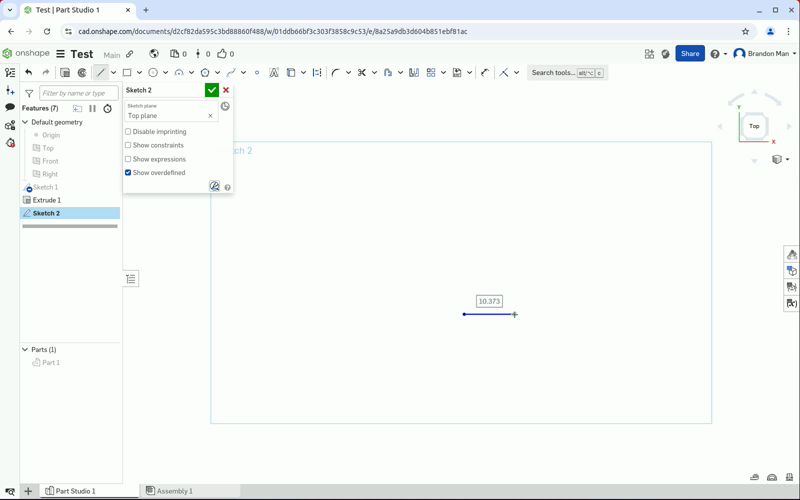
mouse_move(544, 314)
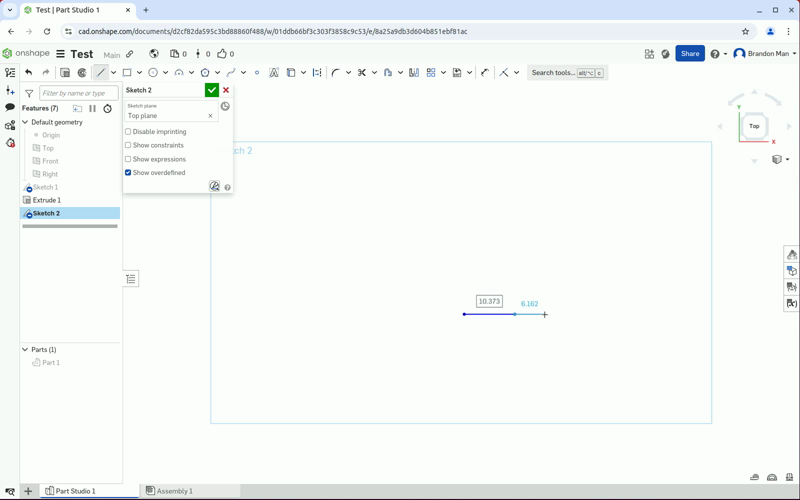
mouse_move(514, 262)
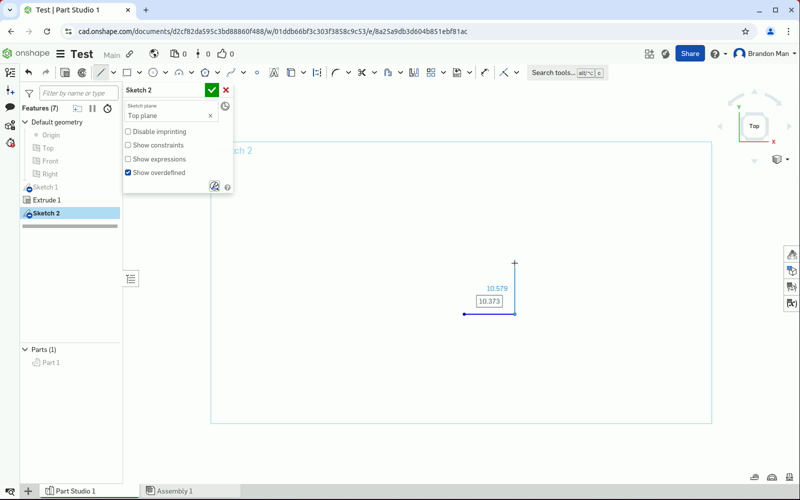
click(514, 262)
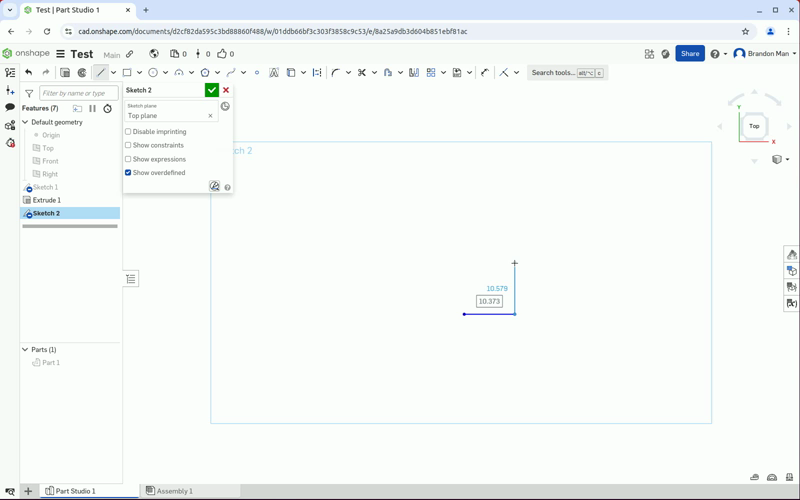
key_up(shift)
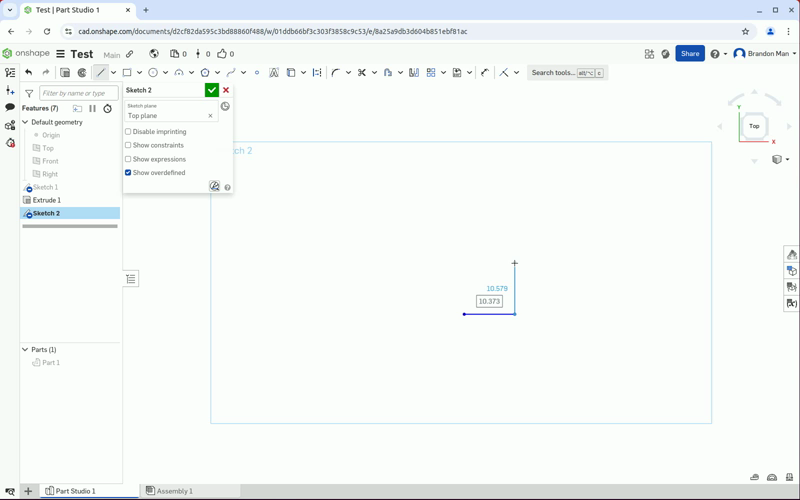
key_down(shift)
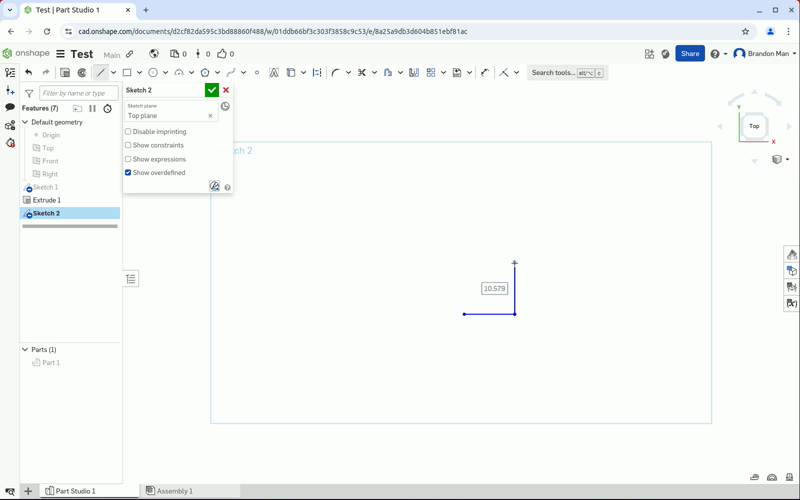
mouse_move(544, 262)
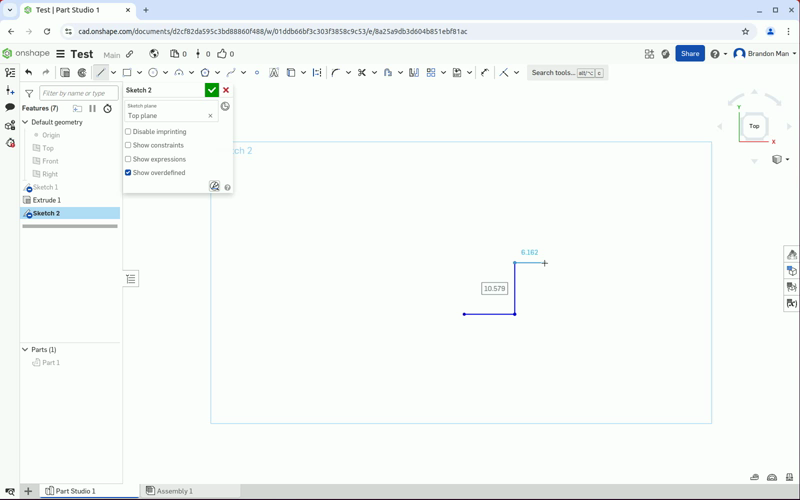
mouse_move(494, 262)
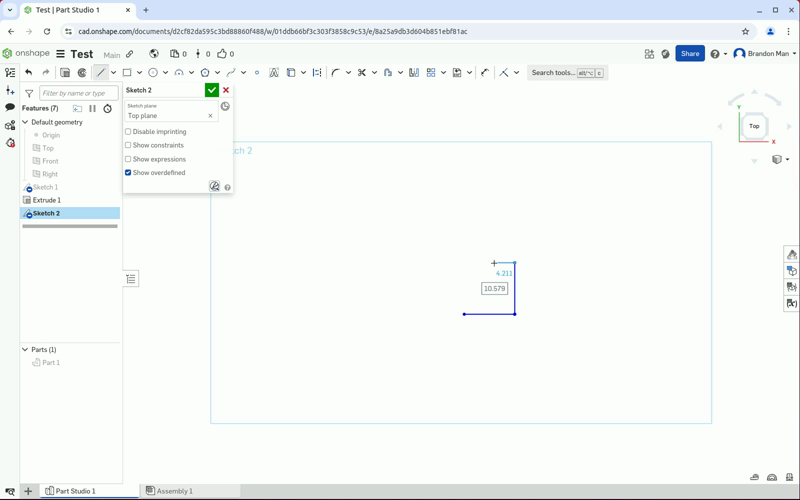
click(494, 262)
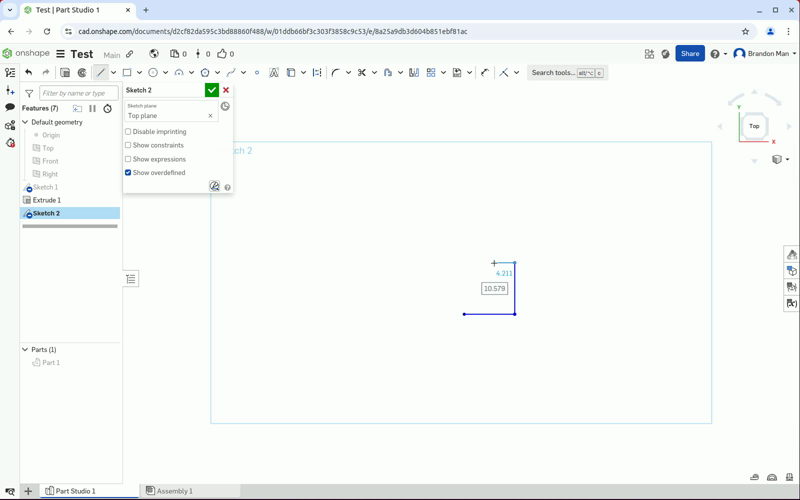
key_up(shift)
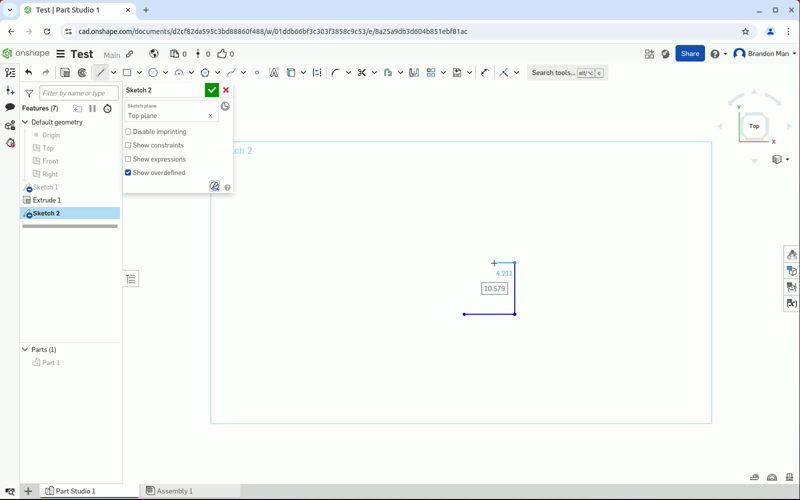
key_down(shift)
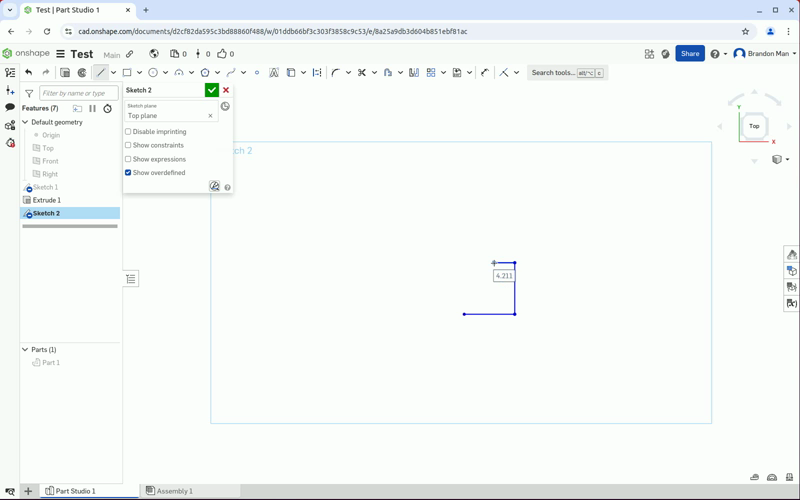
mouse_move(524, 262)
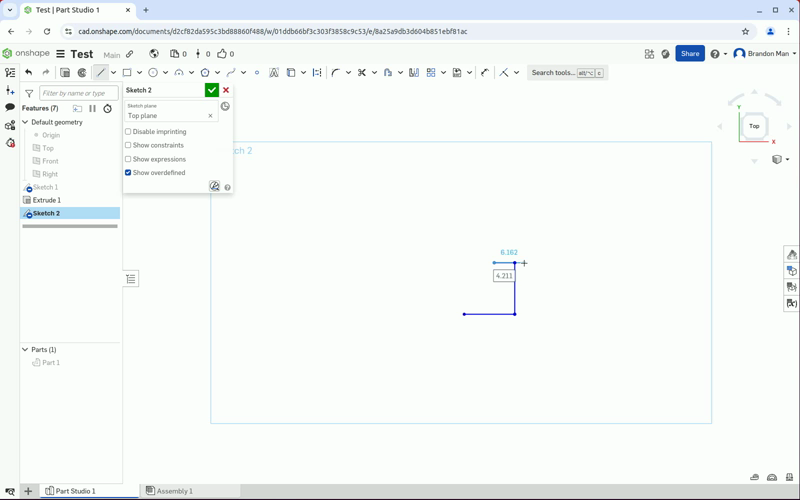
mouse_move(489, 250)
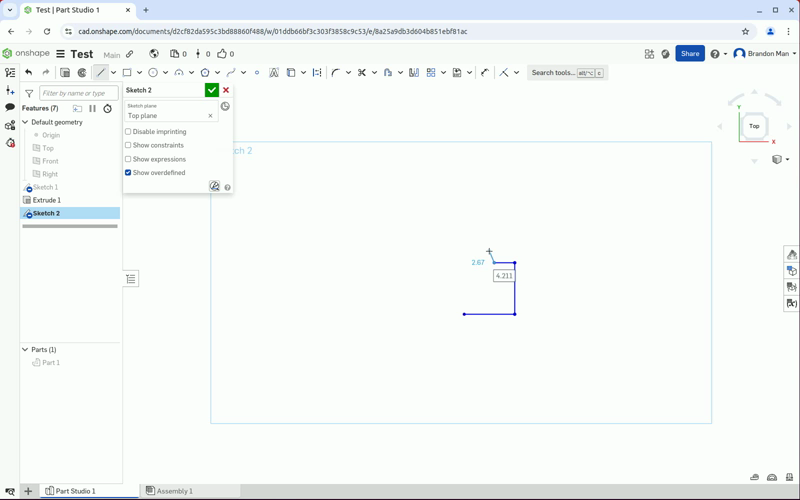
click(489, 250)
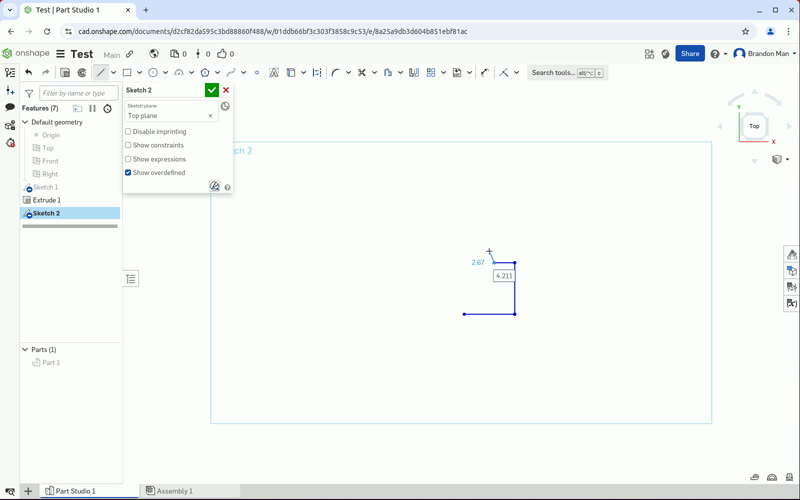
key_up(shift)
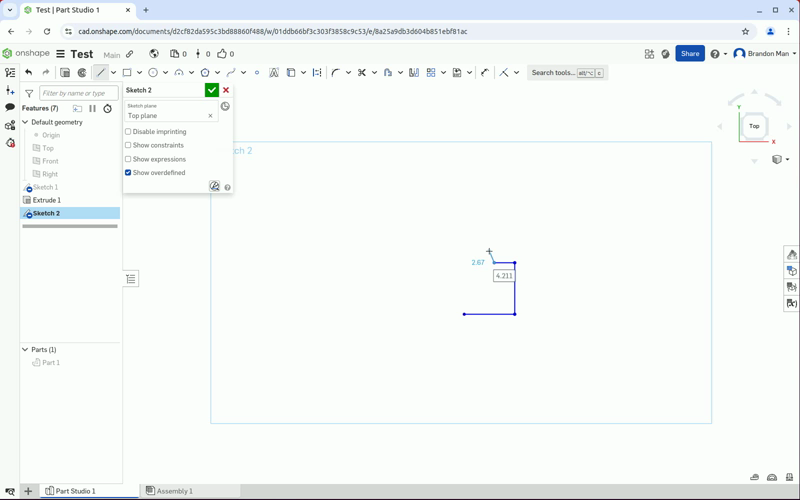
key_down(shift)
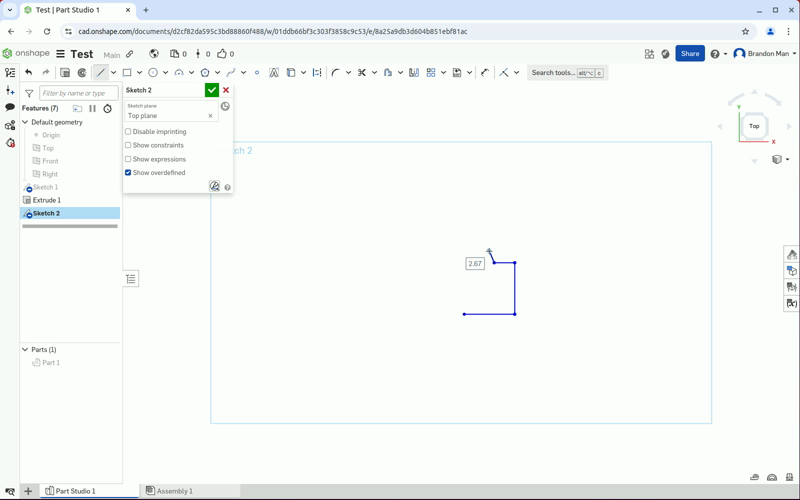
mouse_move(519, 250)
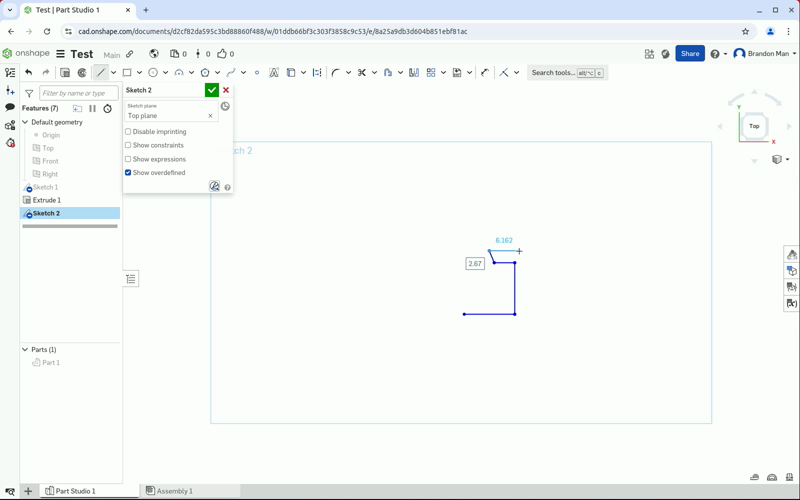
mouse_move(464, 250)
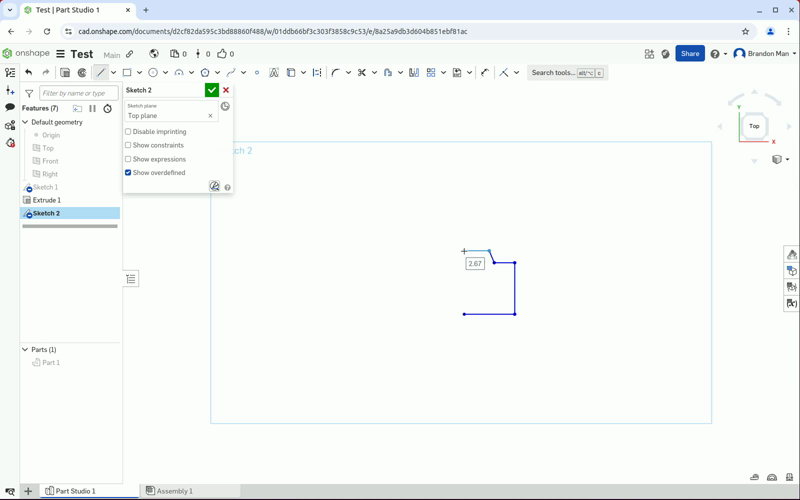
click(464, 250)
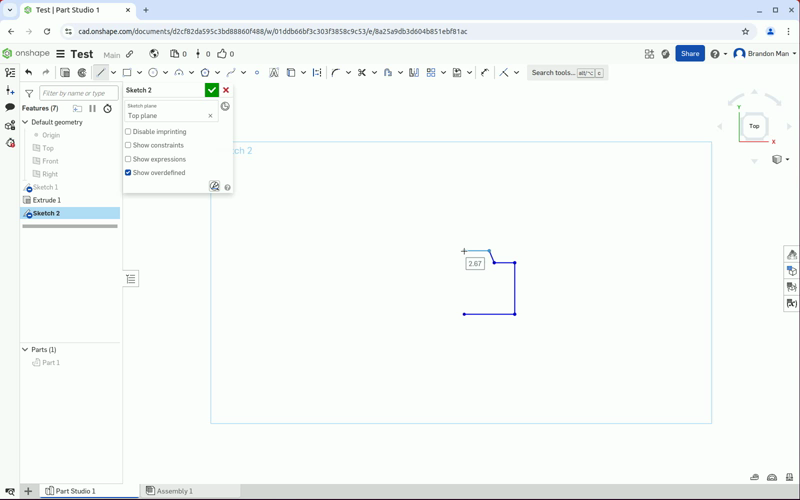
key_up(shift)
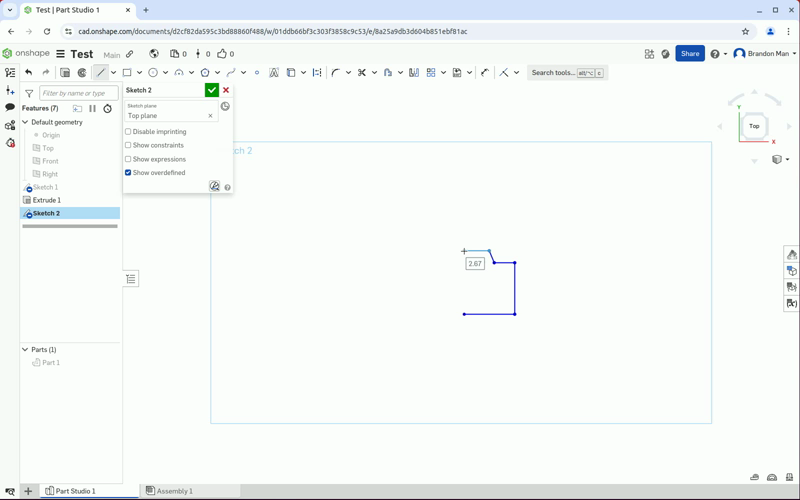
key_down(shift)
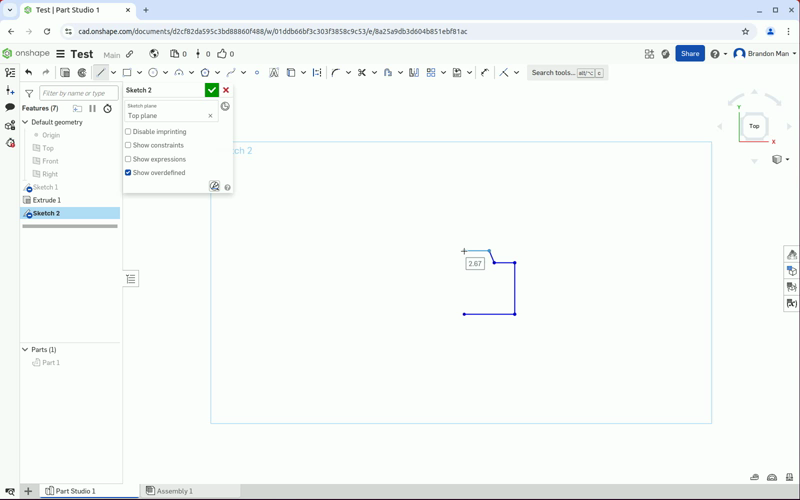
mouse_move(464, 314)
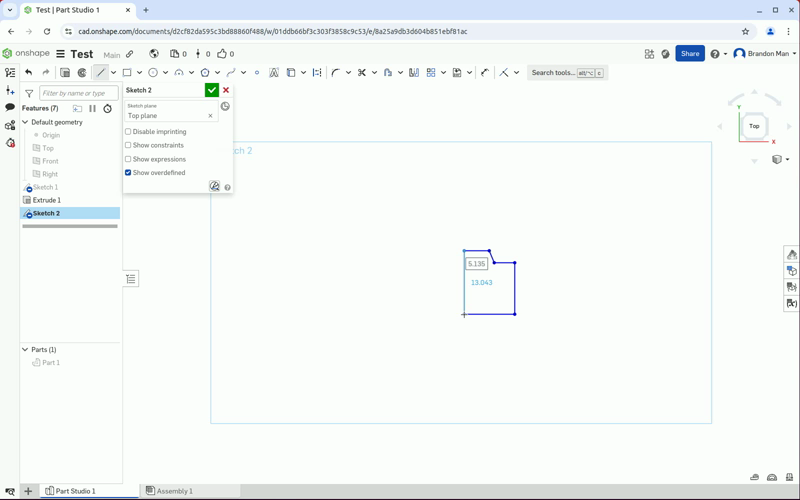
key_up(shift)
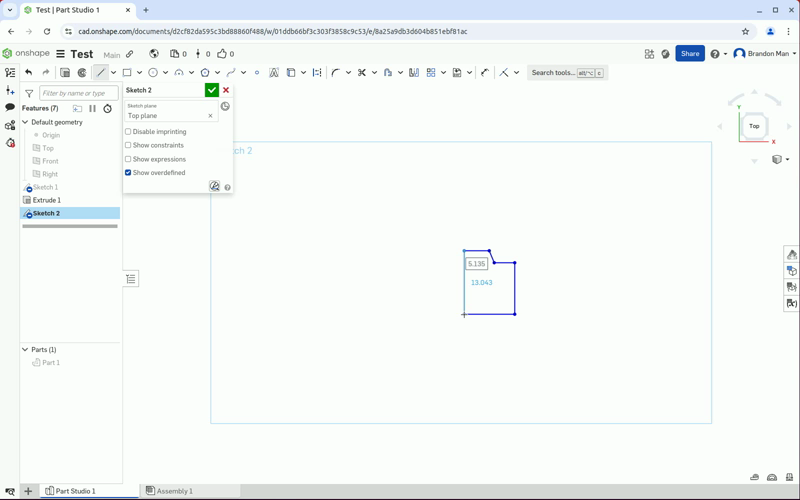
click(464, 314)
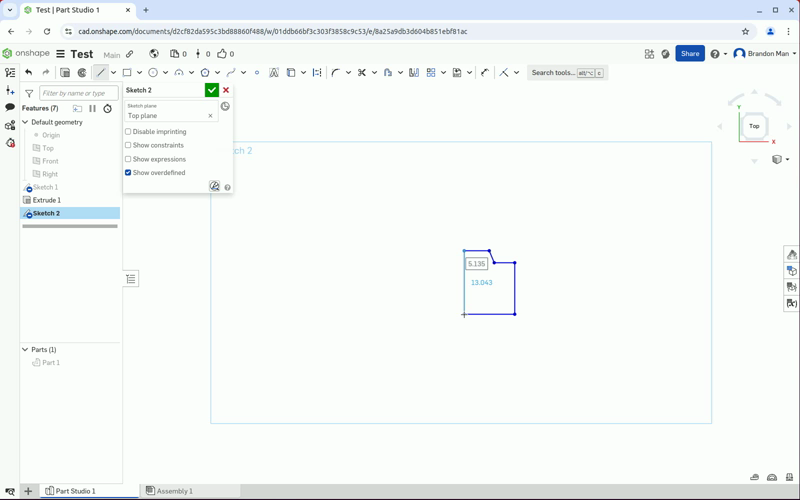
key(esc)
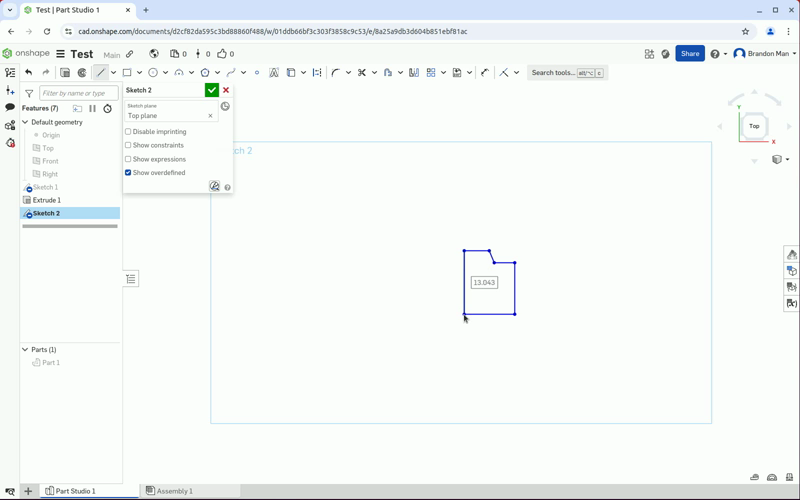
mouse_move(506, 304)
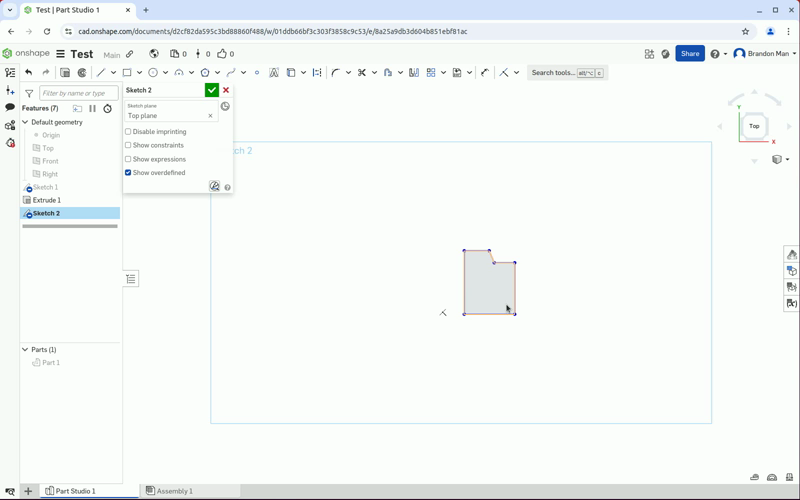
click(506, 304)
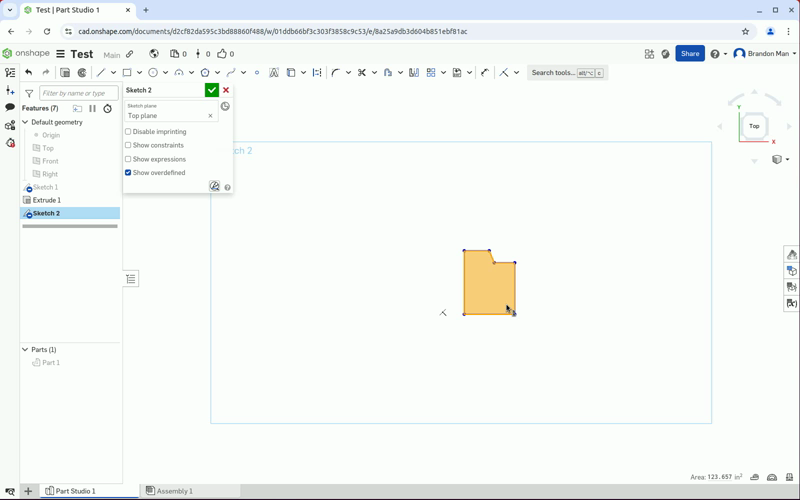
mouse_move(73, 352)
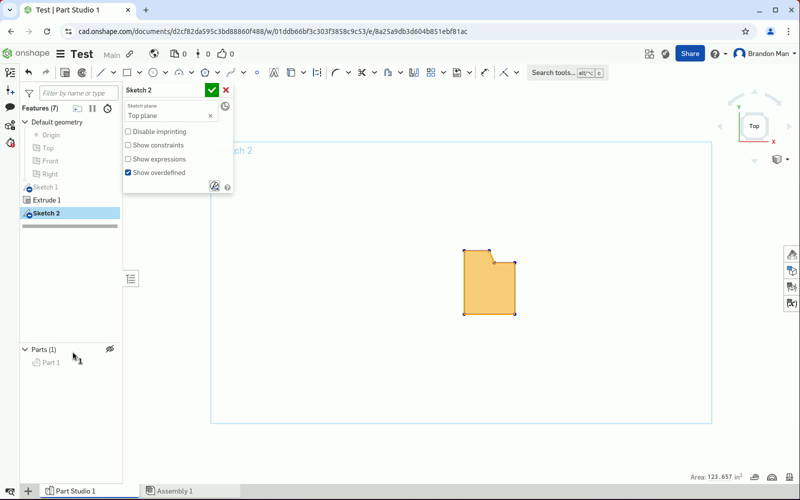
key(shift+y)
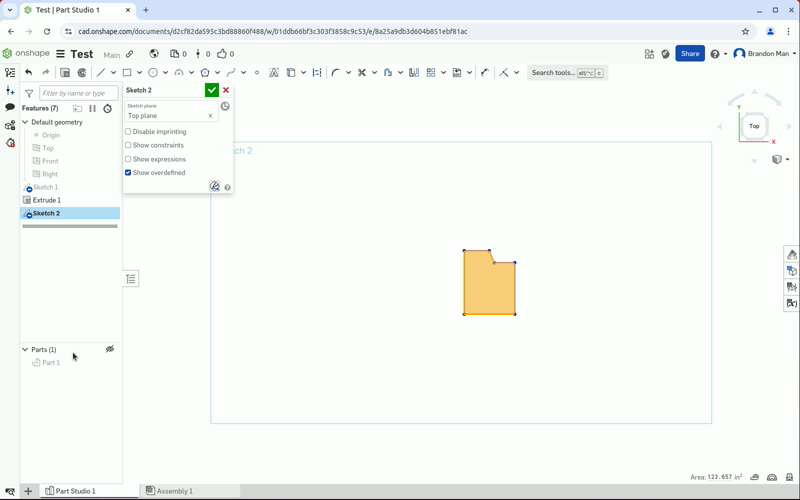
key(shift+e)
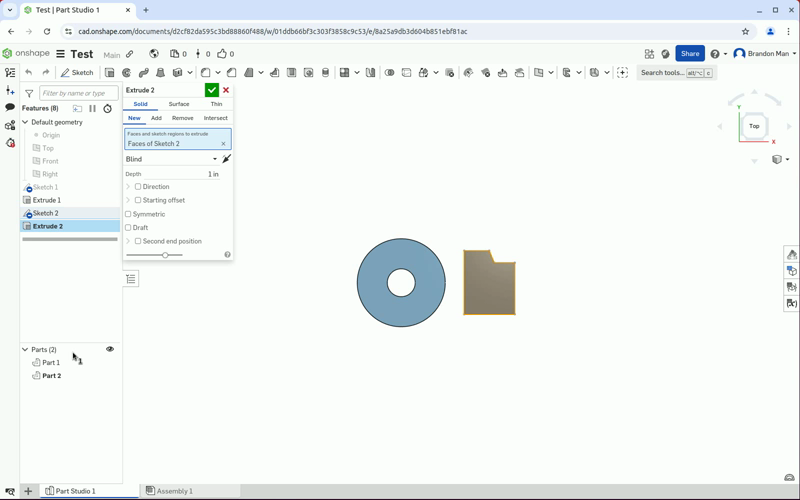
mouse_move(143, 106)
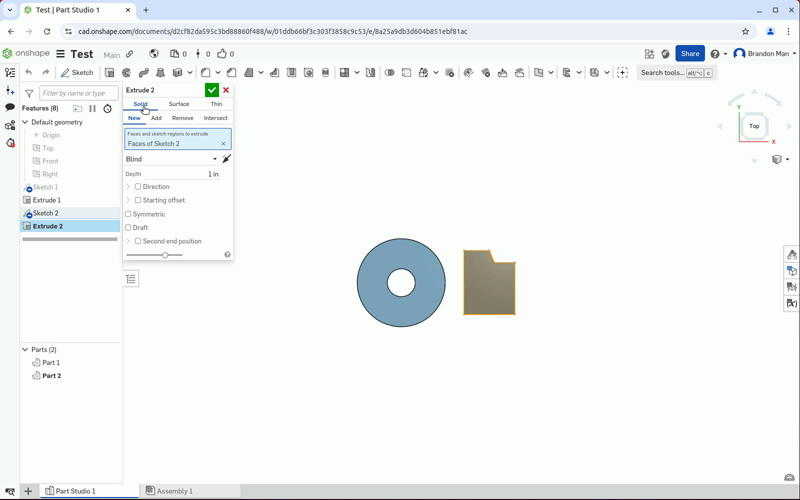
click(143, 106)
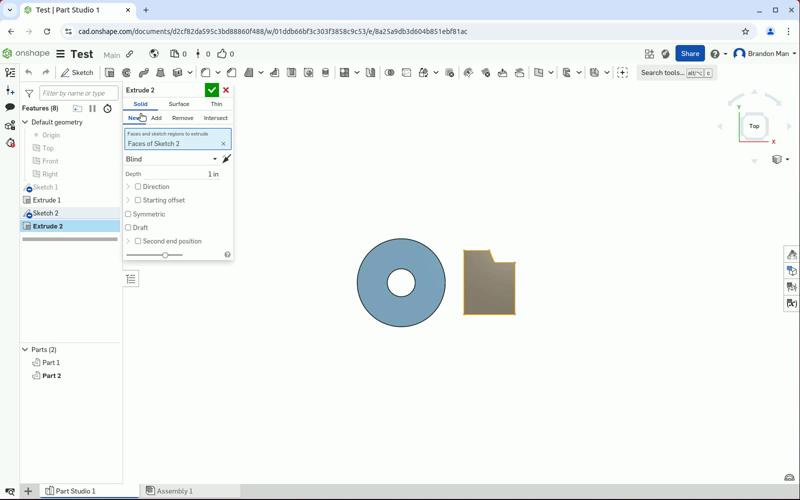
mouse_move(137, 120)
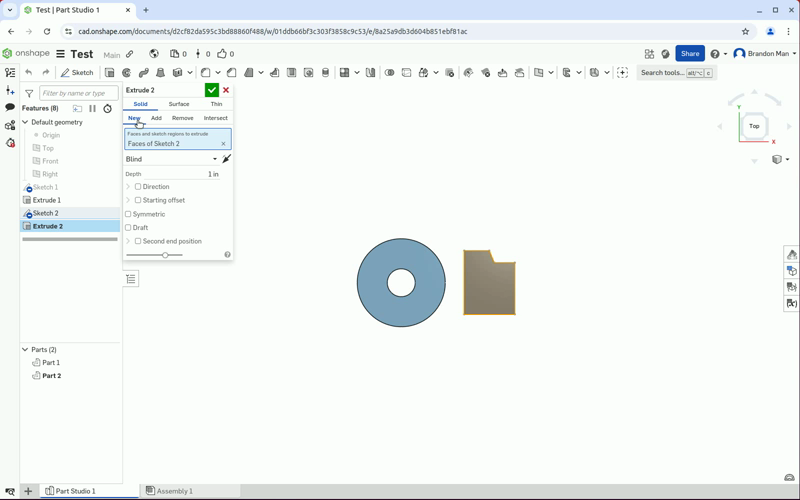
click(137, 120)
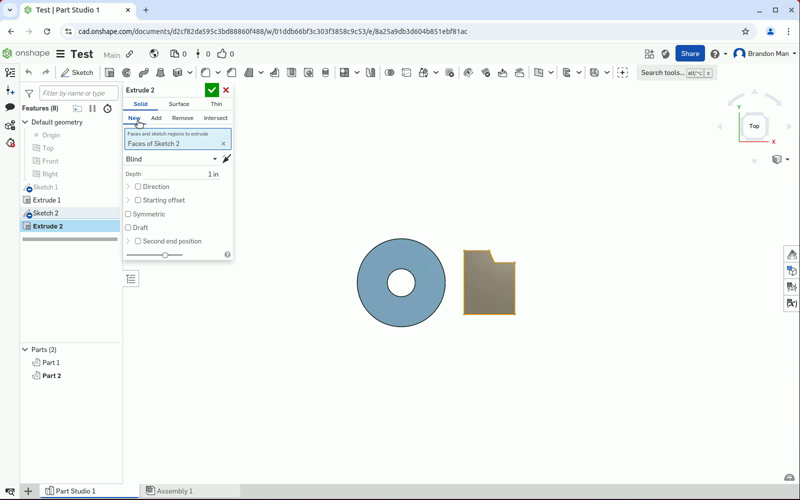
key(tab, 4)
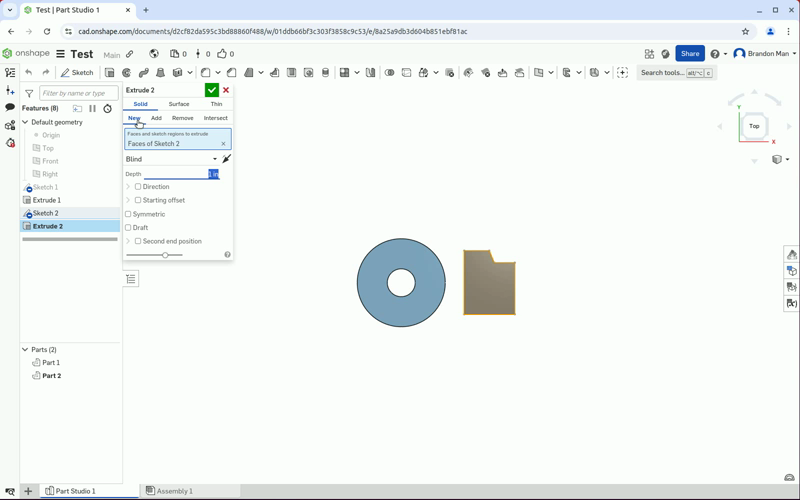
text(5.055)
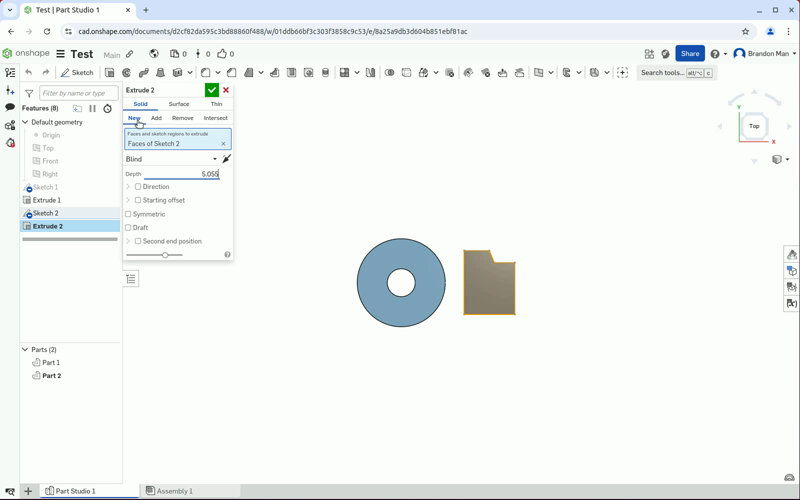
key(enter)
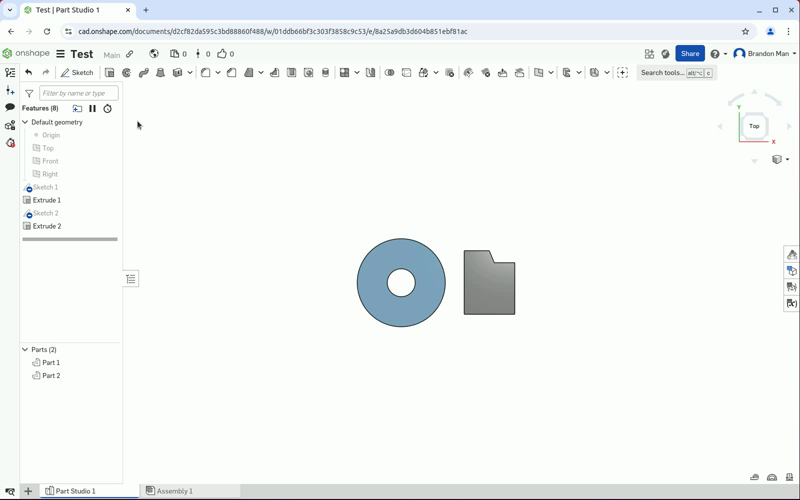
key(shift+h)
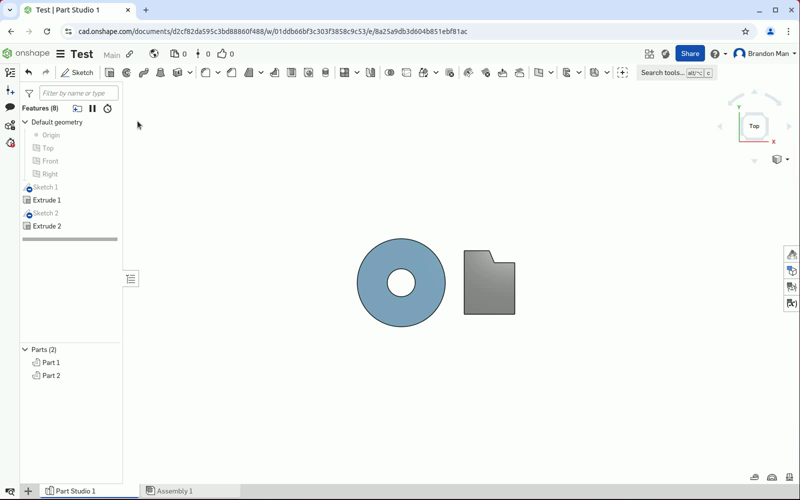
key(shift+h)
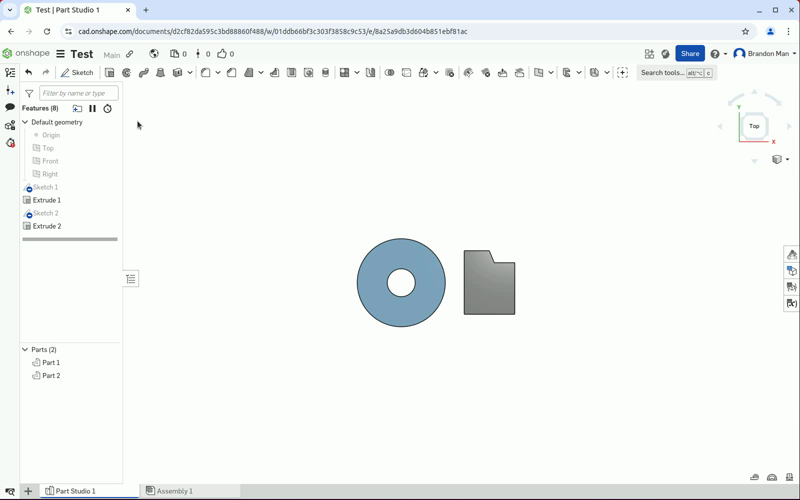
mouse_move(73, 189)
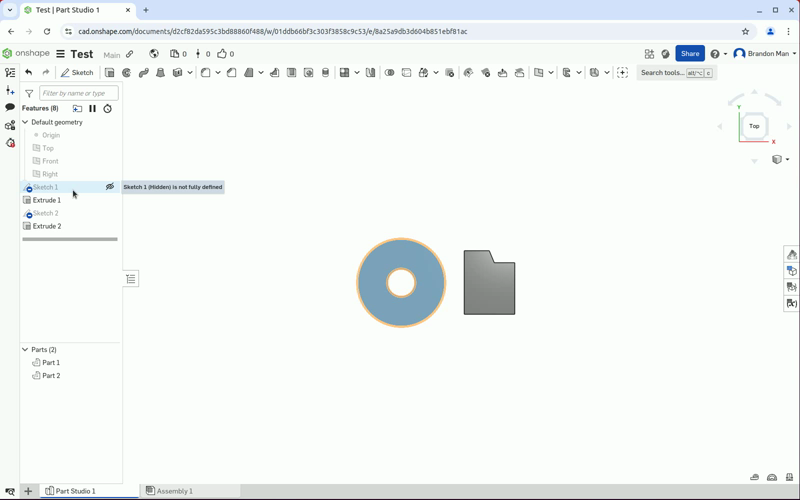
click(73, 189)
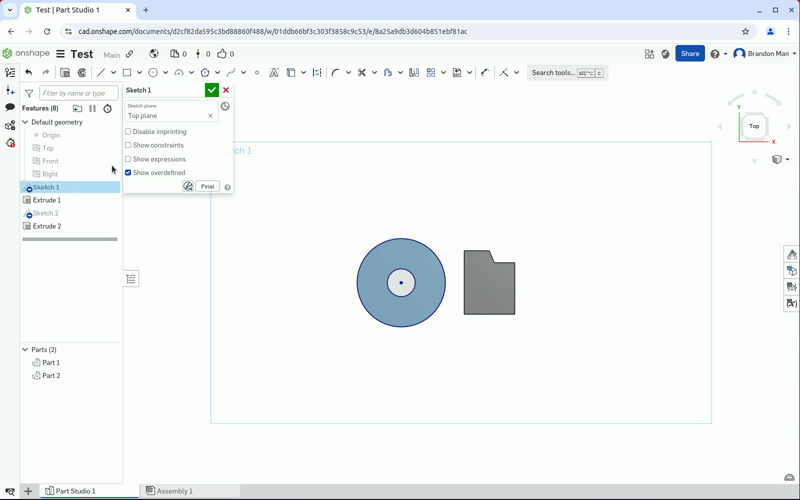
mouse_move(229, 92)
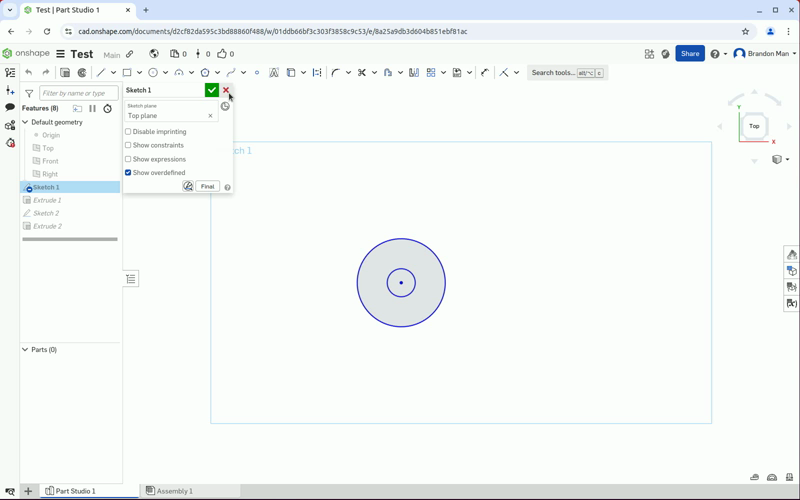
click(229, 92)
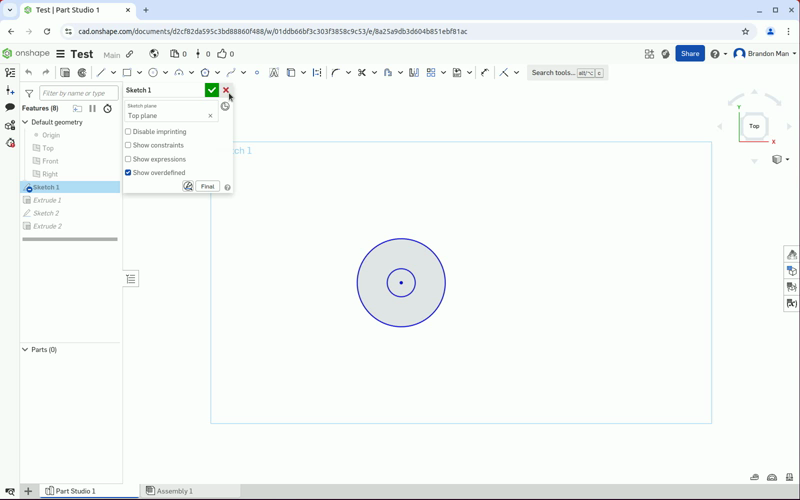
key(shift+s)
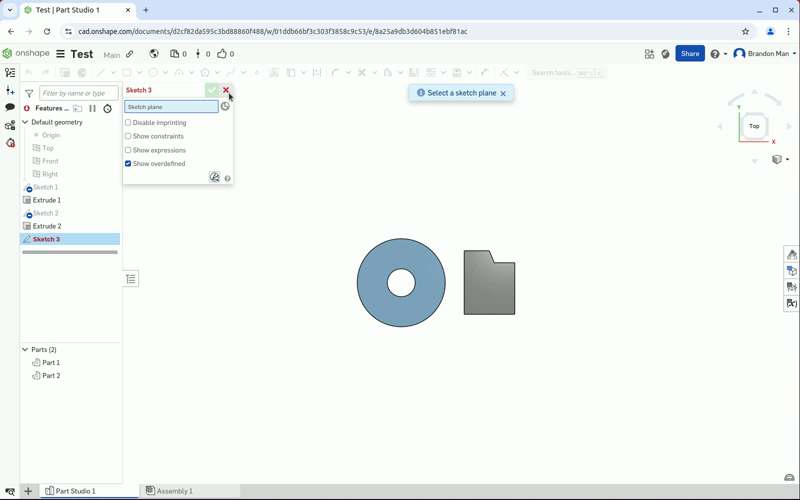
mouse_move(73, 150)
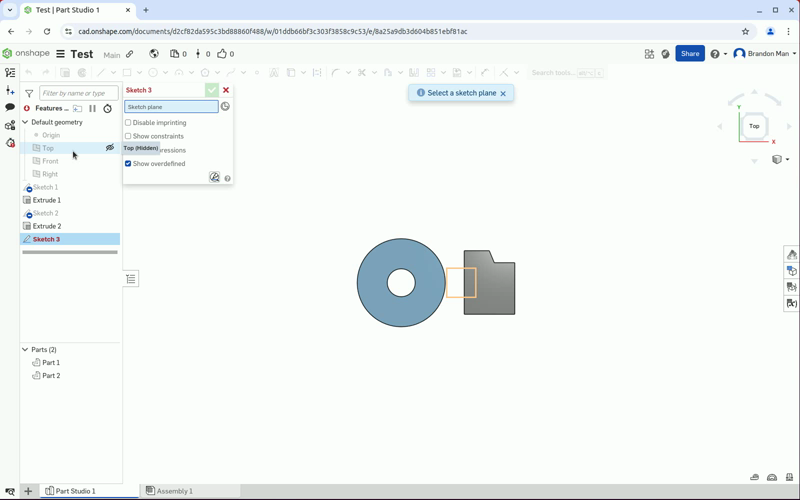
click(73, 150)
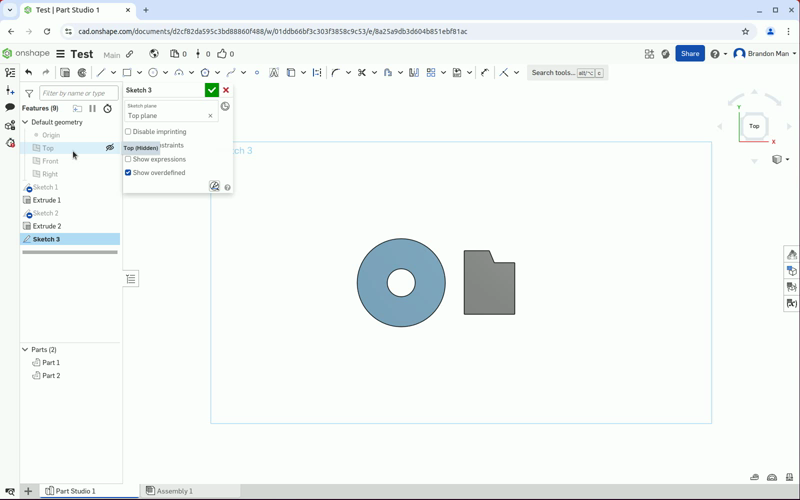
mouse_move(73, 352)
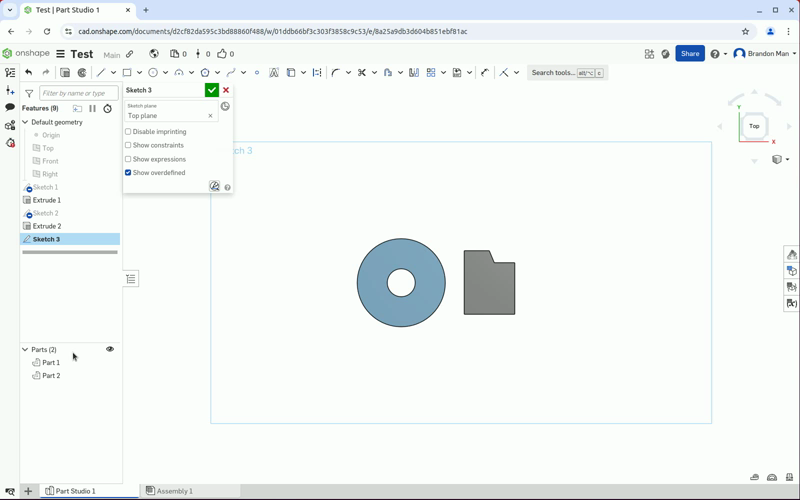
key(y)
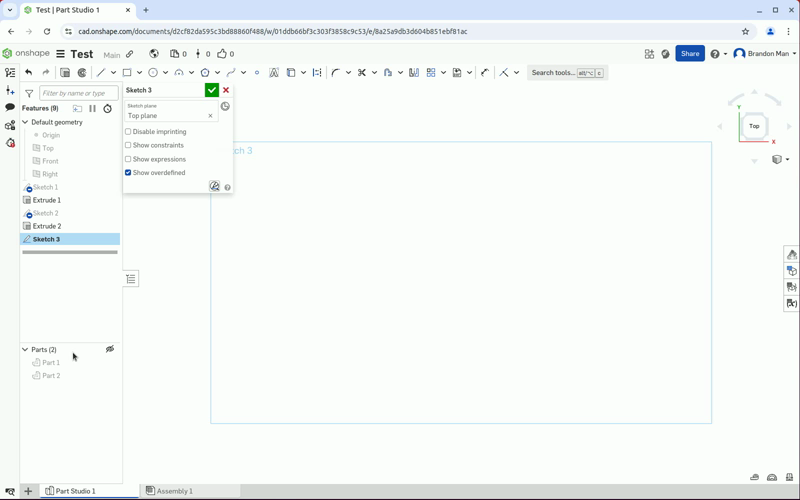
key(c)
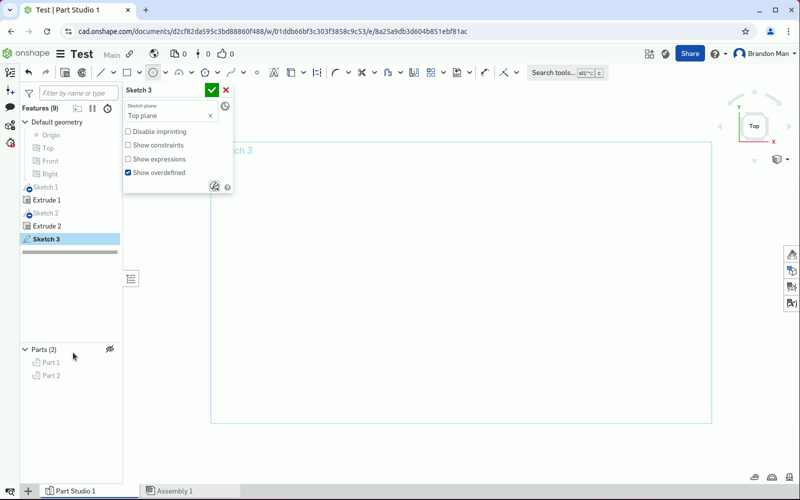
key_down(shift)
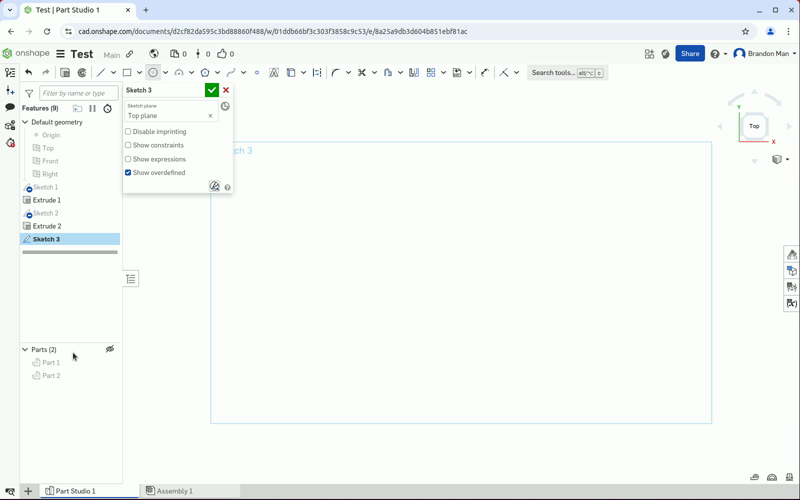
mouse_move(558, 282)
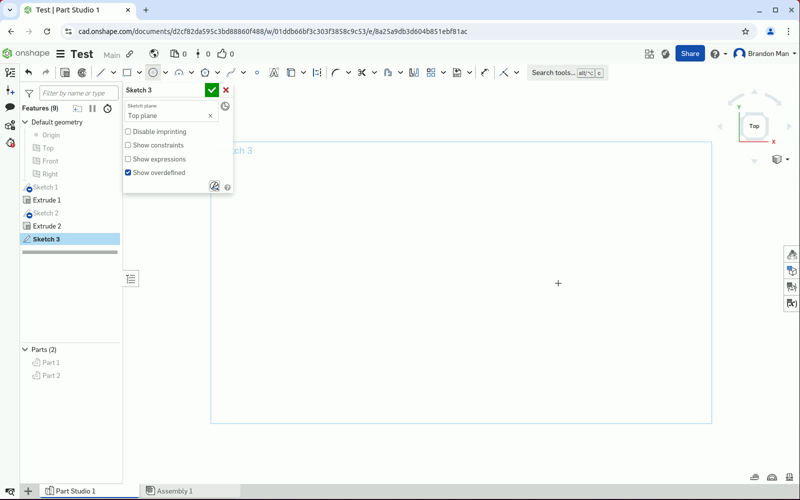
click(558, 282)
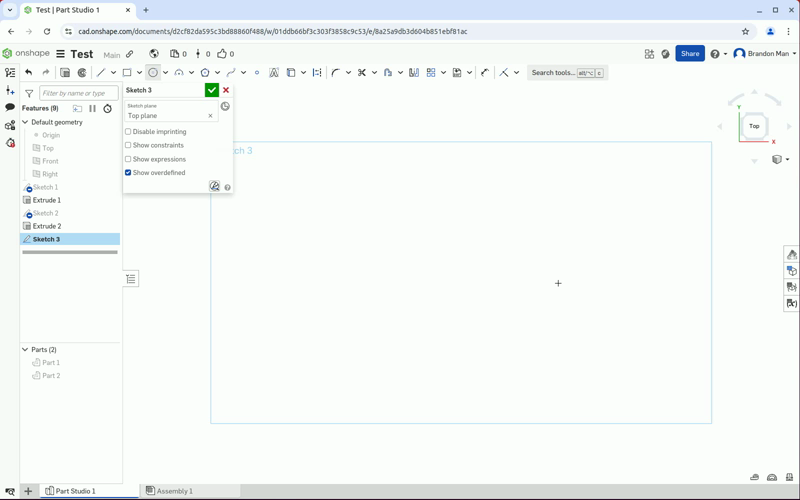
key_up(shift)
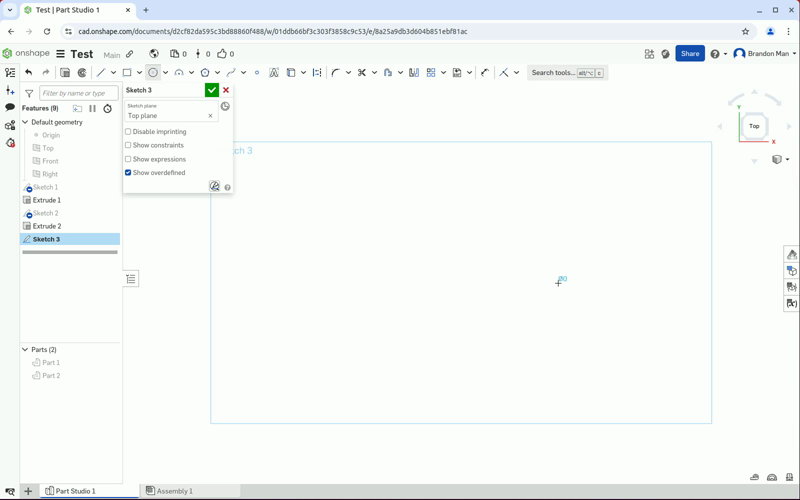
mouse_move(574, 282)
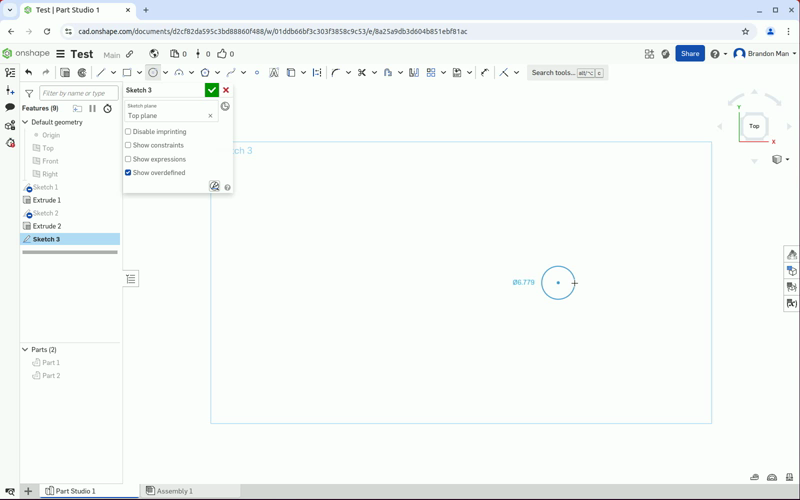
click(574, 282)
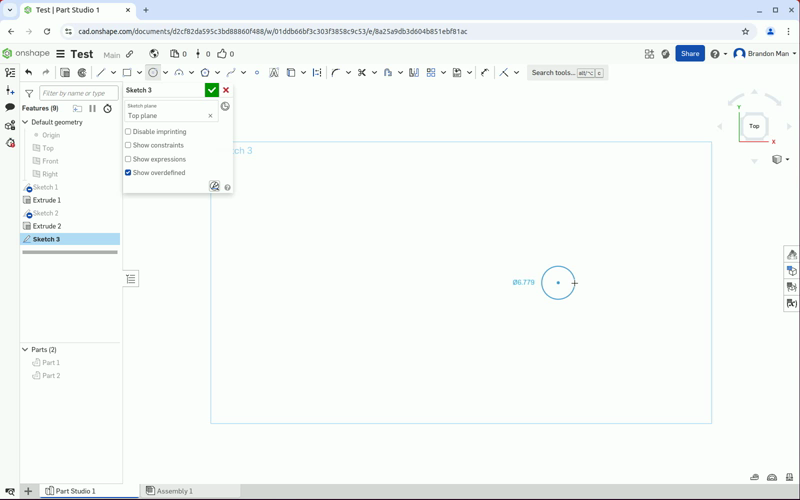
key(esc)
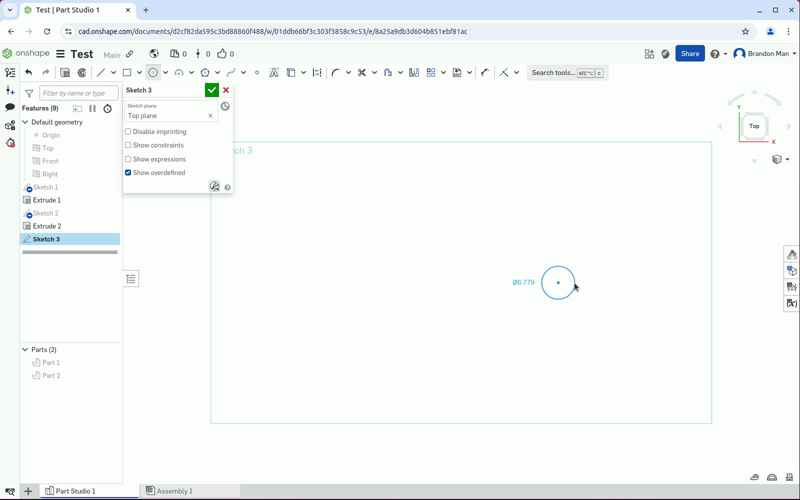
key(l)
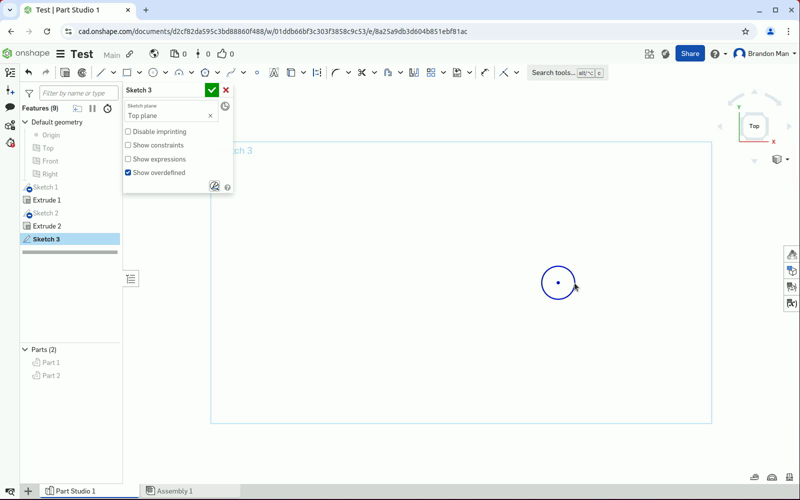
key_down(shift)
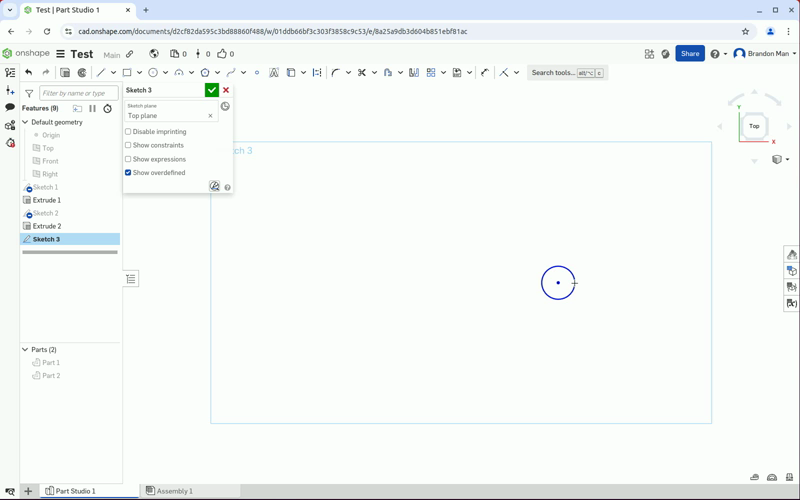
mouse_move(548, 288)
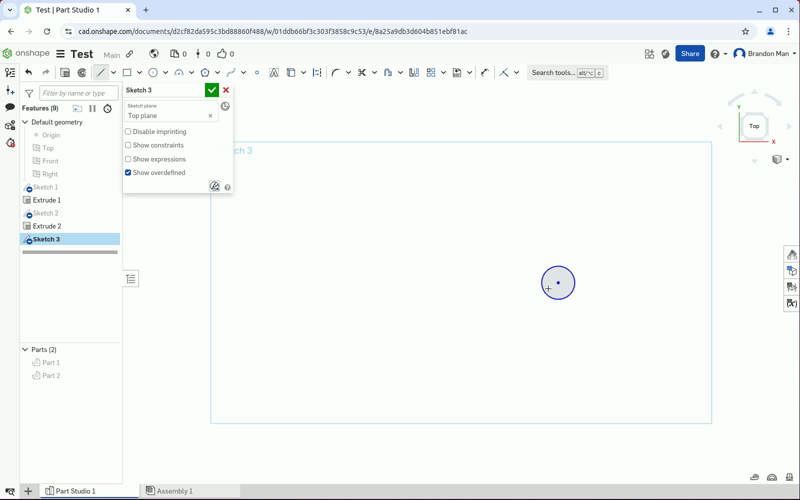
click(548, 288)
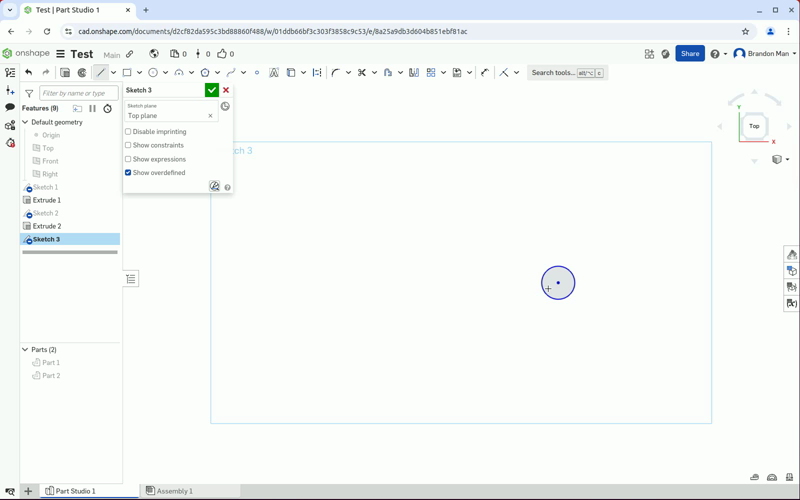
key_up(shift)
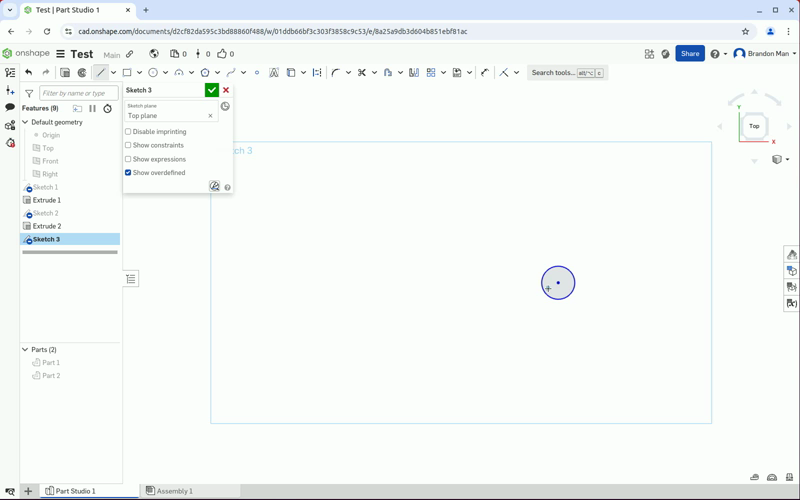
key_down(shift)
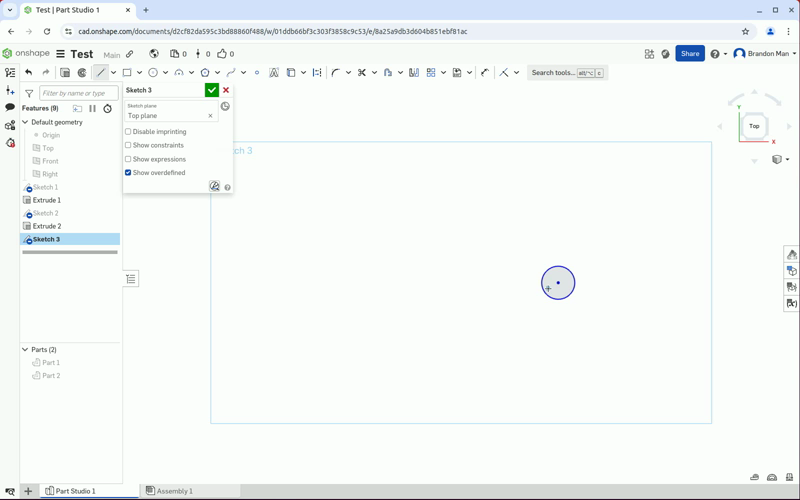
mouse_move(578, 288)
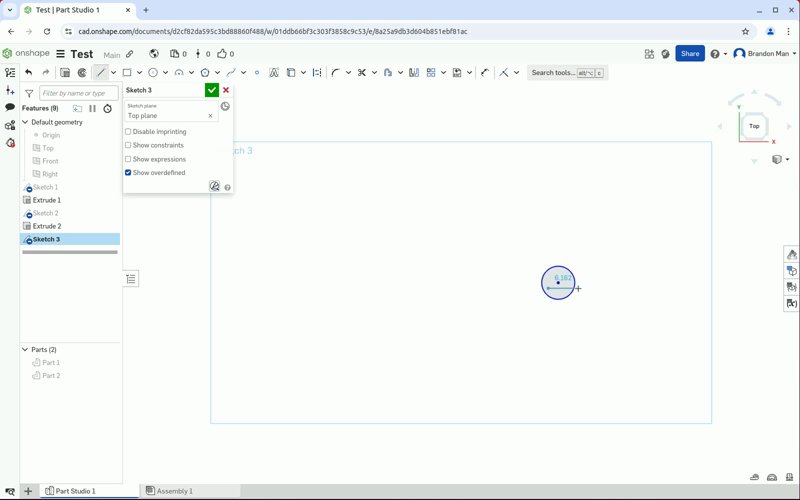
mouse_move(549, 288)
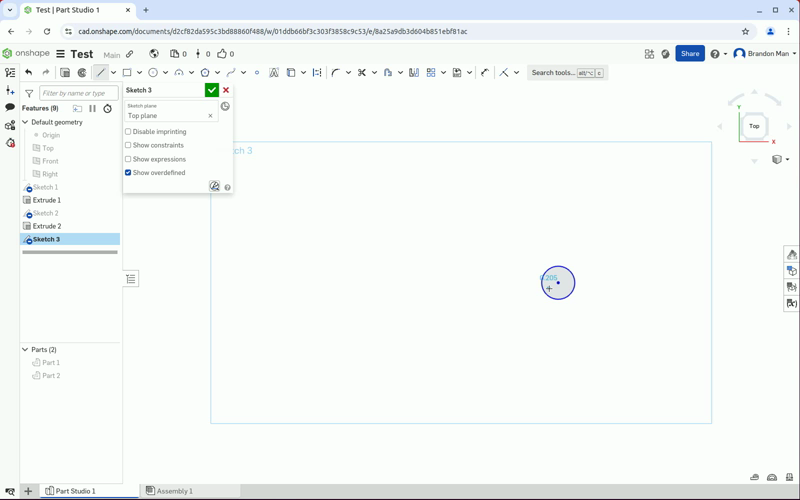
scroll(6)
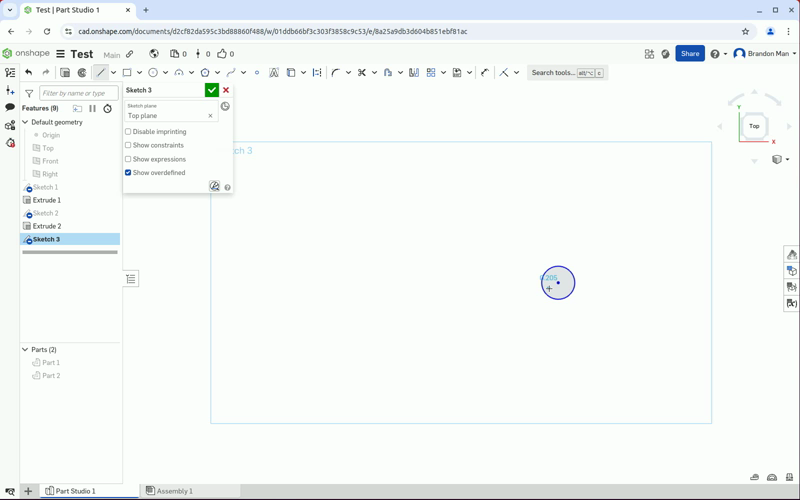
scroll(6)
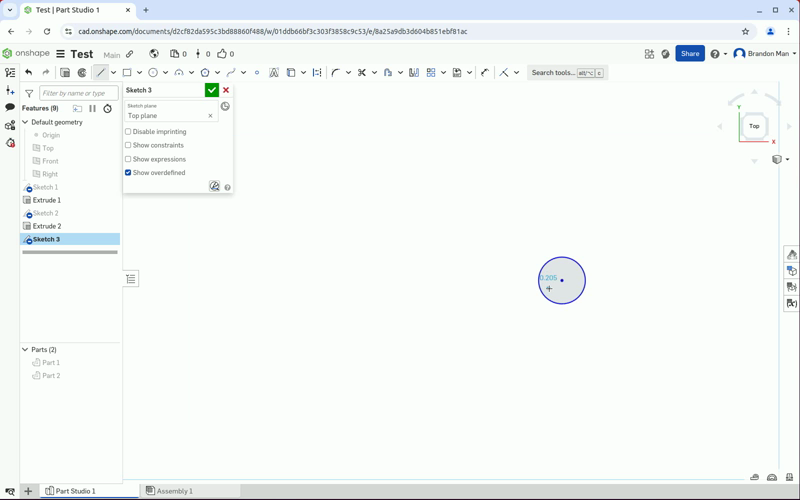
scroll(6)
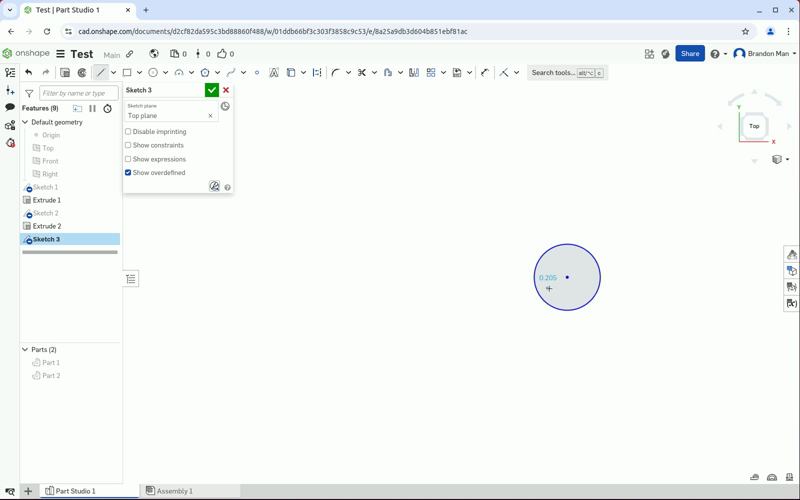
scroll(6)
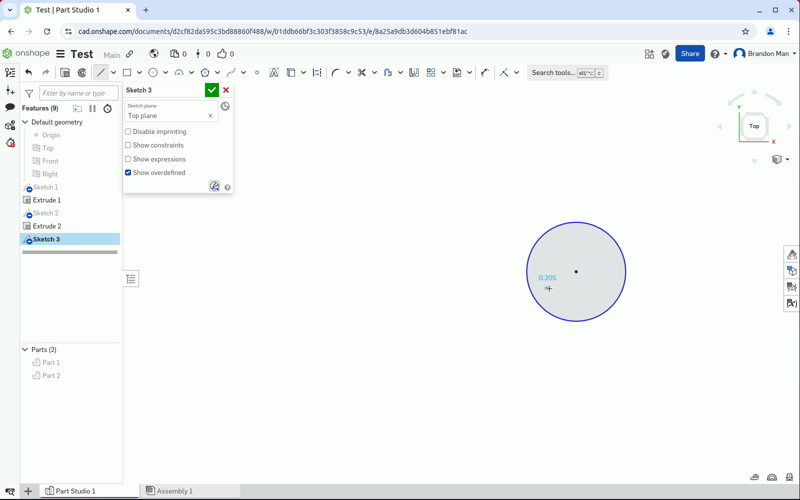
scroll(6)
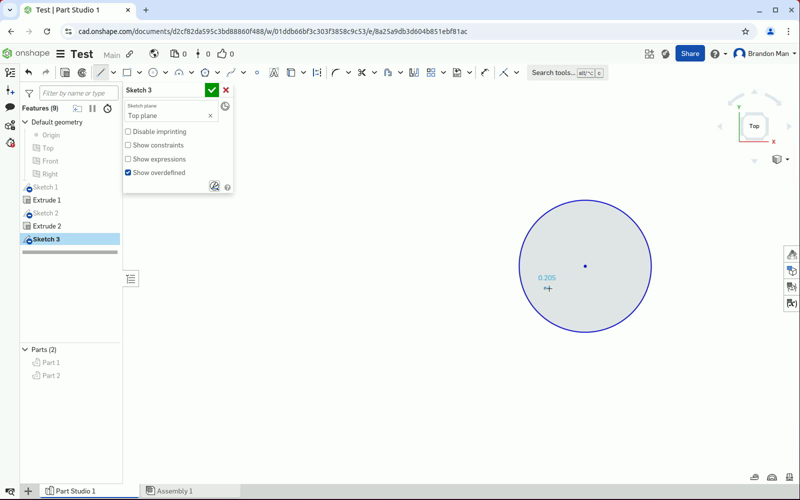
scroll(6)
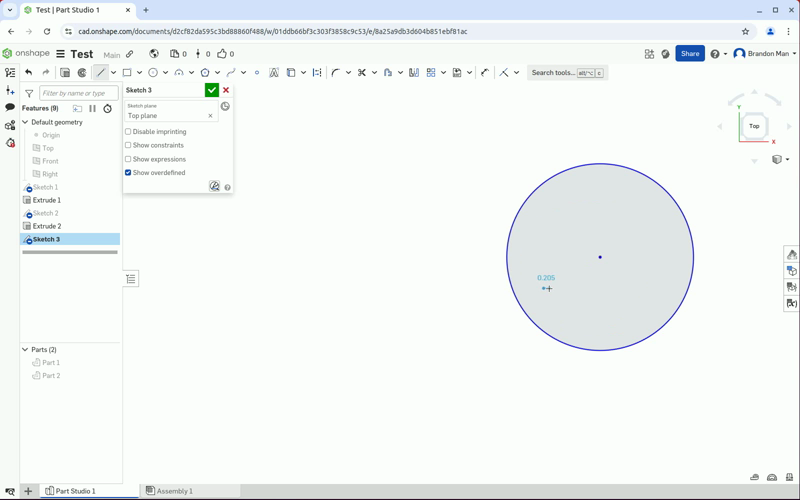
scroll(6)
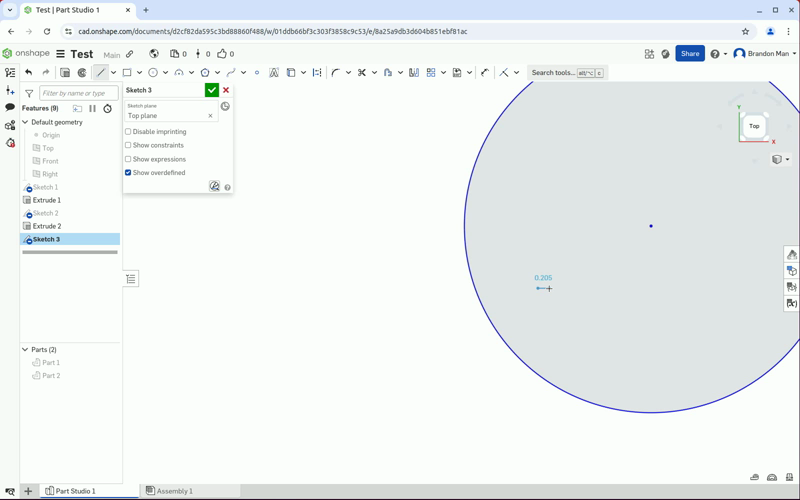
click(549, 288)
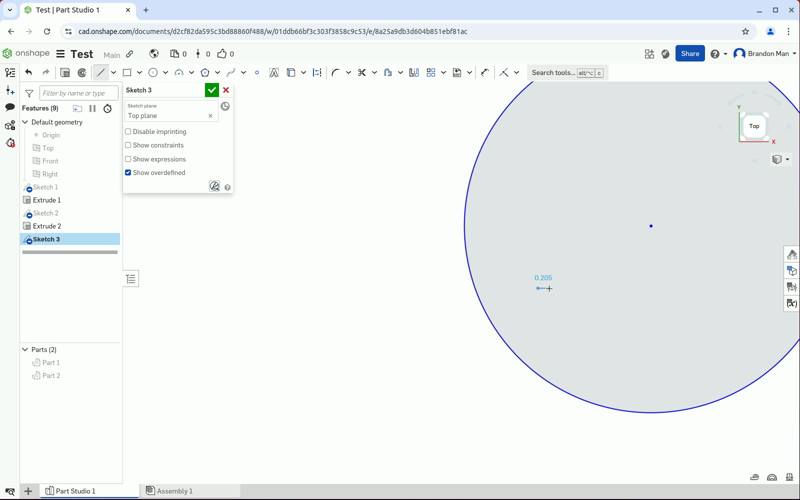
scroll(-6)
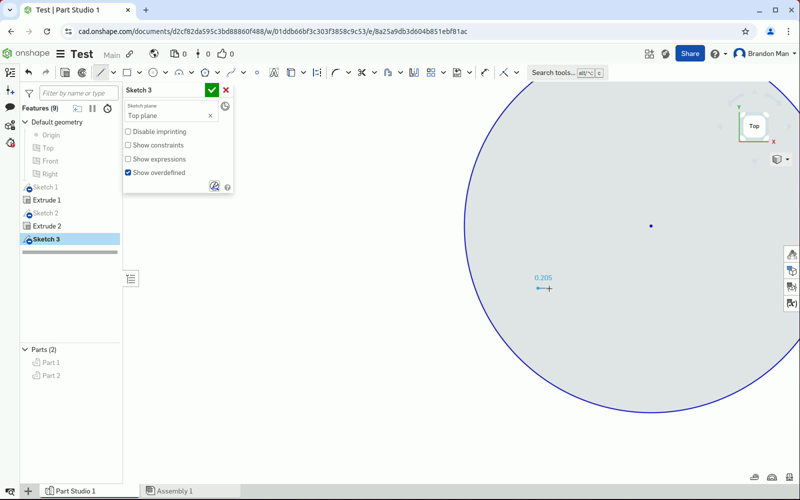
scroll(-6)
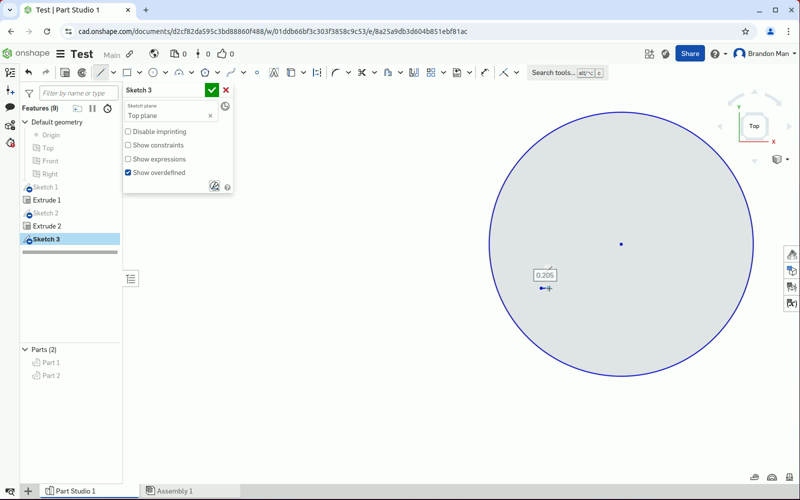
scroll(-6)
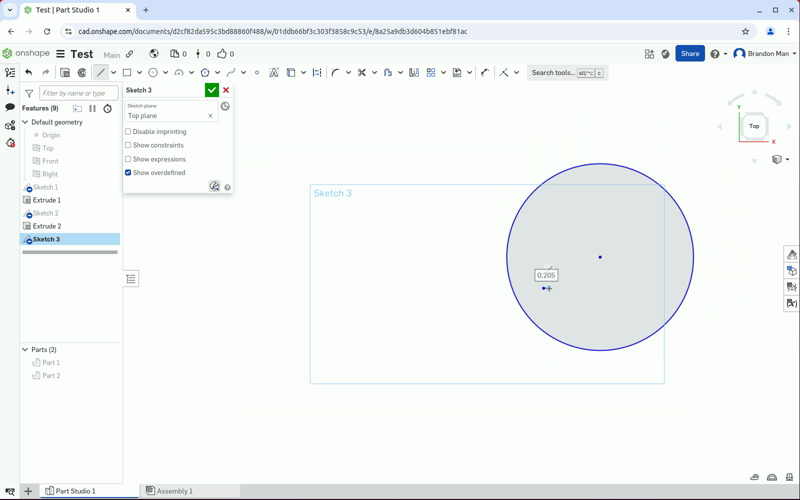
scroll(-6)
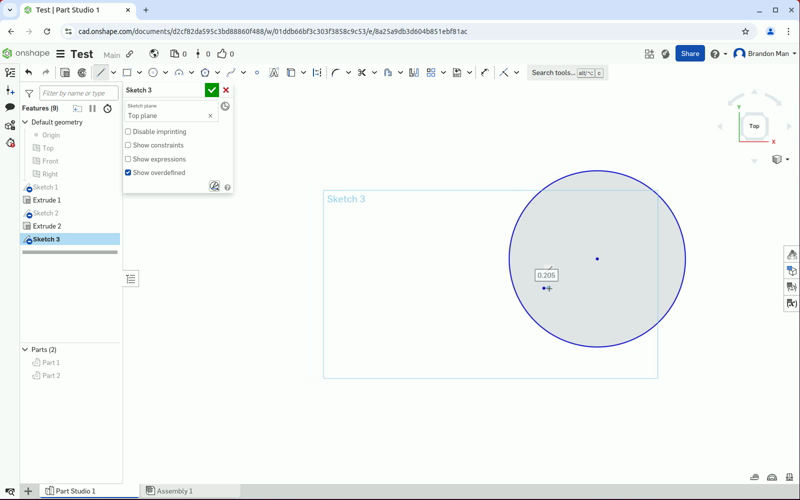
scroll(-6)
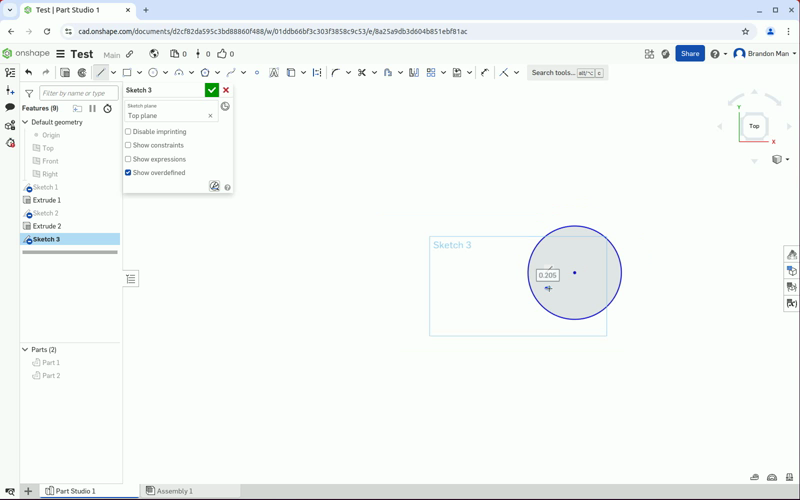
scroll(-6)
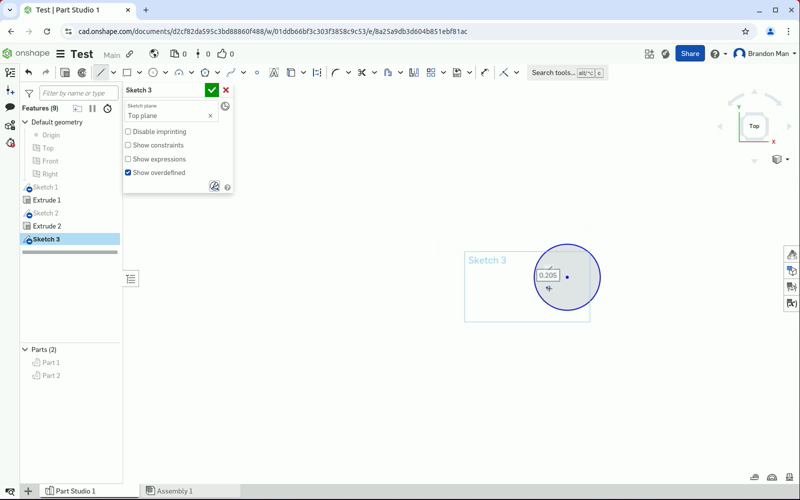
scroll(-6)
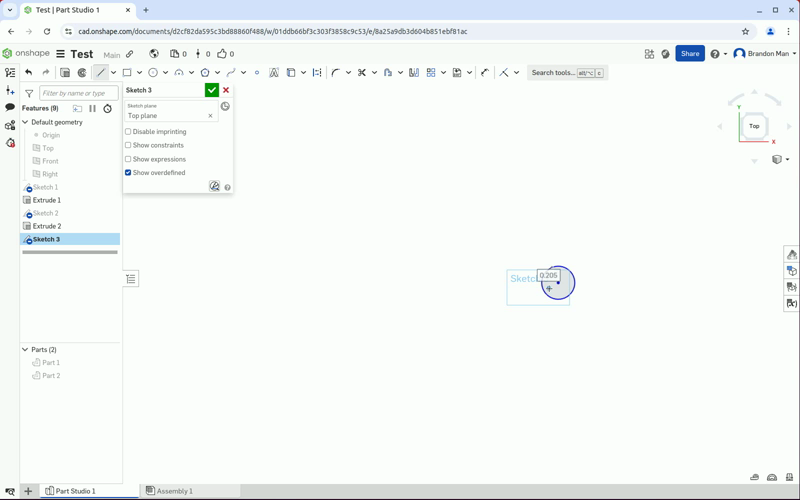
key_up(shift)
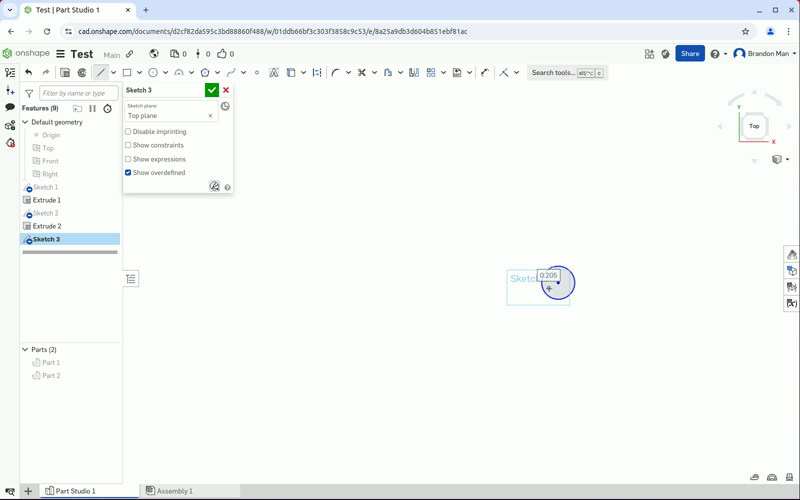
key(esc)
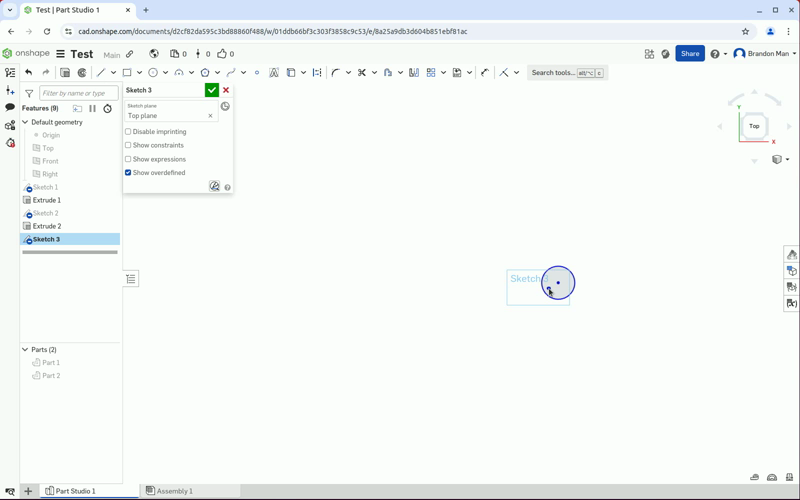
key(a)
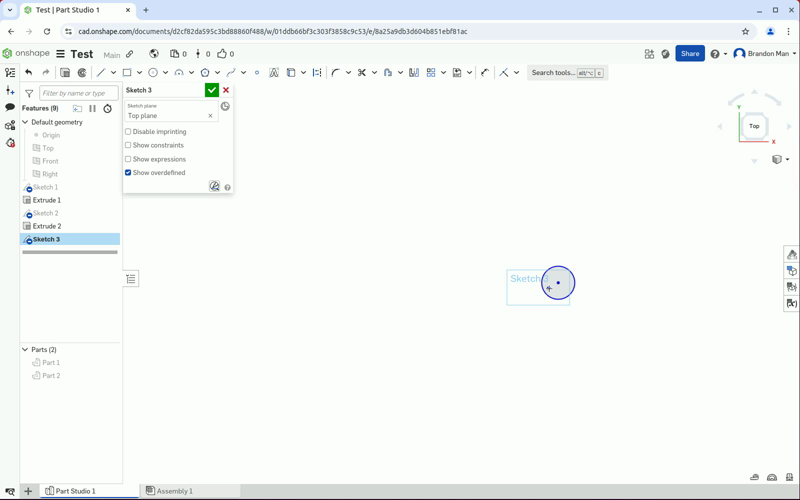
mouse_move(549, 288)
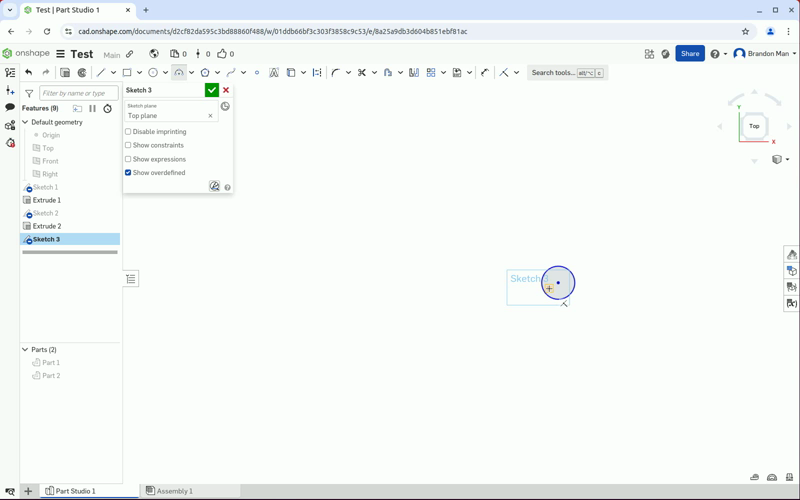
scroll(6)
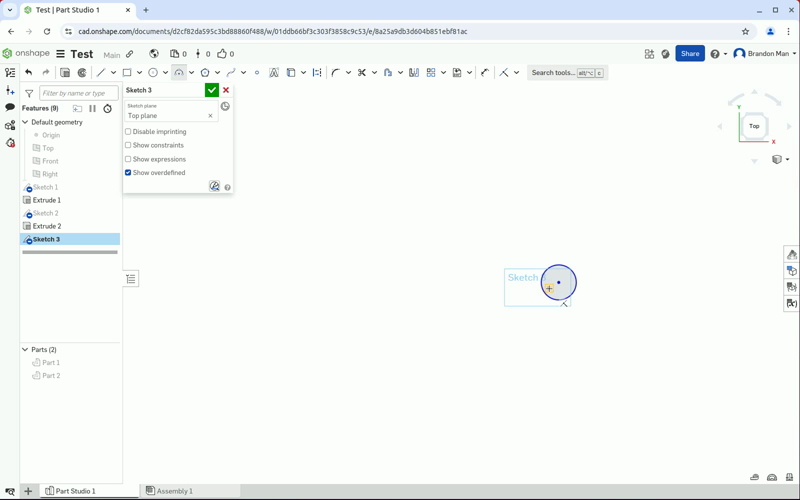
scroll(6)
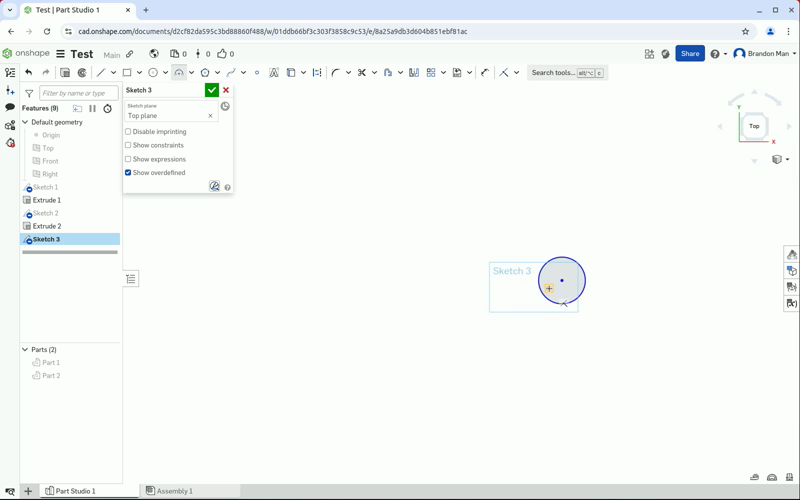
scroll(6)
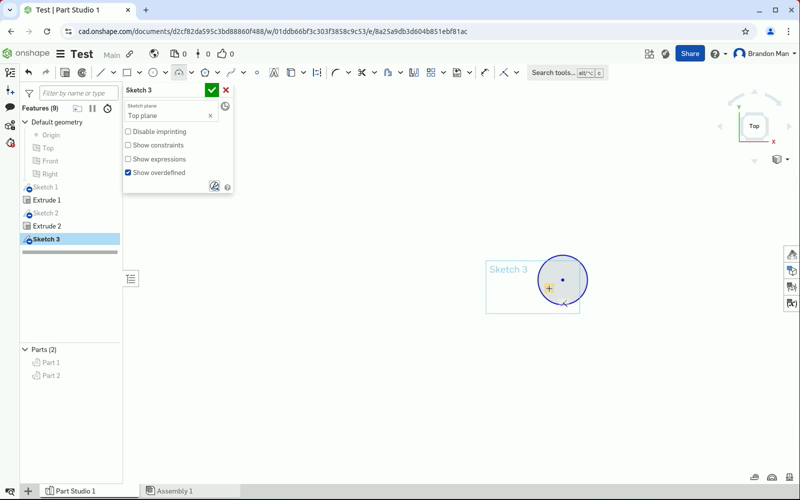
scroll(6)
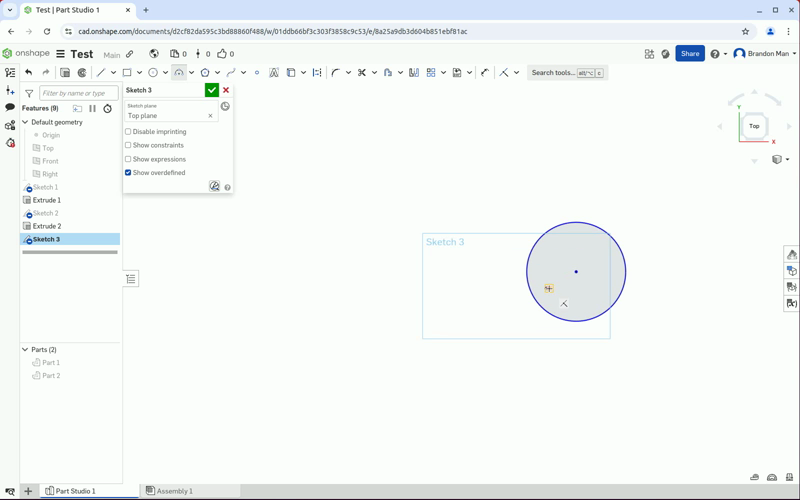
scroll(6)
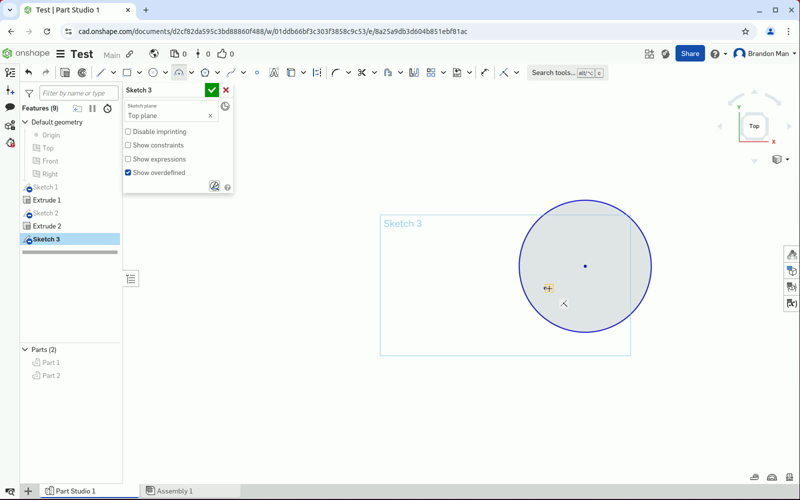
scroll(6)
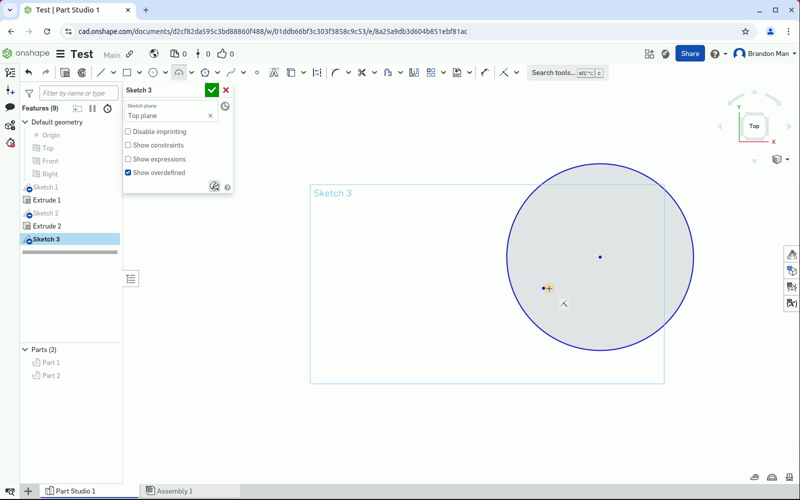
scroll(6)
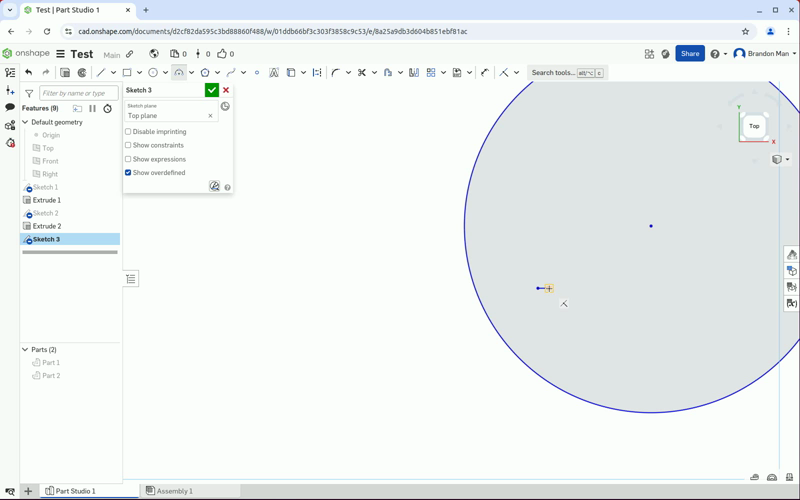
click(549, 288)
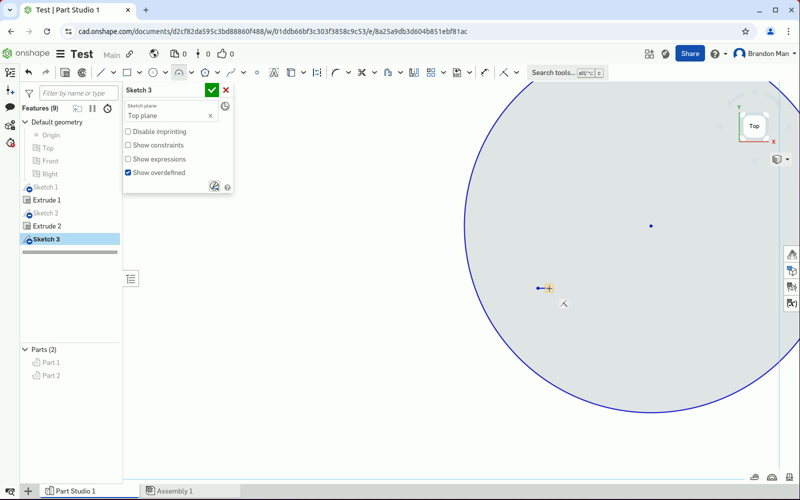
scroll(-6)
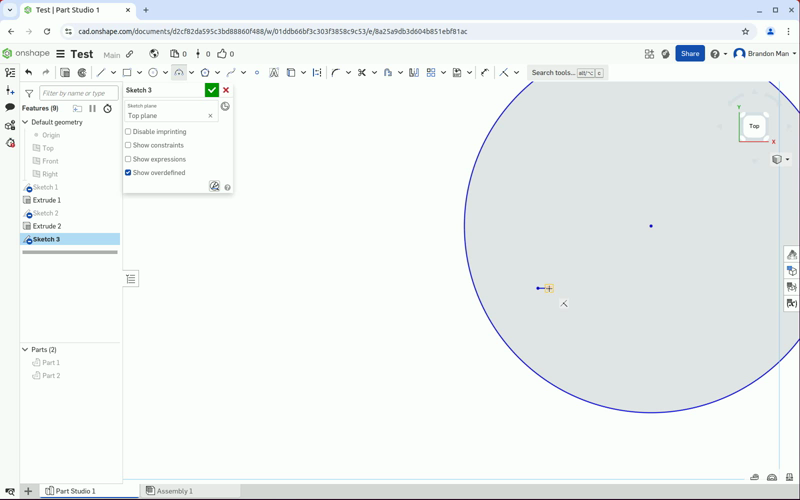
scroll(-6)
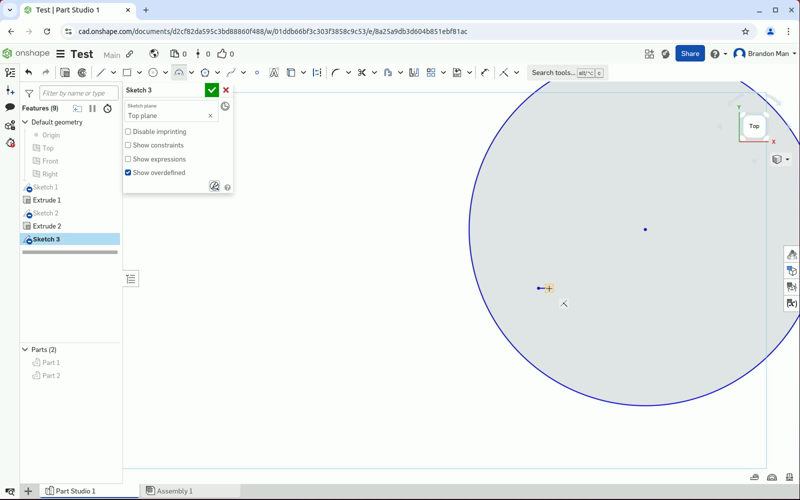
scroll(-6)
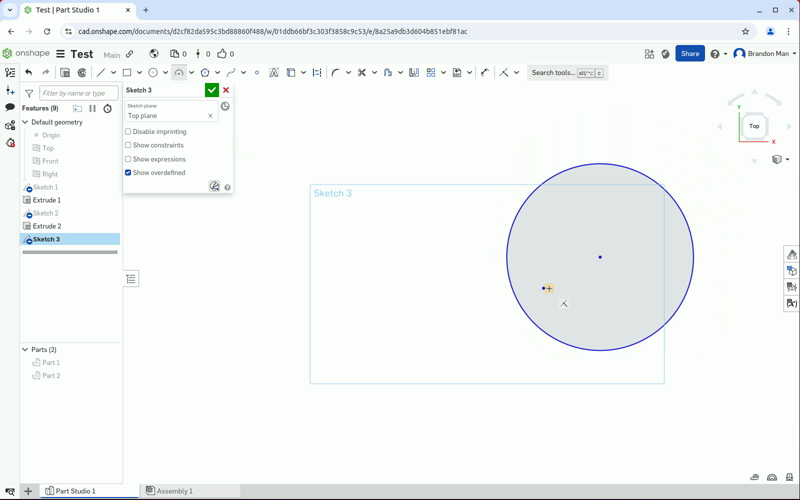
scroll(-6)
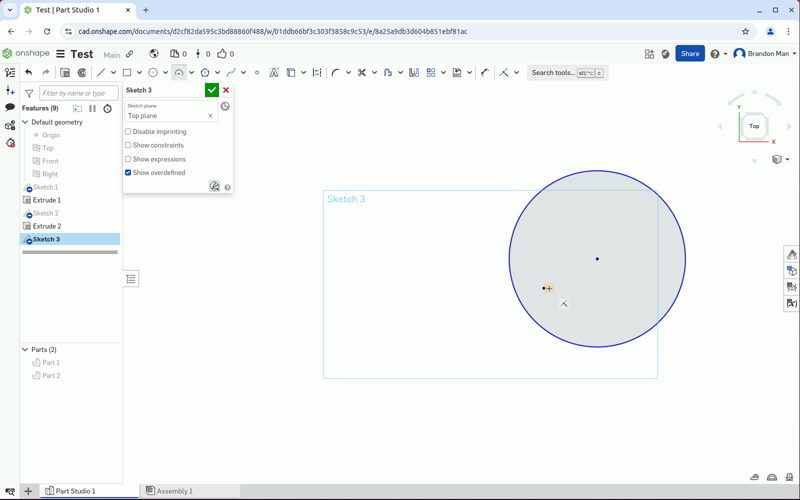
scroll(-6)
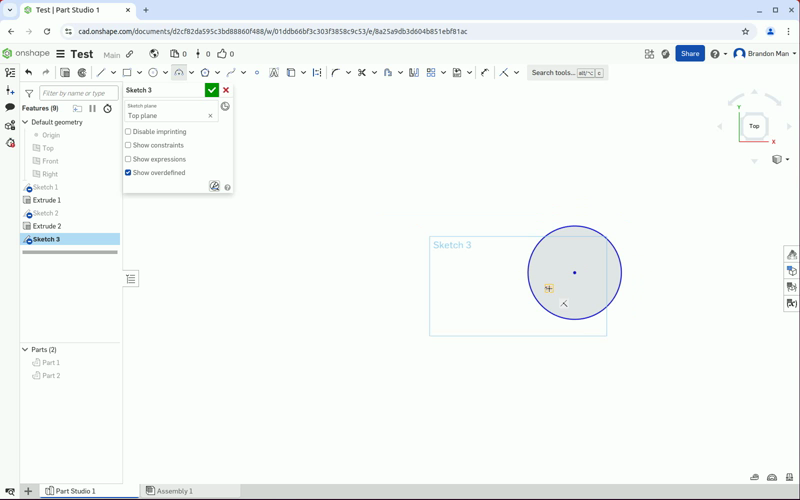
scroll(-6)
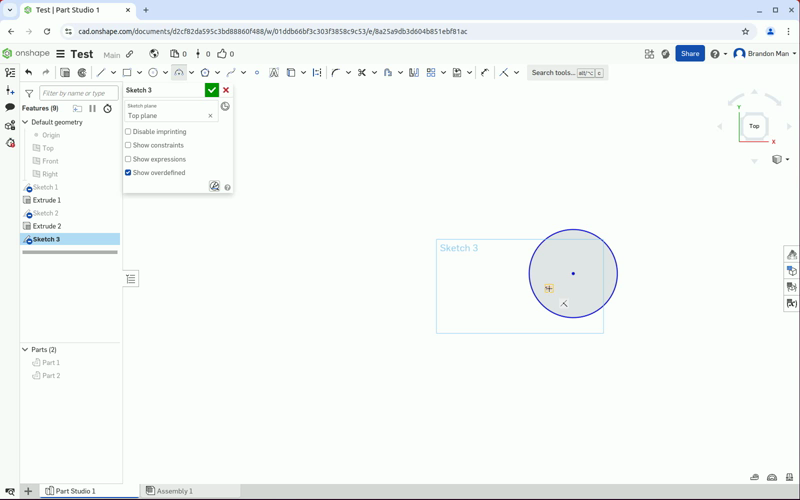
scroll(-6)
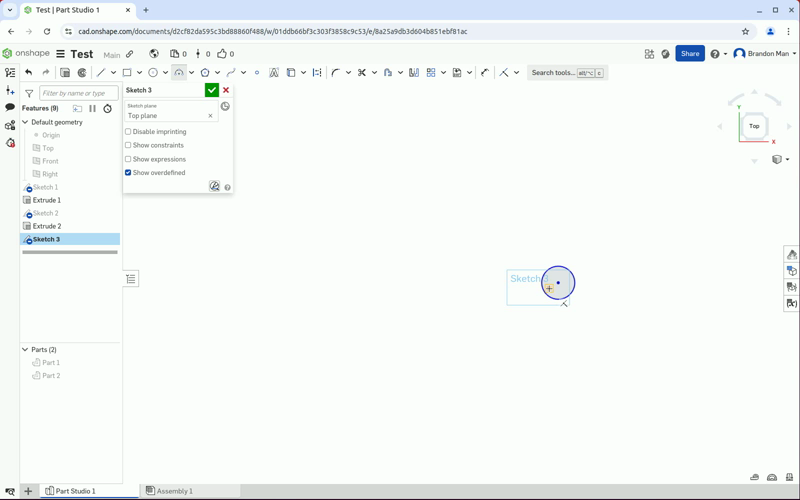
key_down(shift)
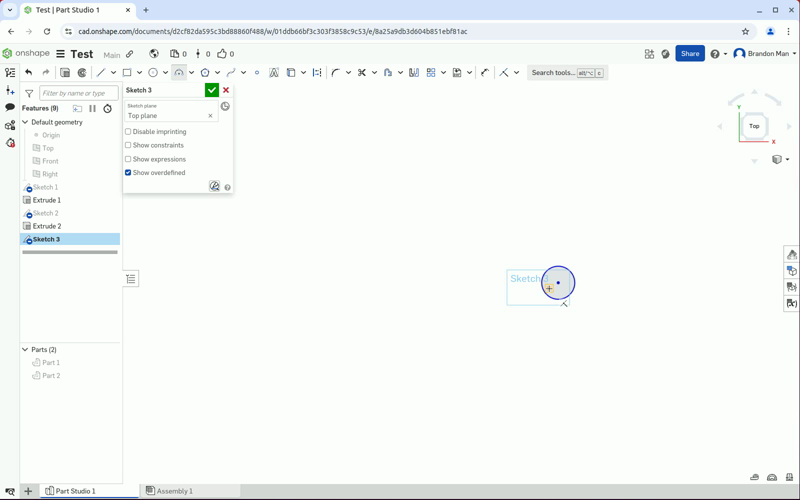
mouse_move(566, 288)
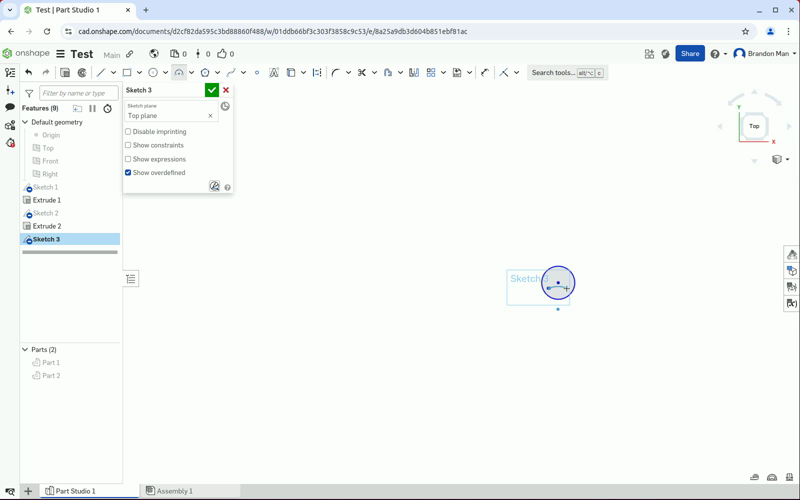
click(566, 288)
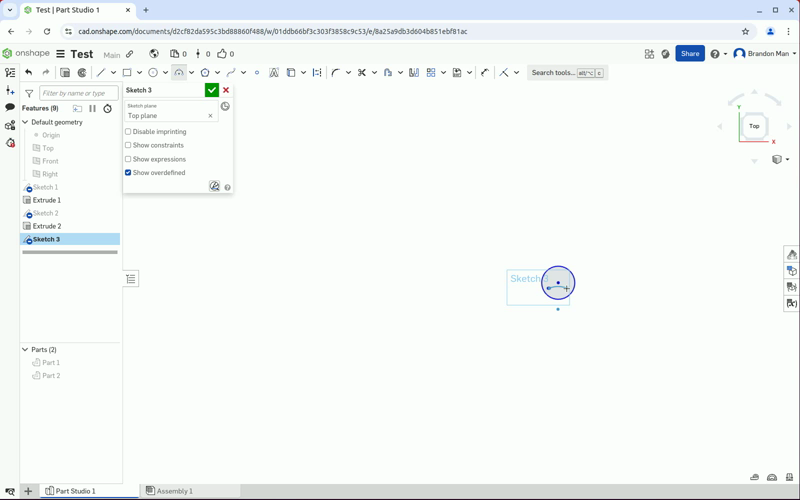
mouse_move(558, 272)
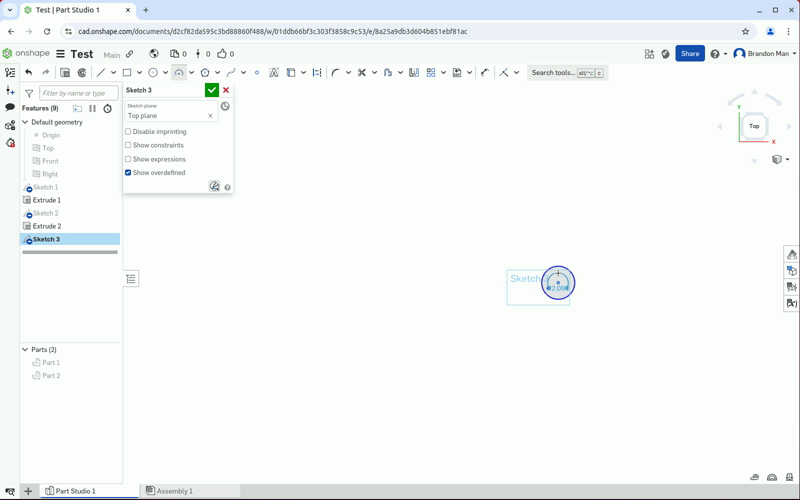
click(558, 272)
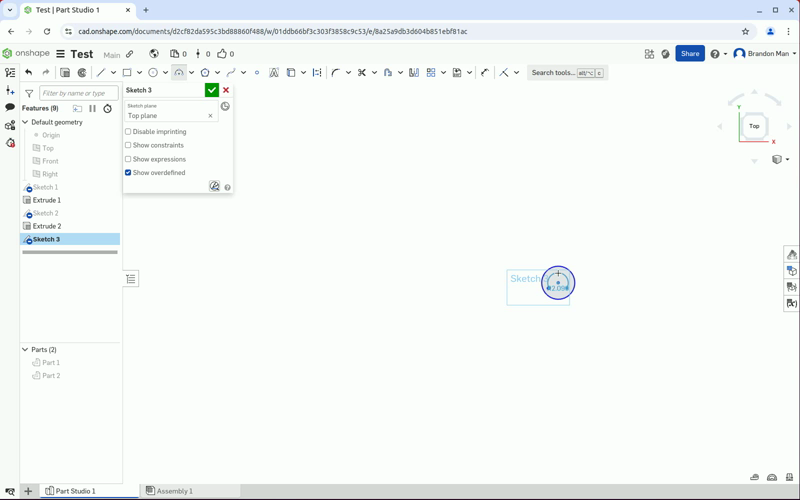
key_up(shift)
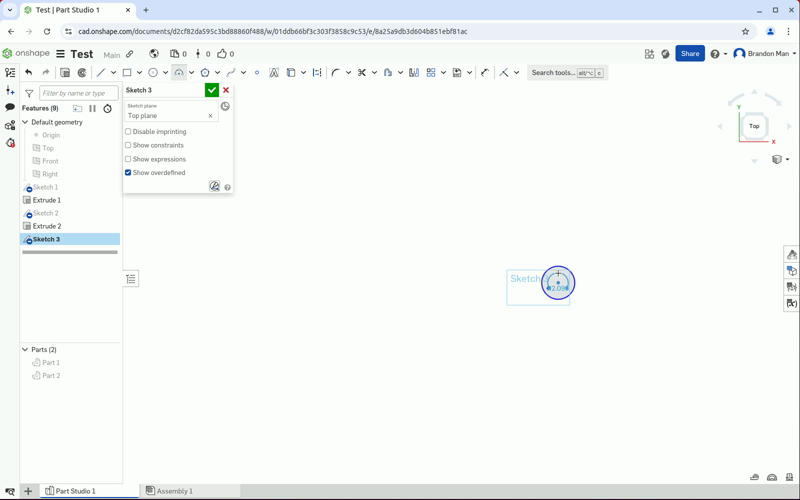
key(esc)
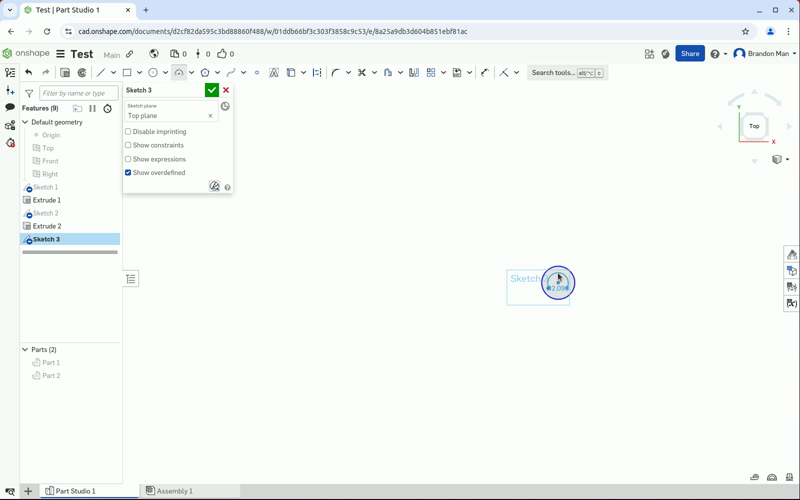
key(l)
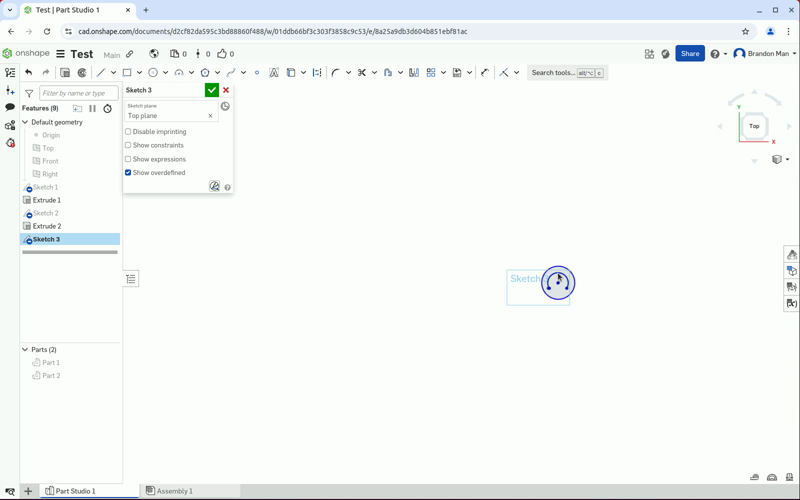
mouse_move(566, 288)
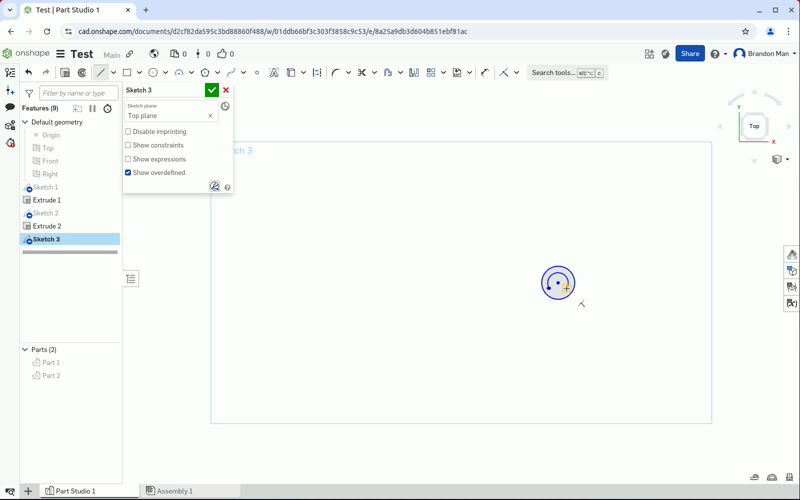
click(566, 288)
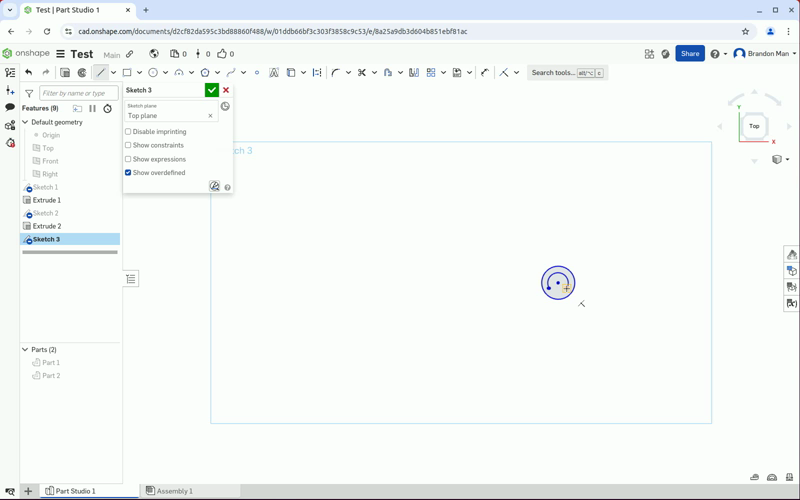
key_down(shift)
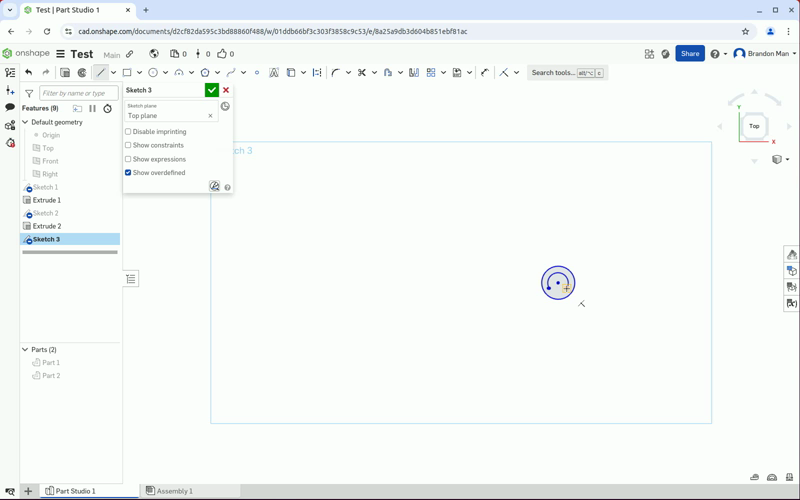
mouse_move(589, 288)
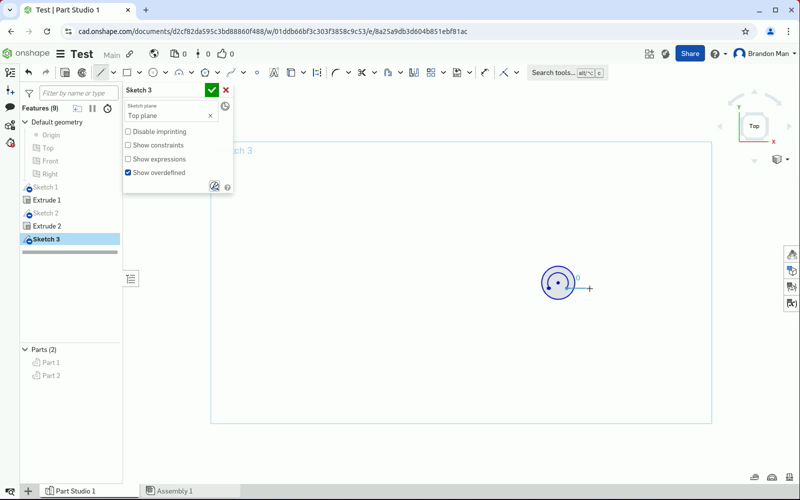
mouse_move(567, 288)
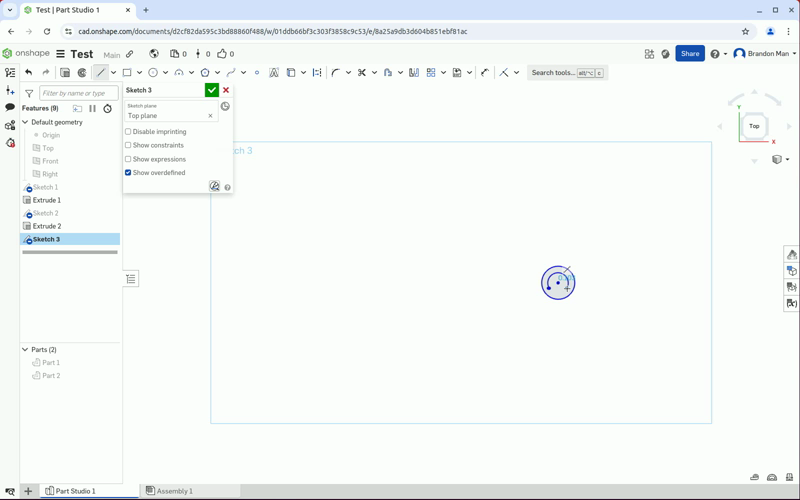
scroll(6)
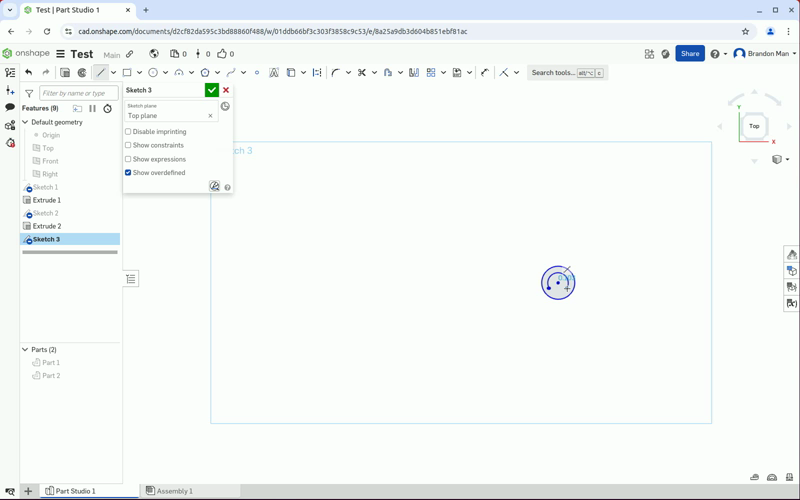
scroll(6)
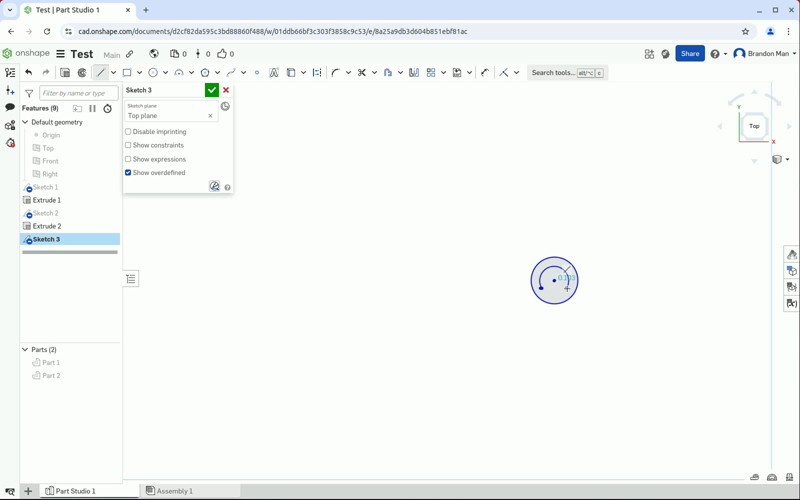
scroll(6)
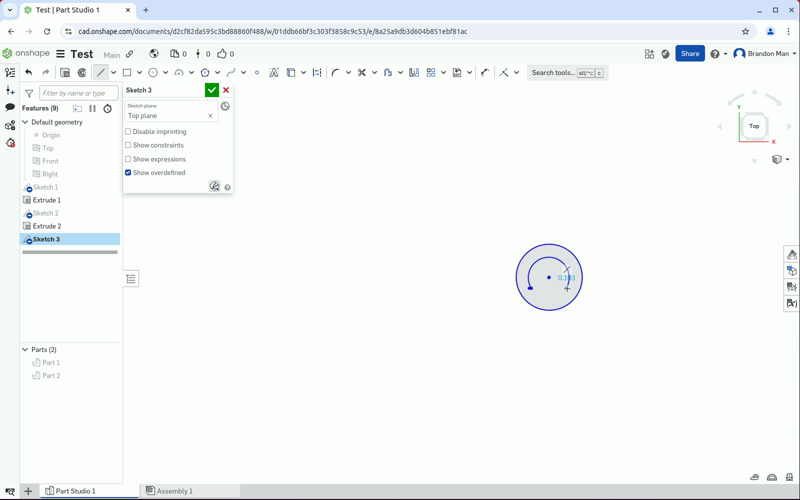
scroll(6)
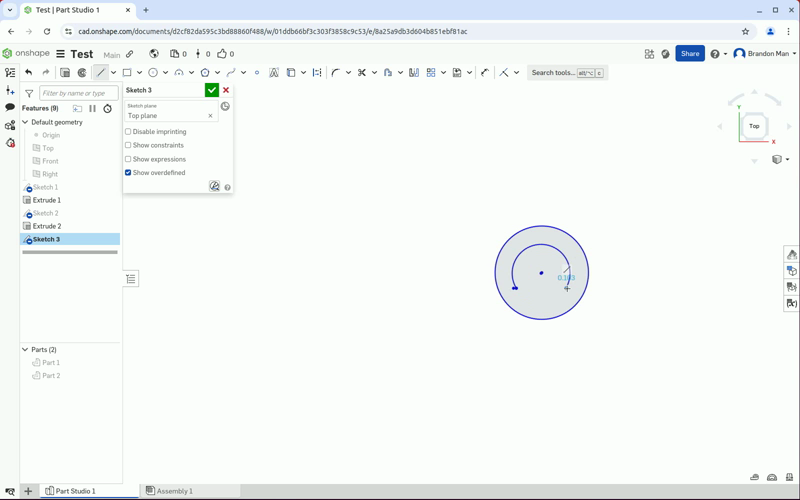
scroll(6)
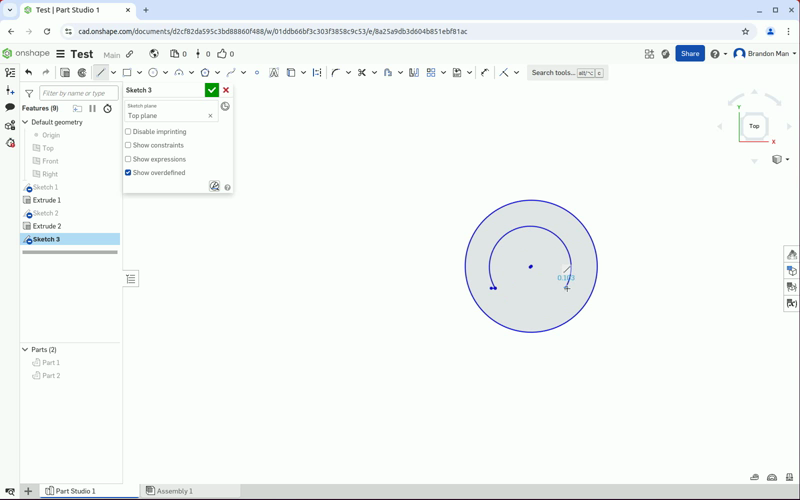
scroll(6)
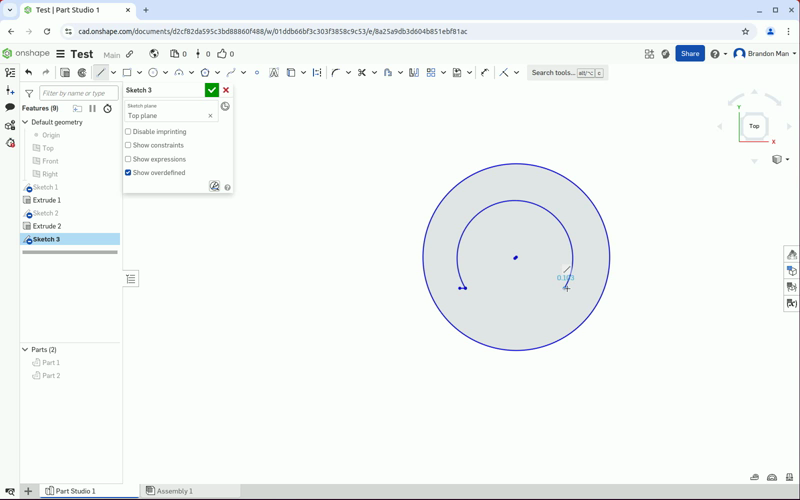
scroll(6)
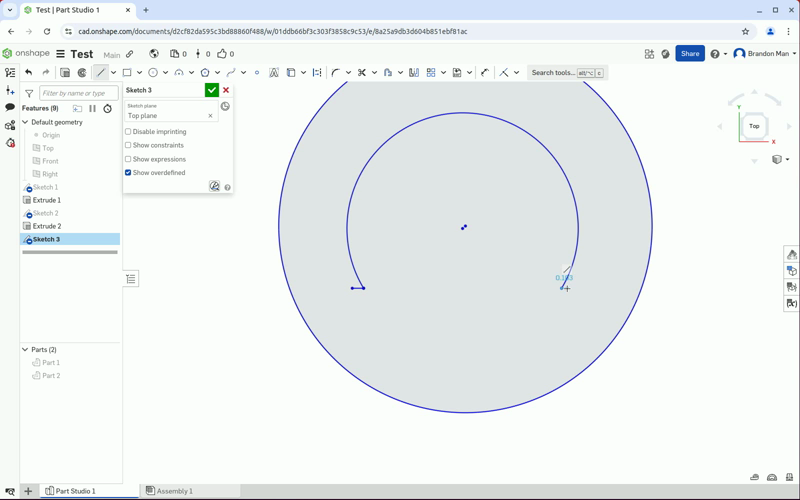
click(567, 288)
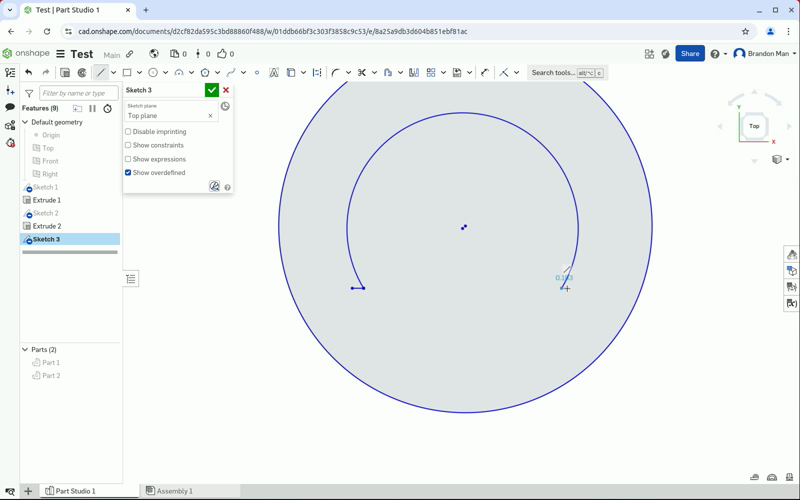
scroll(-6)
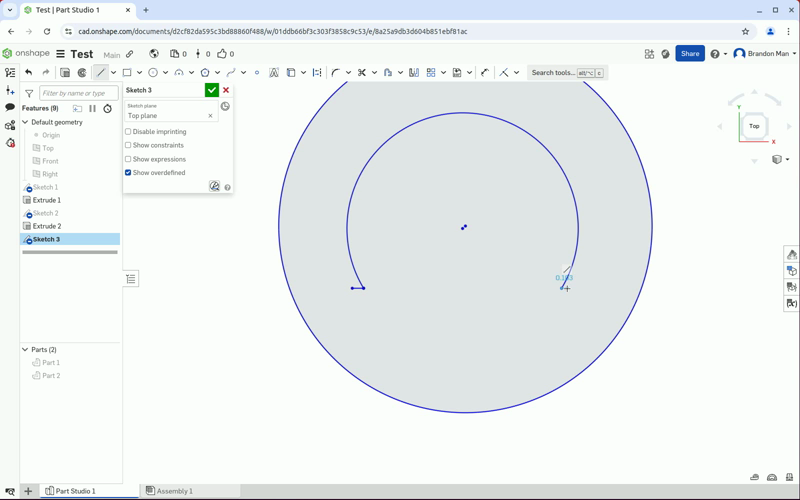
scroll(-6)
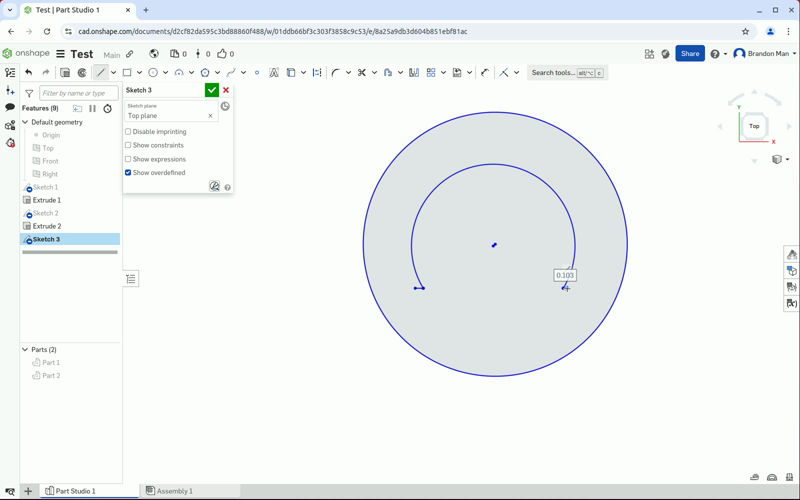
scroll(-6)
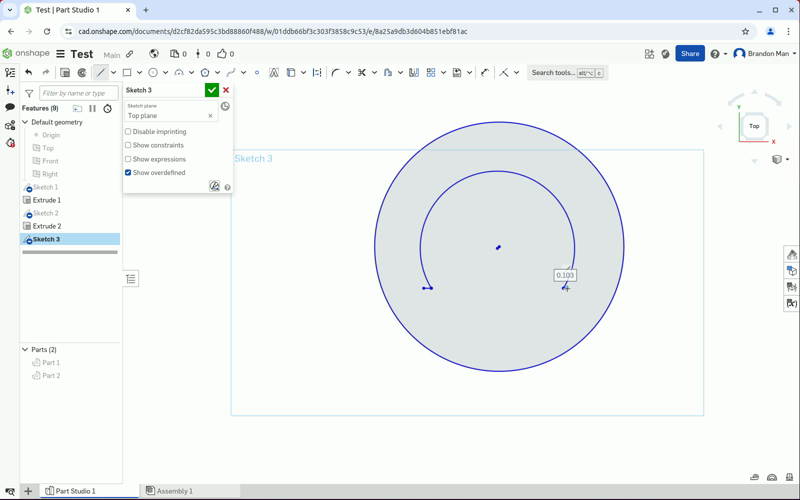
scroll(-6)
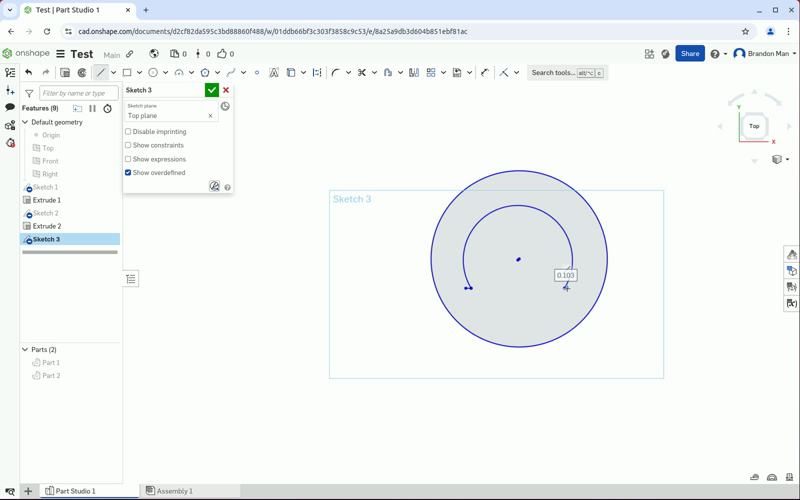
scroll(-6)
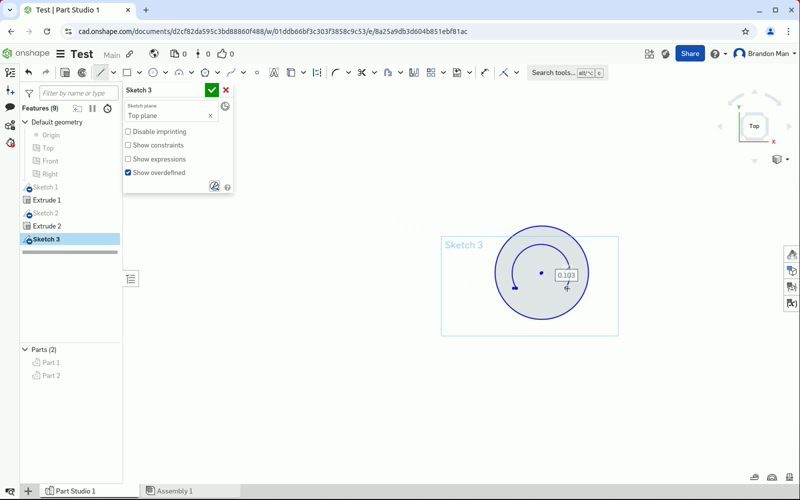
scroll(-6)
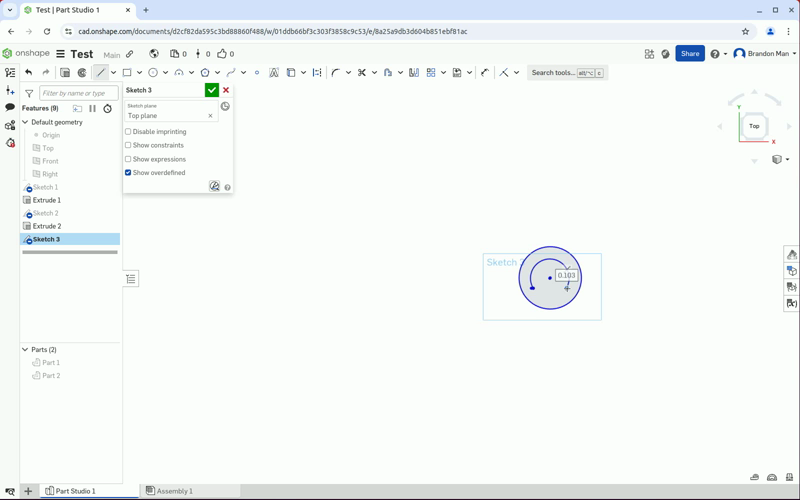
scroll(-6)
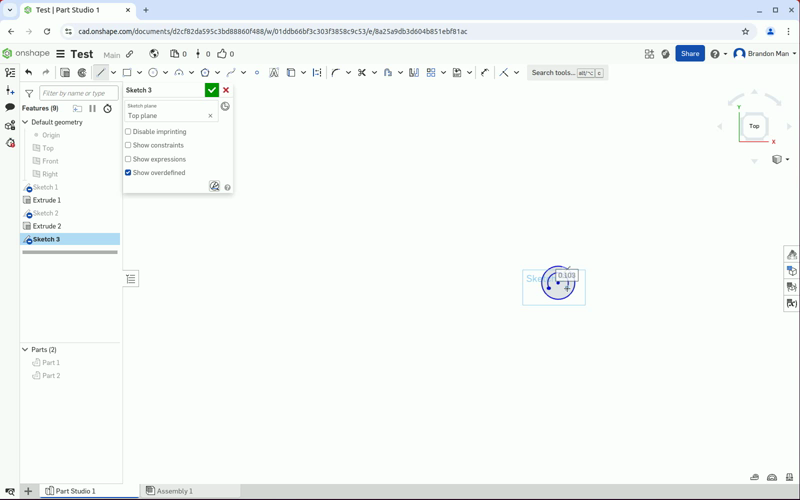
key_up(shift)
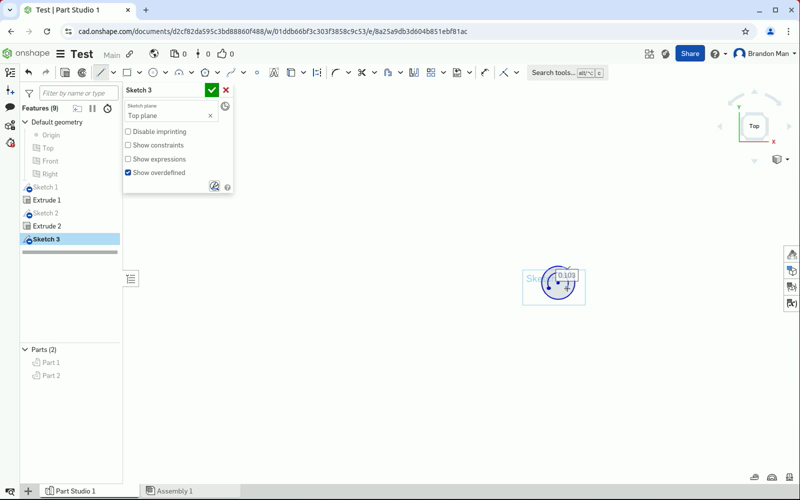
key(esc)
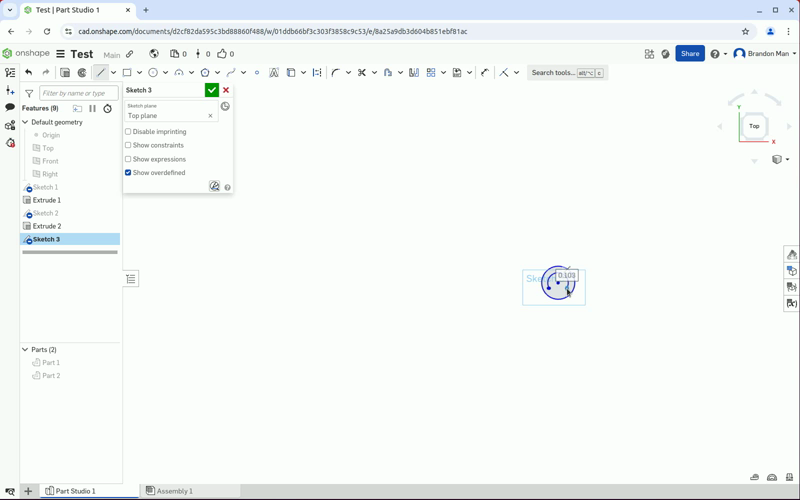
key(a)
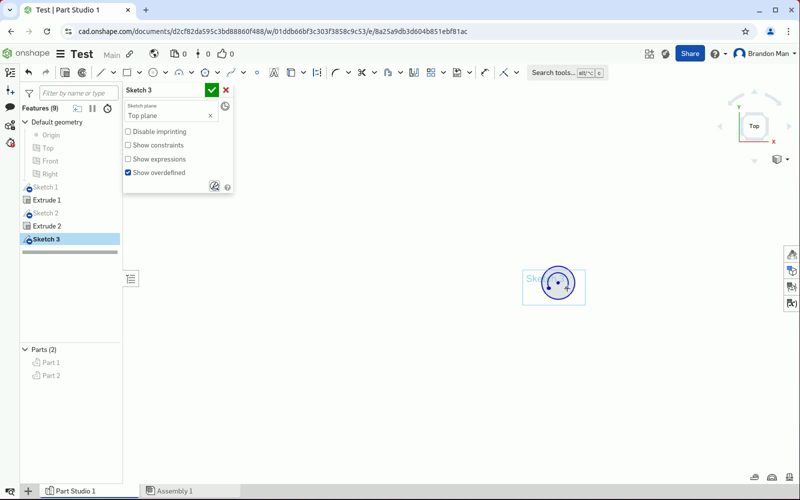
mouse_move(567, 288)
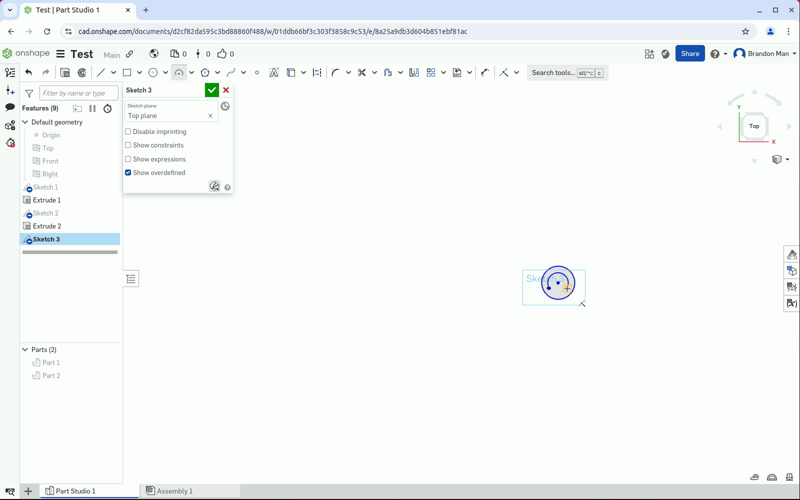
scroll(6)
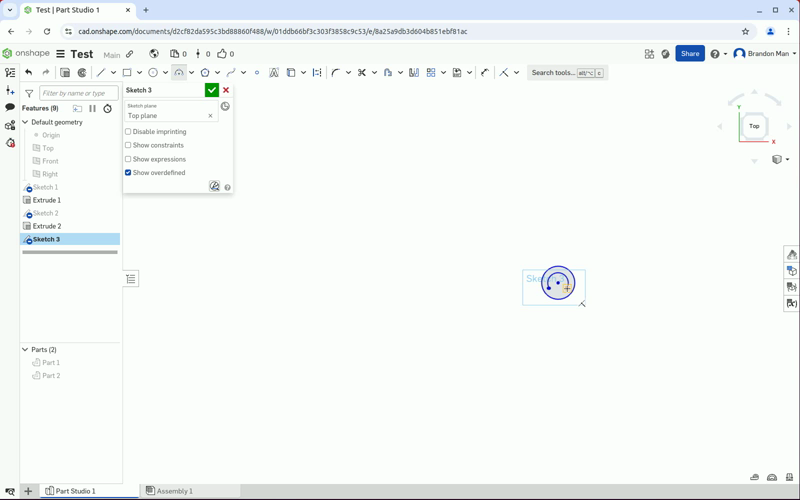
scroll(6)
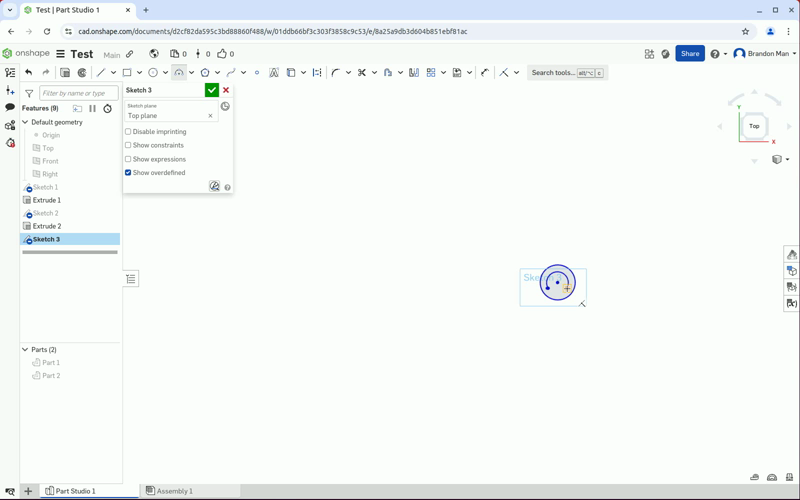
scroll(6)
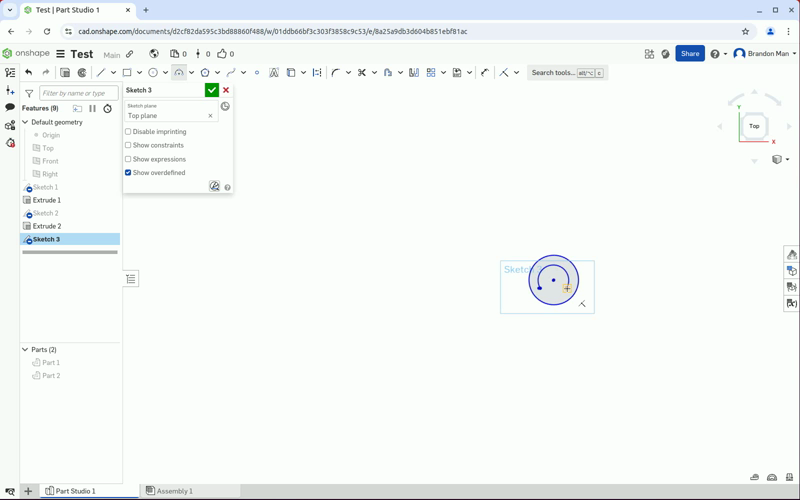
scroll(6)
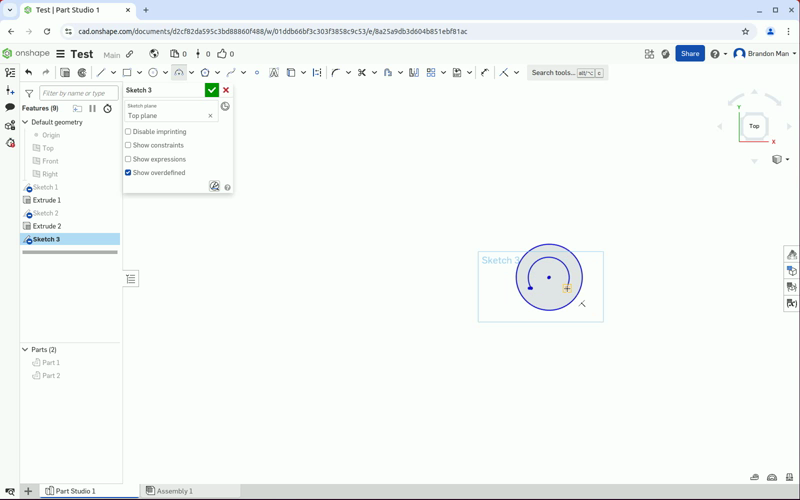
scroll(6)
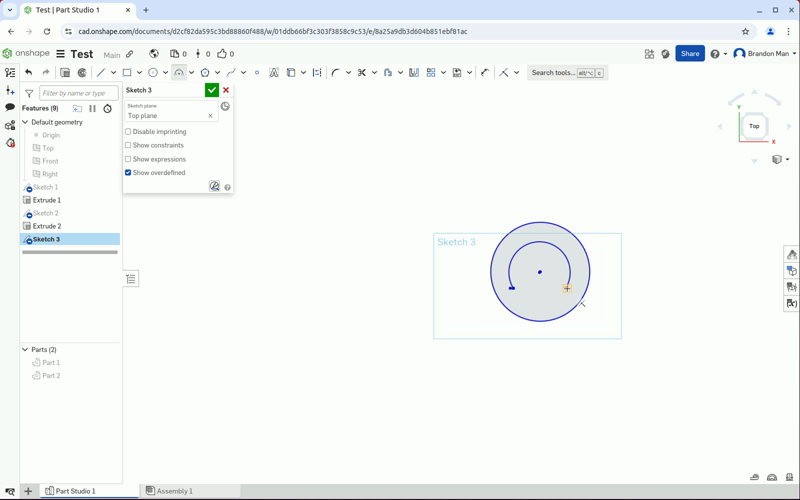
scroll(6)
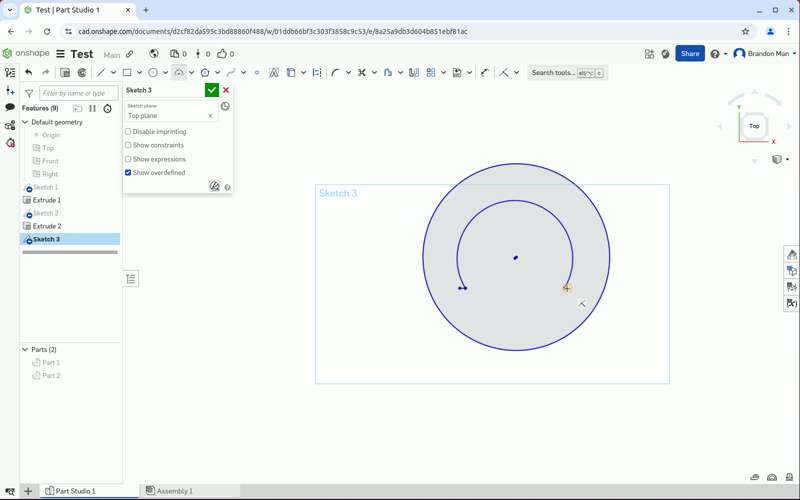
scroll(6)
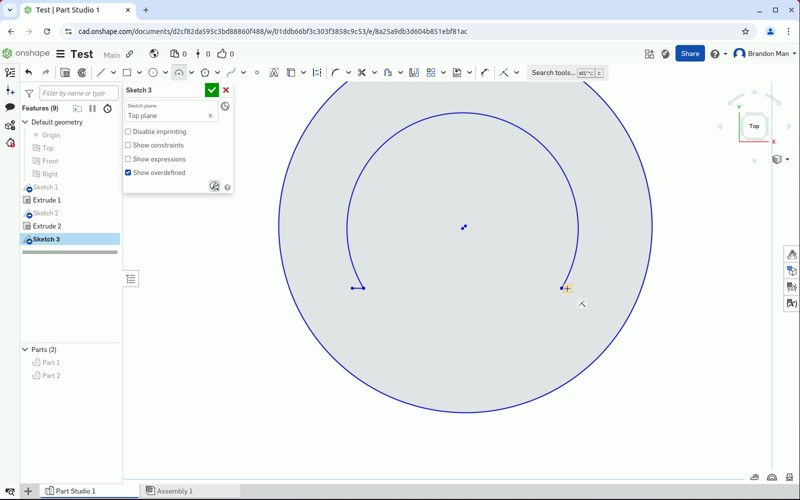
click(567, 288)
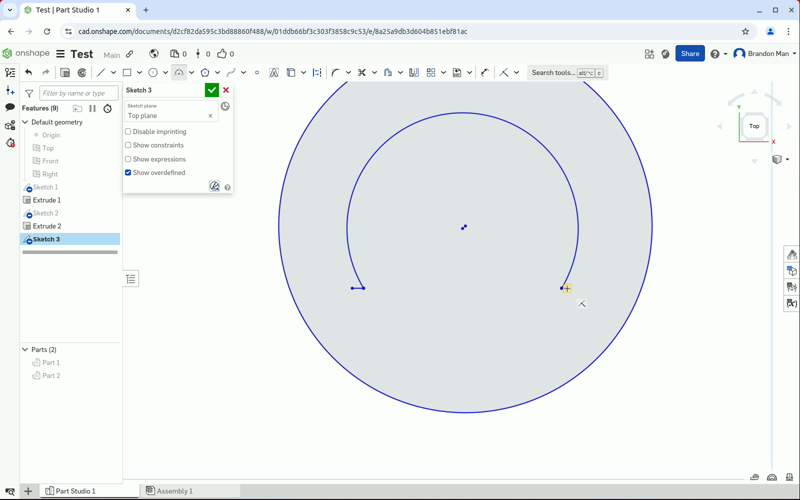
scroll(-6)
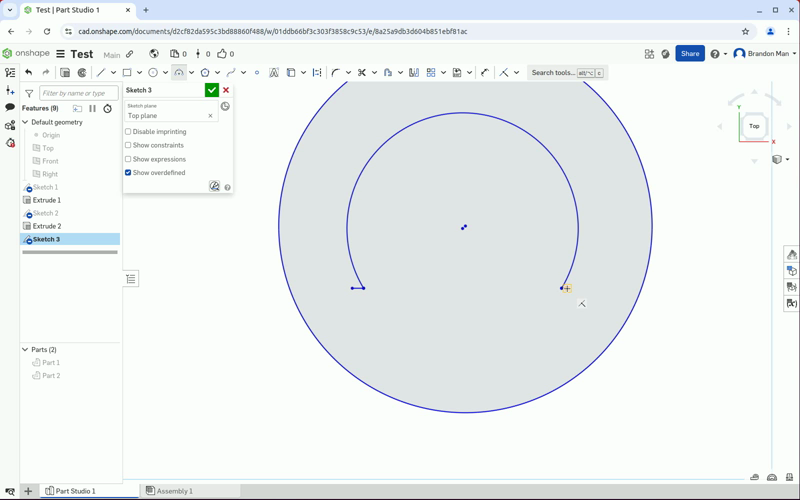
scroll(-6)
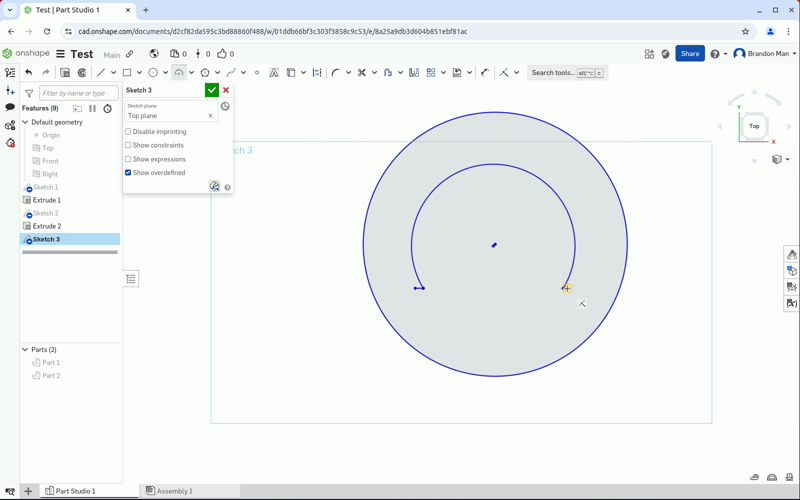
scroll(-6)
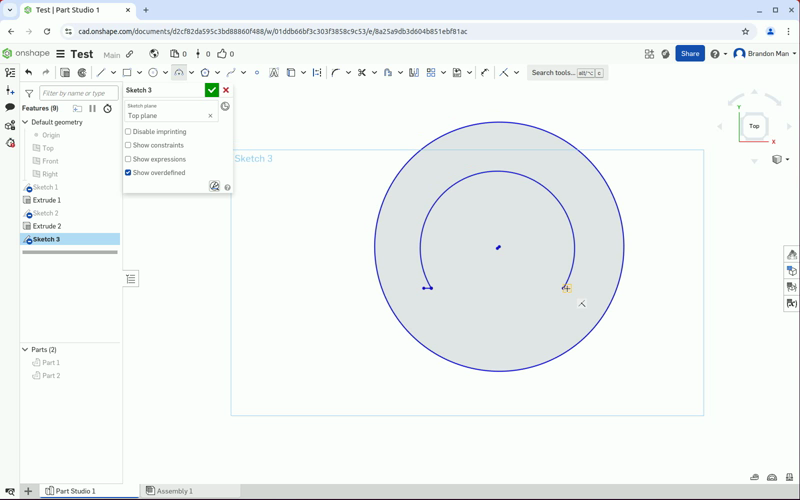
scroll(-6)
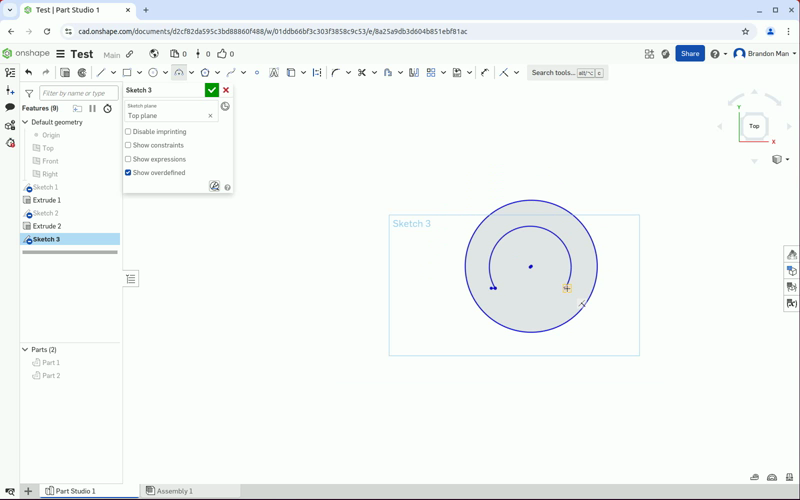
scroll(-6)
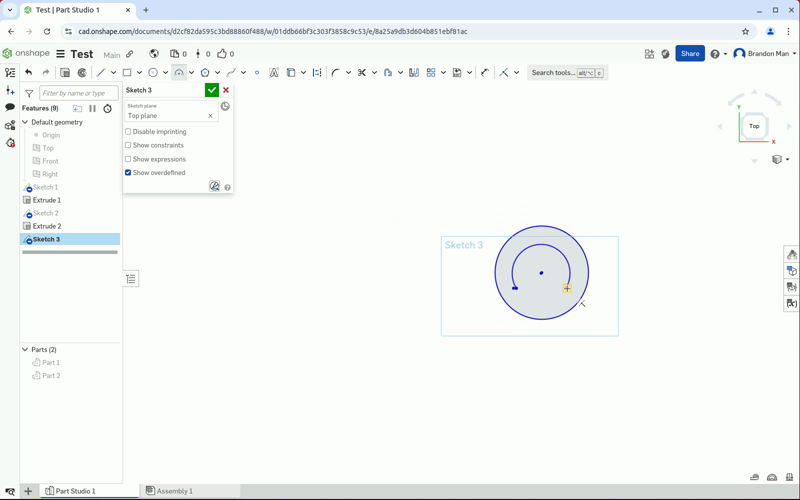
scroll(-6)
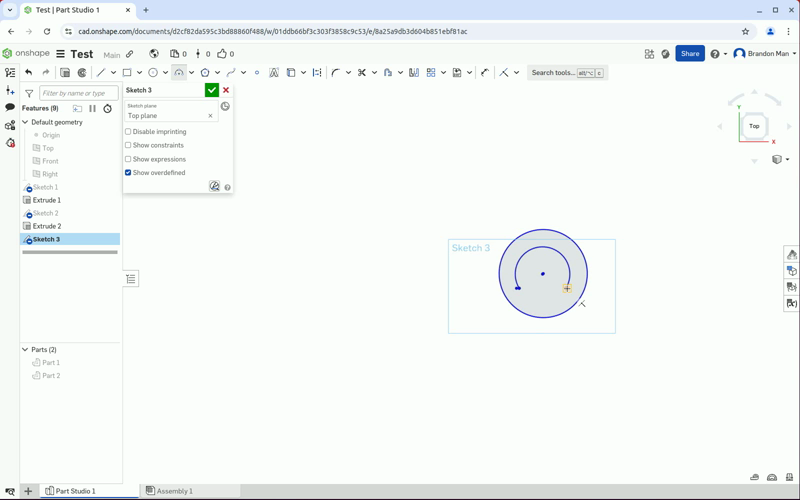
scroll(-6)
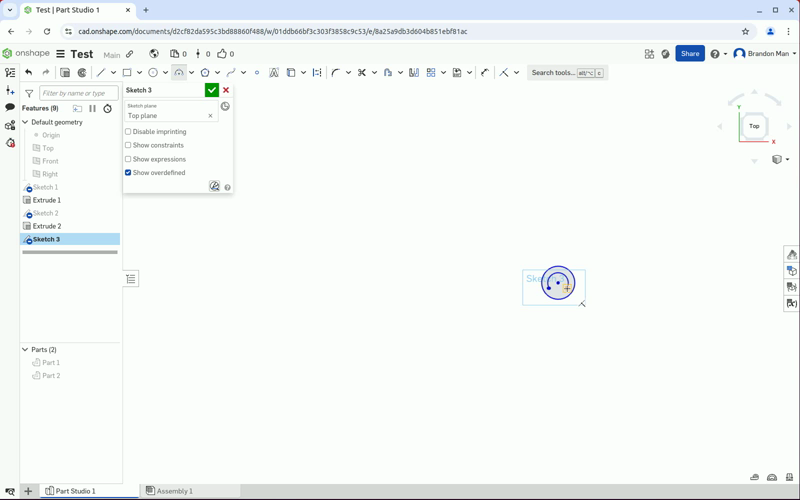
mouse_move(548, 288)
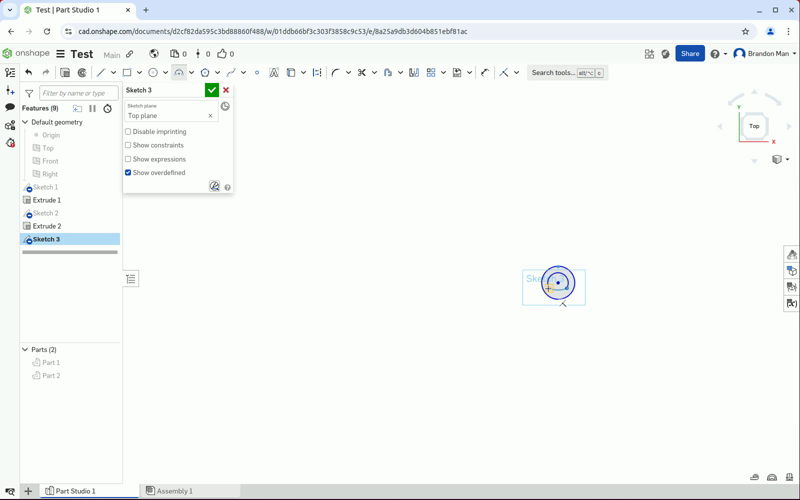
scroll(6)
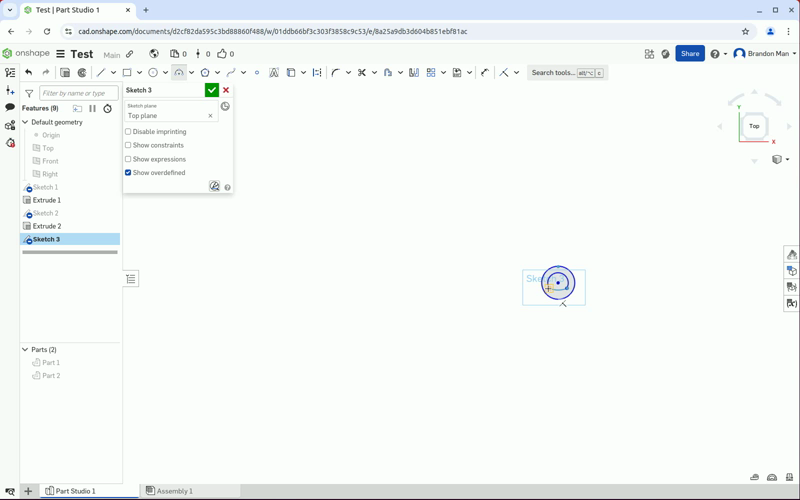
scroll(6)
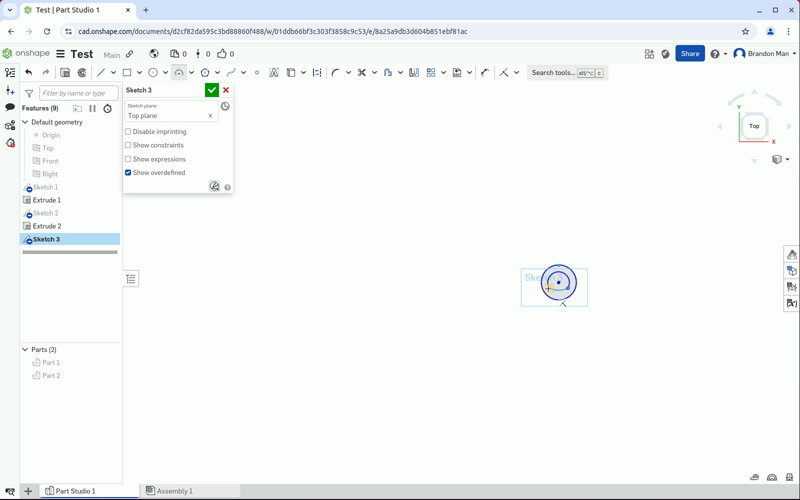
scroll(6)
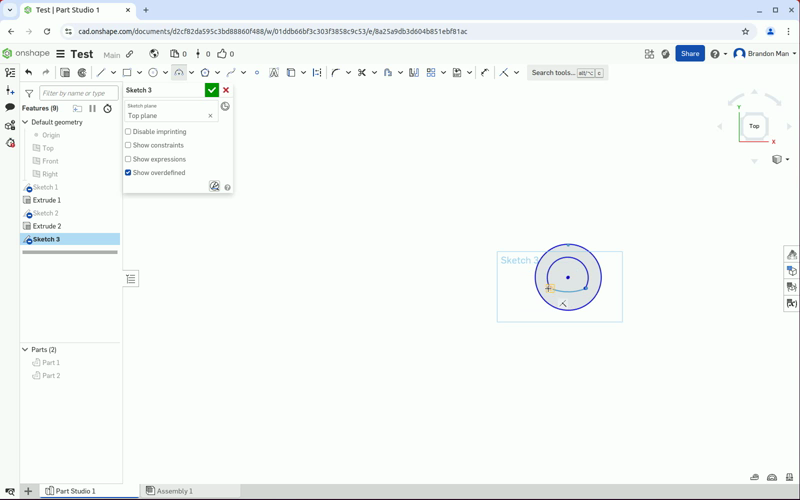
scroll(6)
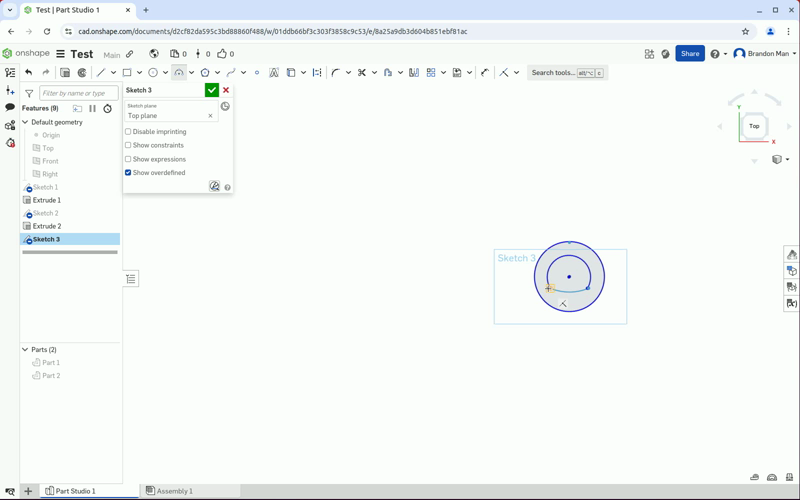
scroll(6)
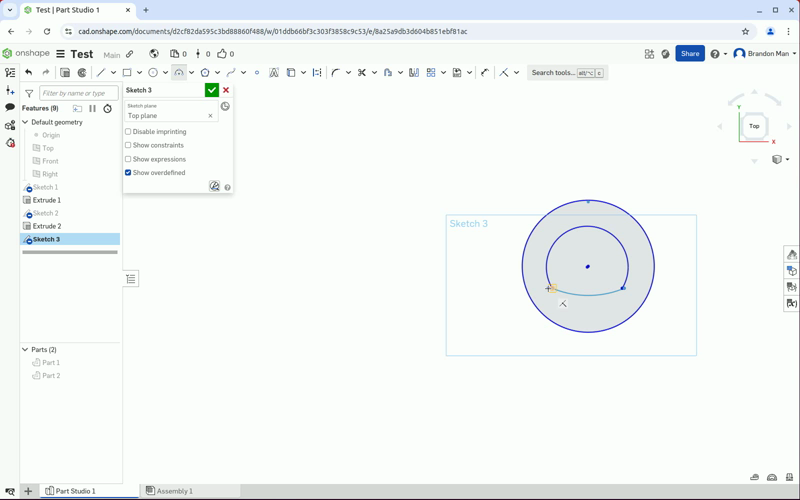
scroll(6)
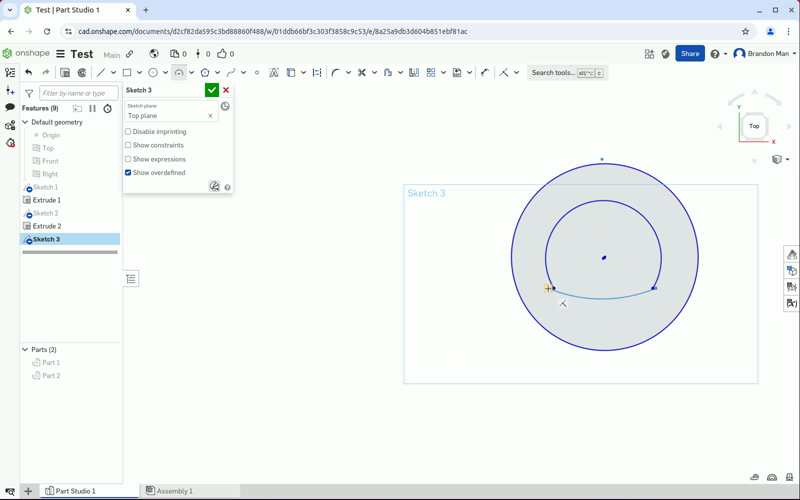
scroll(6)
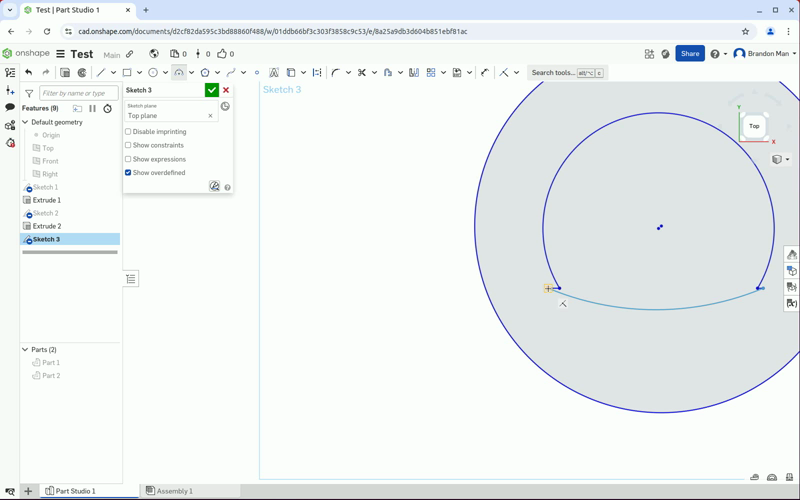
click(548, 288)
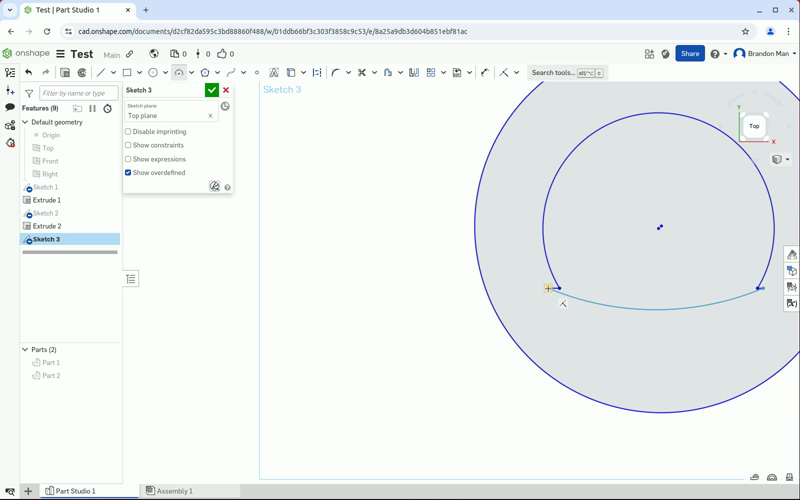
scroll(-6)
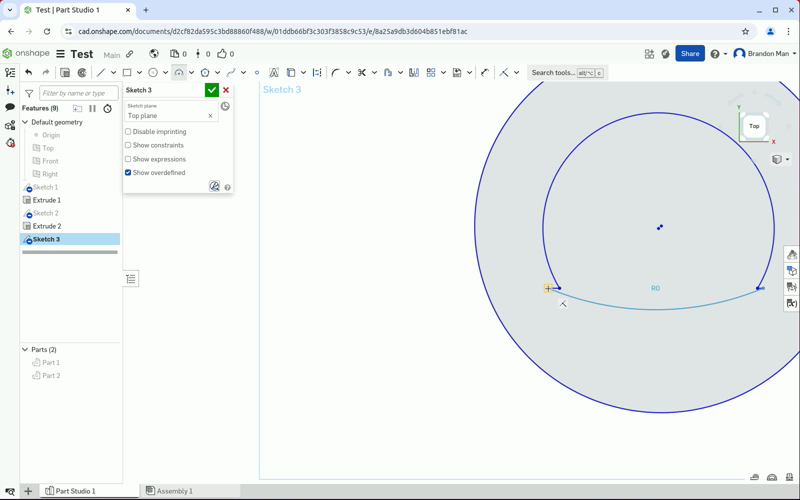
scroll(-6)
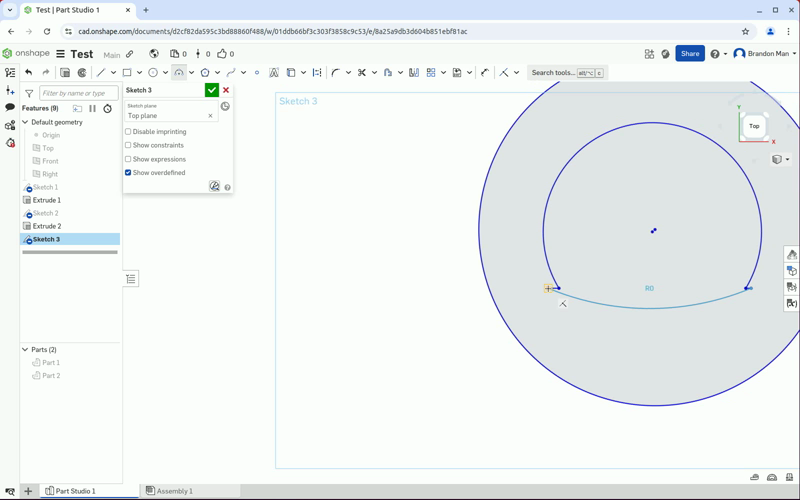
scroll(-6)
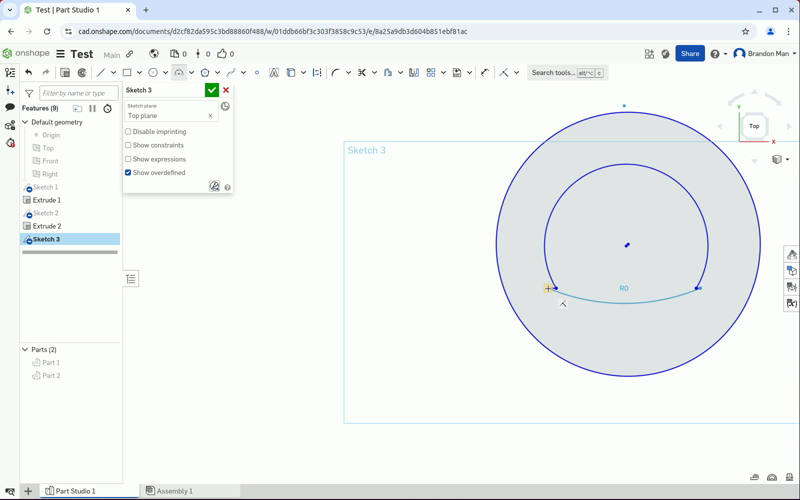
scroll(-6)
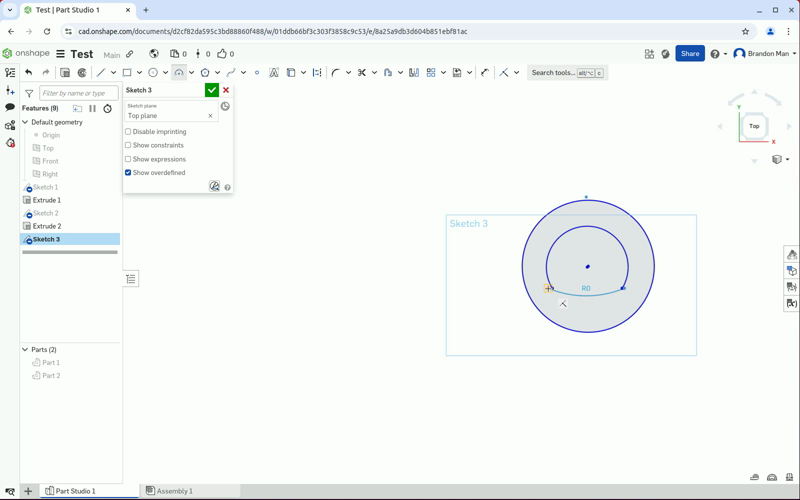
scroll(-6)
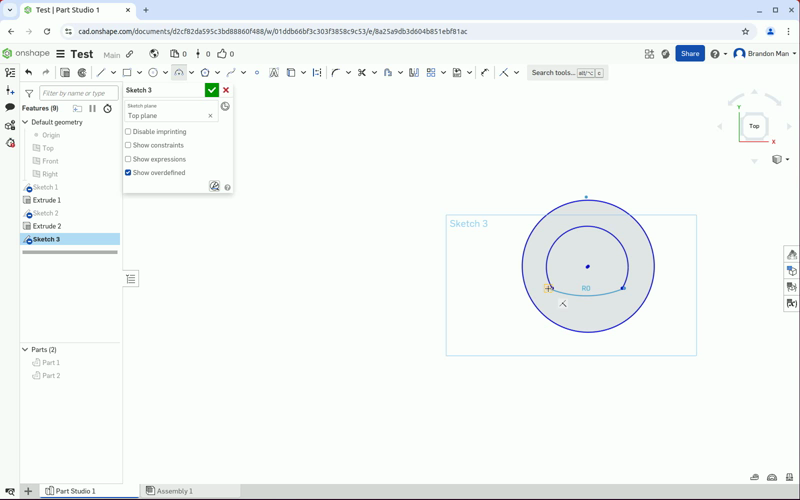
scroll(-6)
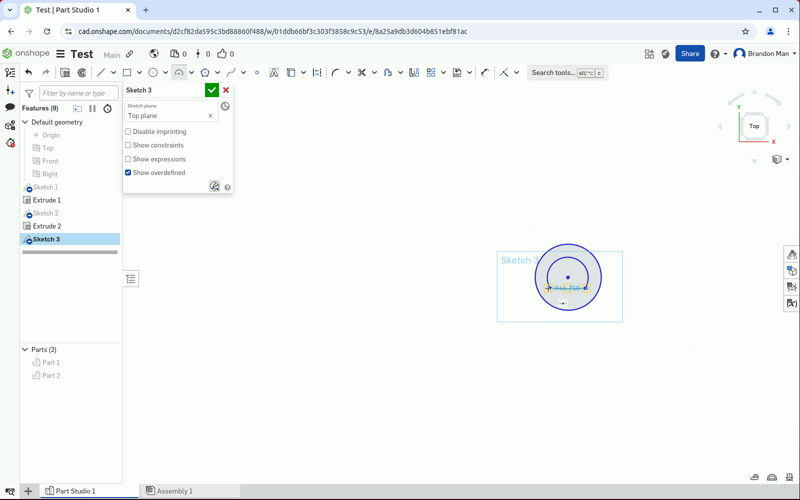
scroll(-6)
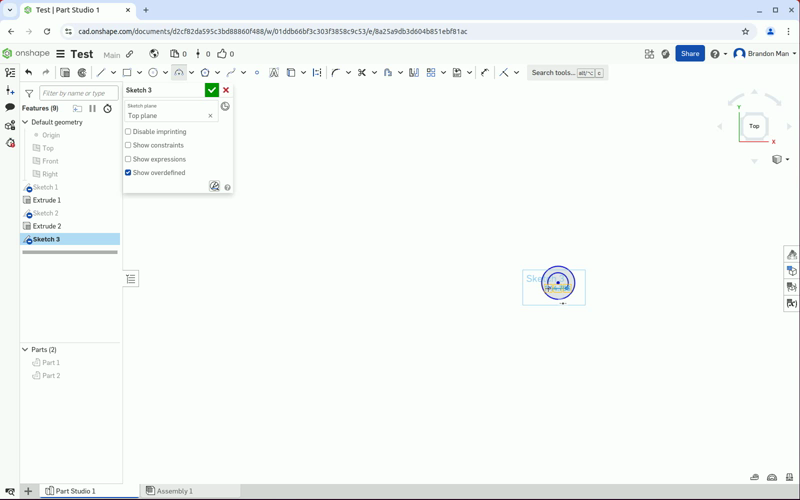
key_down(shift)
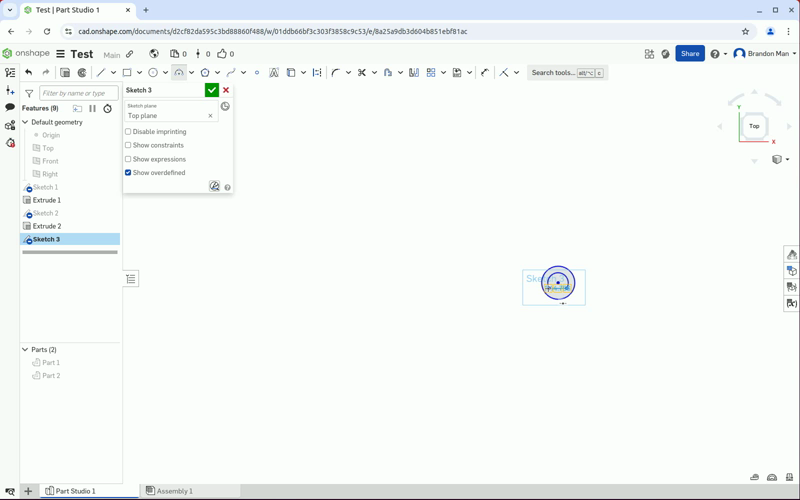
mouse_move(558, 272)
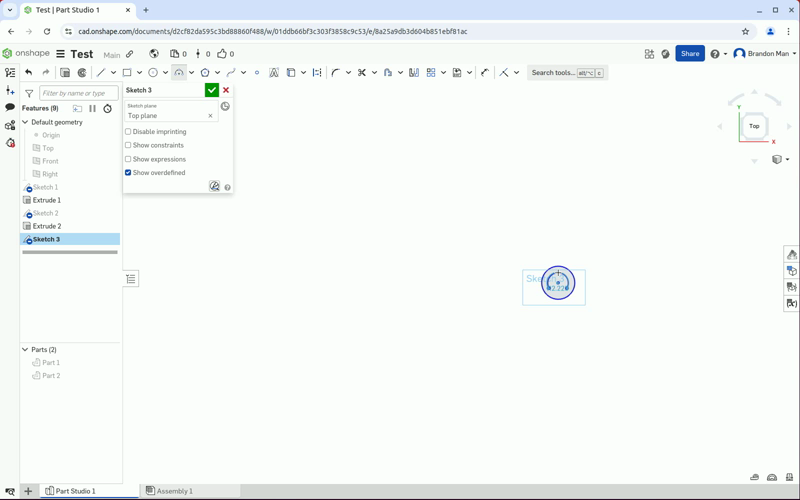
scroll(6)
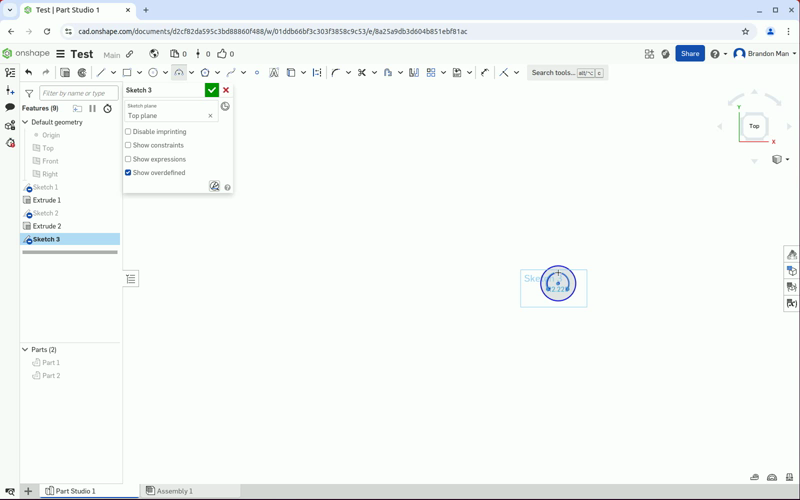
scroll(6)
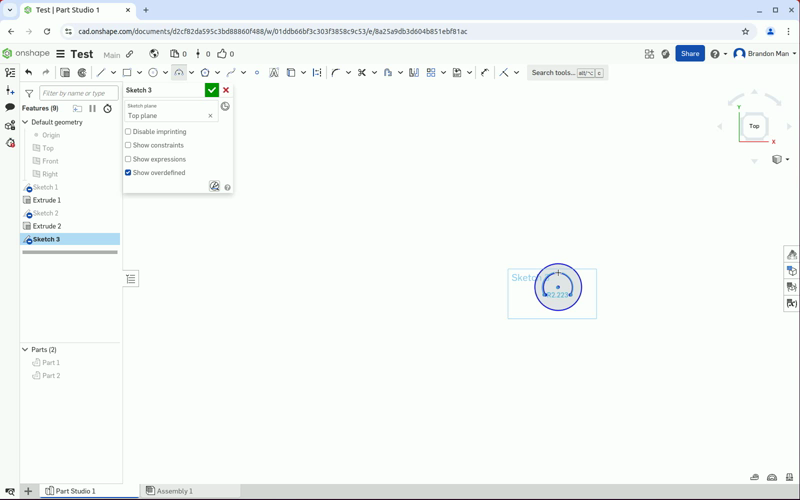
scroll(6)
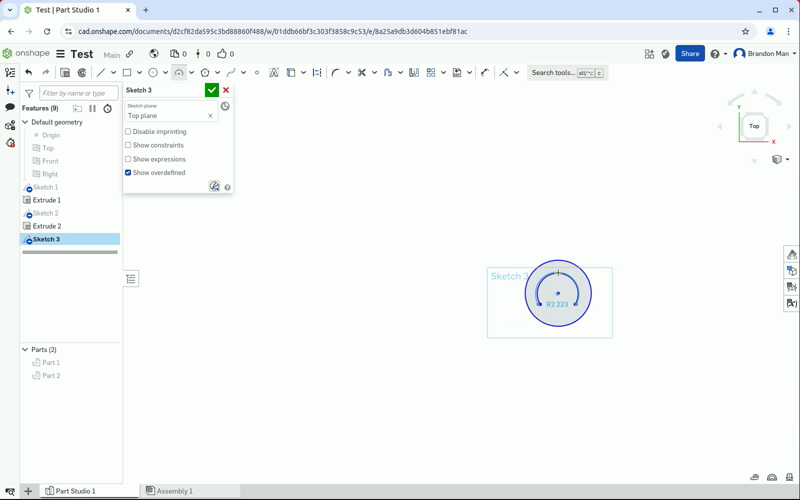
scroll(6)
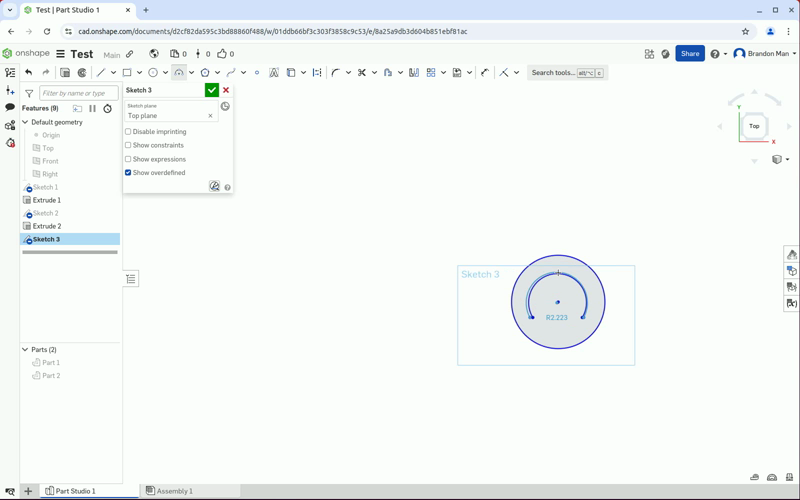
scroll(6)
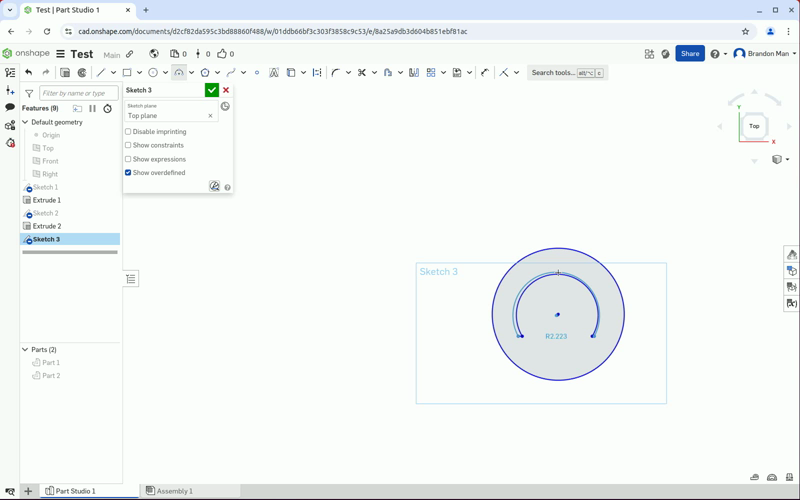
scroll(6)
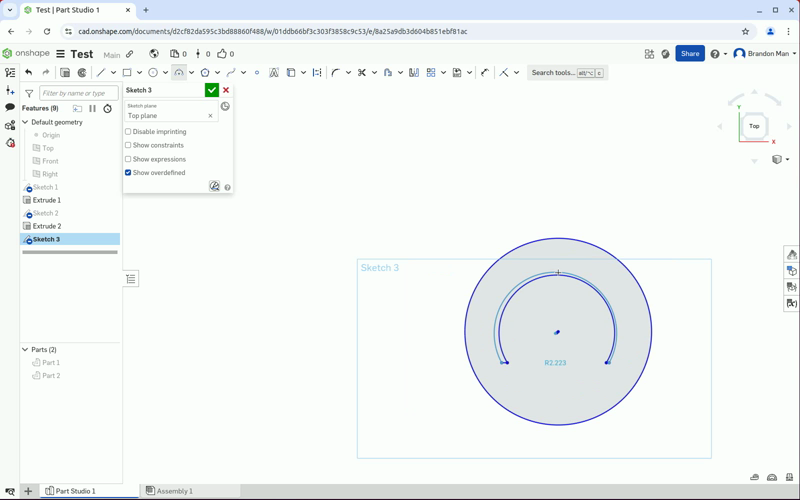
scroll(6)
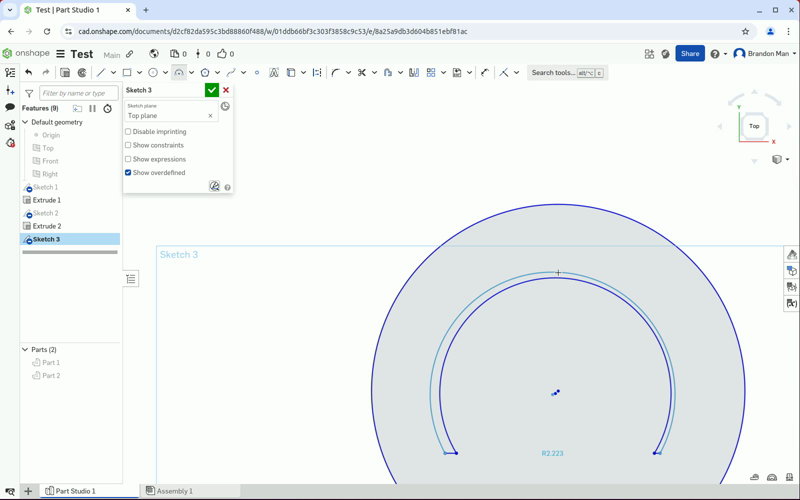
click(558, 272)
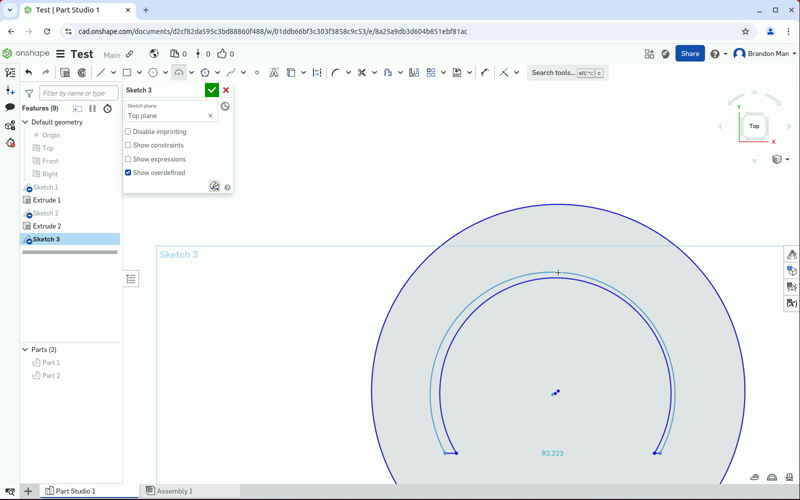
scroll(-6)
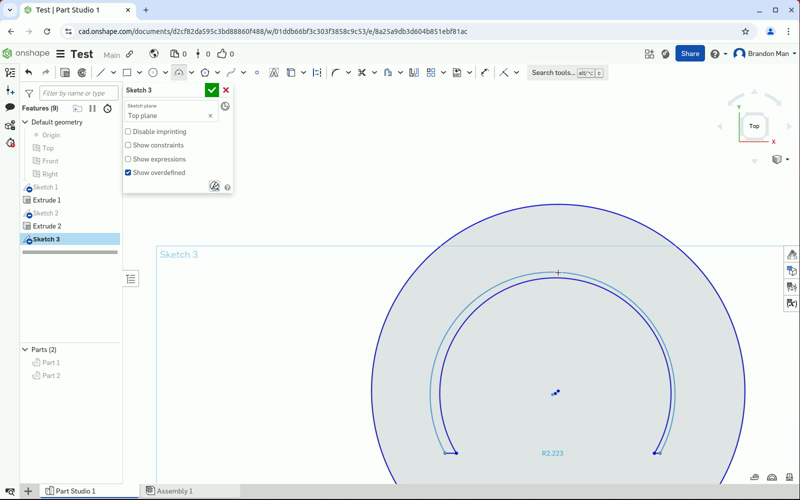
scroll(-6)
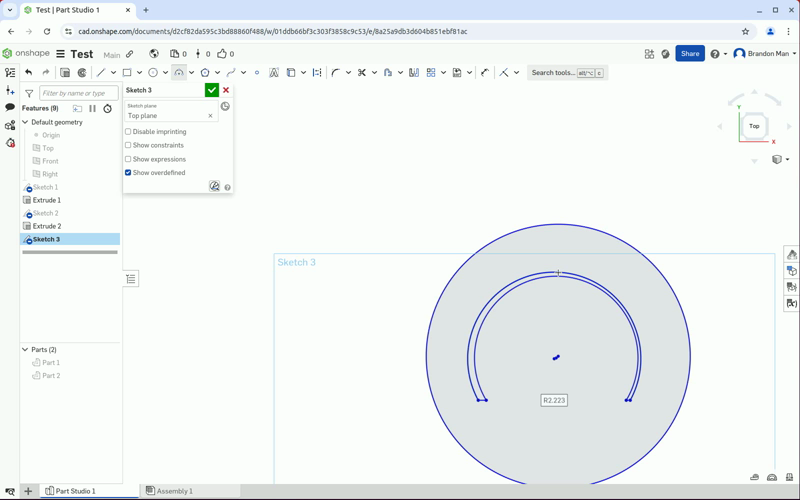
scroll(-6)
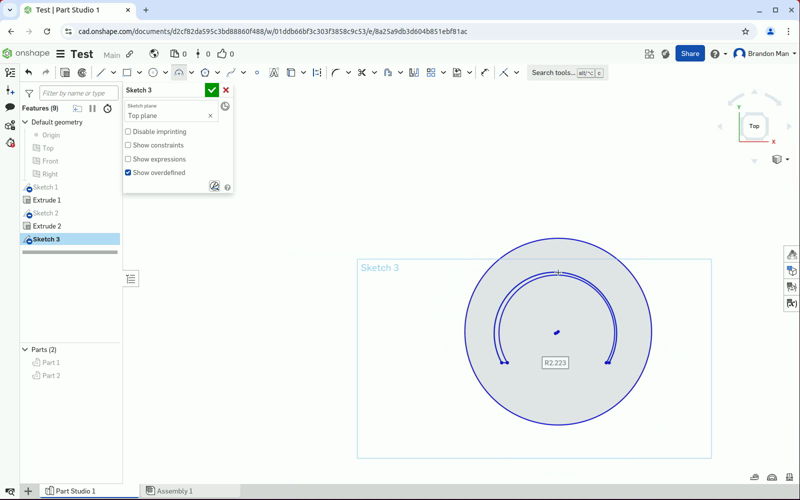
scroll(-6)
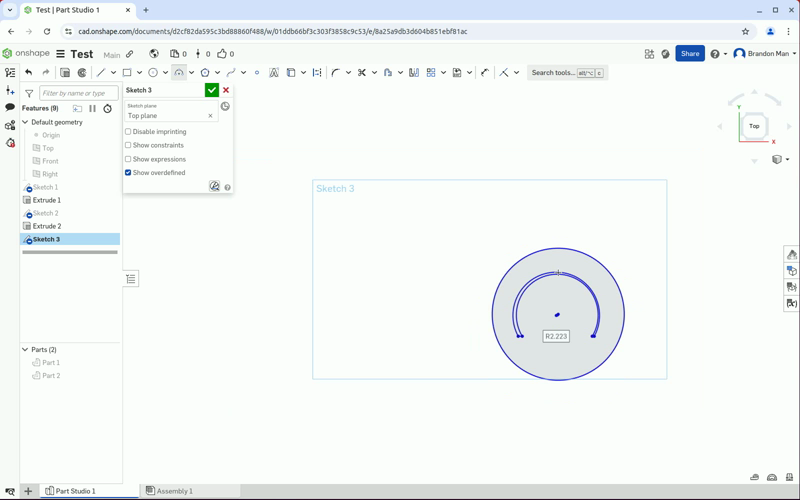
scroll(-6)
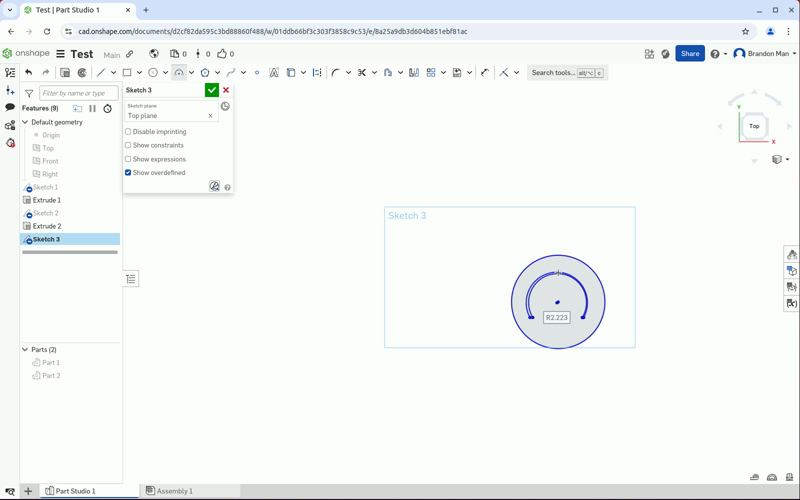
scroll(-6)
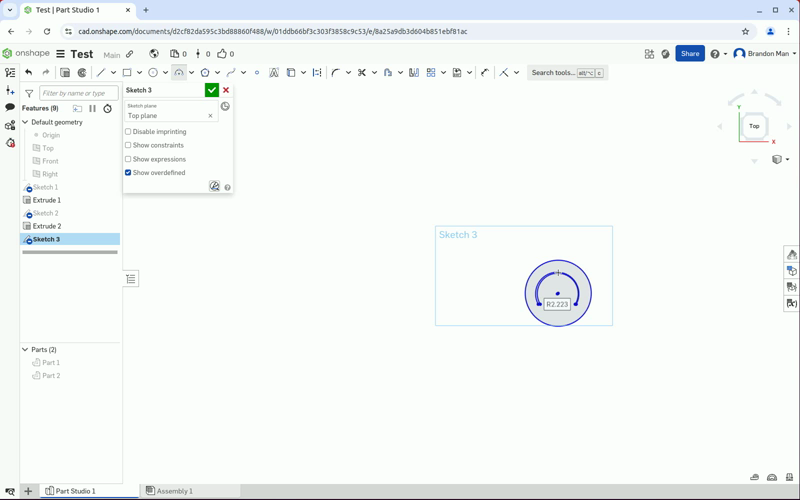
scroll(-6)
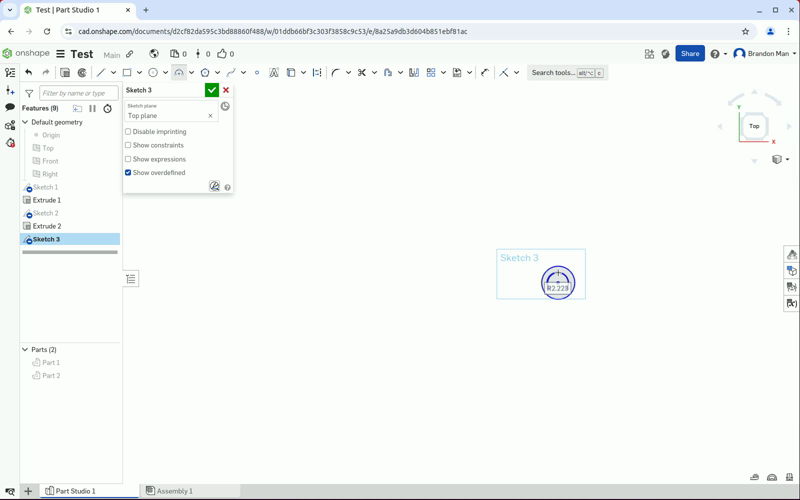
key_up(shift)
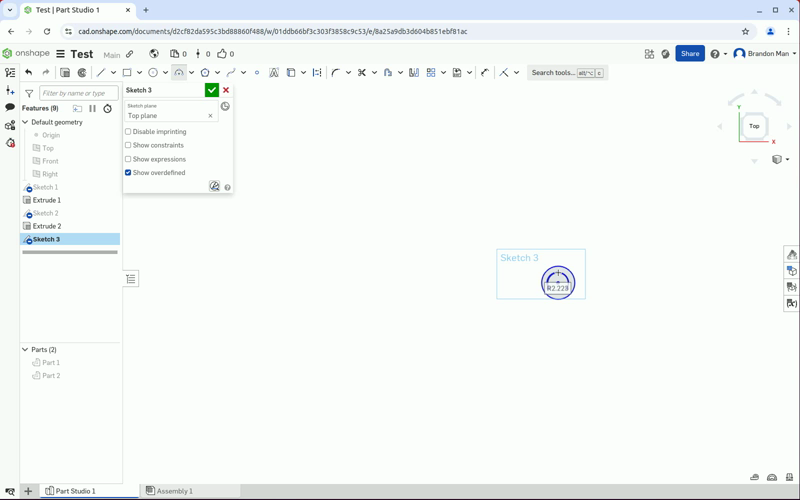
key(esc)
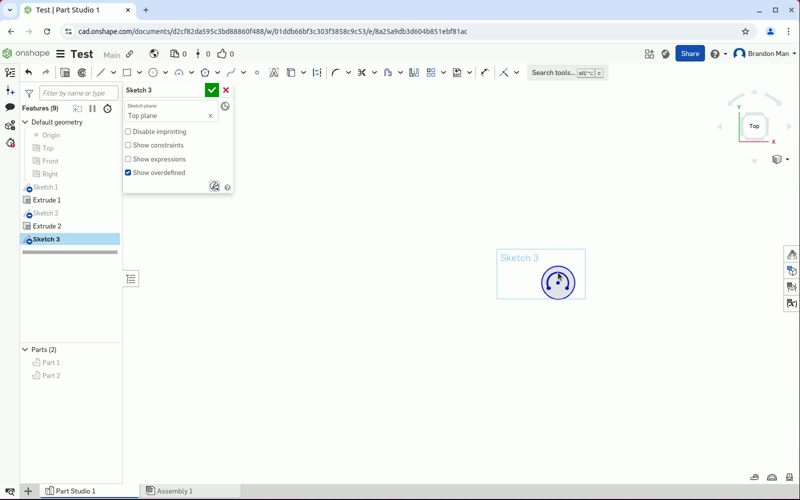
mouse_move(549, 290)
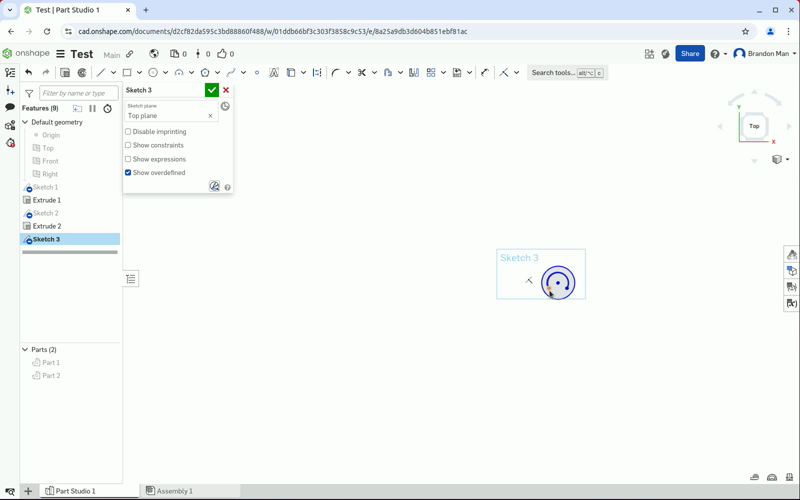
scroll(6)
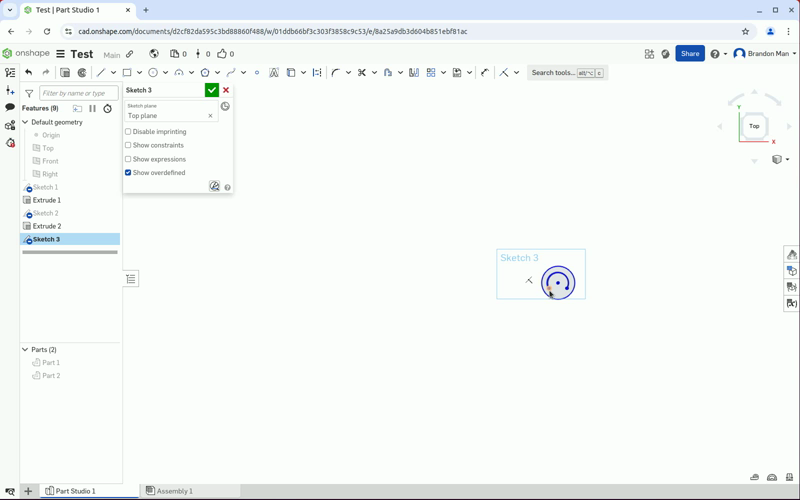
scroll(6)
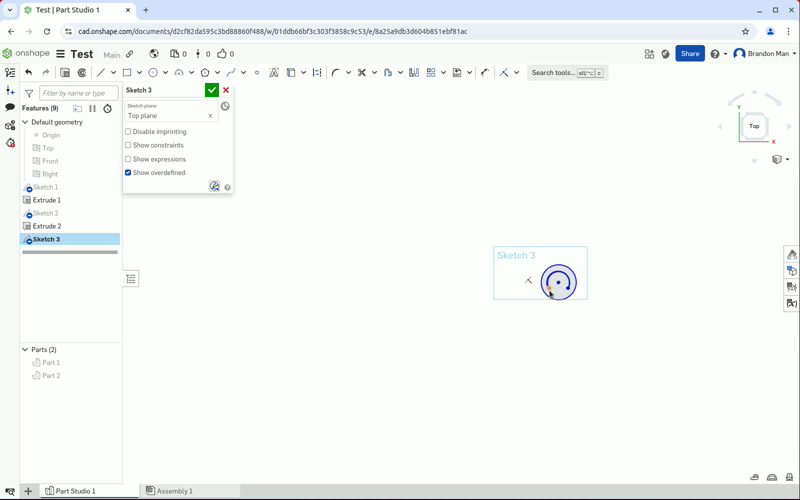
scroll(6)
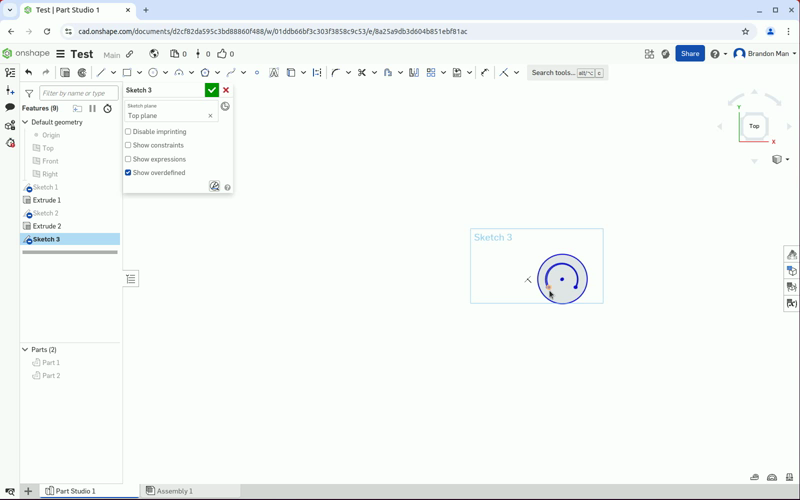
scroll(6)
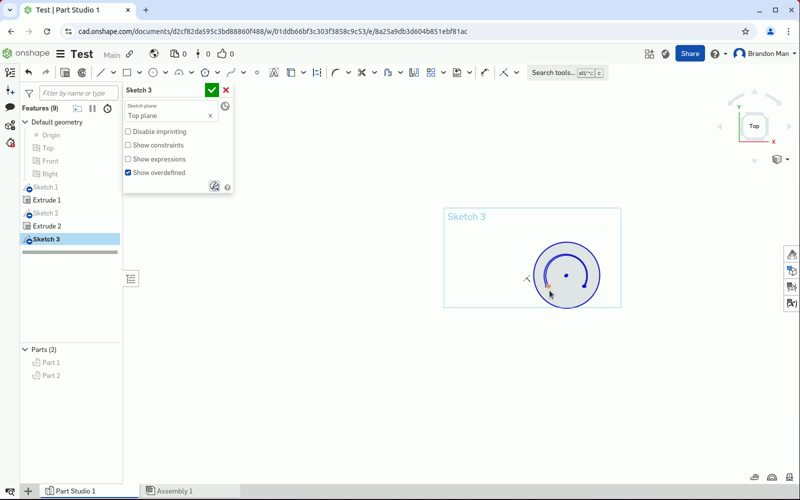
scroll(6)
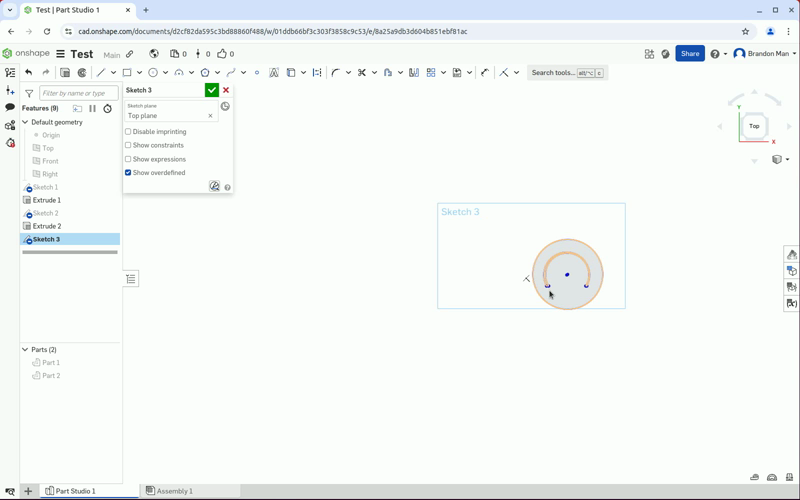
scroll(6)
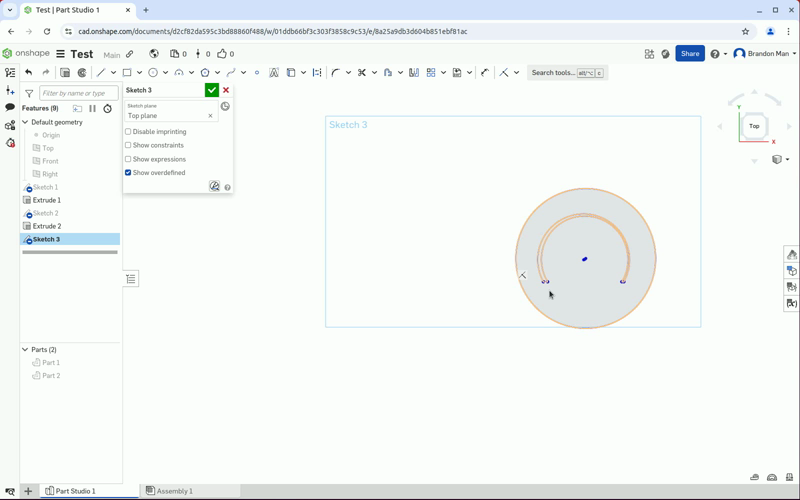
scroll(6)
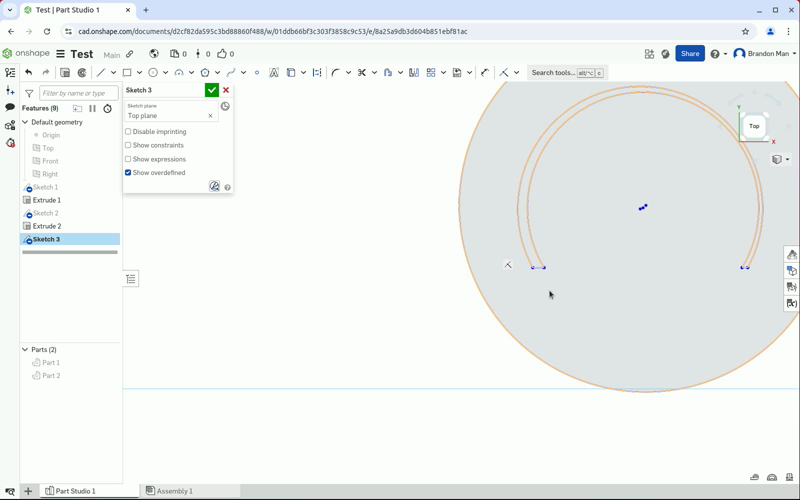
click(549, 290)
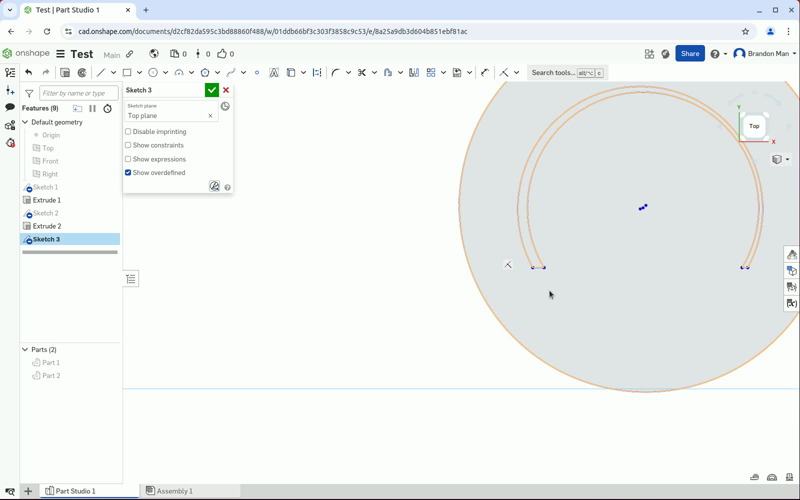
scroll(-6)
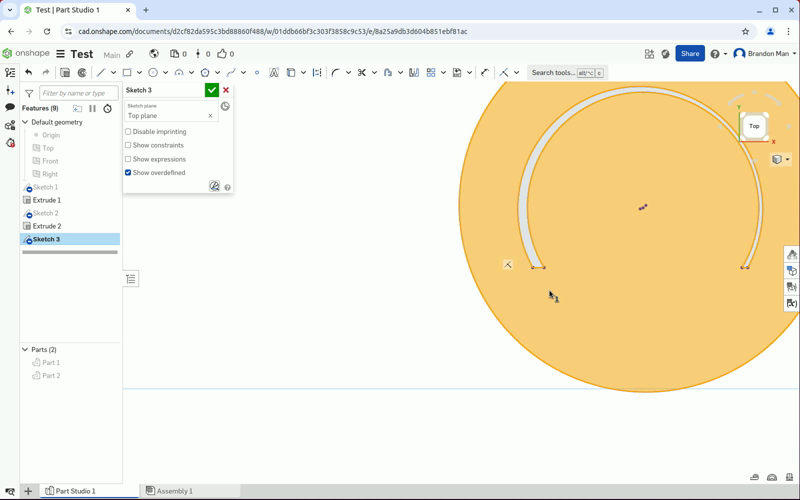
scroll(-6)
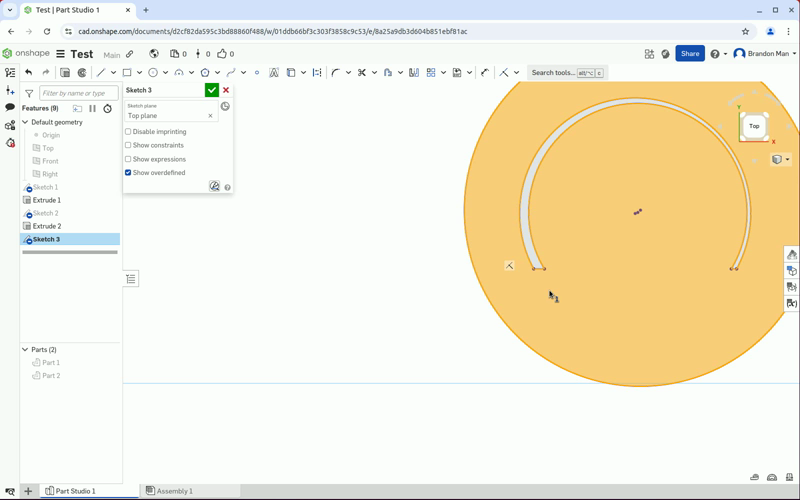
scroll(-6)
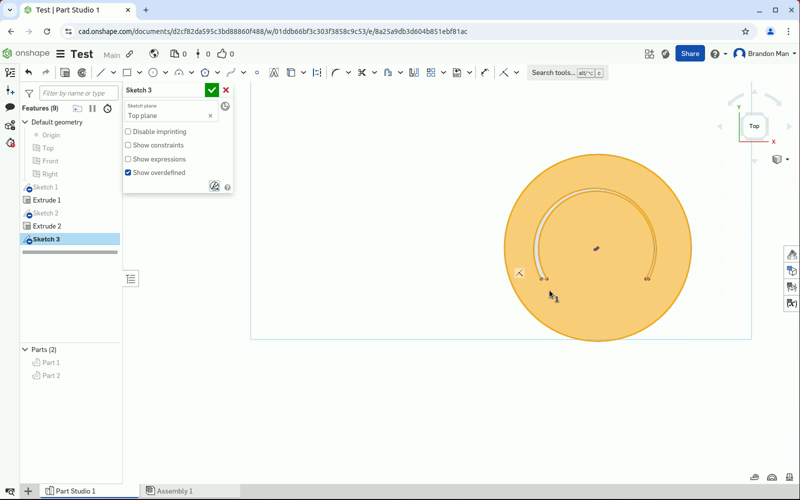
scroll(-6)
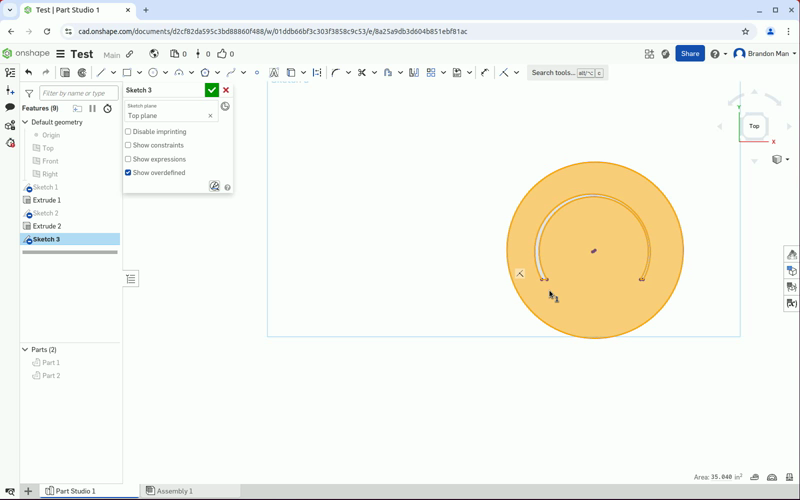
scroll(-6)
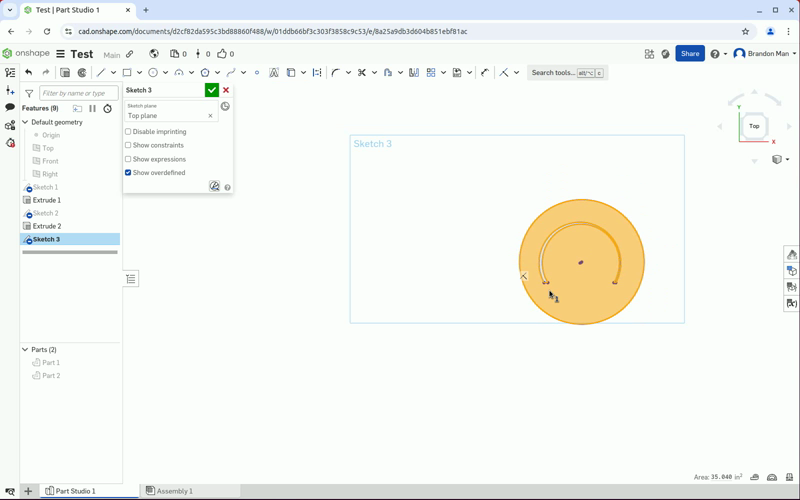
scroll(-6)
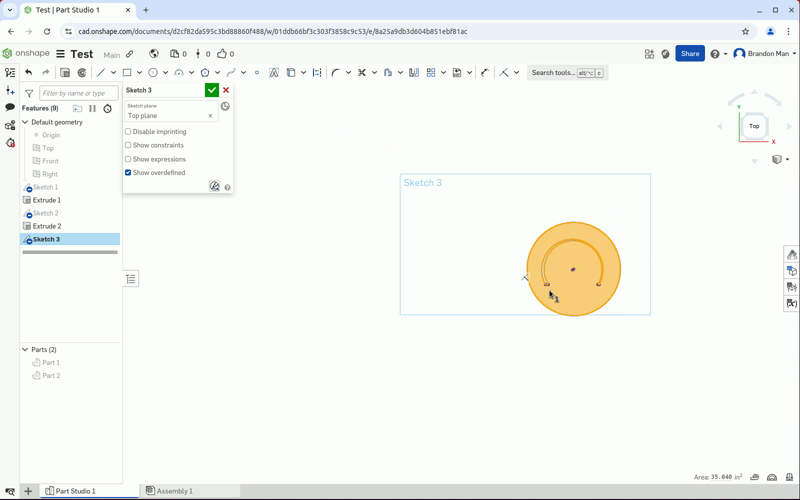
scroll(-6)
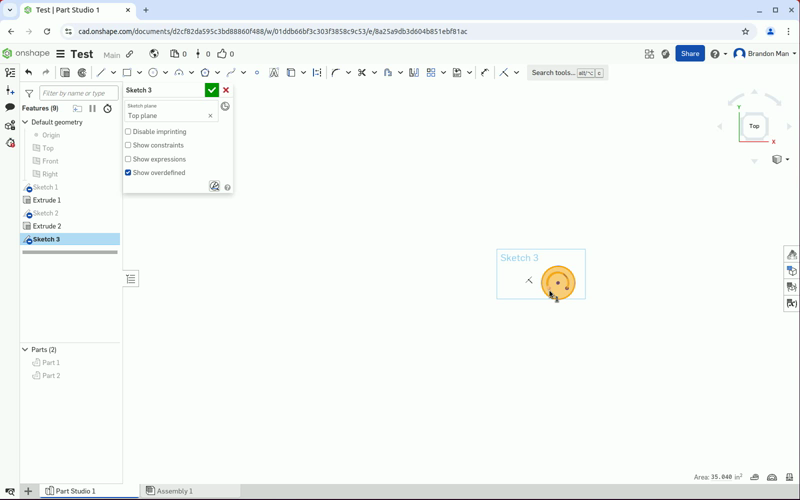
mouse_move(73, 352)
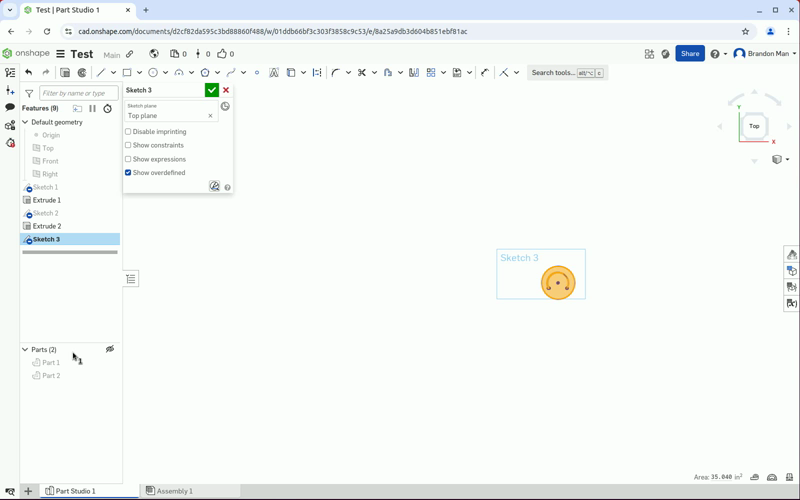
key(shift+y)
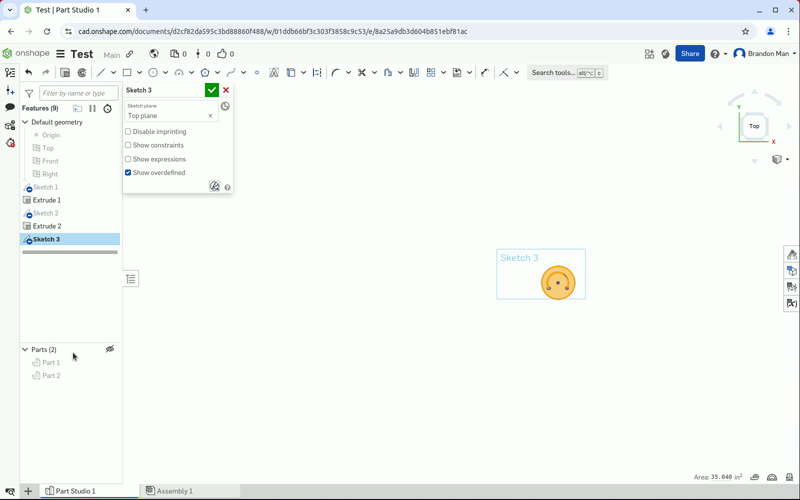
key(shift+e)
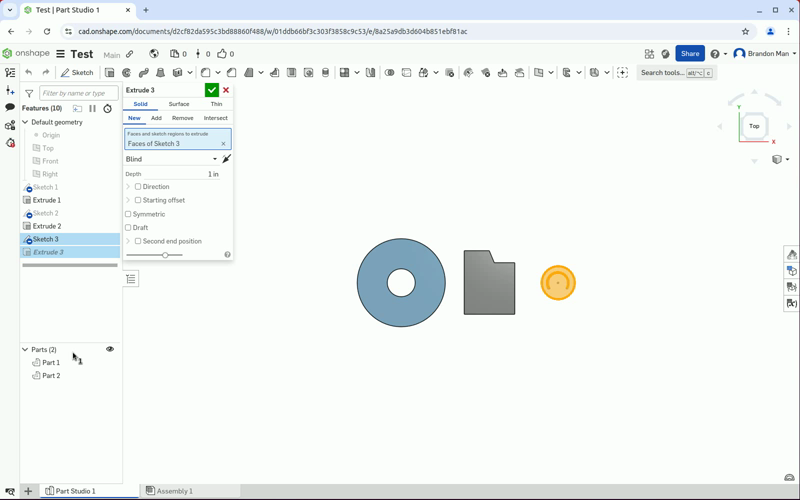
mouse_move(143, 106)
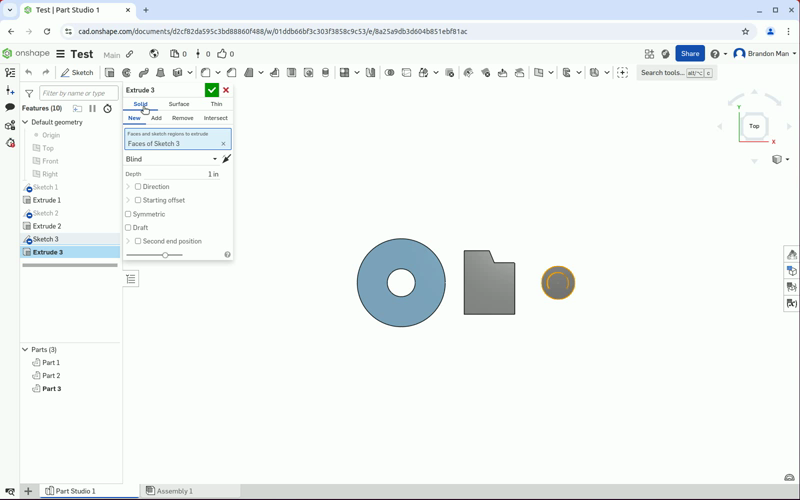
click(143, 106)
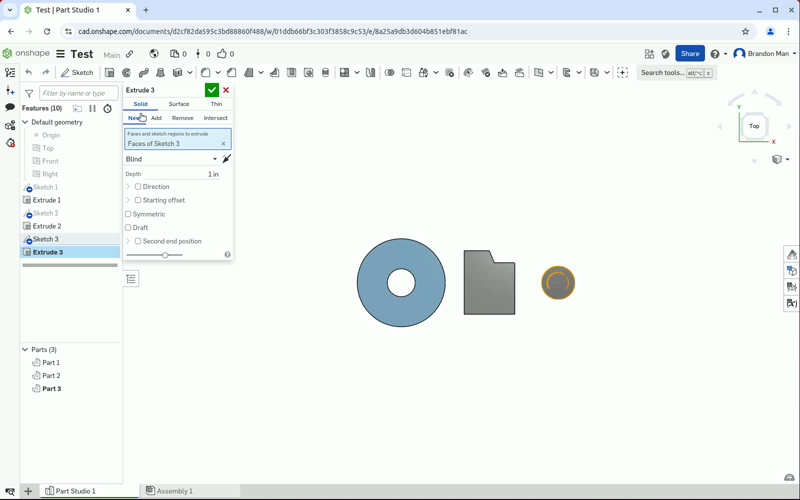
mouse_move(137, 120)
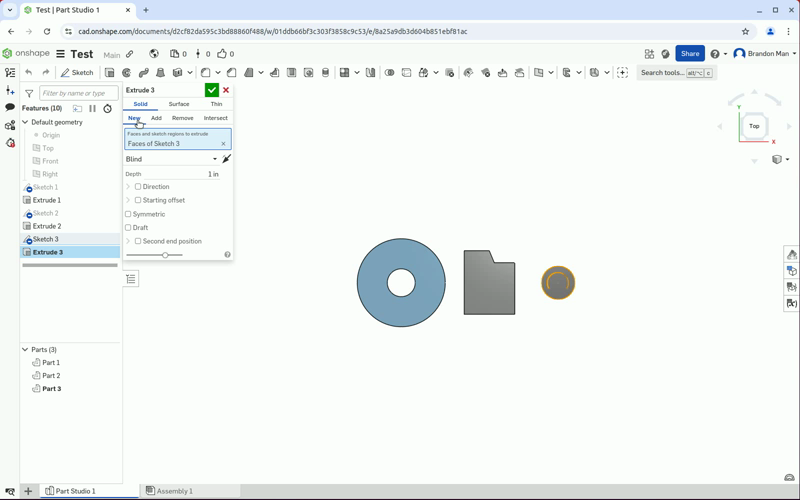
click(137, 120)
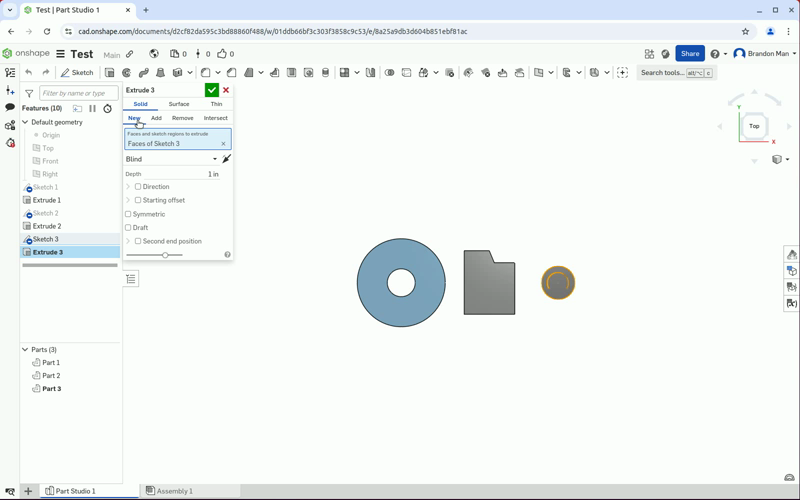
key(tab, 4)
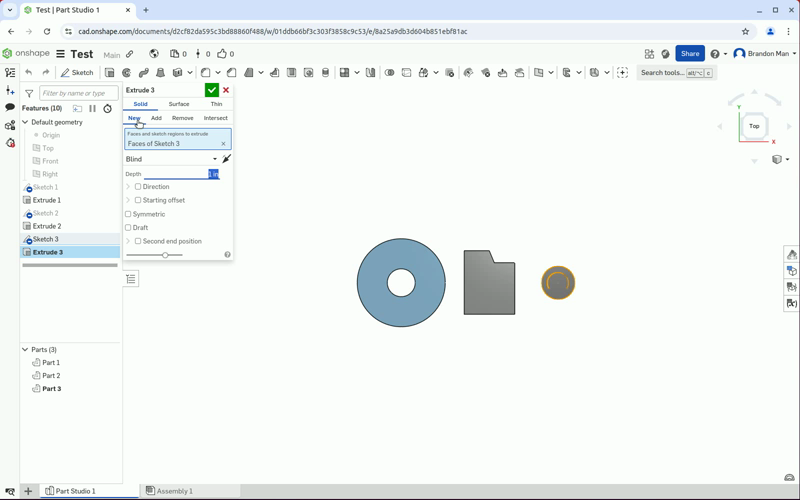
text(10.11)
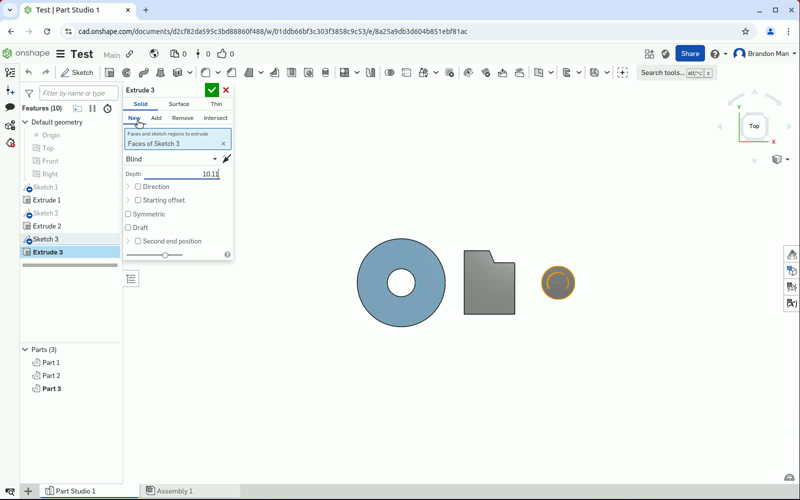
key(enter)
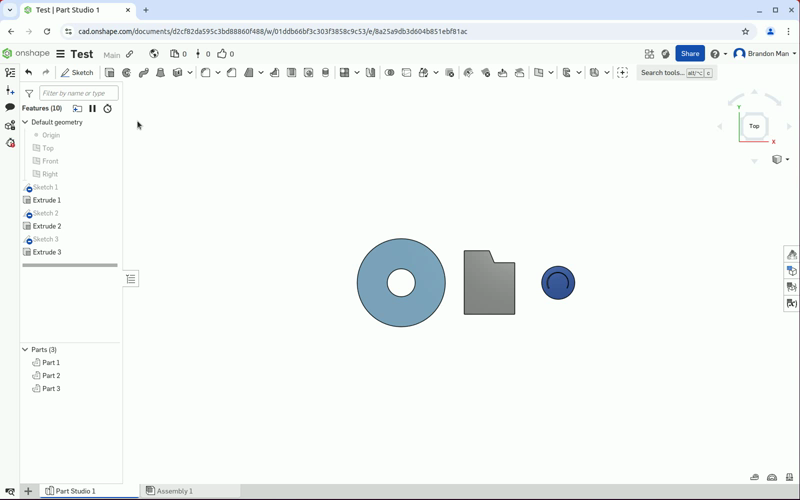
key(shift+h)
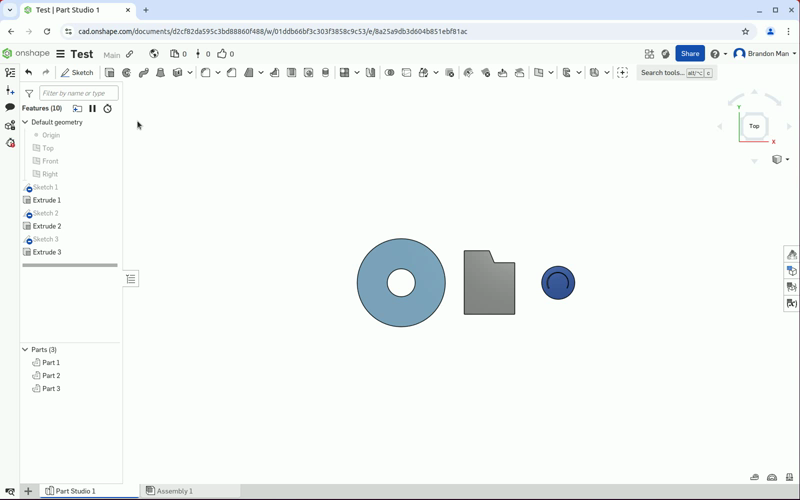
key(shift+h)
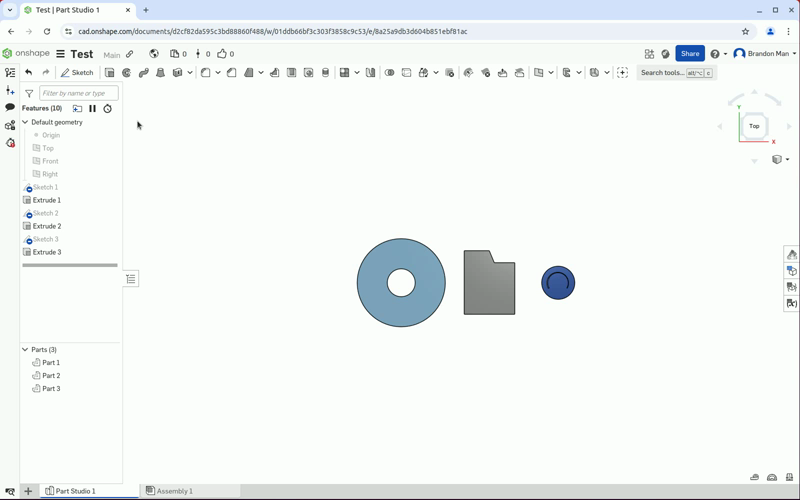
mouse_move(73, 189)
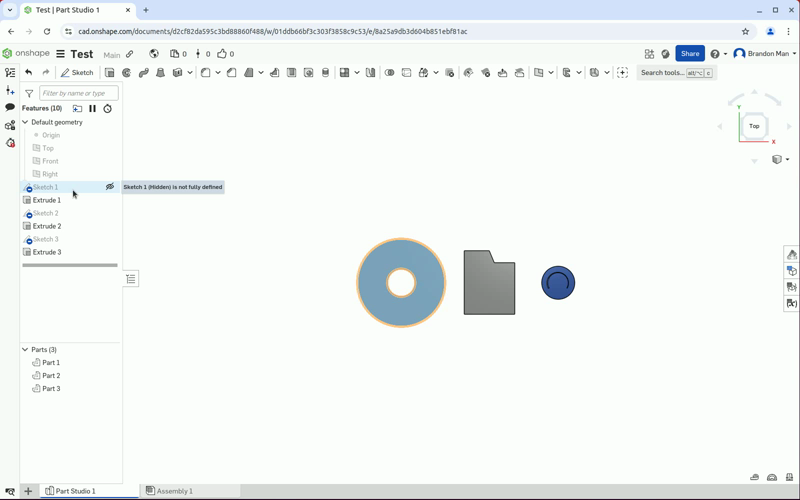
click(73, 189)
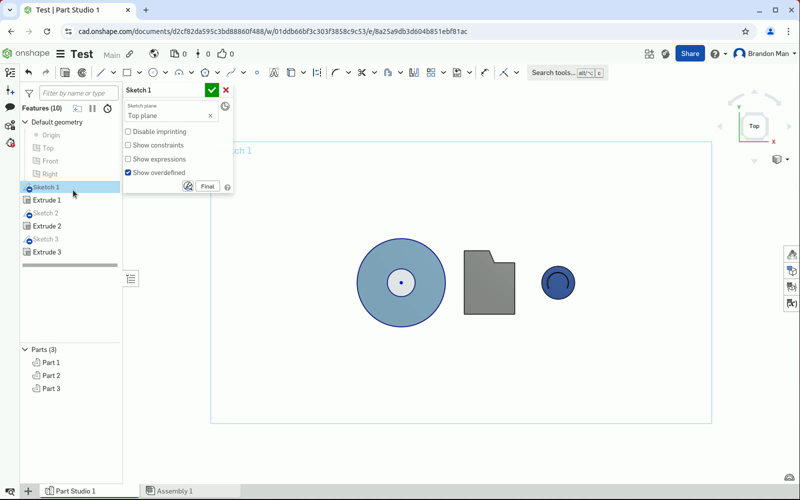
mouse_move(229, 92)
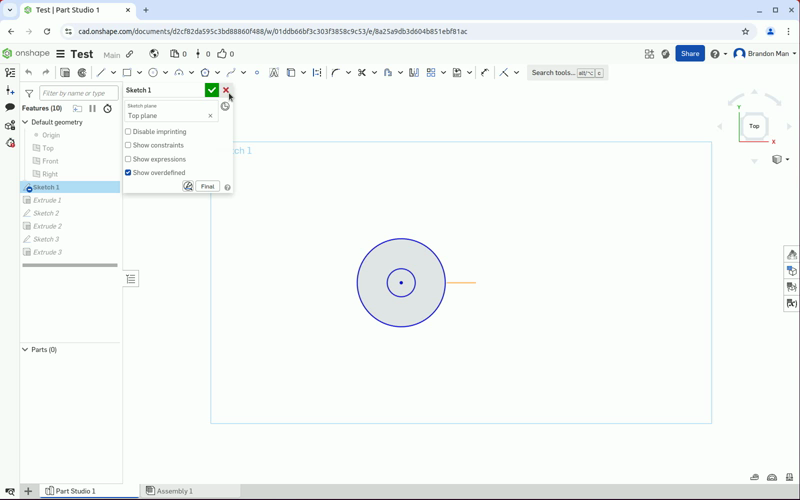
click(229, 92)
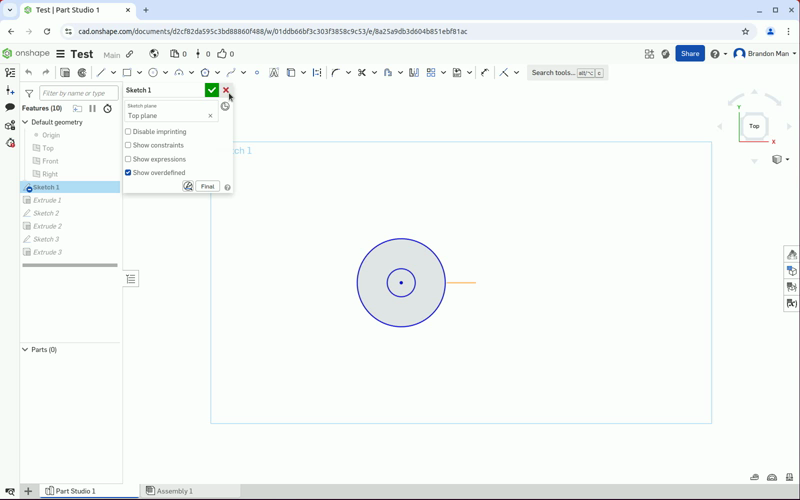
key(shift+s)
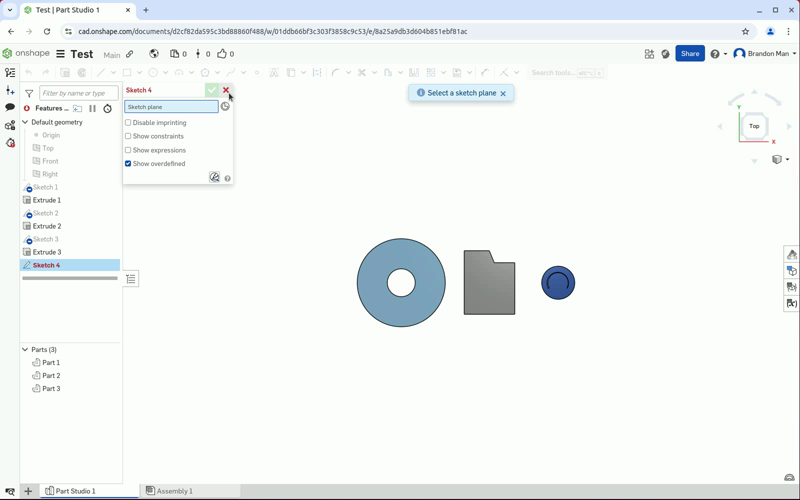
mouse_move(73, 150)
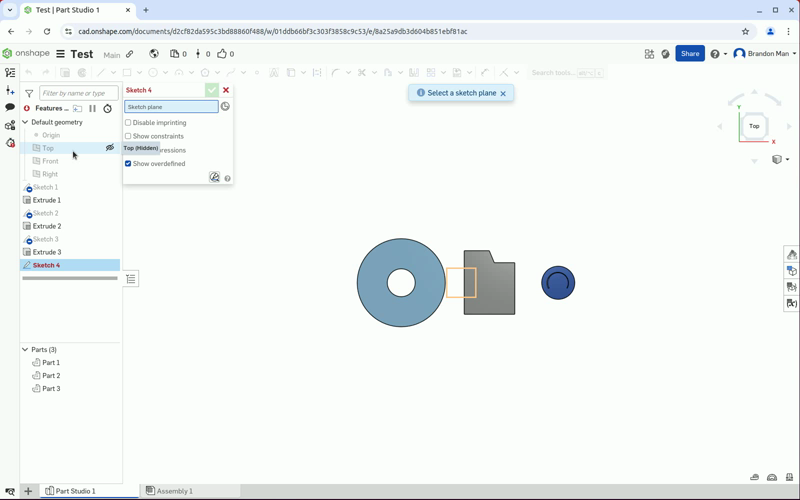
click(73, 150)
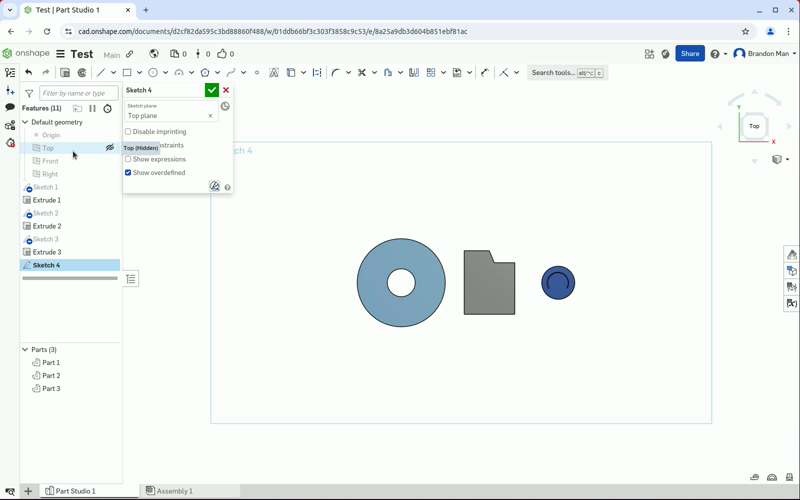
mouse_move(73, 352)
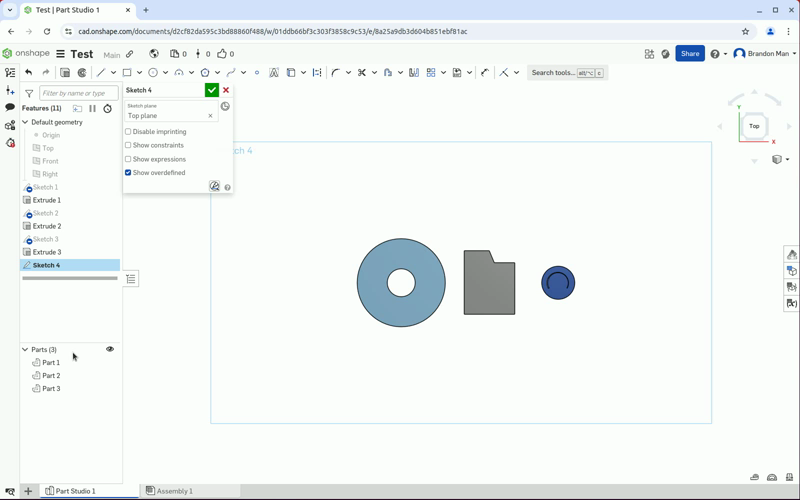
key(y)
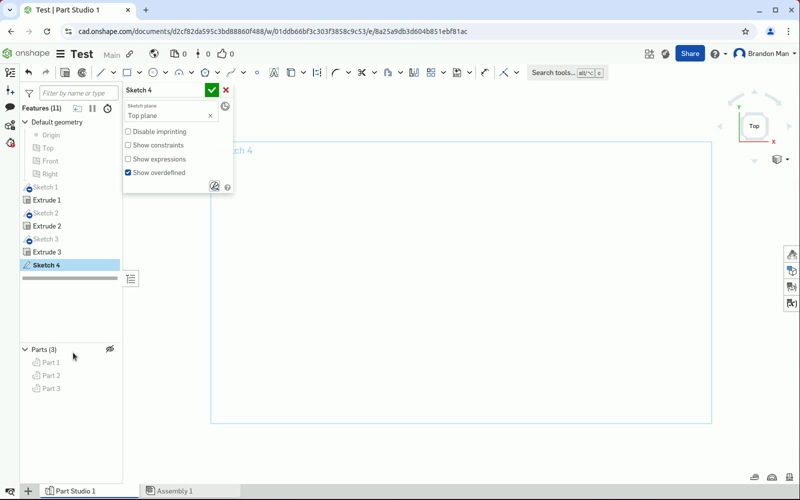
key(l)
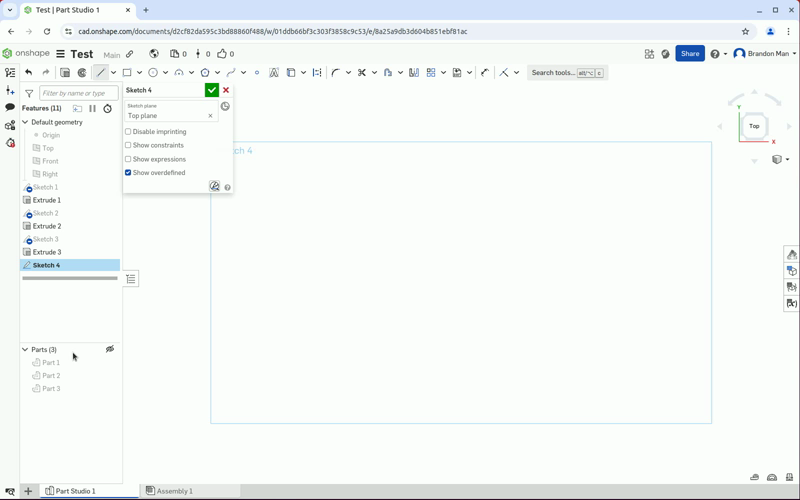
key_down(shift)
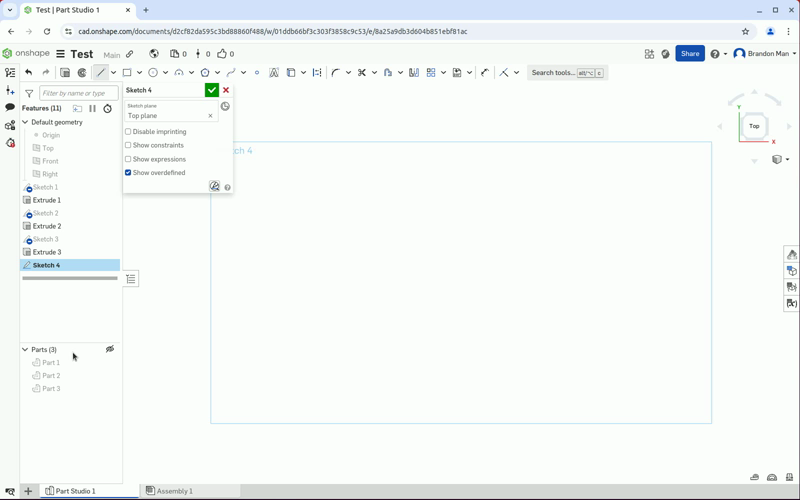
mouse_move(547, 287)
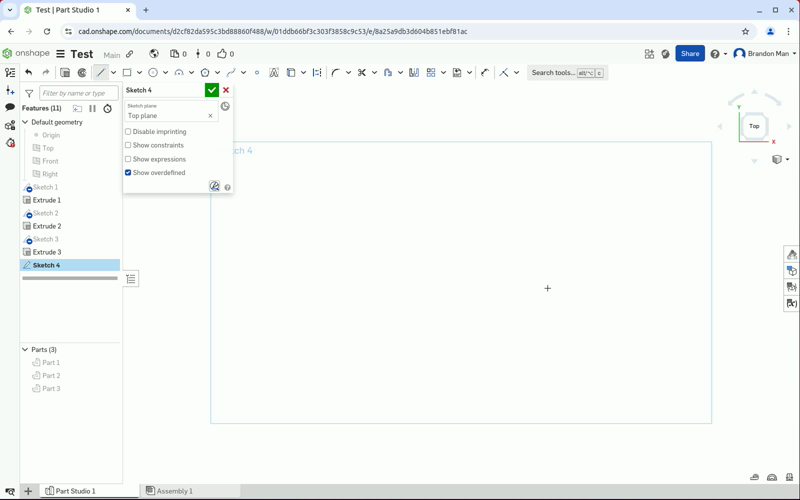
click(547, 287)
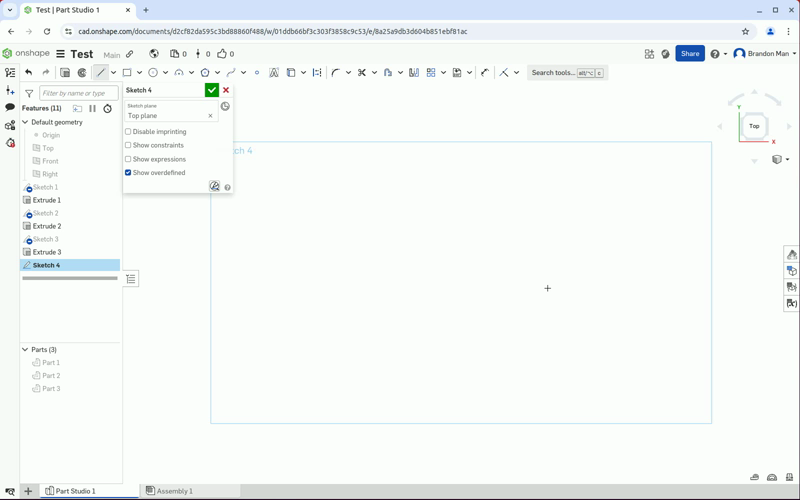
key_up(shift)
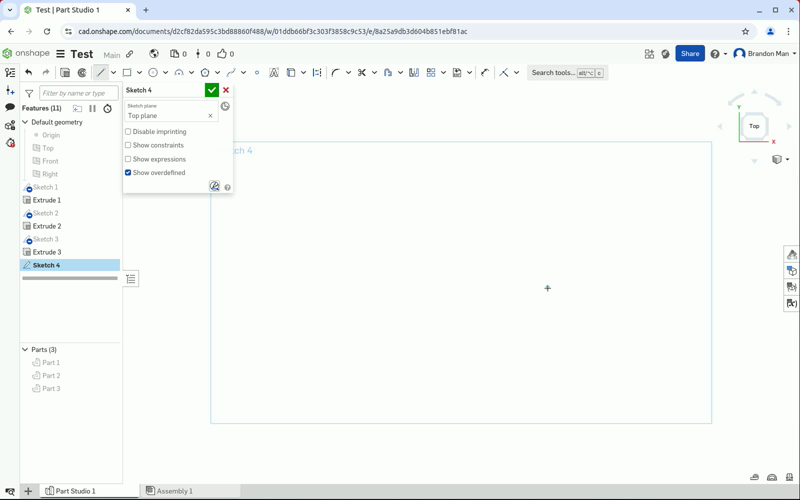
key_down(shift)
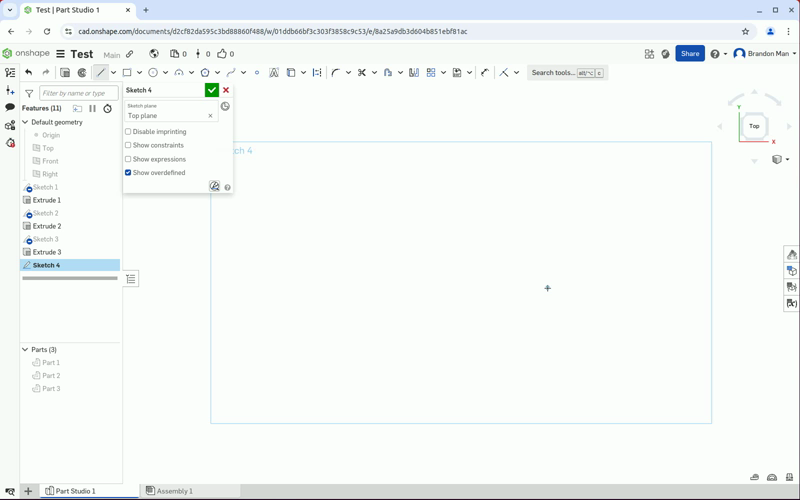
mouse_move(577, 287)
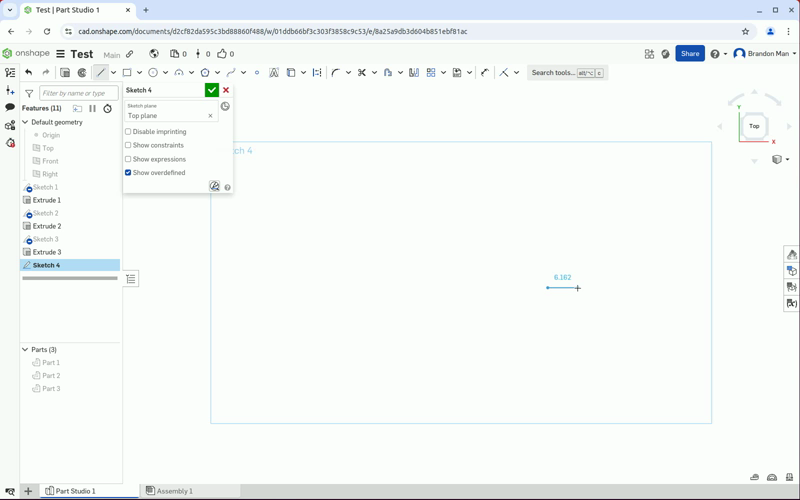
mouse_move(548, 287)
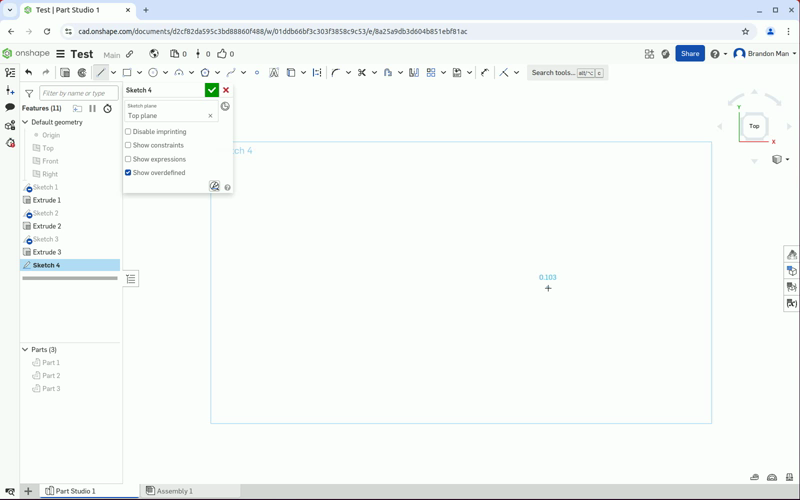
scroll(6)
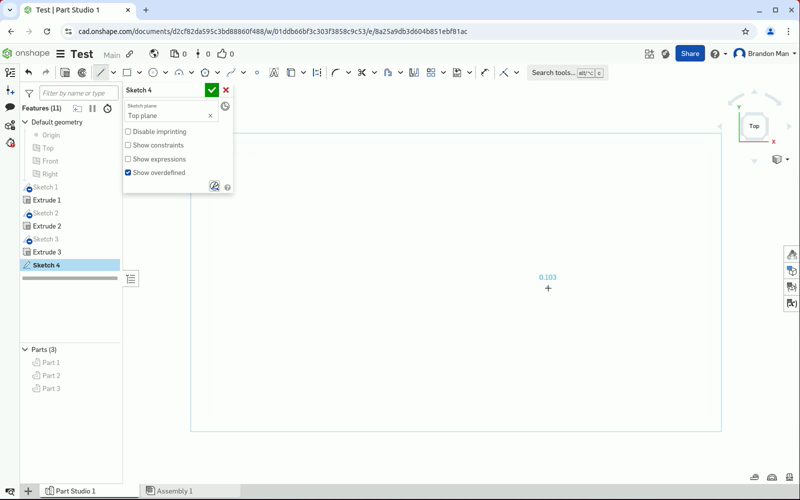
scroll(6)
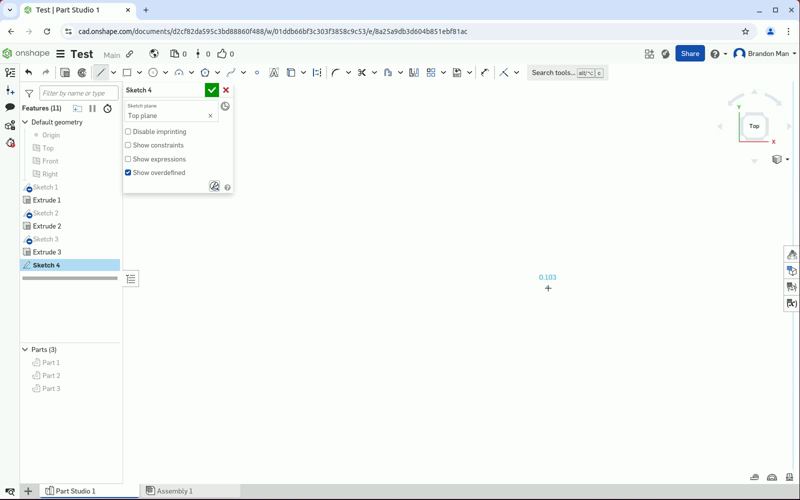
scroll(6)
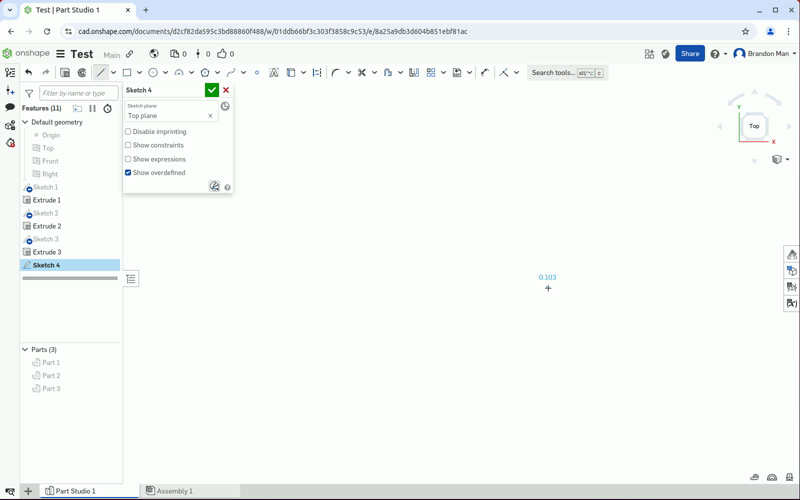
scroll(6)
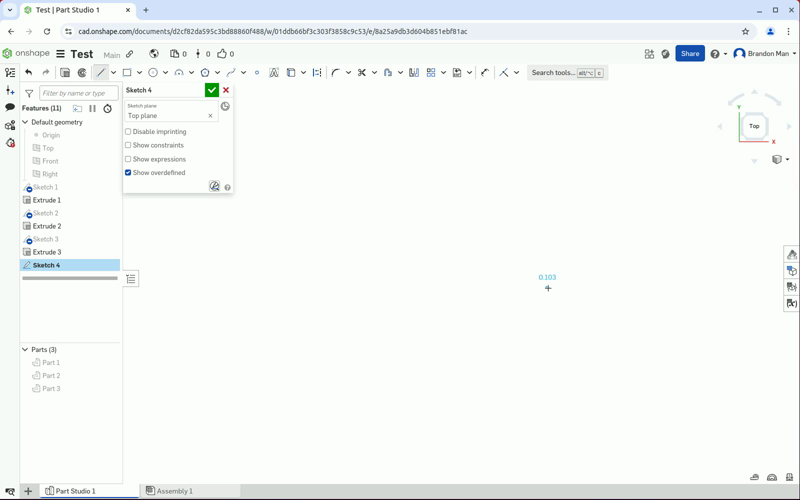
scroll(6)
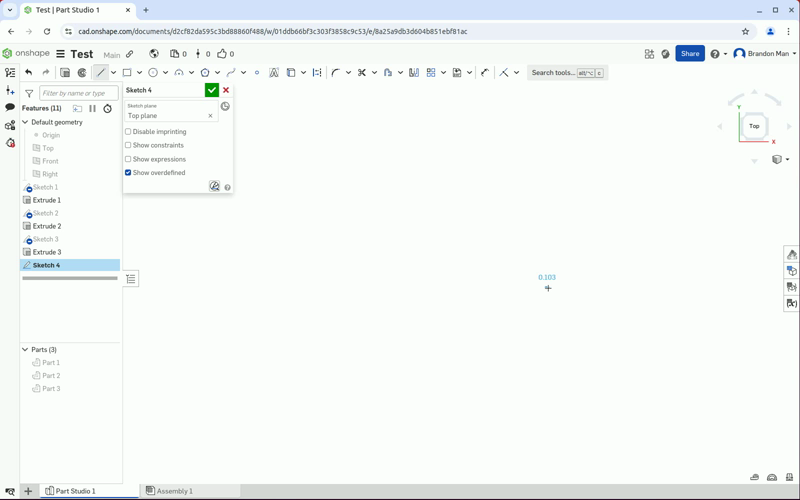
scroll(6)
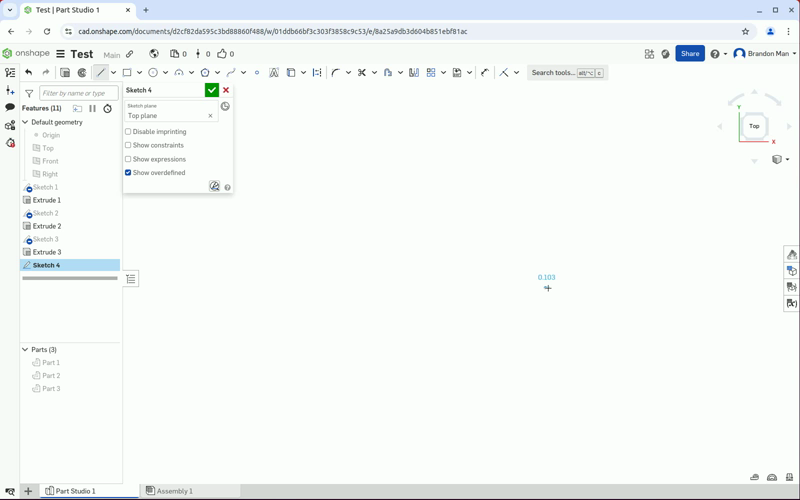
scroll(6)
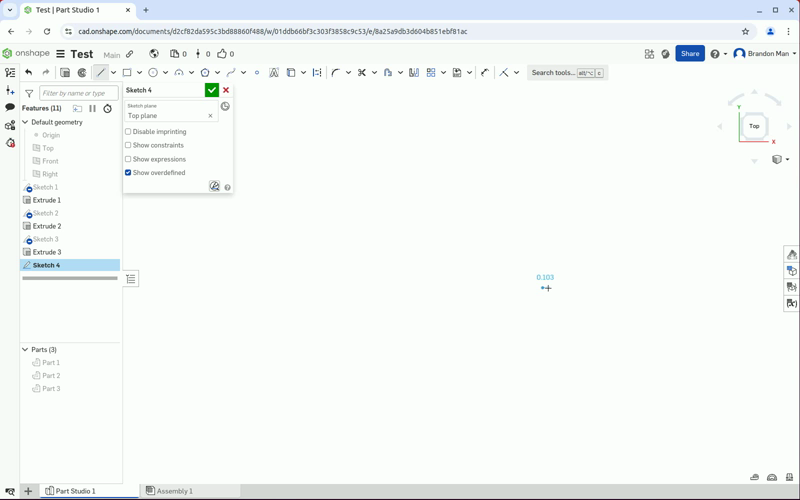
click(548, 287)
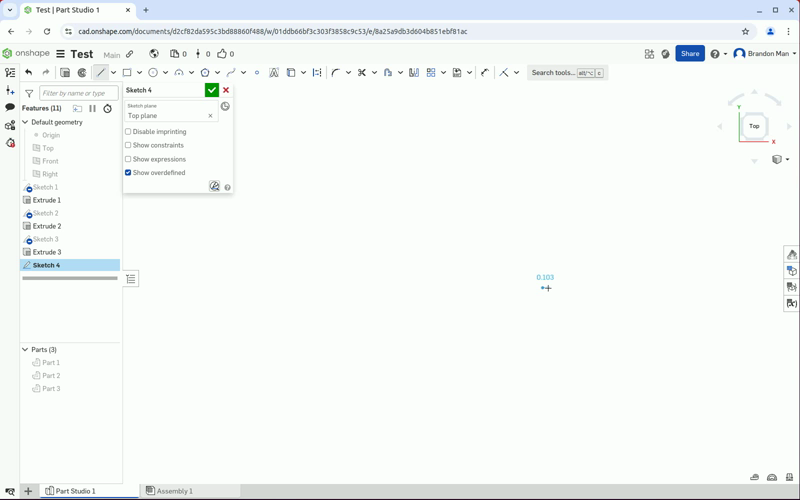
scroll(-6)
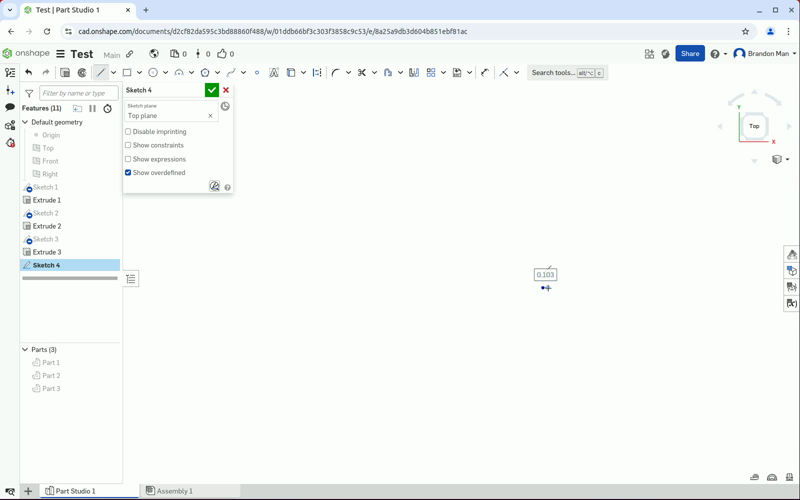
scroll(-6)
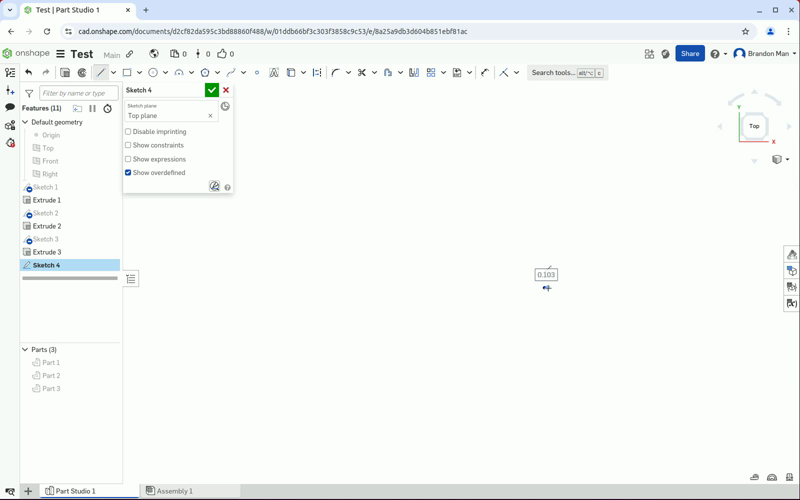
scroll(-6)
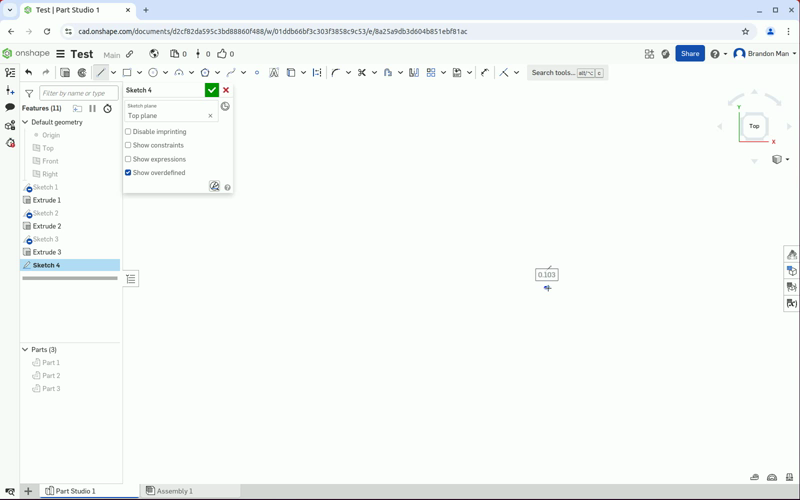
scroll(-6)
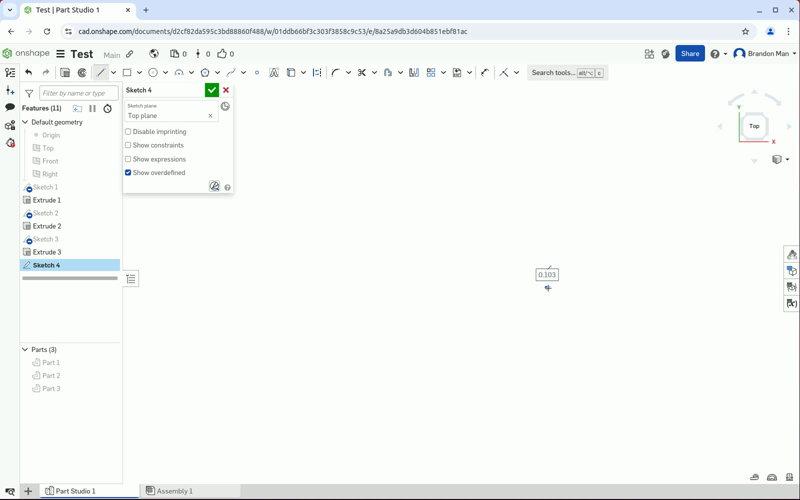
scroll(-6)
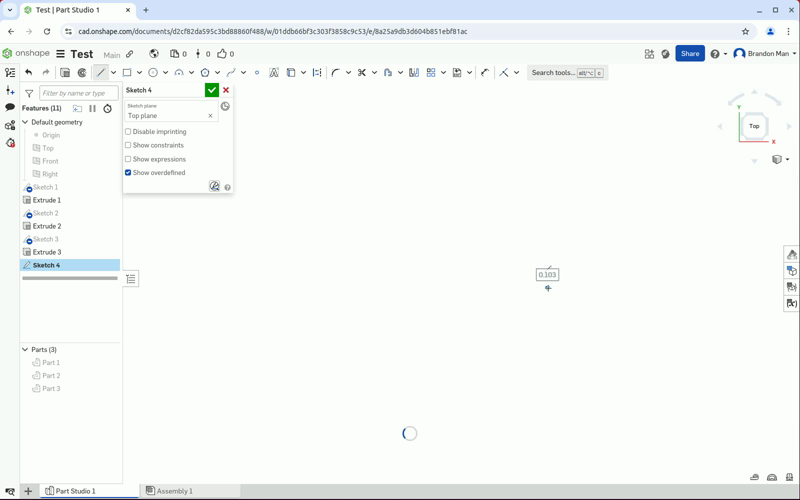
scroll(-6)
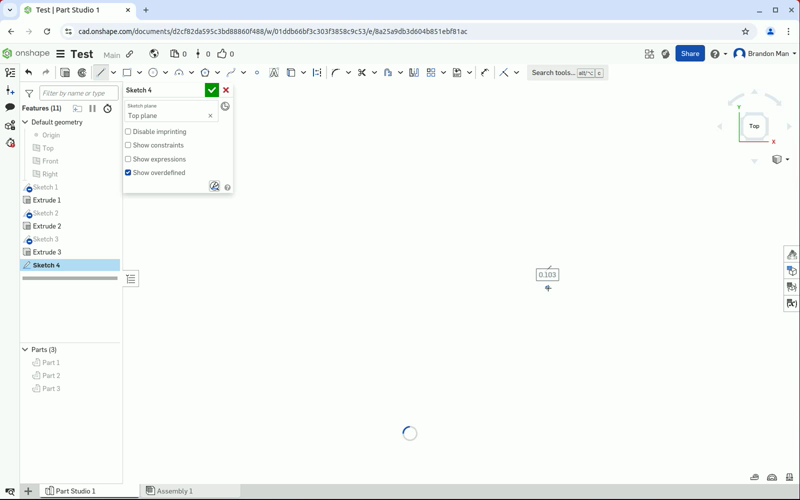
scroll(-6)
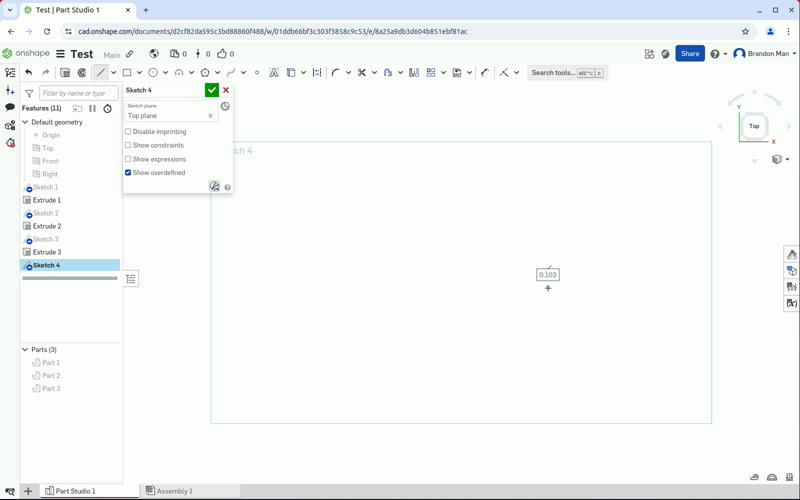
key_up(shift)
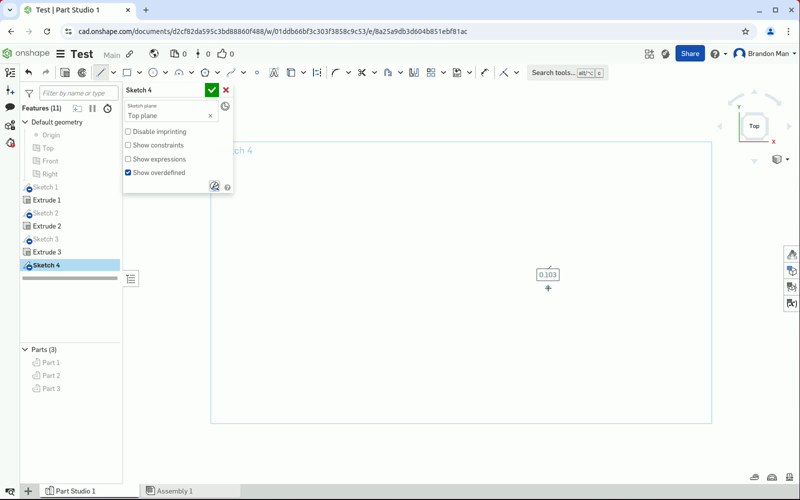
key(esc)
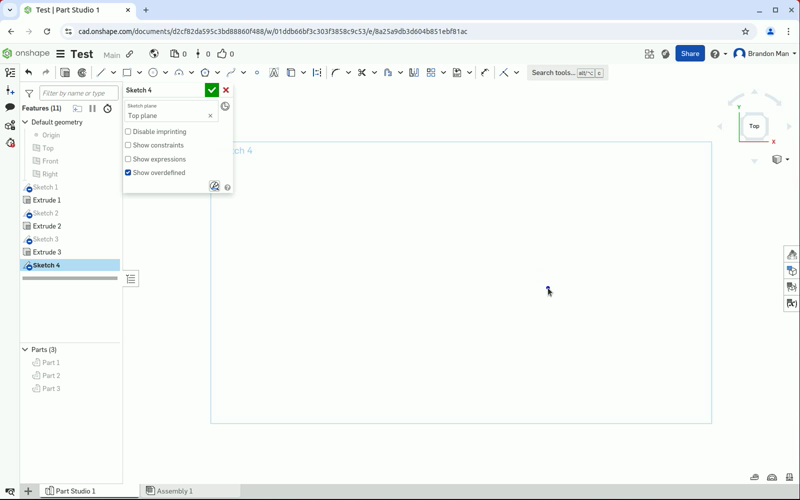
key(a)
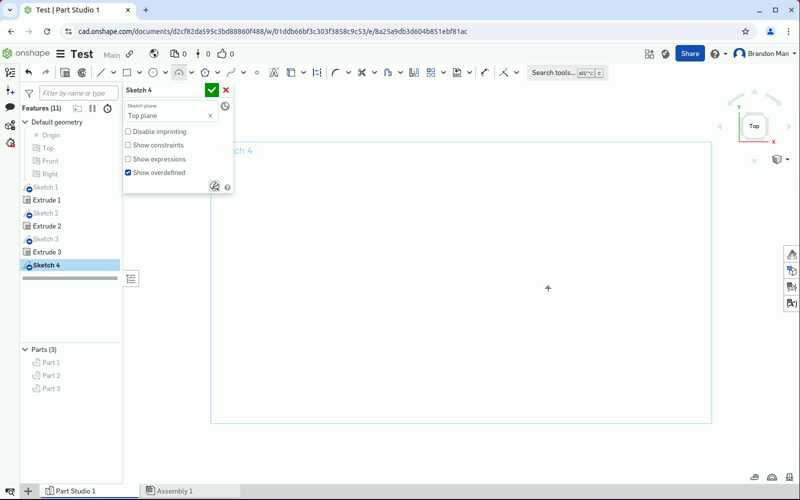
mouse_move(548, 287)
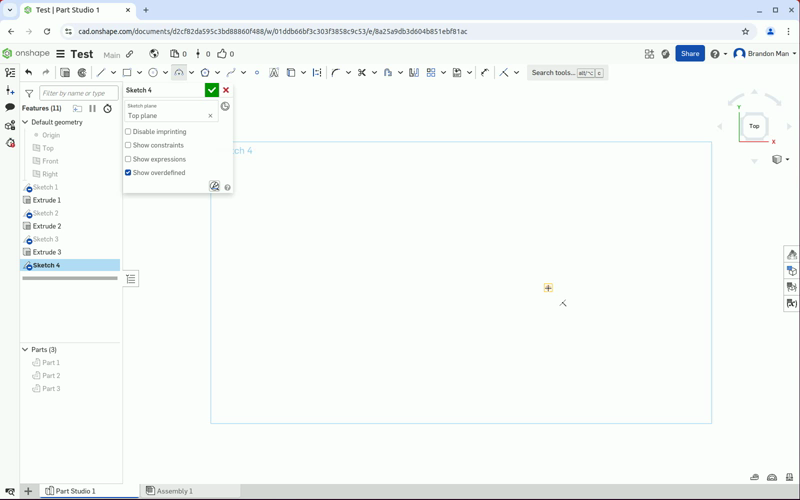
scroll(6)
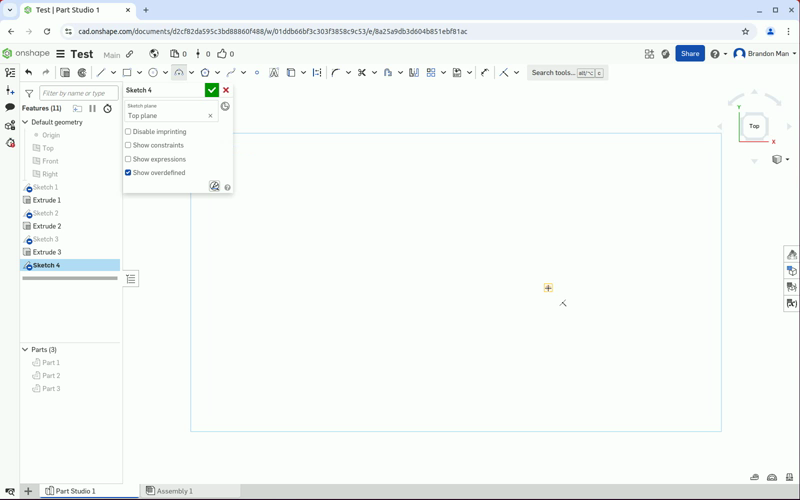
scroll(6)
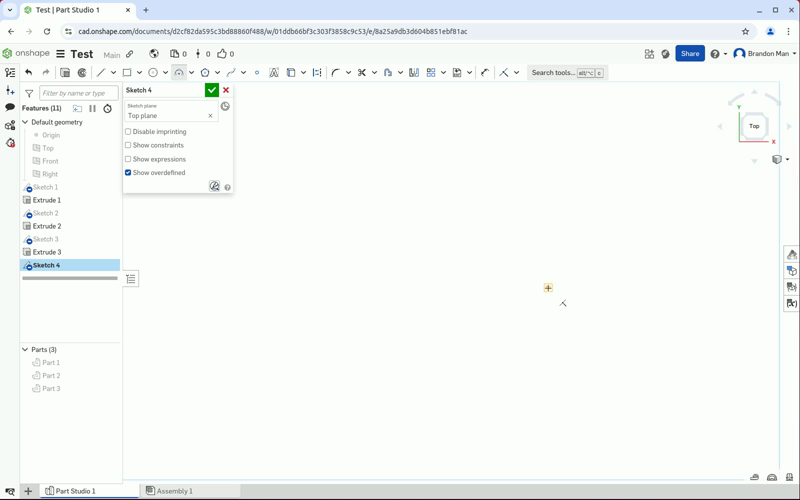
scroll(6)
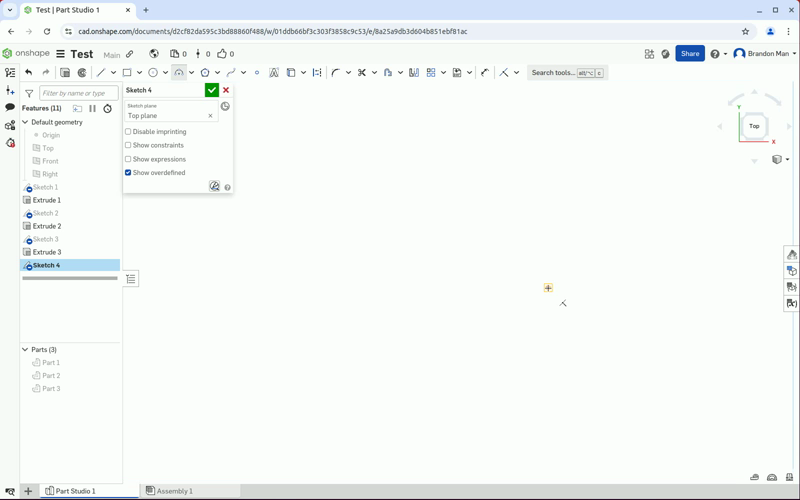
scroll(6)
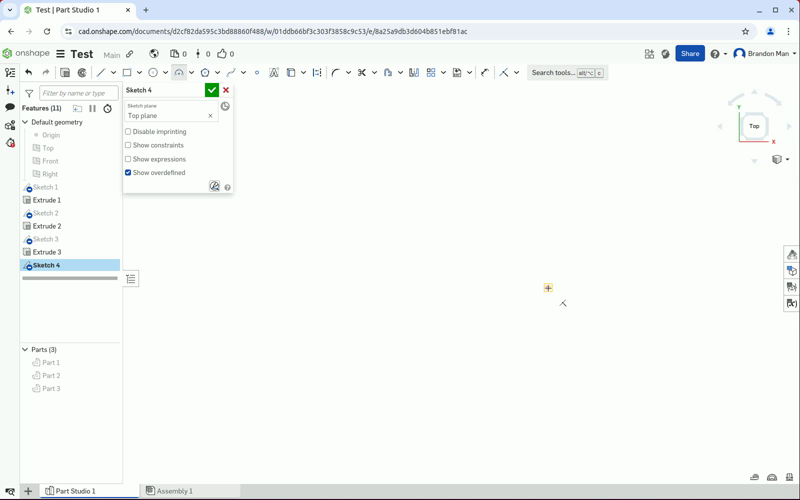
scroll(6)
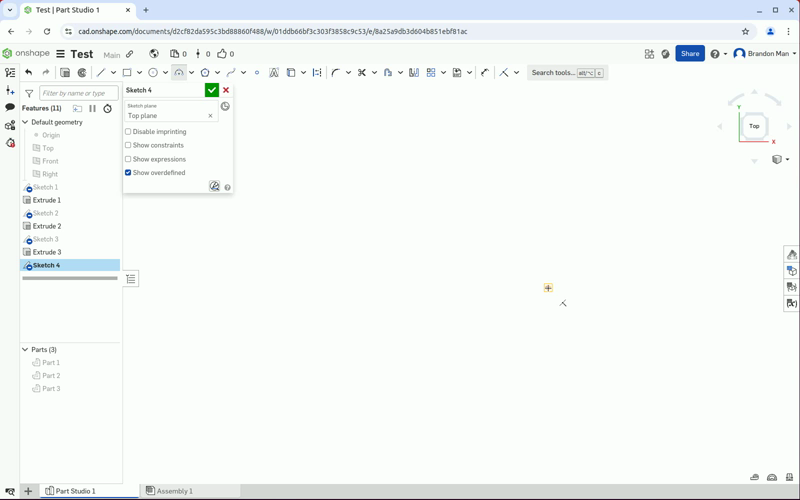
scroll(6)
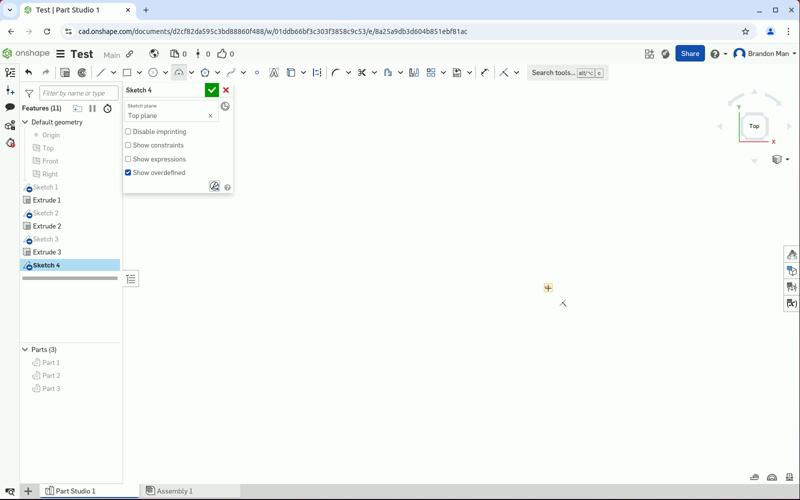
scroll(6)
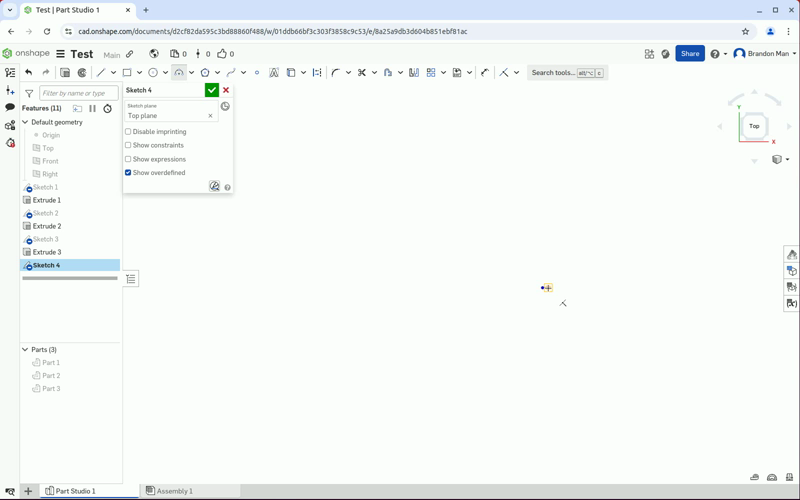
click(548, 287)
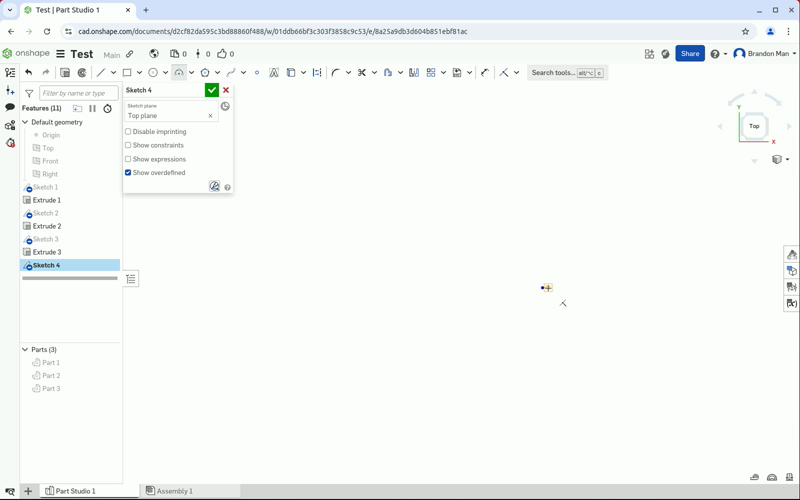
scroll(-6)
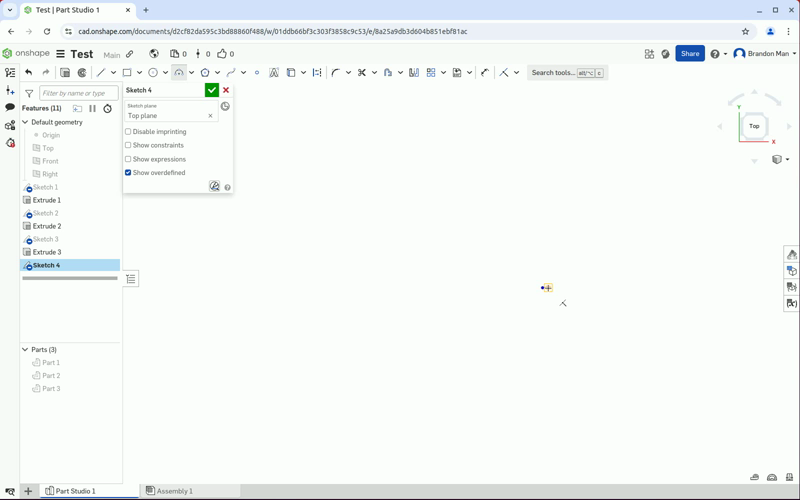
scroll(-6)
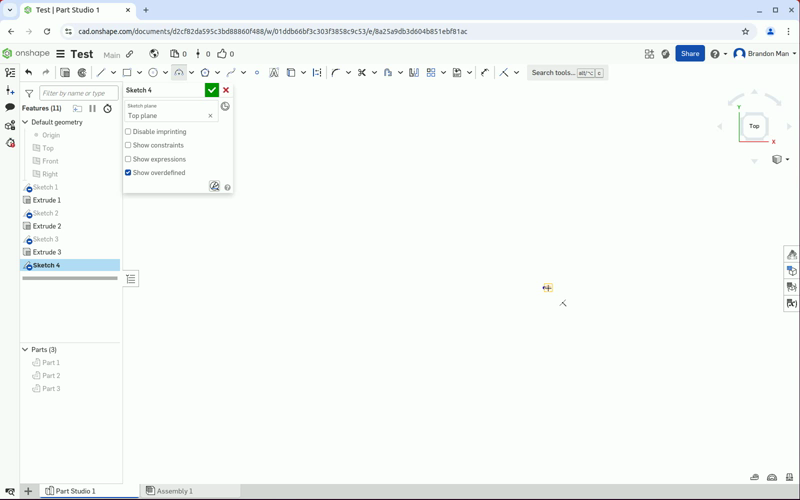
scroll(-6)
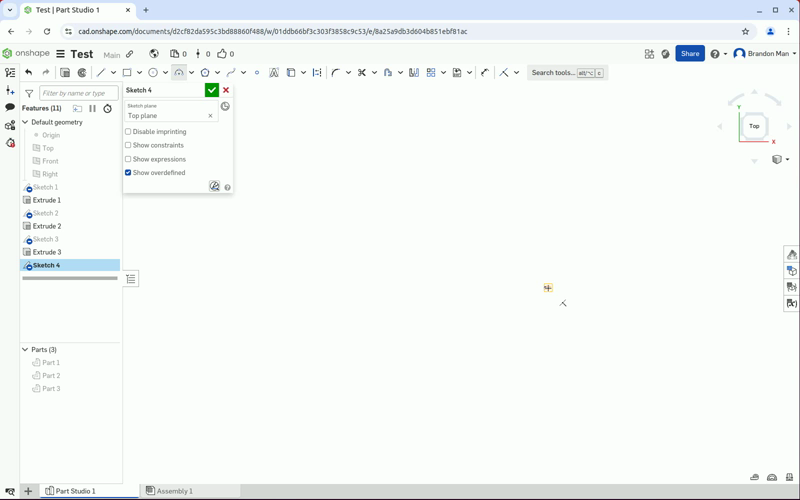
scroll(-6)
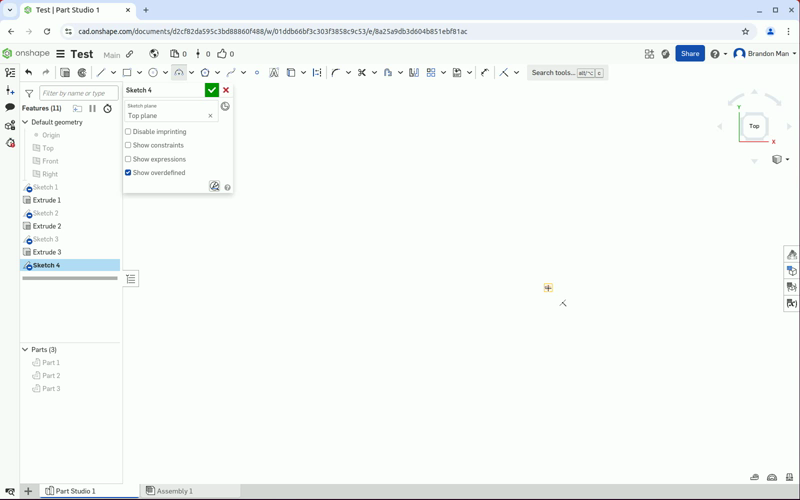
scroll(-6)
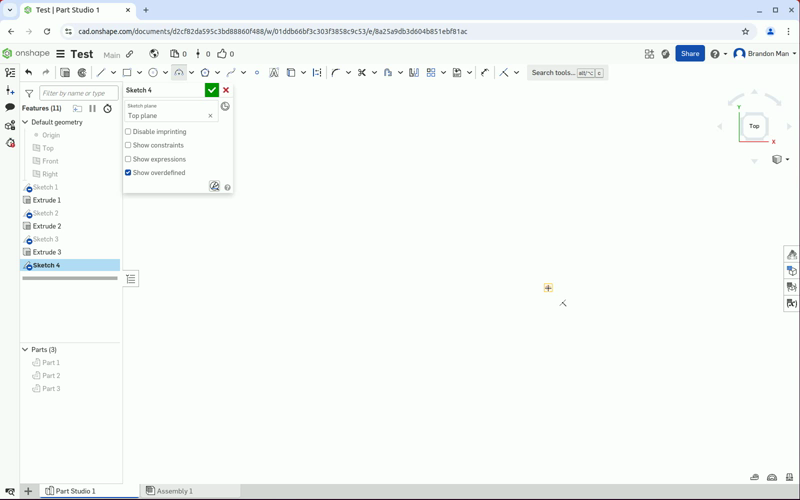
scroll(-6)
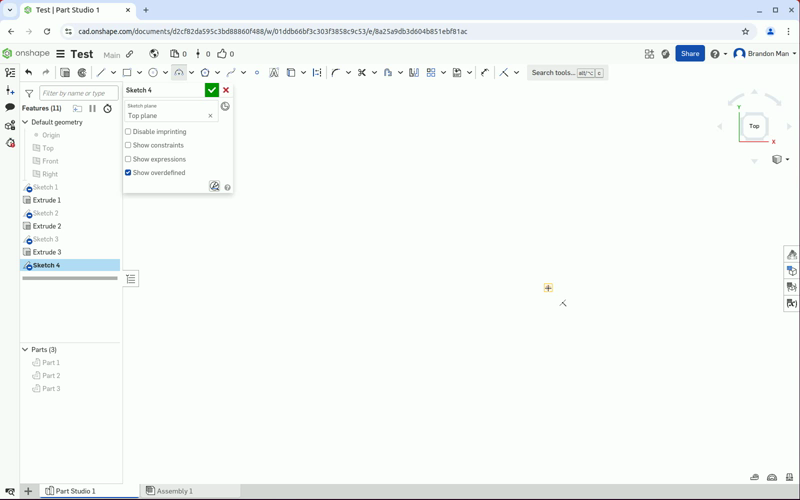
scroll(-6)
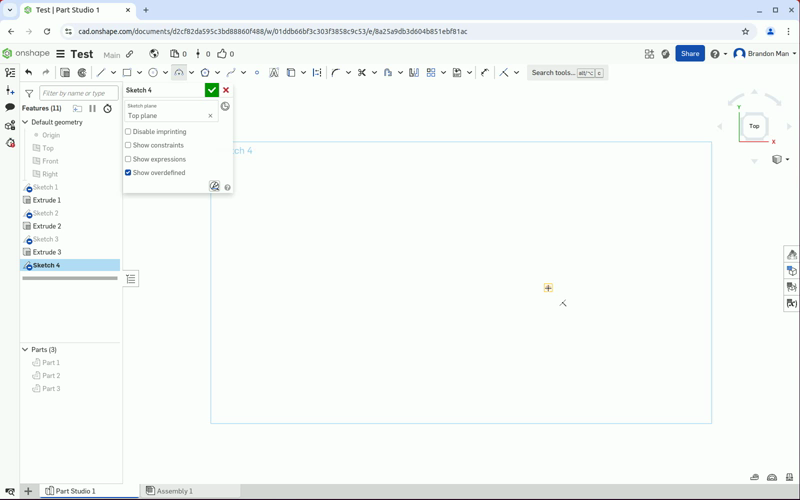
key_down(shift)
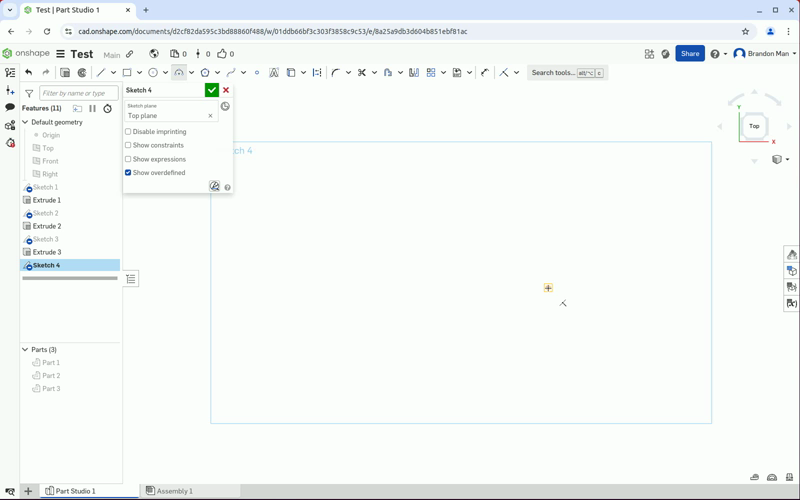
mouse_move(566, 287)
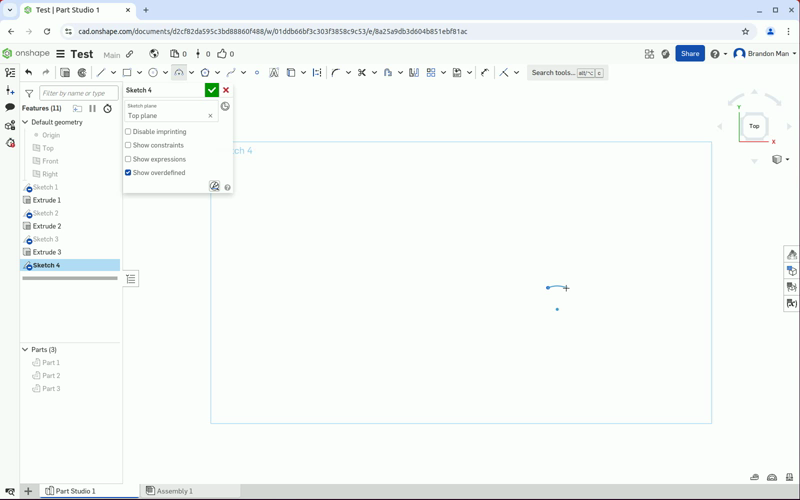
click(566, 287)
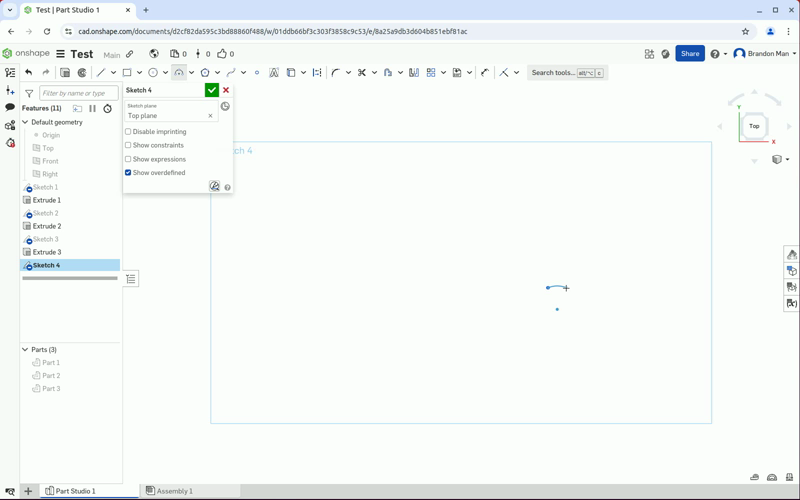
mouse_move(557, 271)
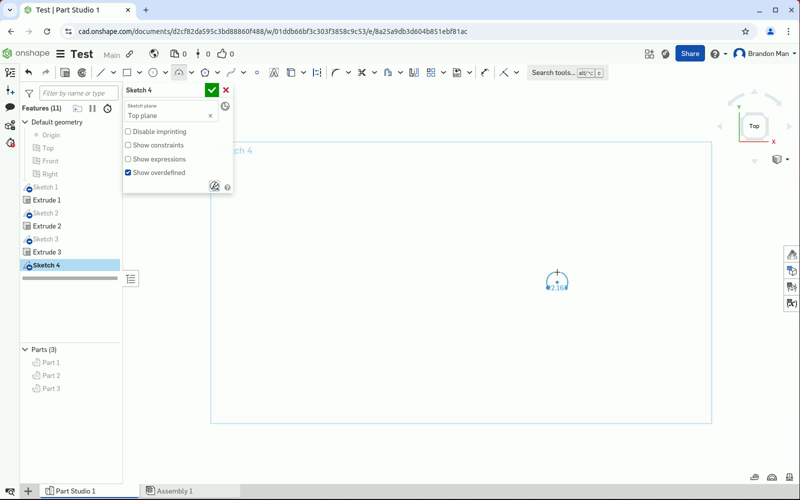
click(557, 271)
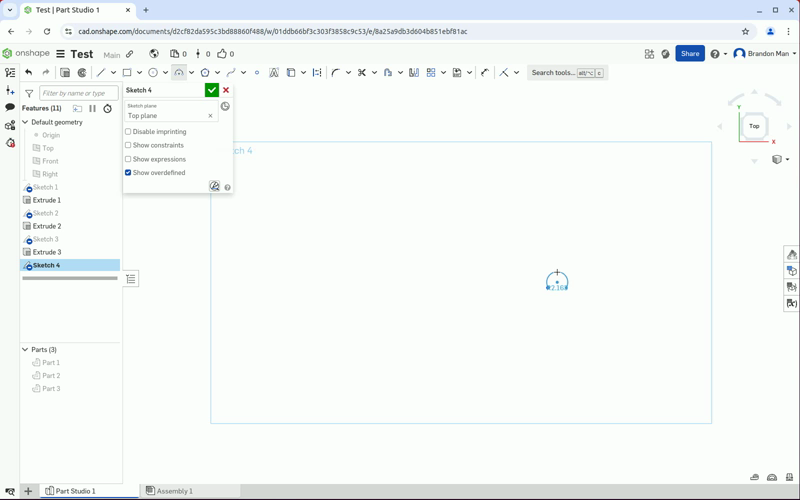
key_up(shift)
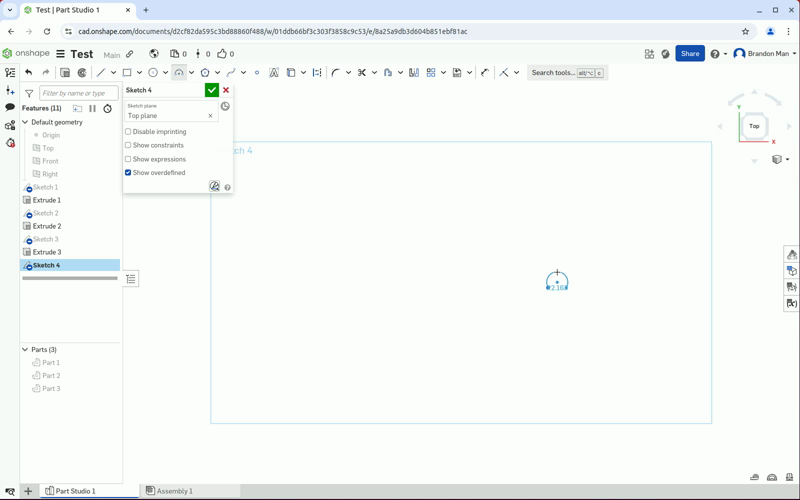
key(esc)
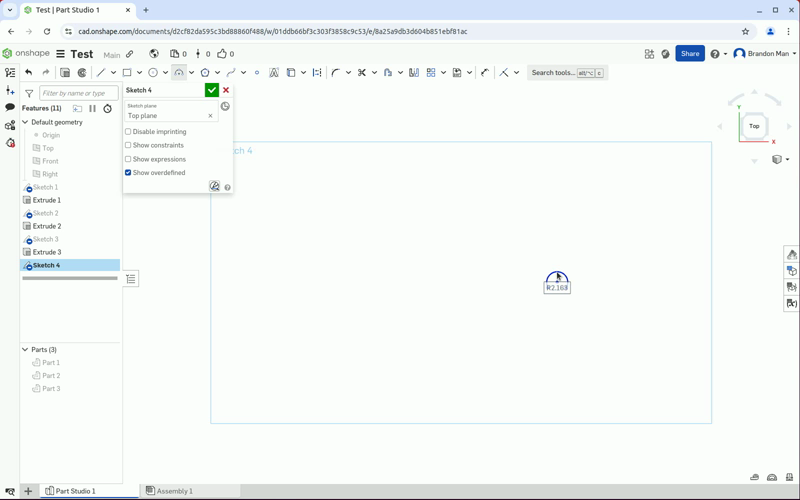
key(l)
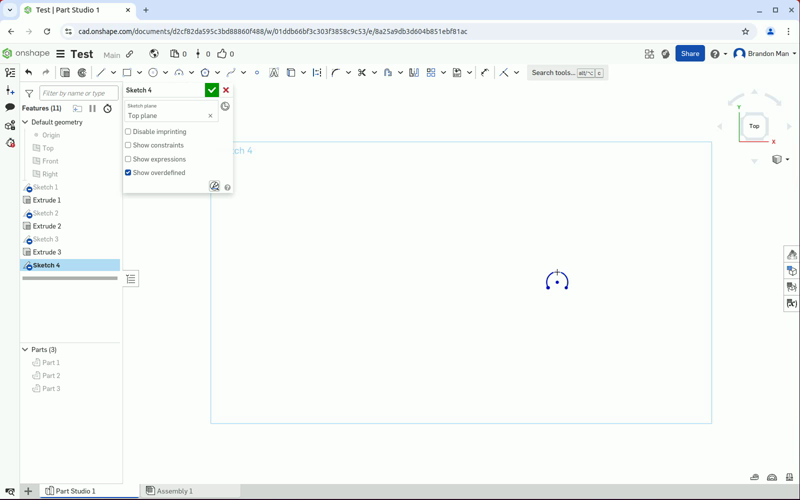
mouse_move(566, 287)
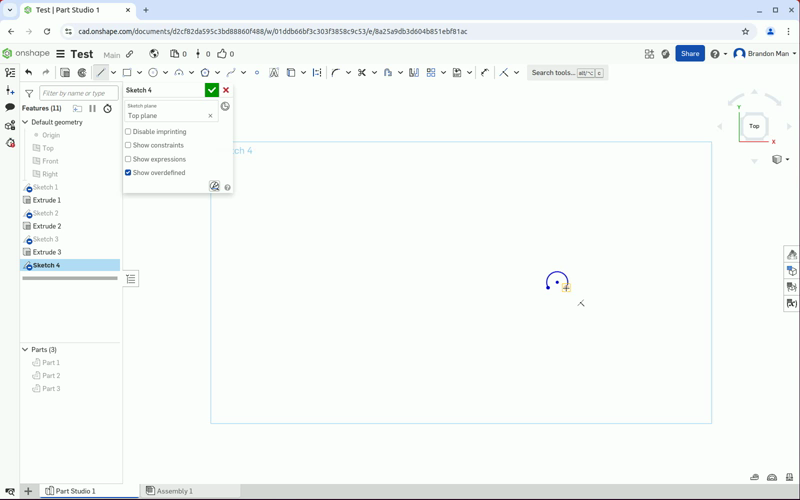
click(566, 287)
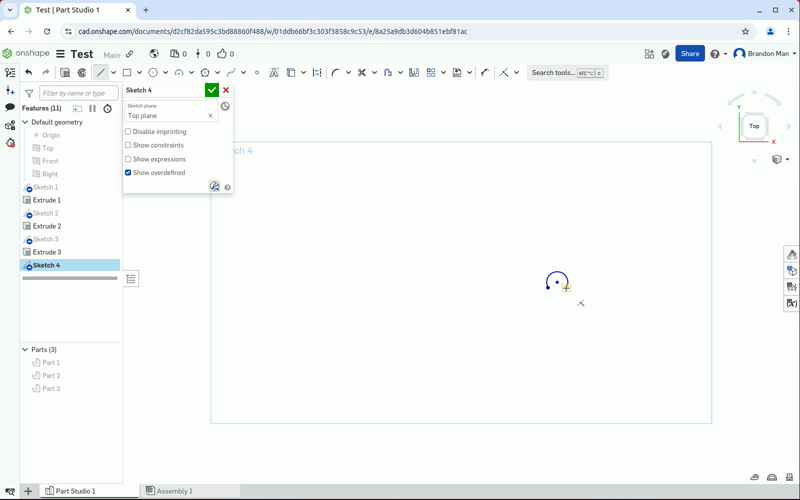
key_down(shift)
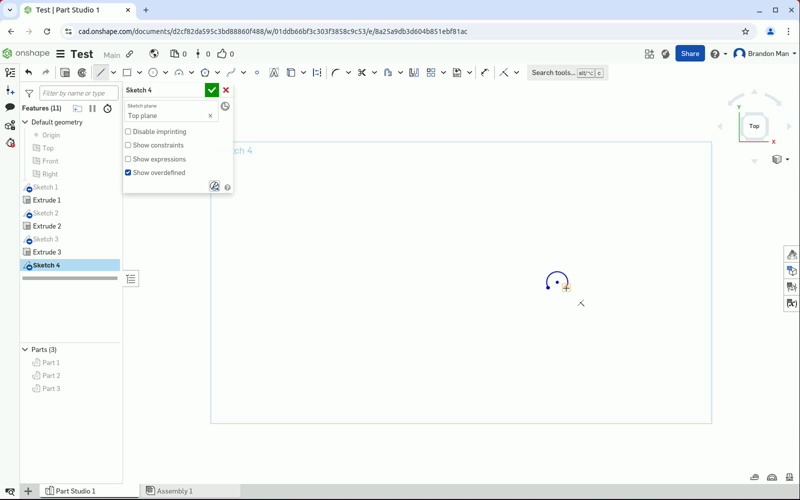
mouse_move(589, 287)
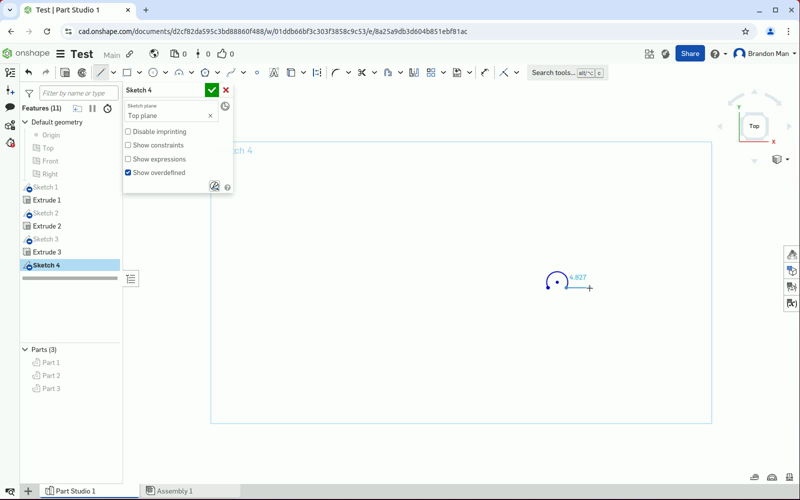
mouse_move(567, 287)
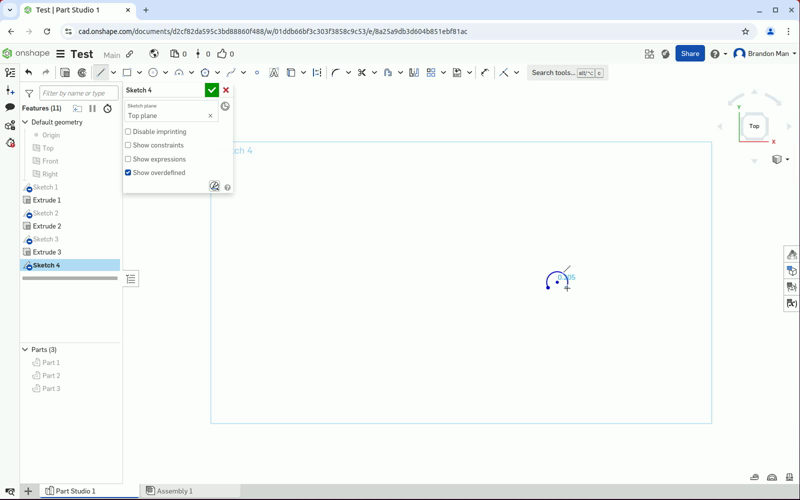
scroll(6)
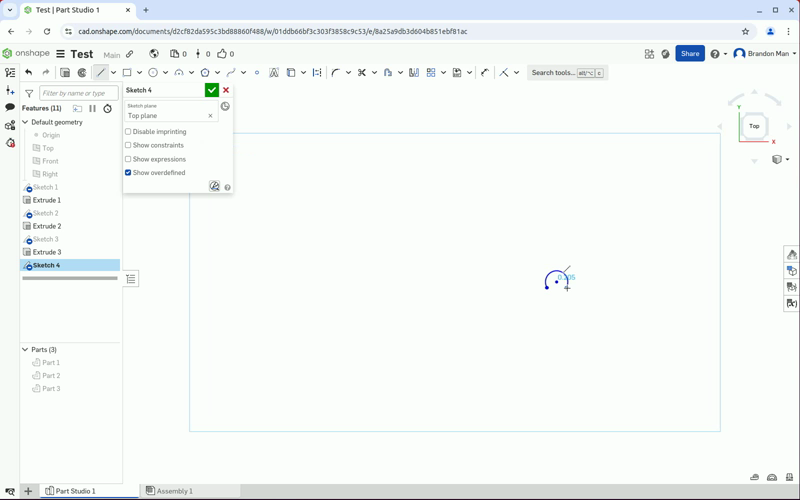
scroll(6)
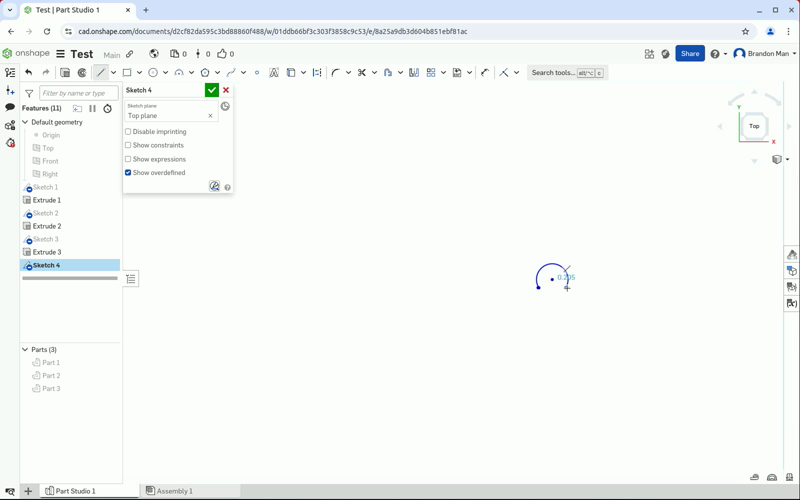
scroll(6)
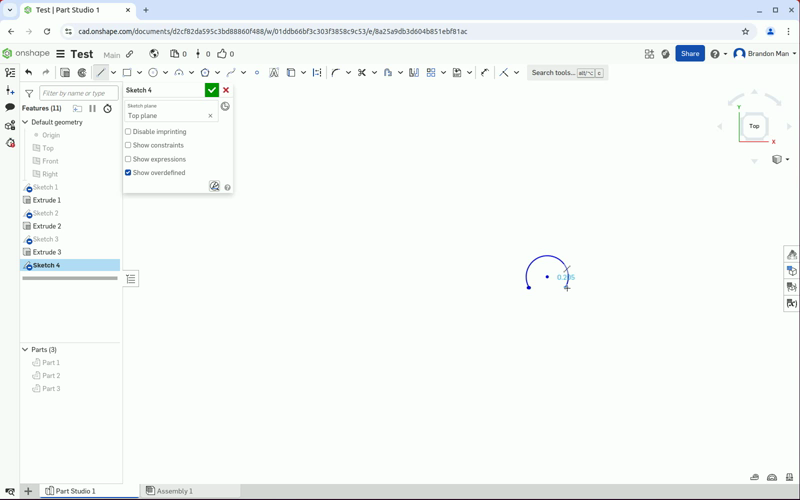
scroll(6)
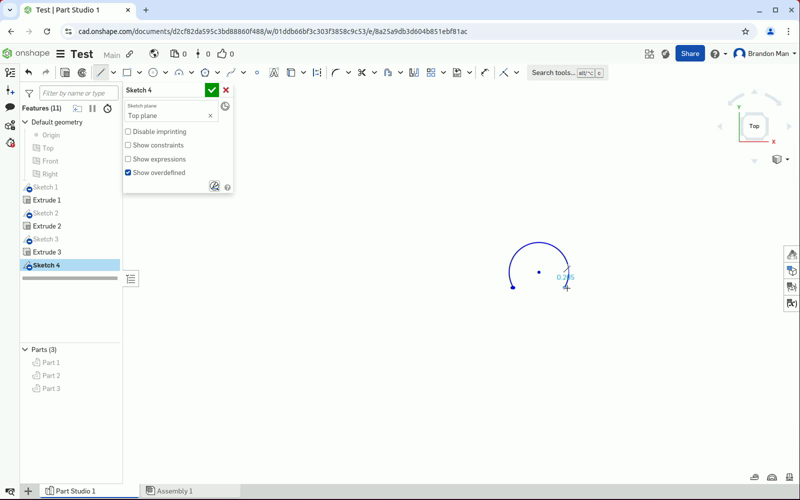
scroll(6)
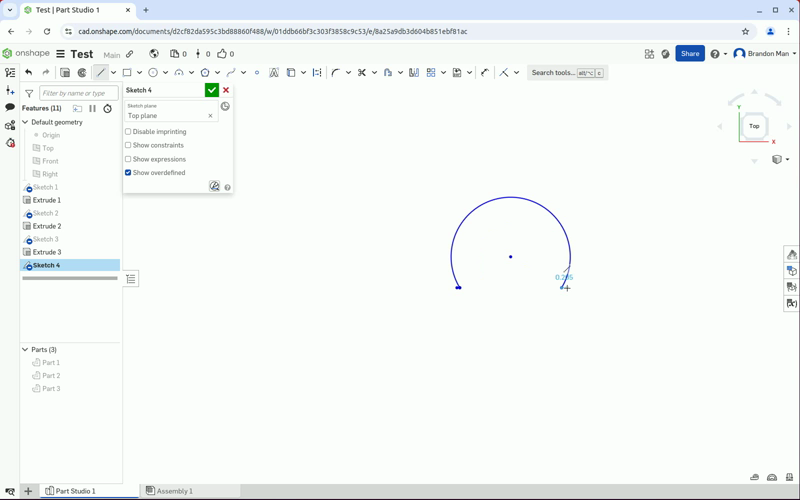
scroll(6)
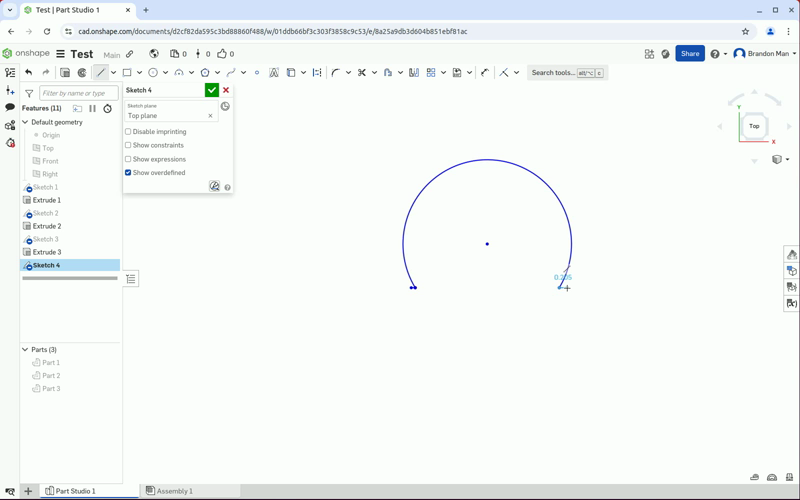
scroll(6)
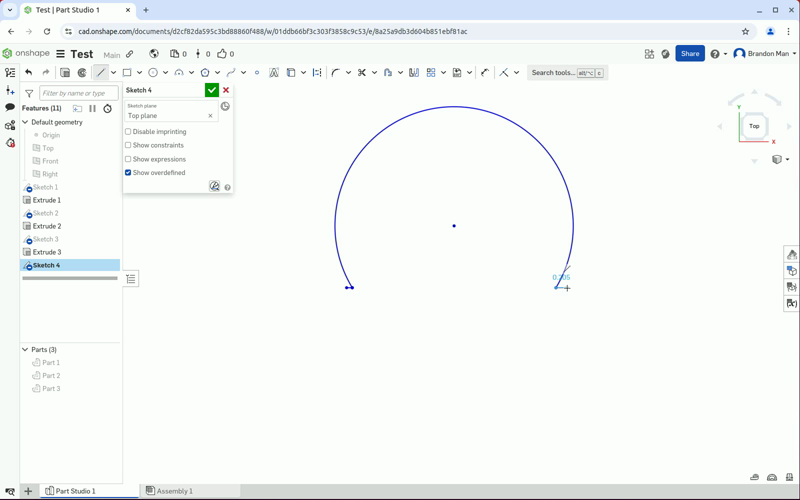
click(567, 287)
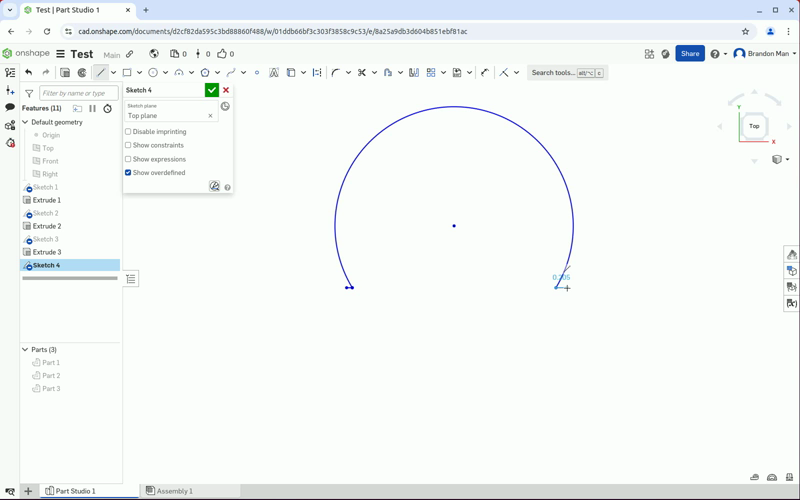
scroll(-6)
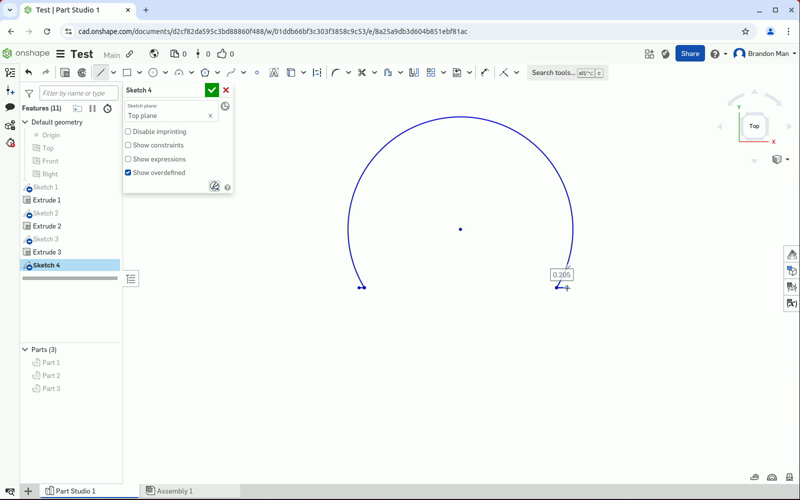
scroll(-6)
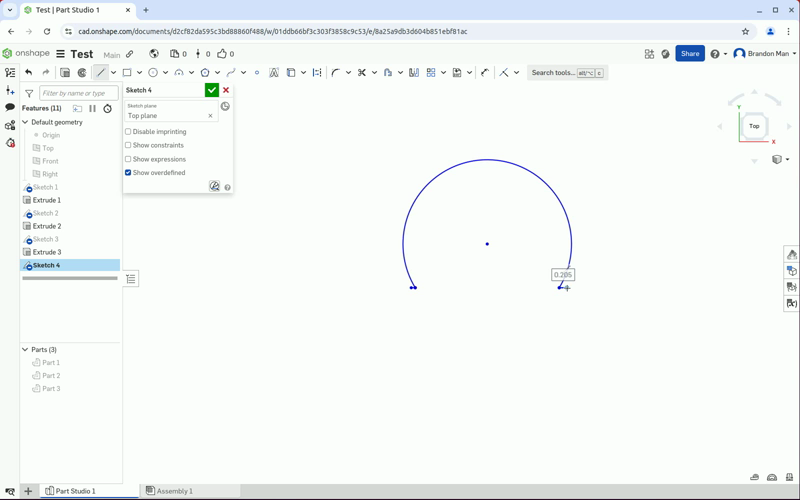
scroll(-6)
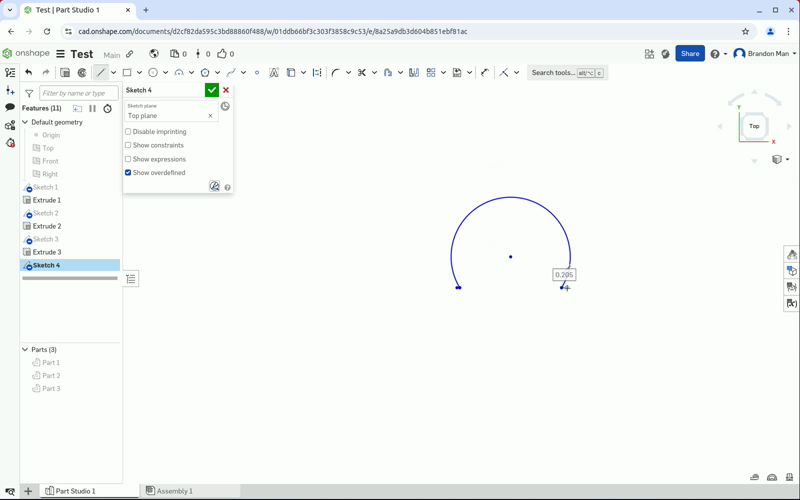
scroll(-6)
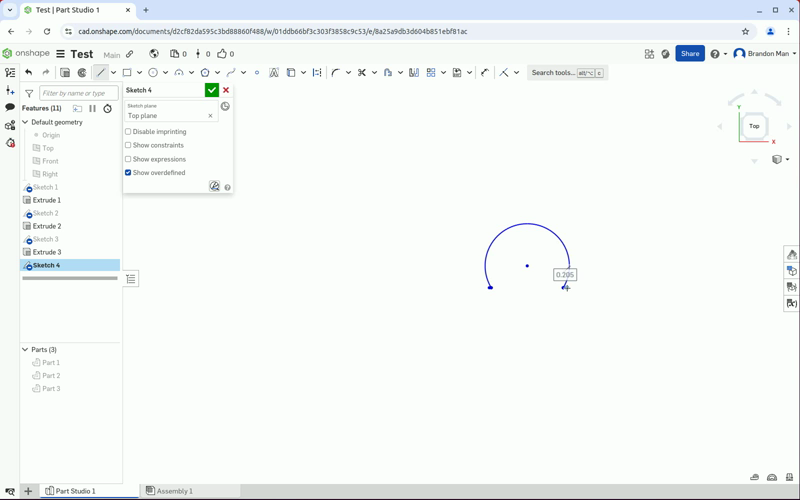
scroll(-6)
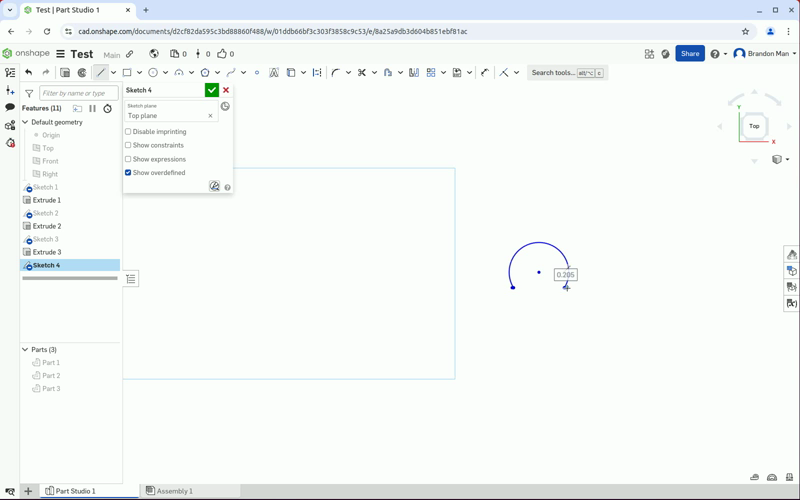
scroll(-6)
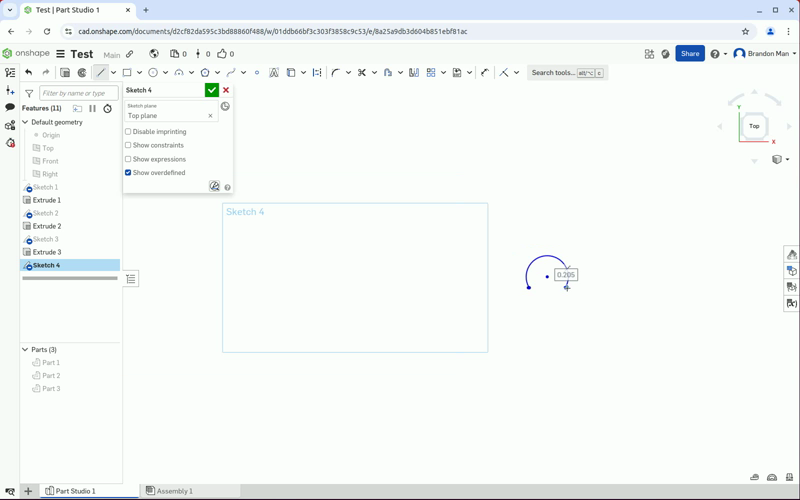
scroll(-6)
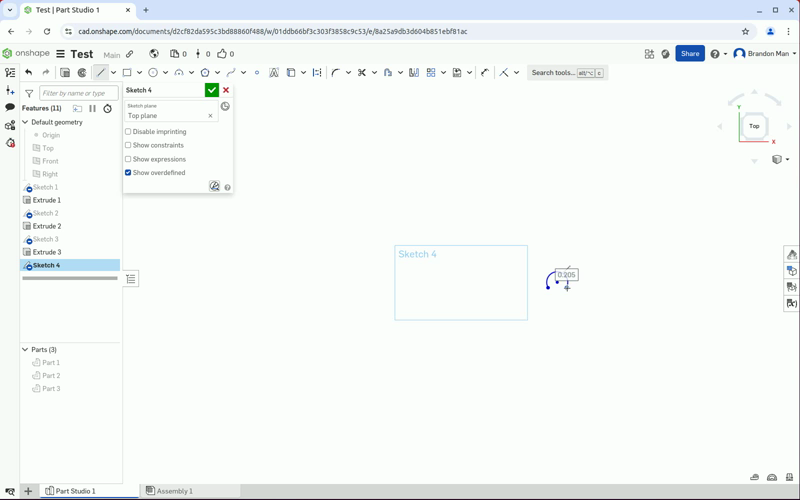
key_up(shift)
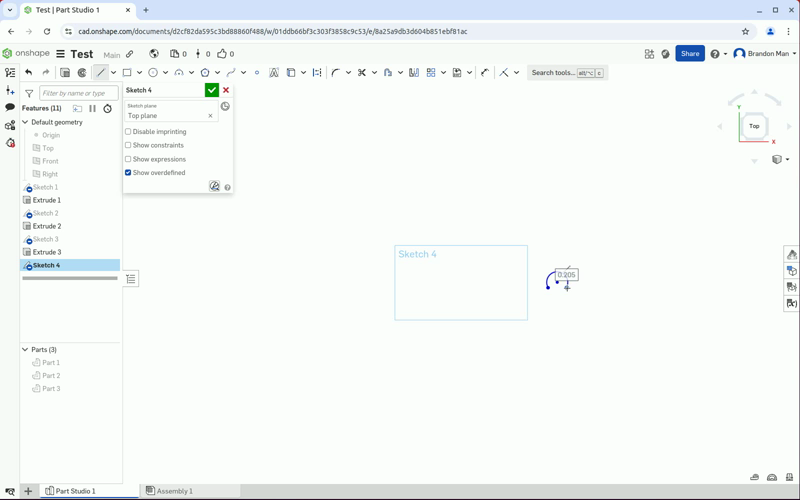
key(esc)
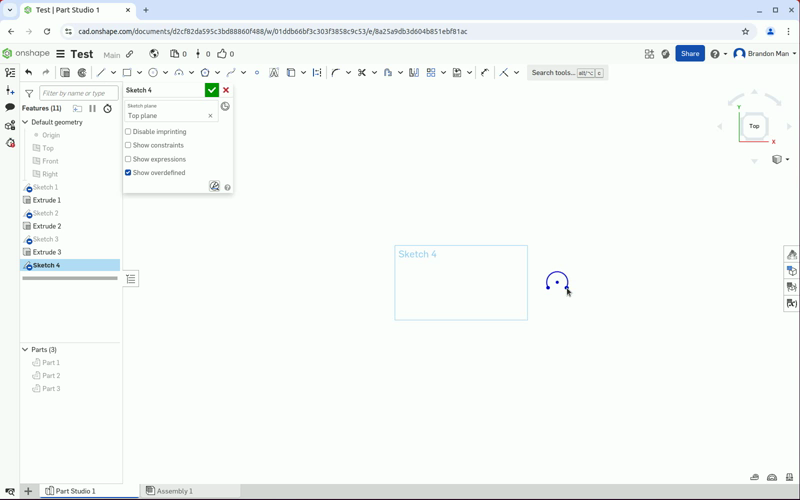
key(a)
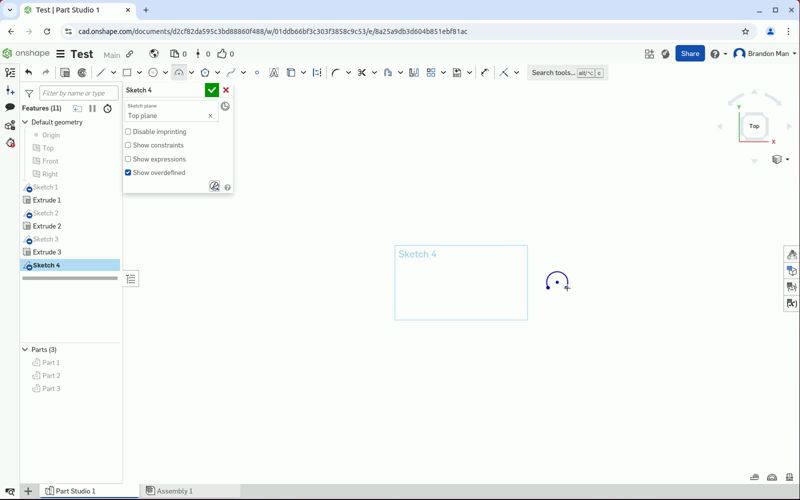
mouse_move(567, 287)
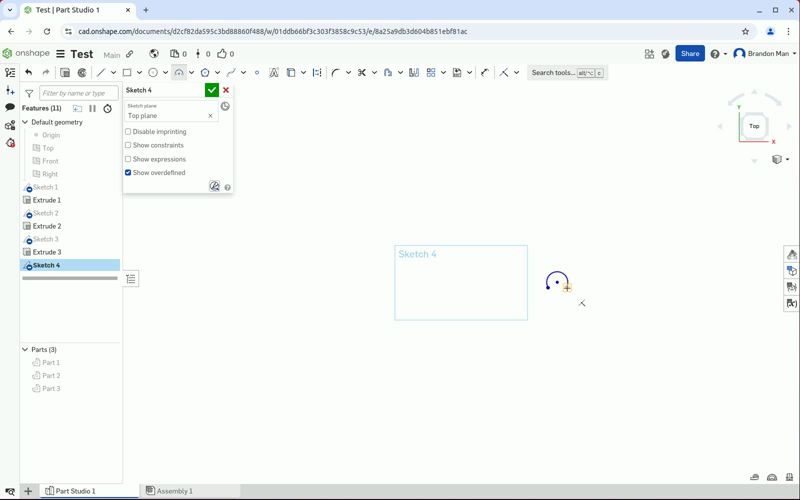
scroll(6)
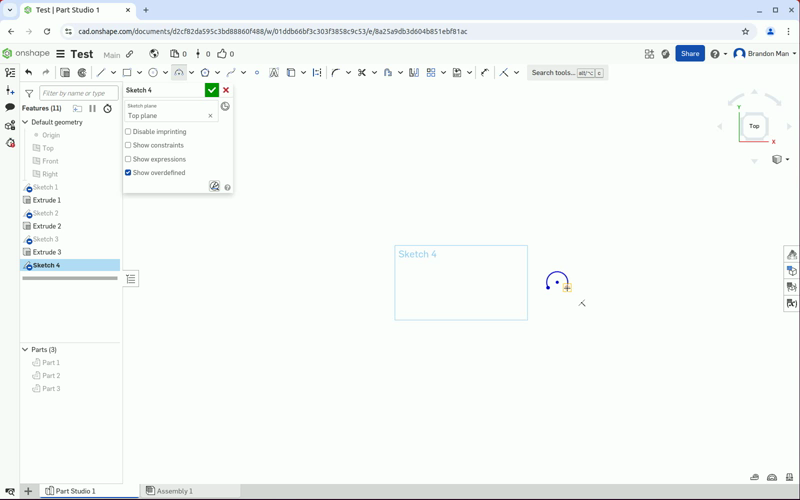
scroll(6)
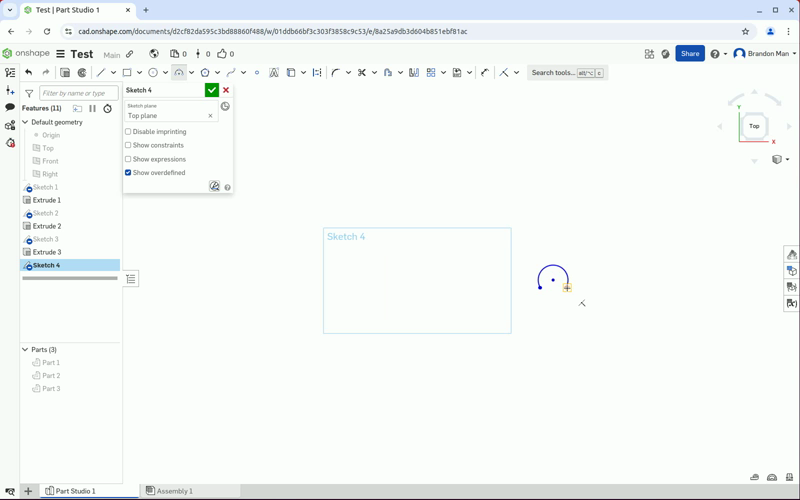
scroll(6)
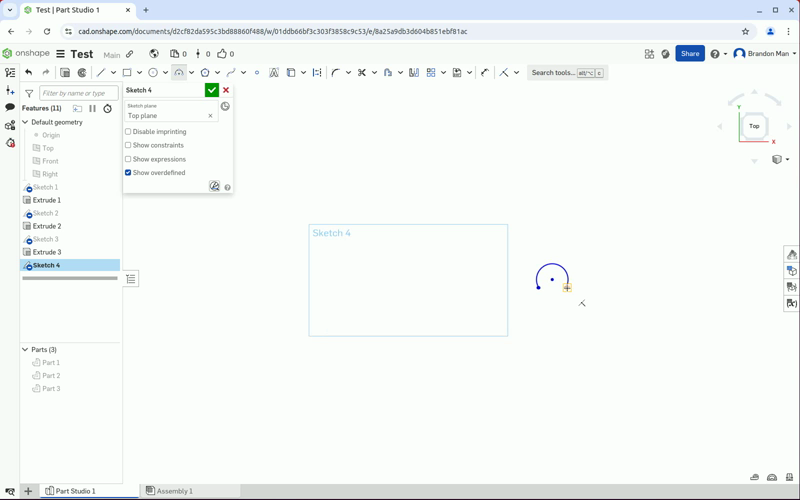
scroll(6)
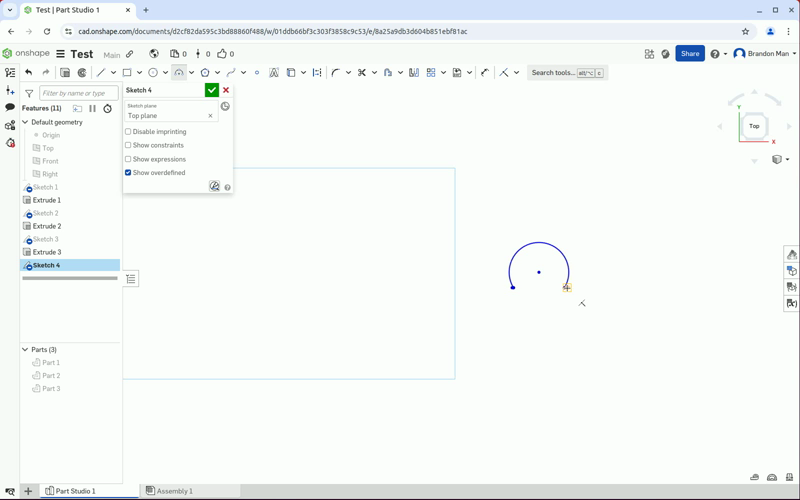
scroll(6)
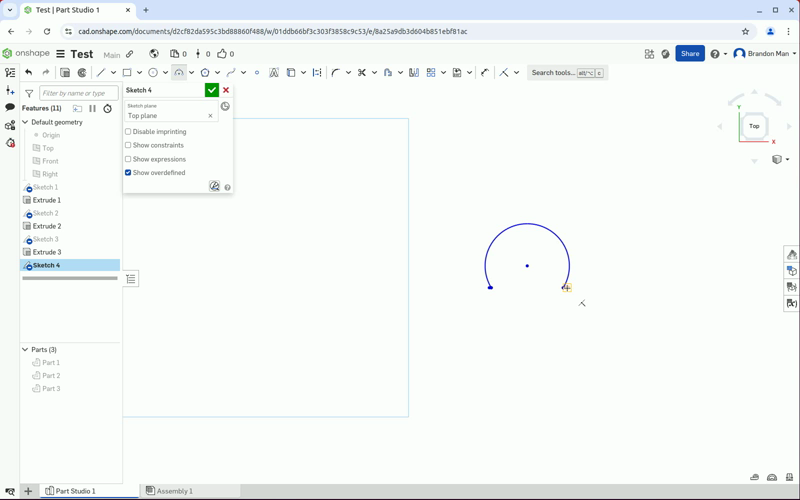
scroll(6)
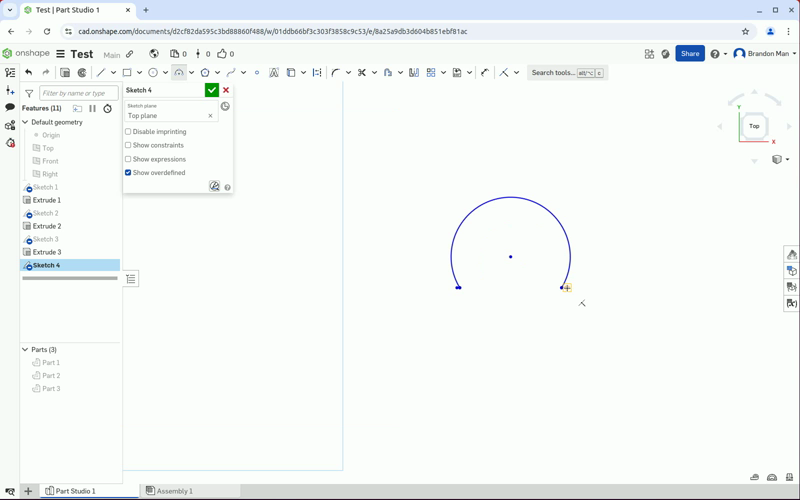
scroll(6)
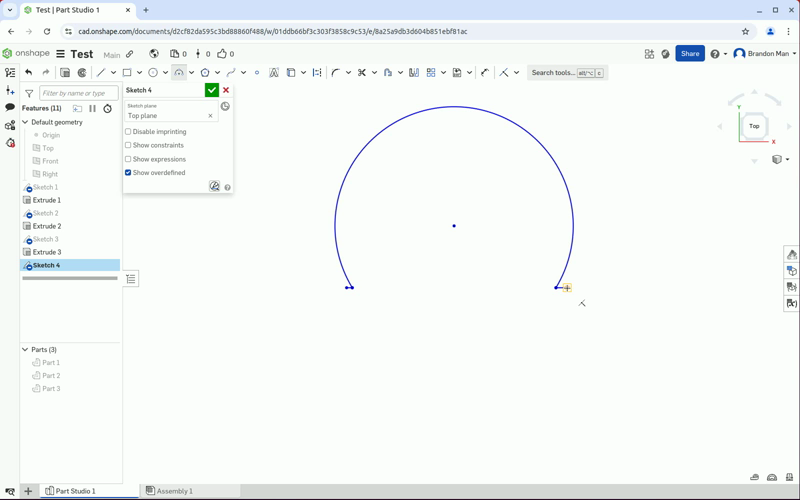
click(567, 287)
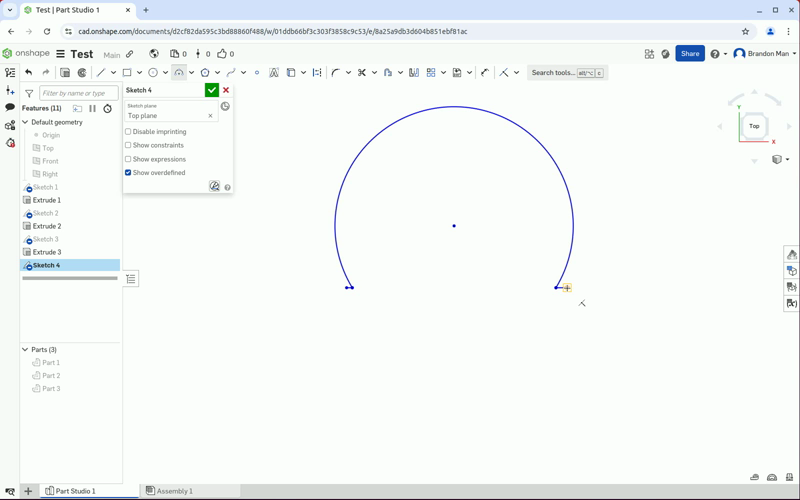
scroll(-6)
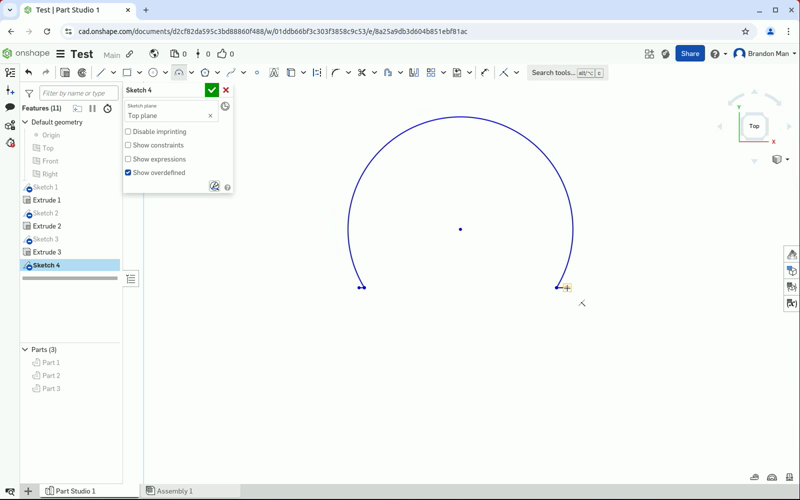
scroll(-6)
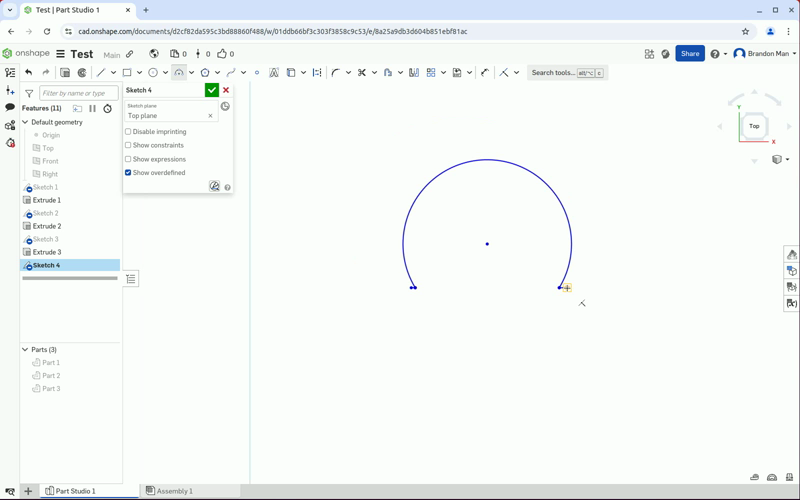
scroll(-6)
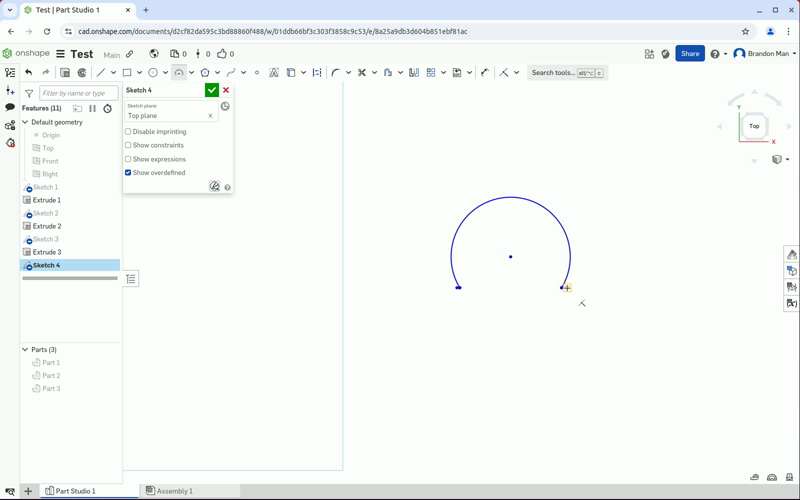
scroll(-6)
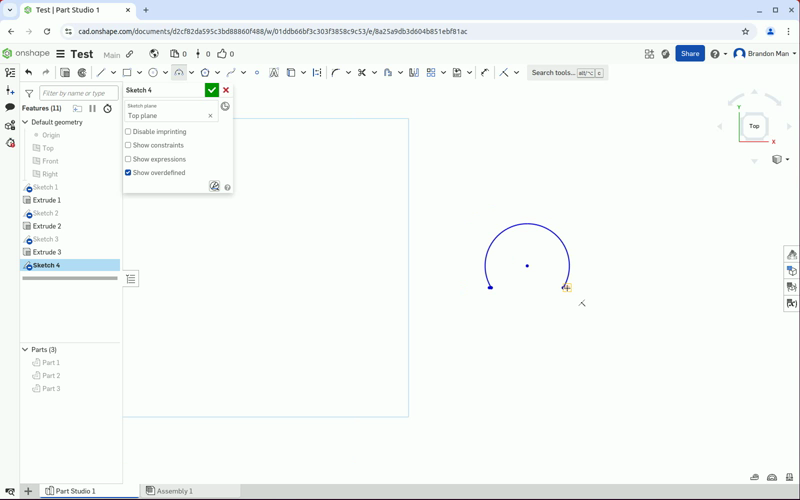
scroll(-6)
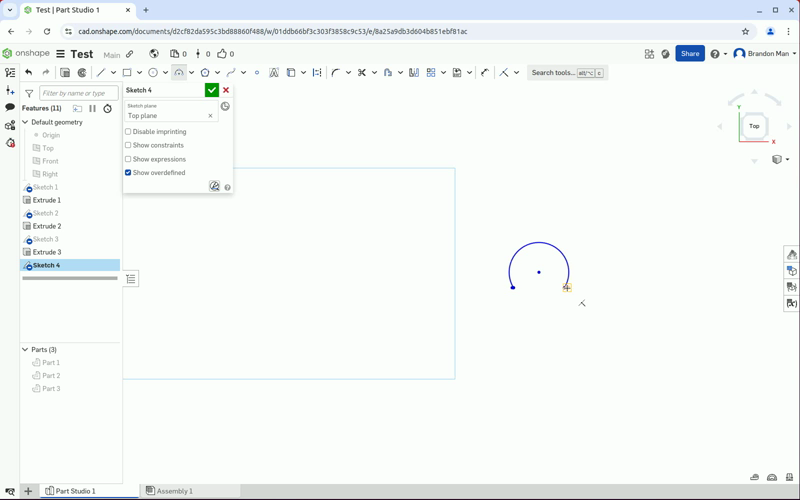
scroll(-6)
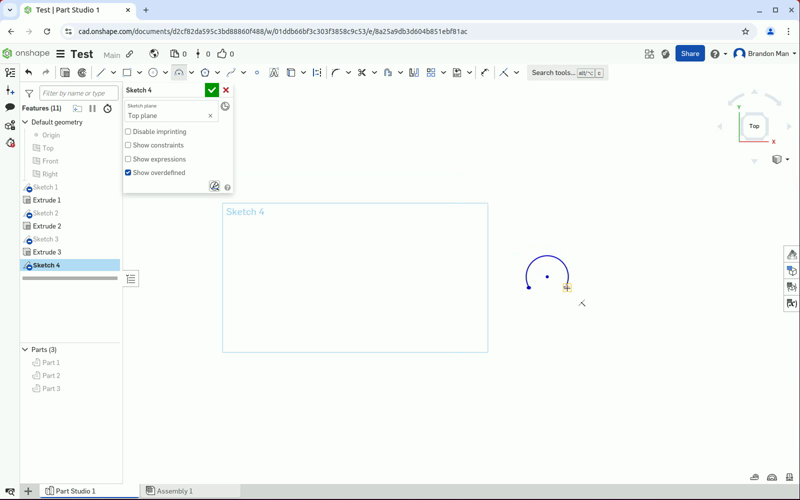
scroll(-6)
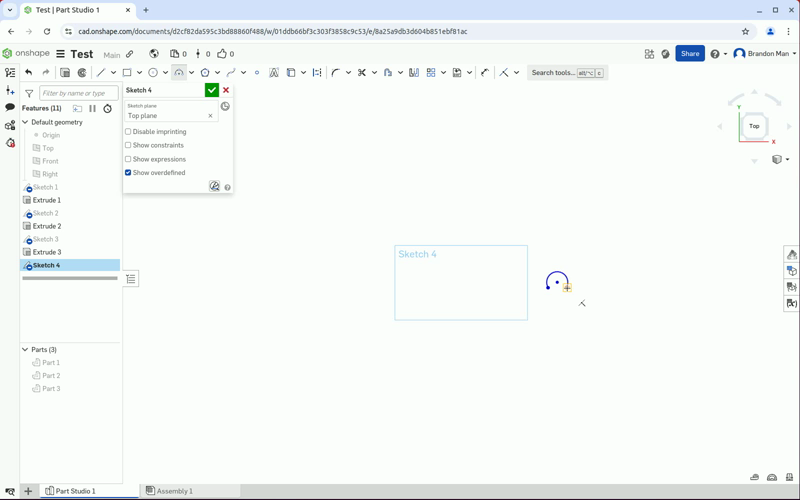
mouse_move(547, 287)
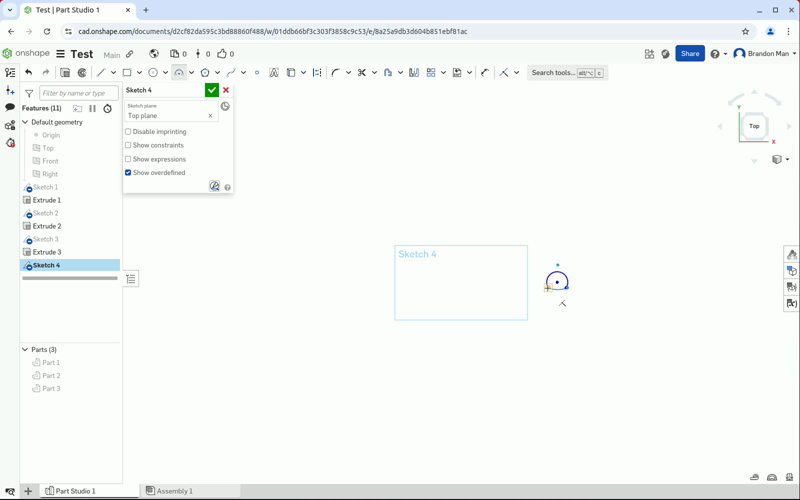
scroll(6)
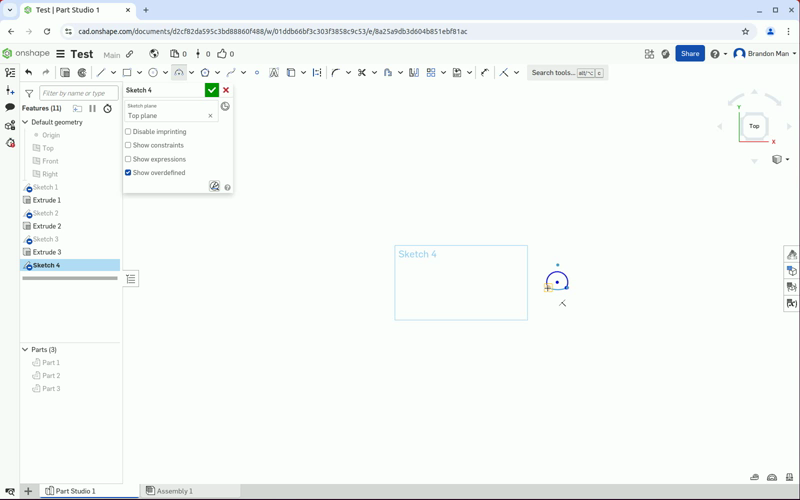
scroll(6)
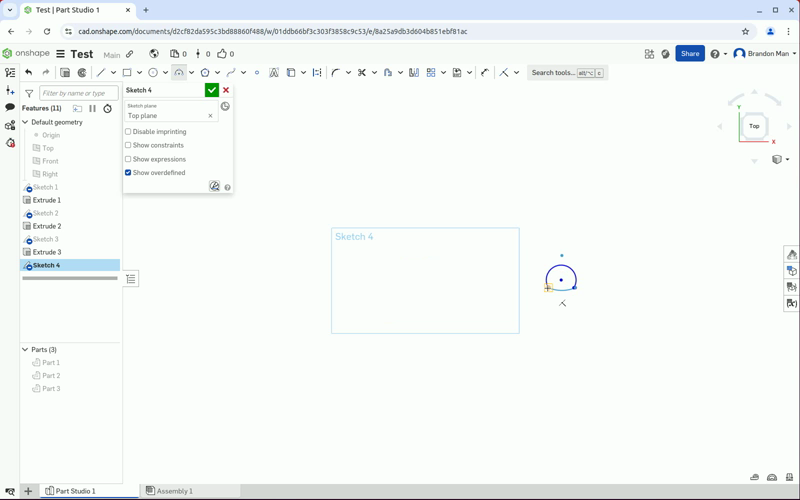
scroll(6)
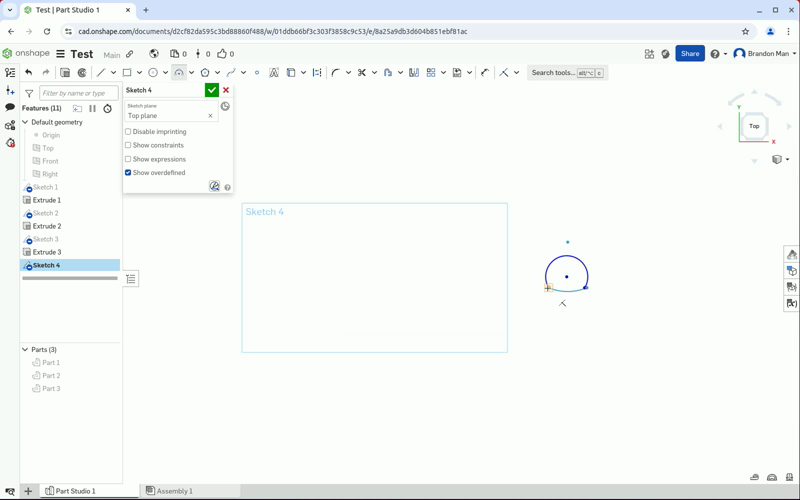
scroll(6)
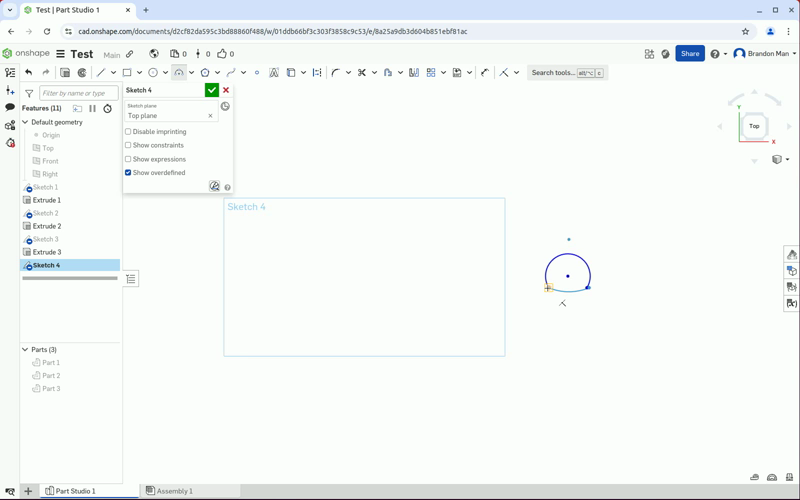
scroll(6)
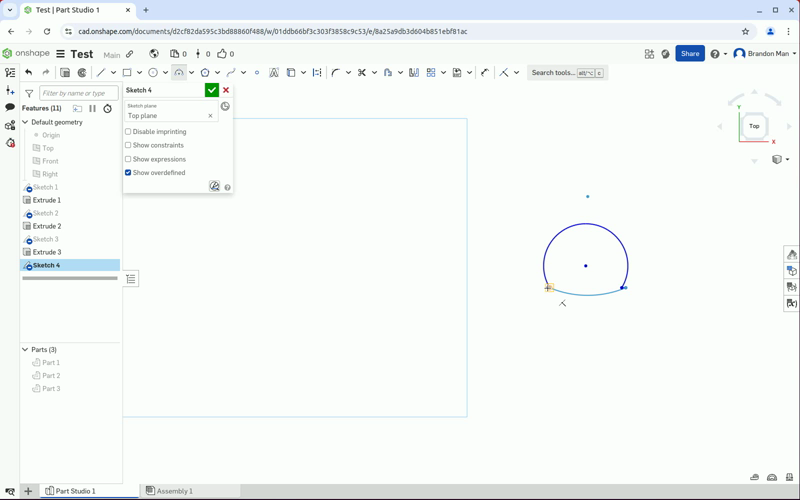
scroll(6)
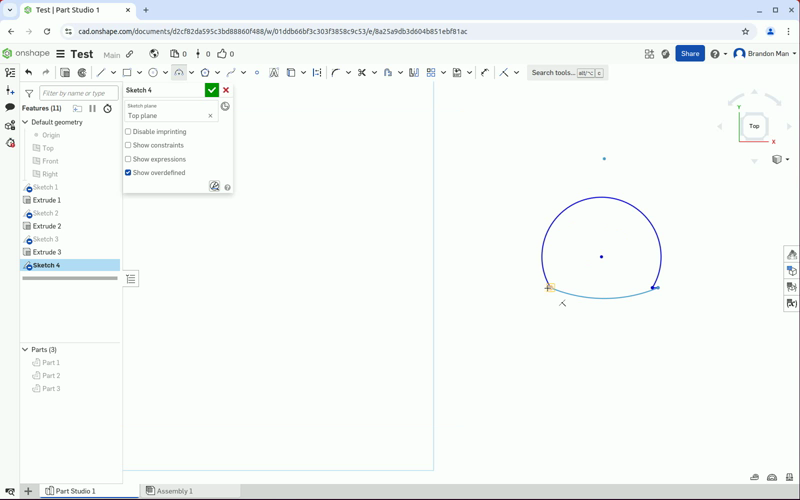
scroll(6)
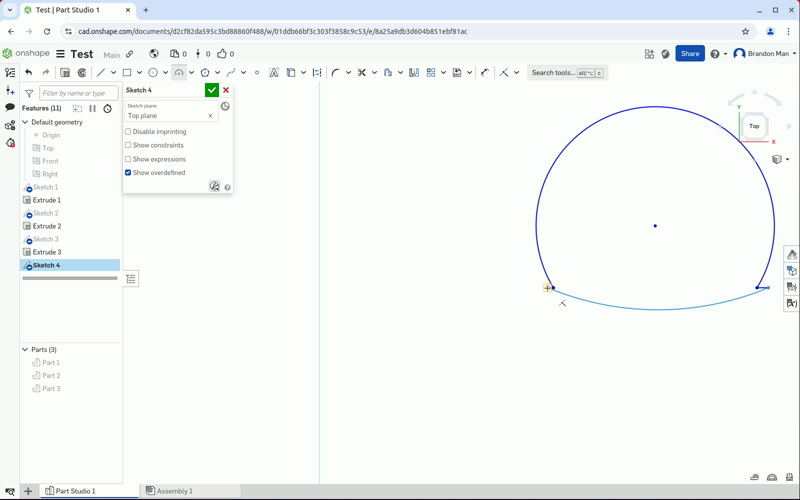
click(547, 287)
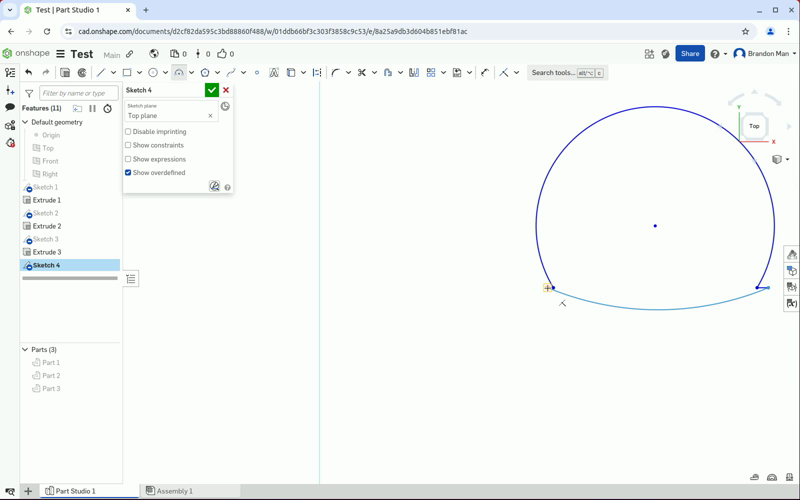
scroll(-6)
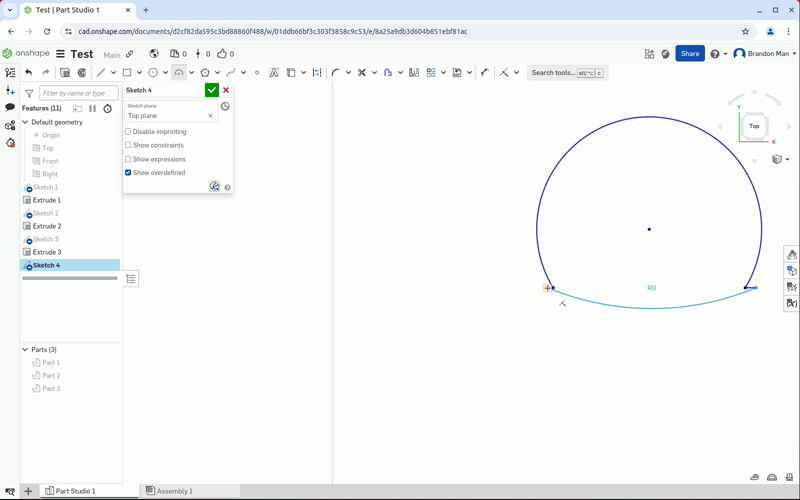
scroll(-6)
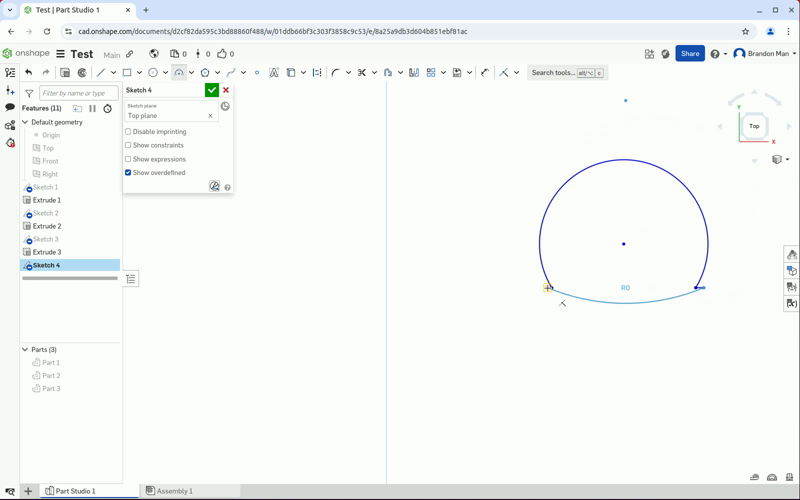
scroll(-6)
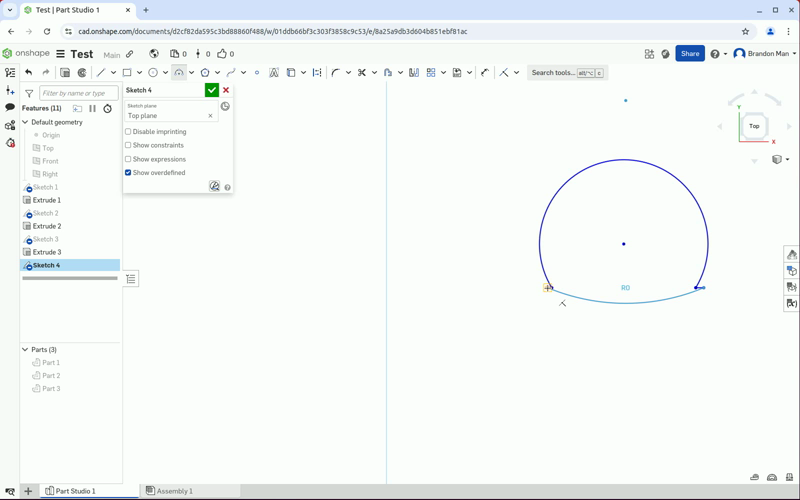
scroll(-6)
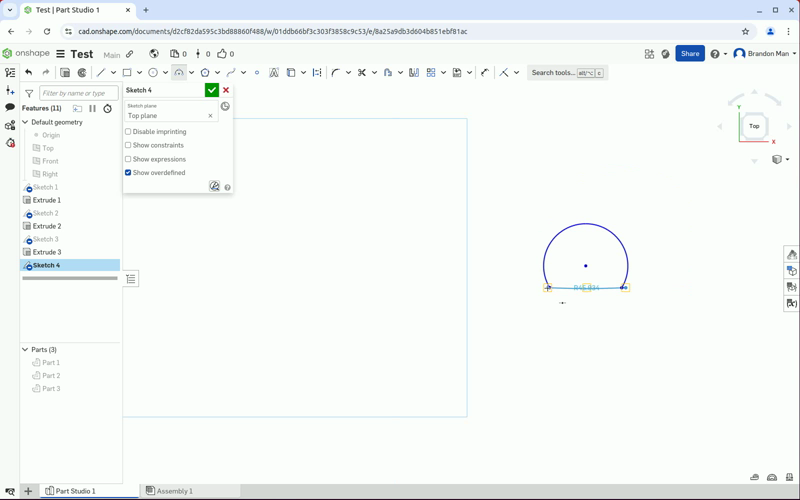
scroll(-6)
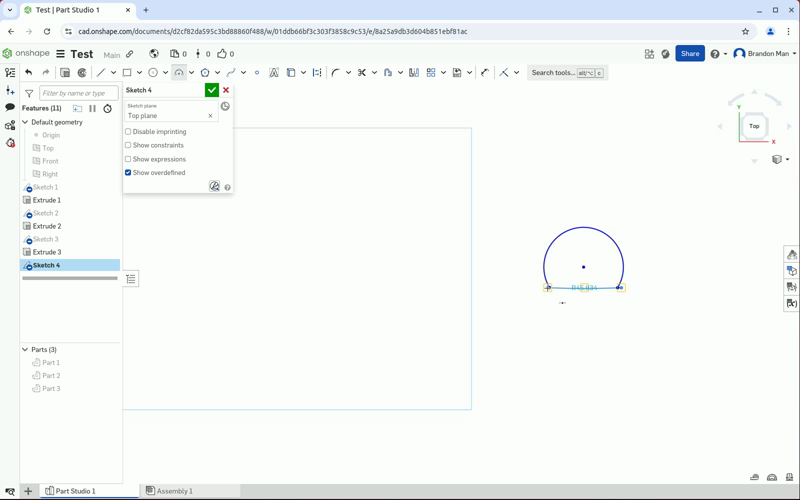
scroll(-6)
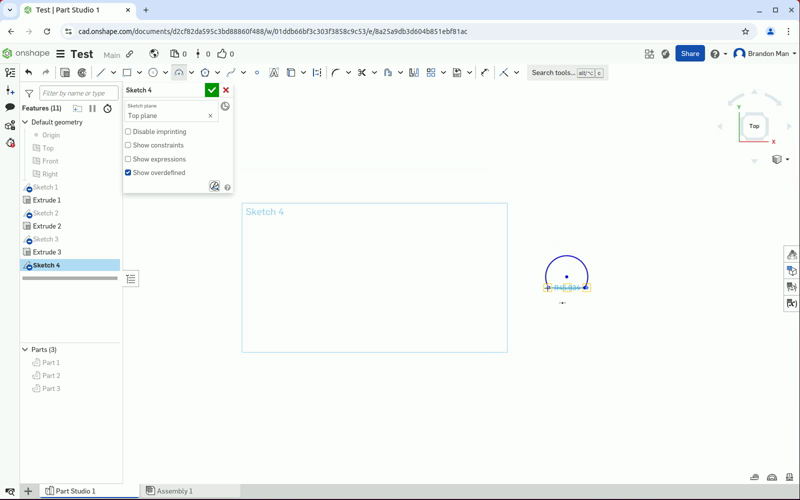
scroll(-6)
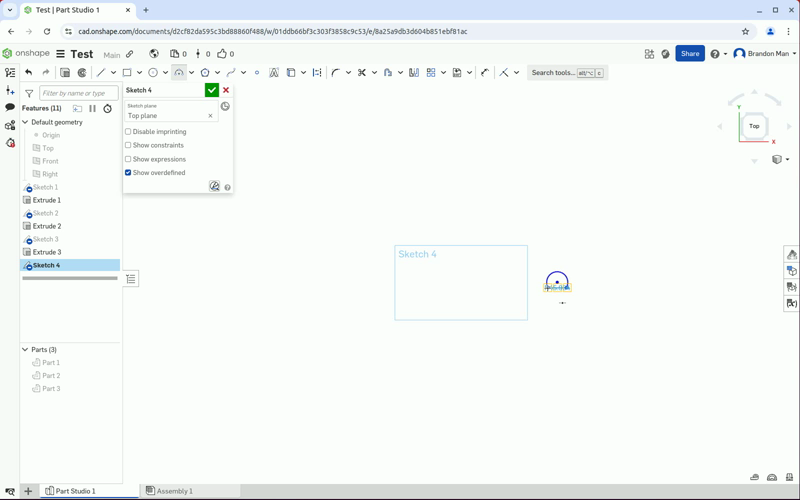
key_down(shift)
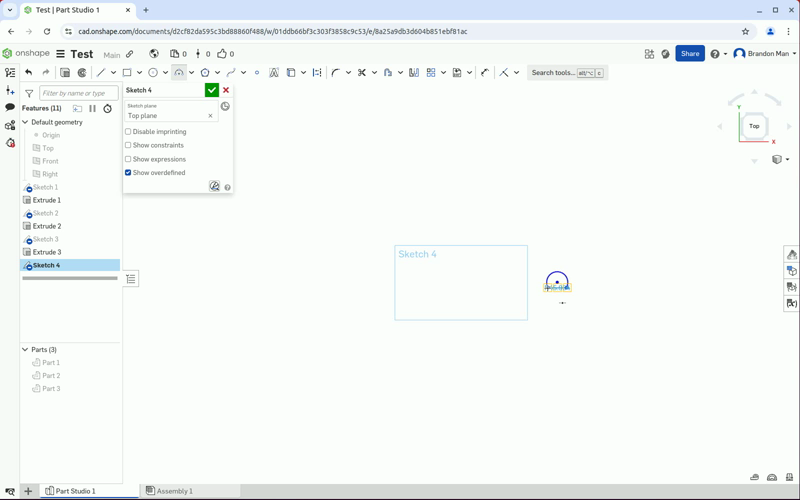
mouse_move(557, 270)
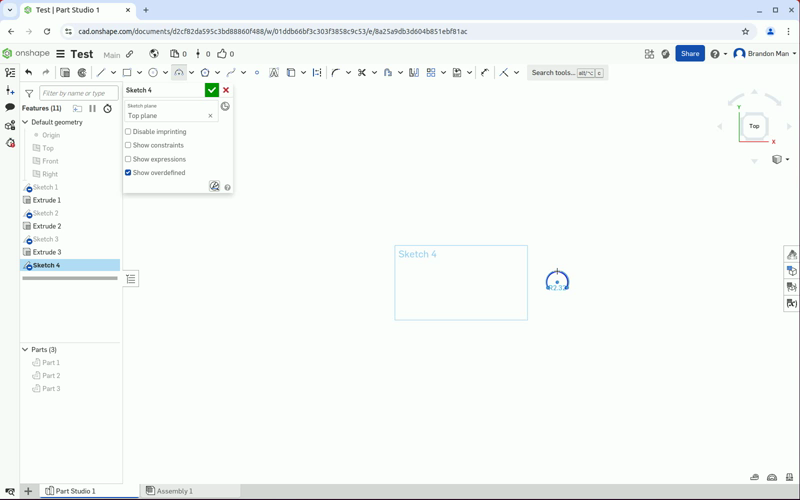
scroll(6)
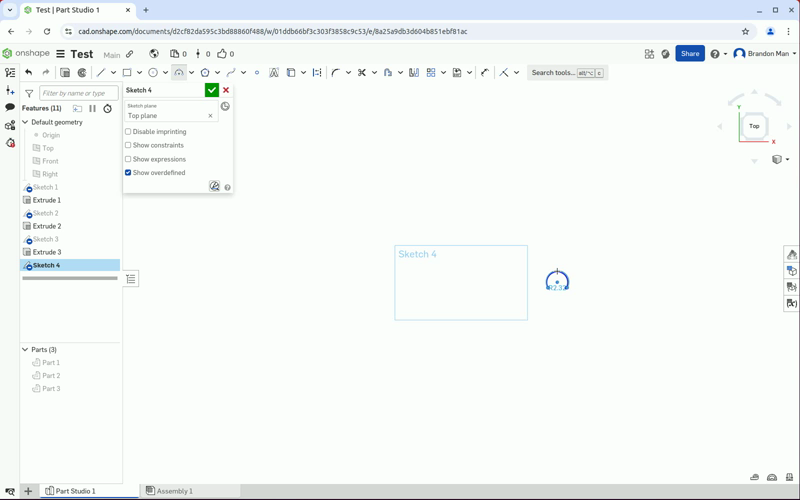
scroll(6)
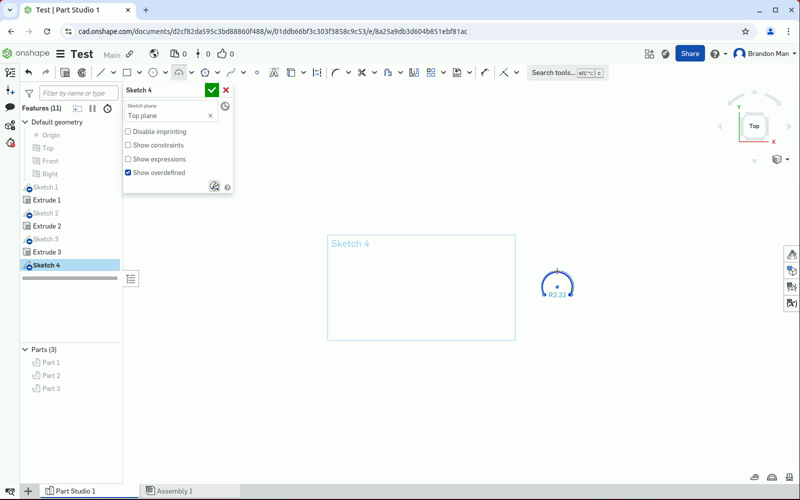
scroll(6)
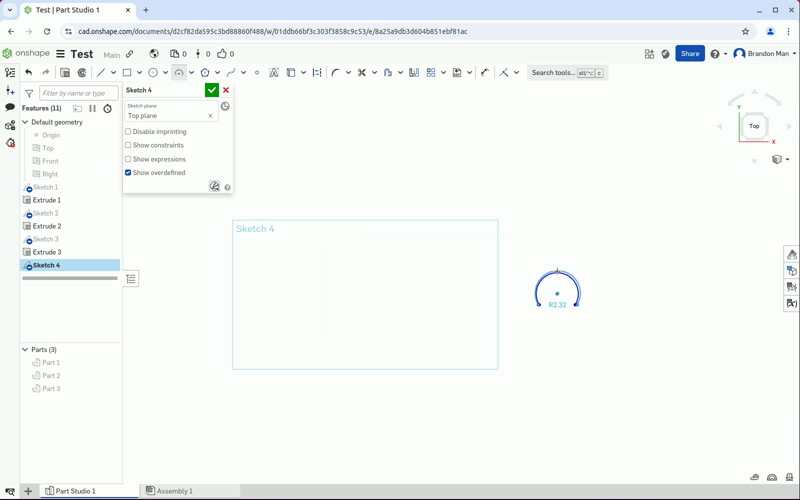
scroll(6)
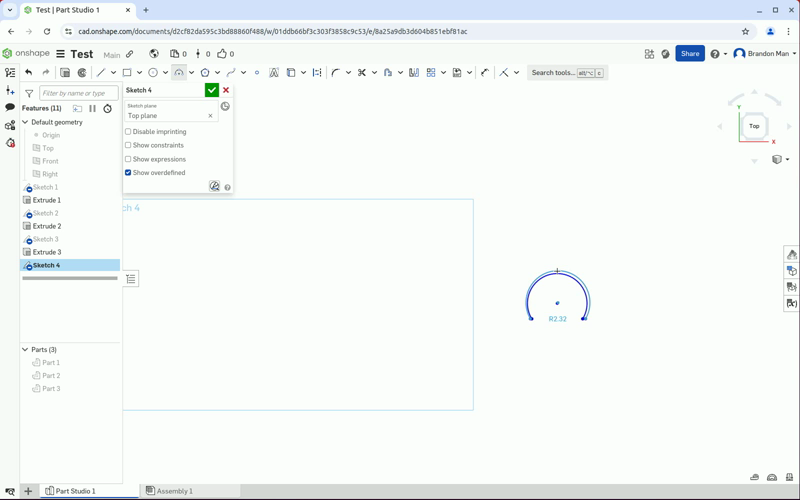
scroll(6)
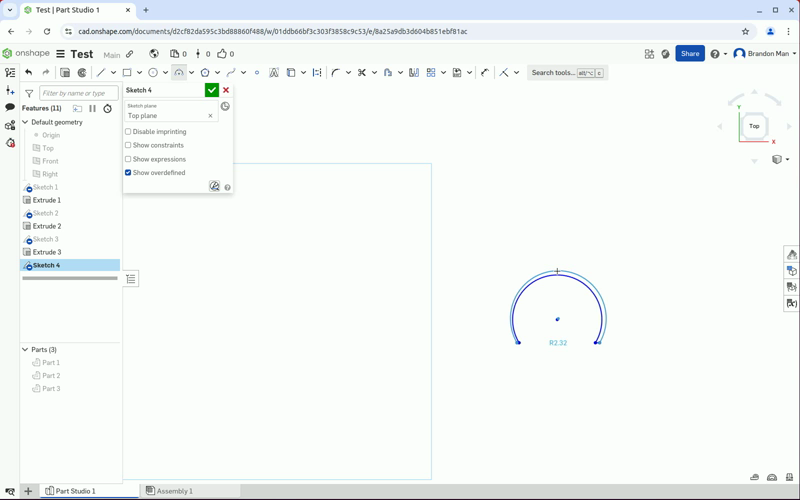
scroll(6)
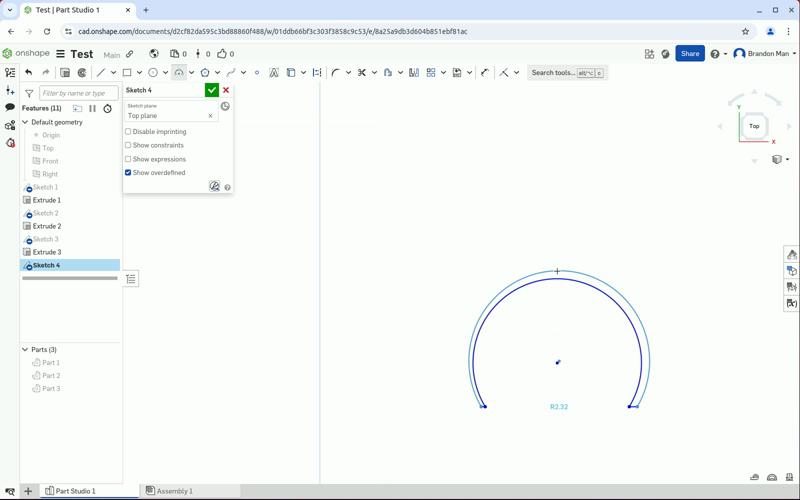
scroll(6)
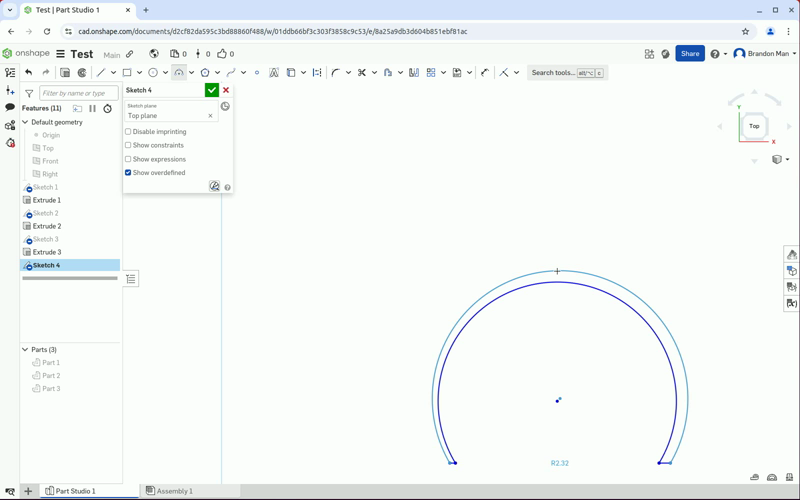
click(557, 270)
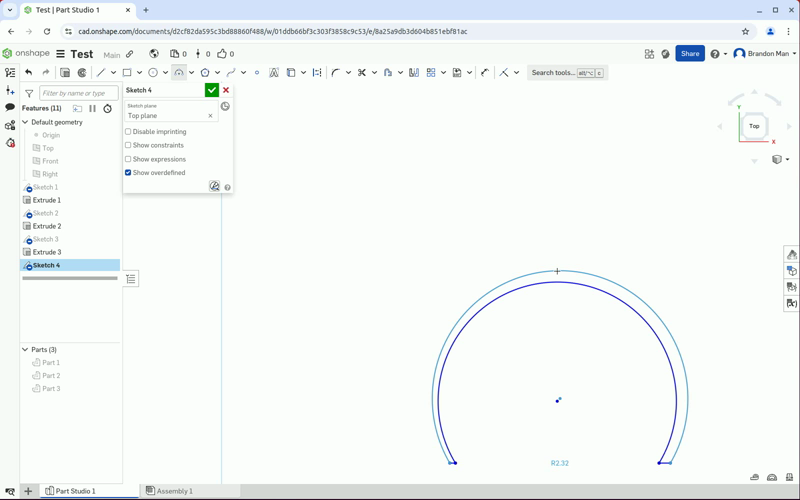
scroll(-6)
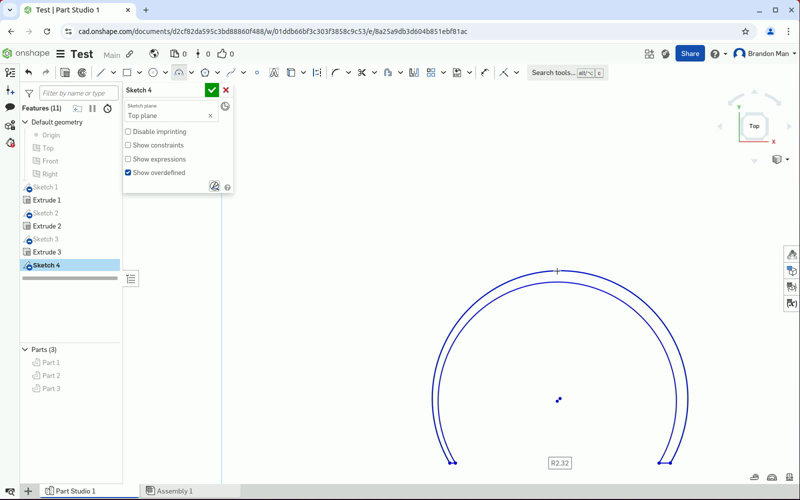
scroll(-6)
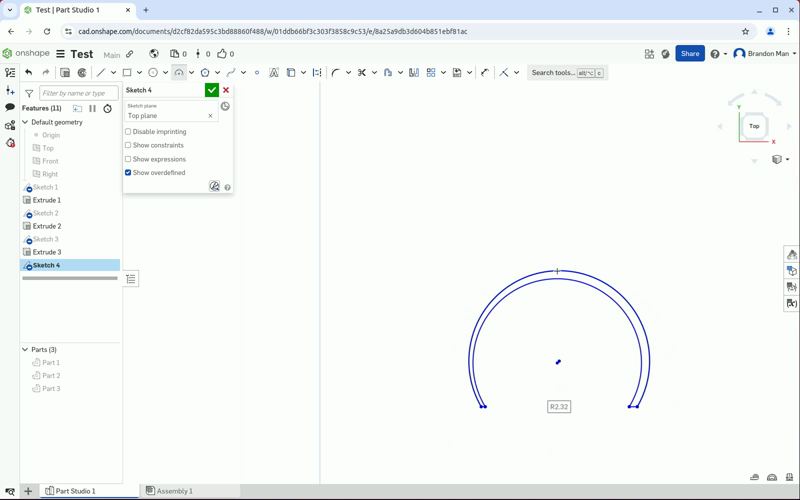
scroll(-6)
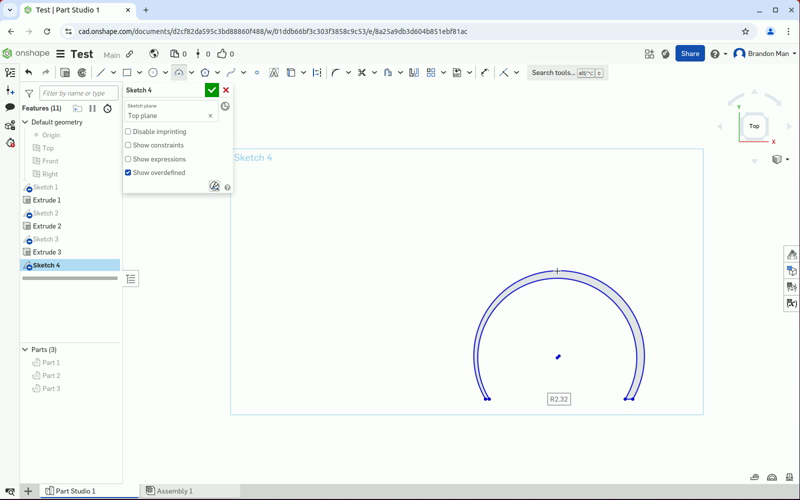
scroll(-6)
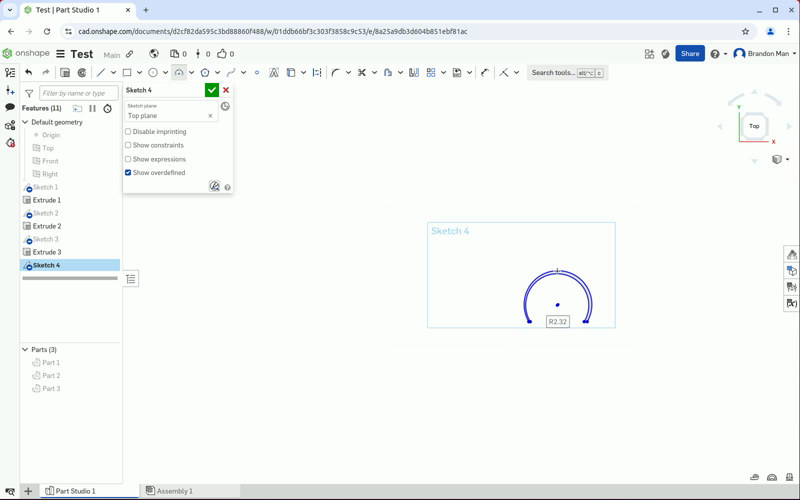
scroll(-6)
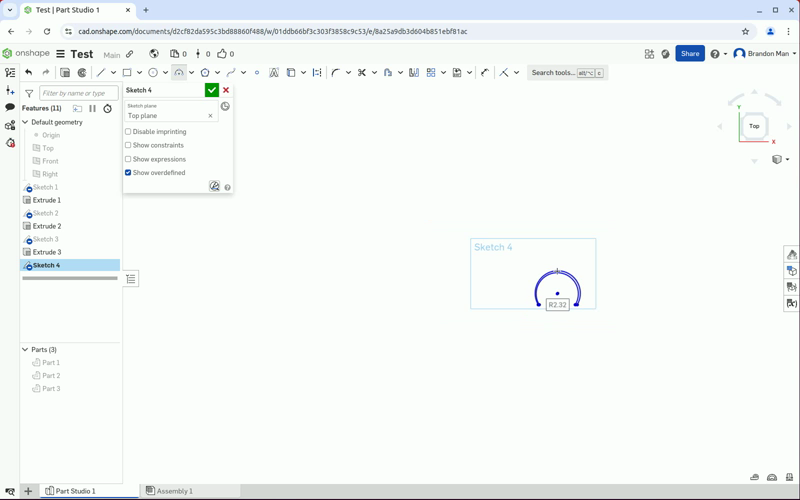
scroll(-6)
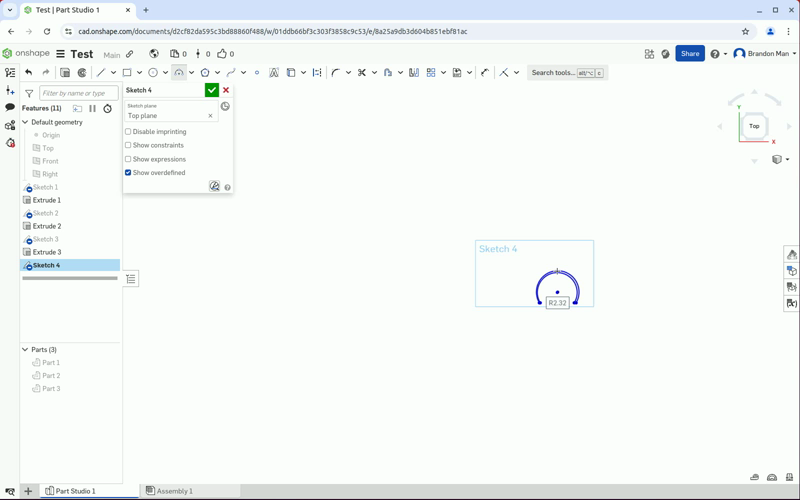
scroll(-6)
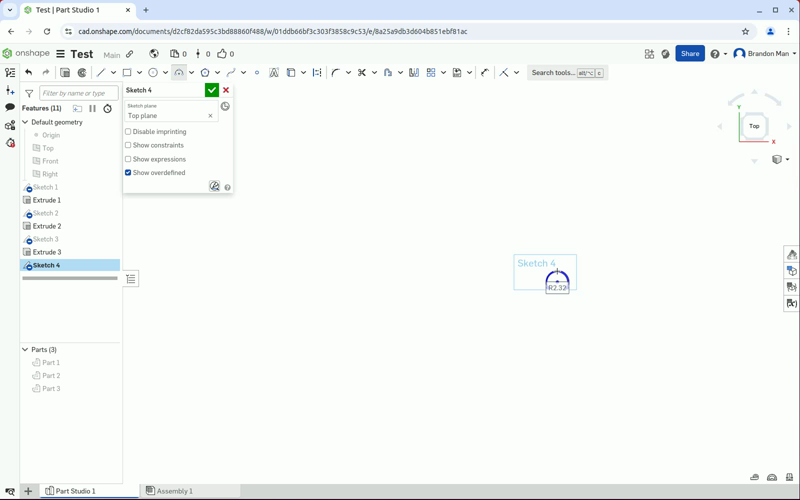
key_up(shift)
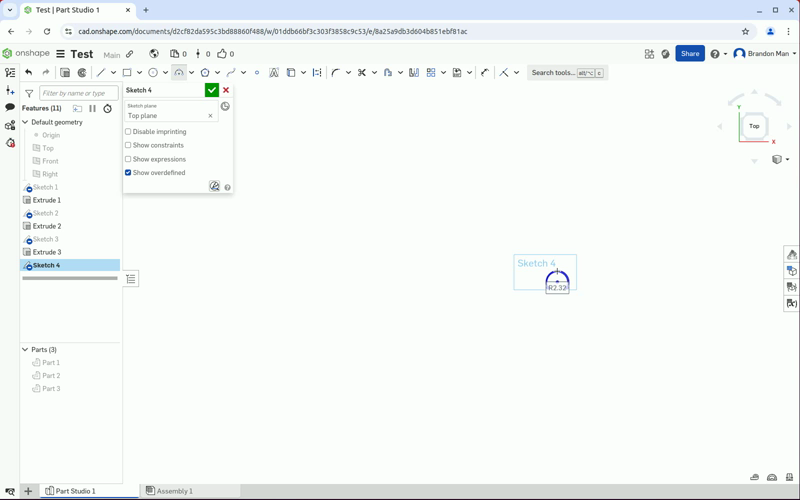
key(esc)
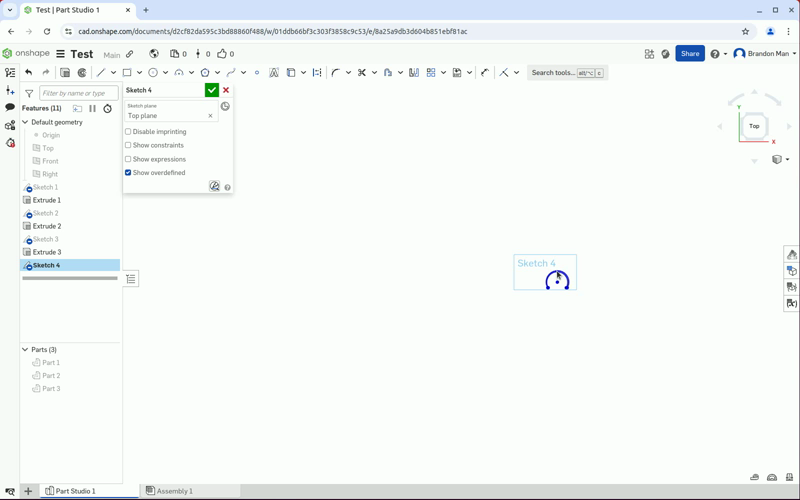
mouse_move(552, 272)
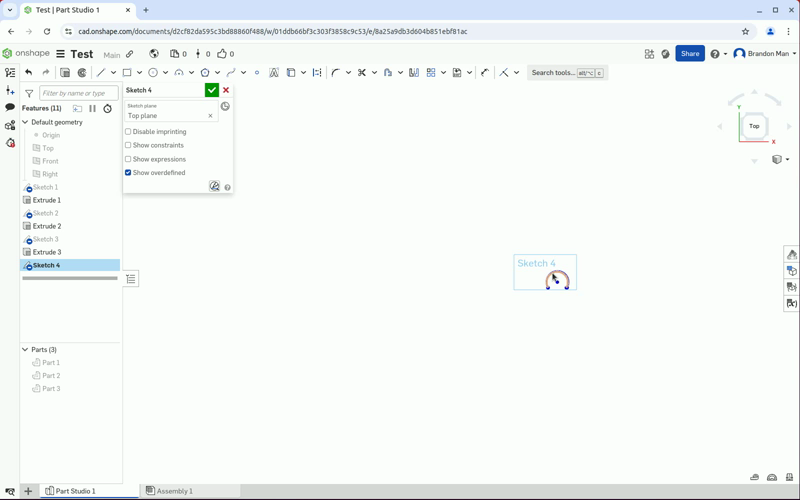
scroll(6)
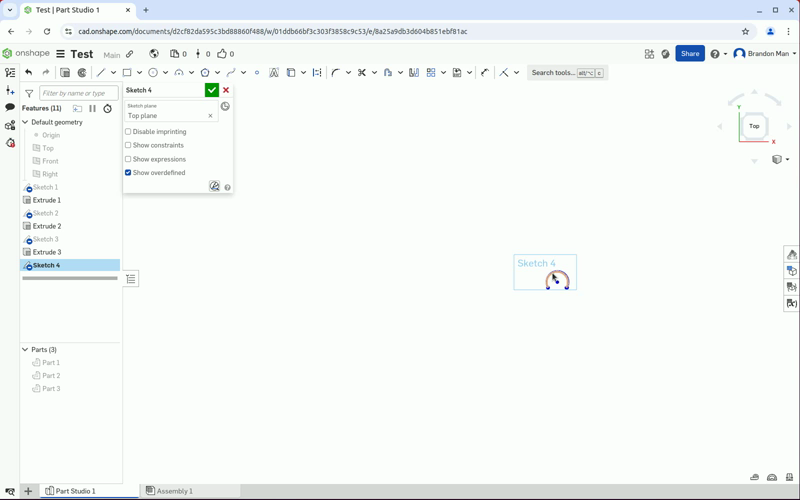
scroll(6)
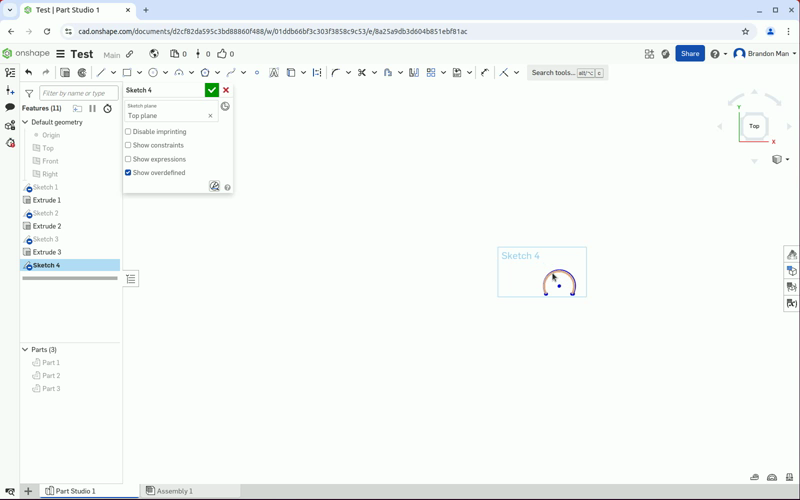
scroll(6)
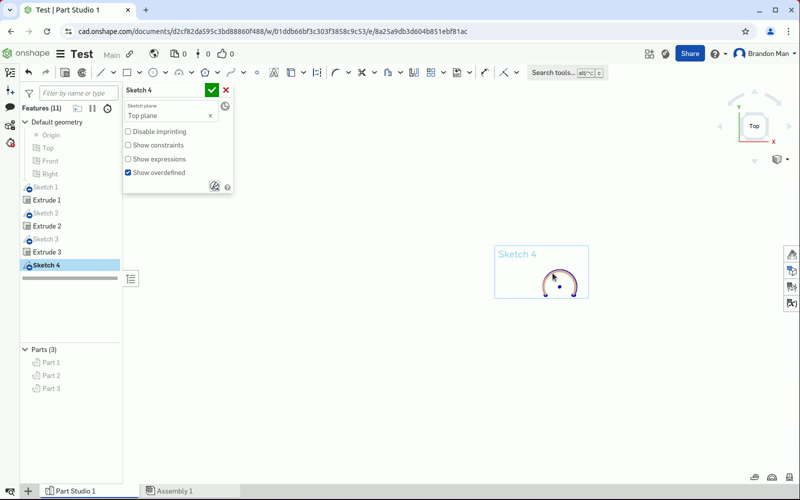
scroll(6)
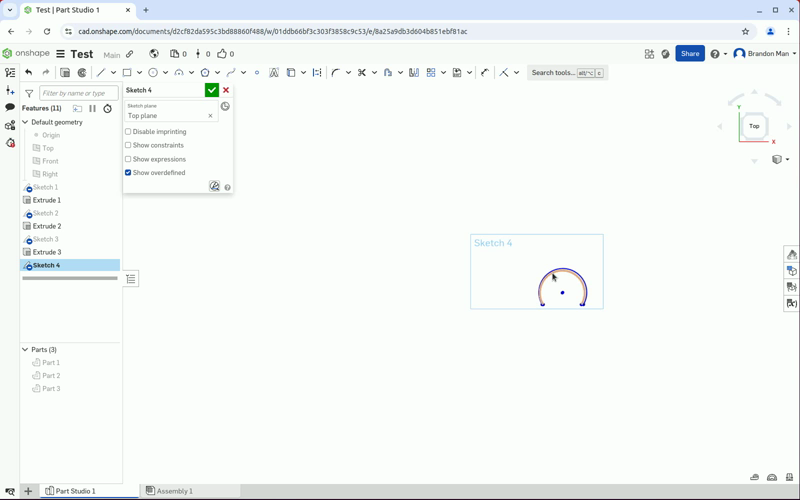
scroll(6)
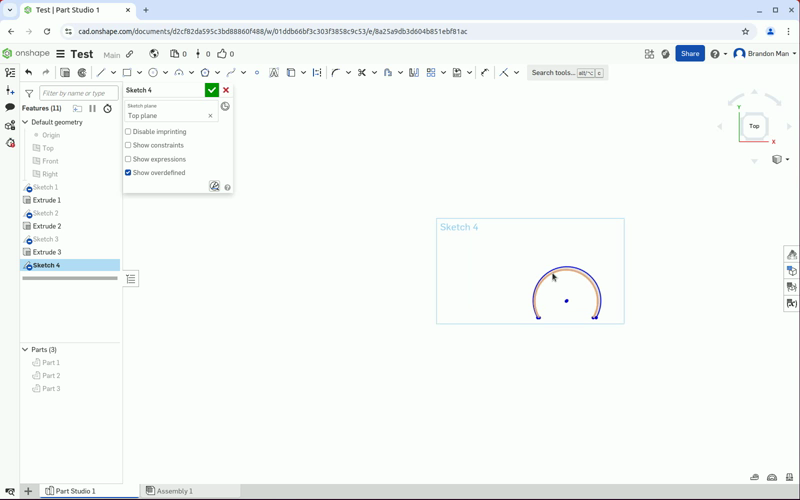
scroll(6)
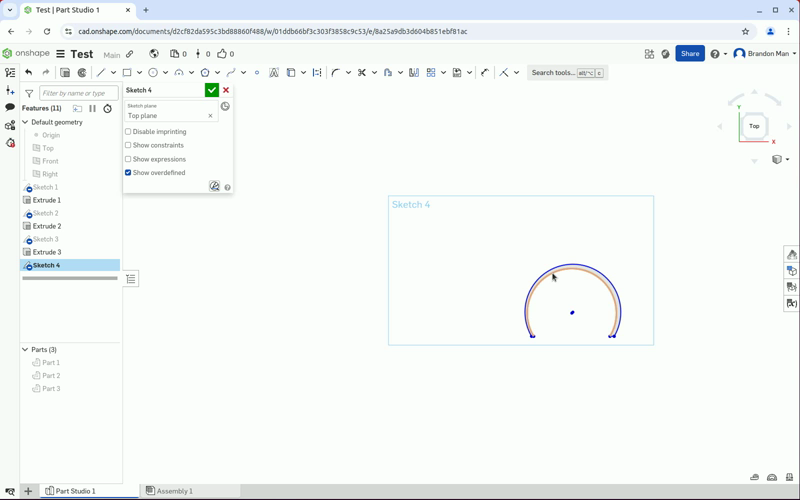
scroll(6)
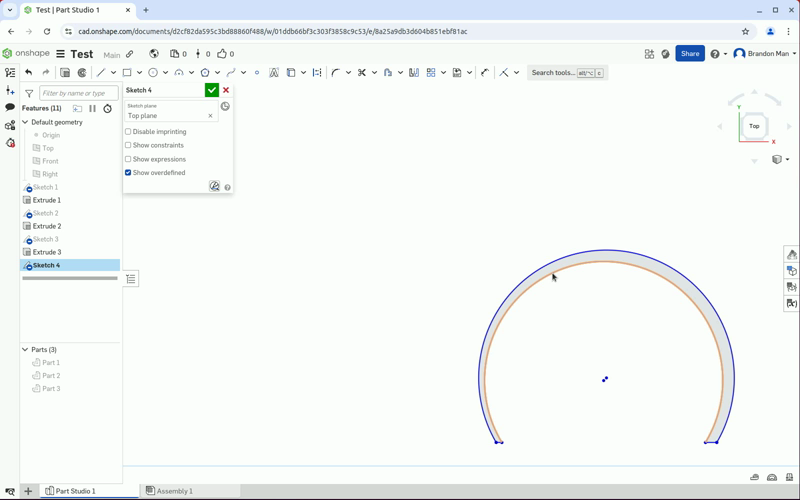
click(552, 272)
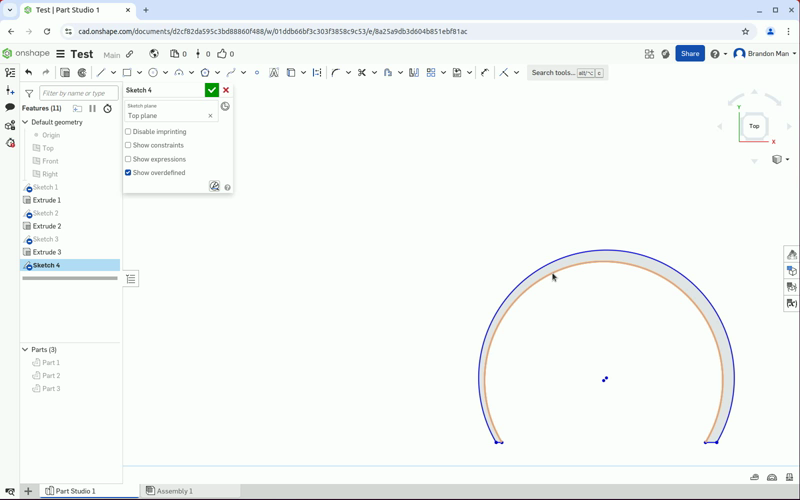
scroll(-6)
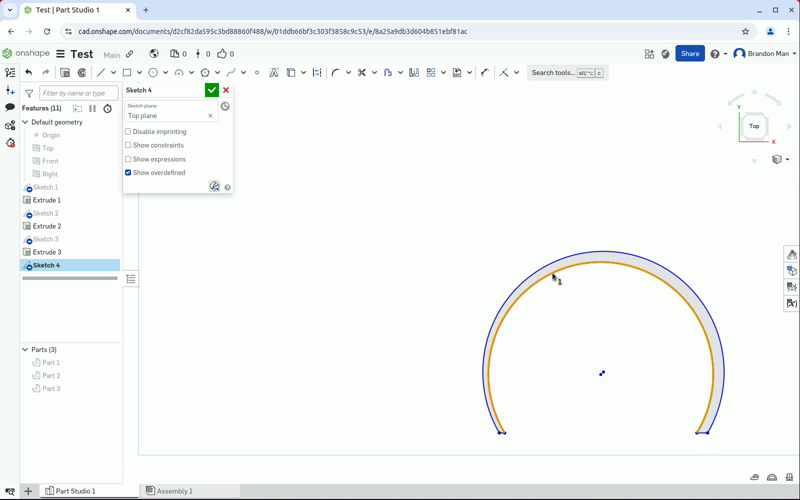
scroll(-6)
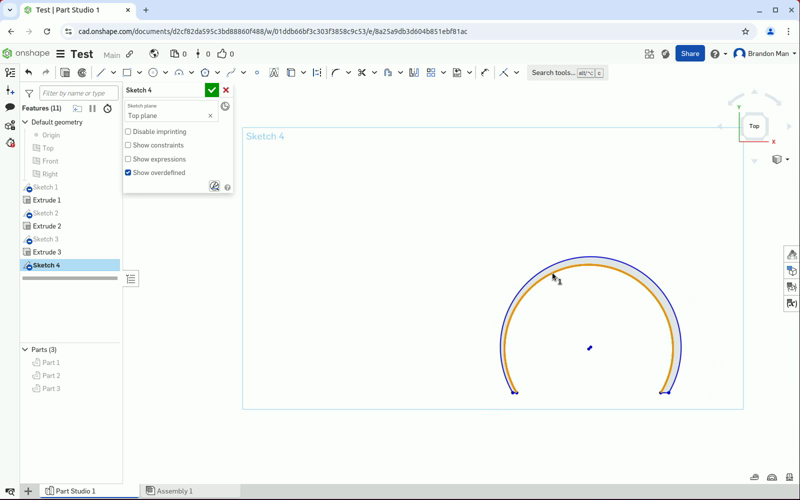
scroll(-6)
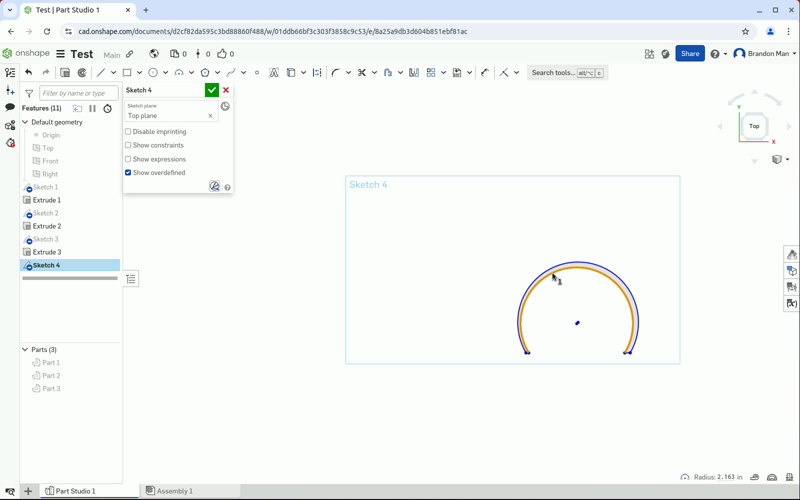
scroll(-6)
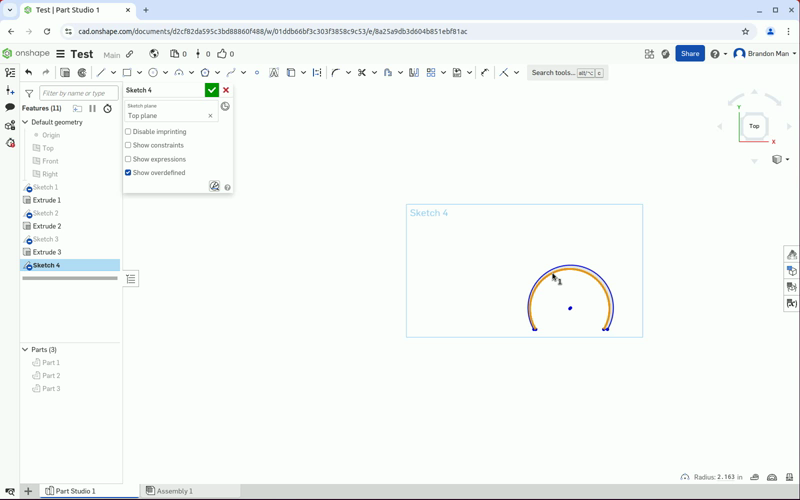
scroll(-6)
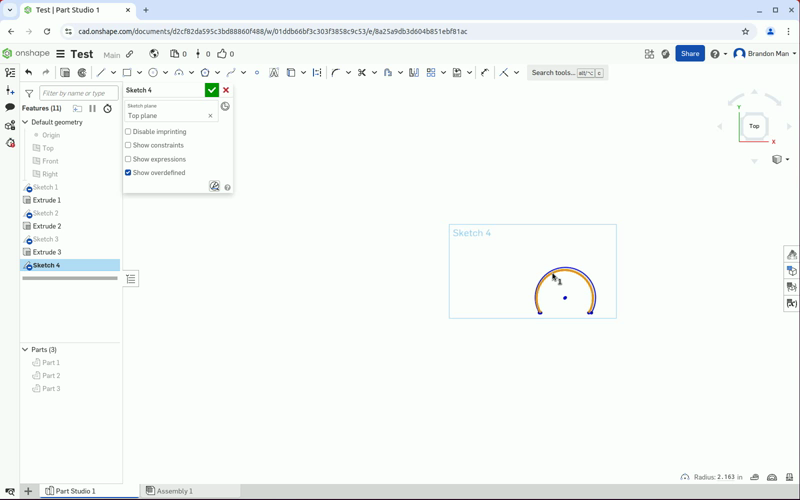
scroll(-6)
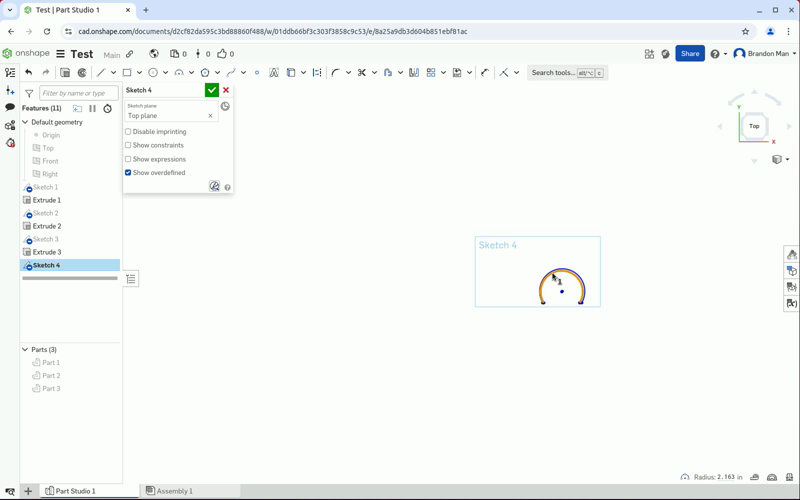
scroll(-6)
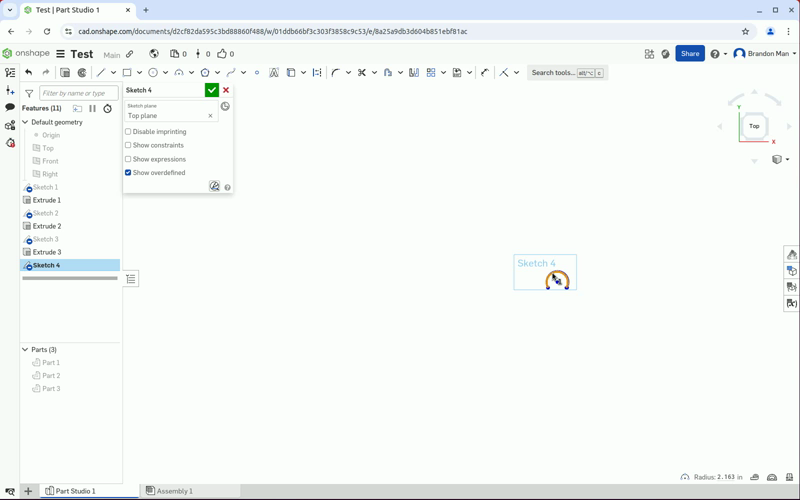
mouse_move(73, 352)
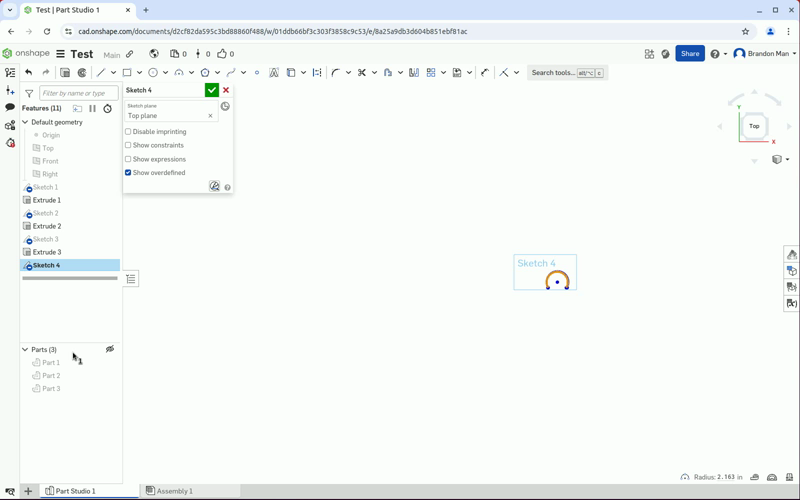
key(shift+y)
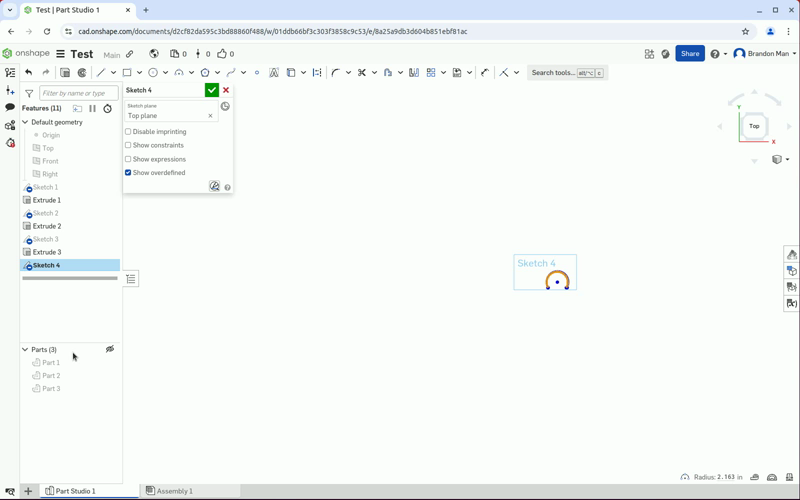
key(shift+e)
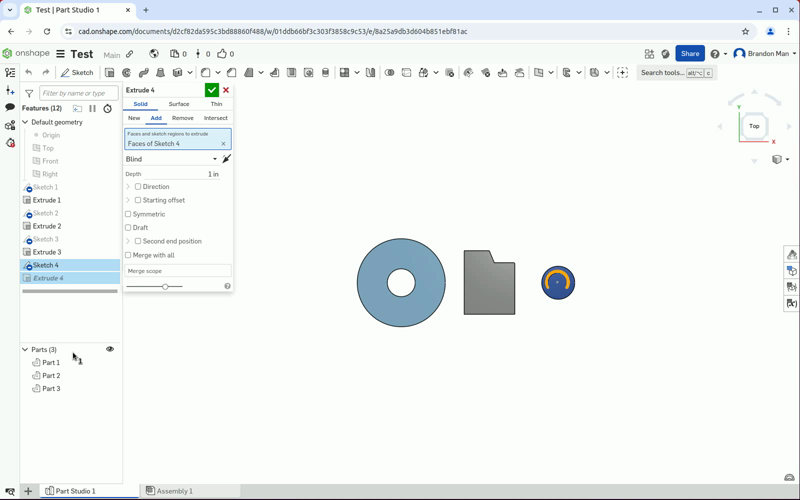
mouse_move(143, 106)
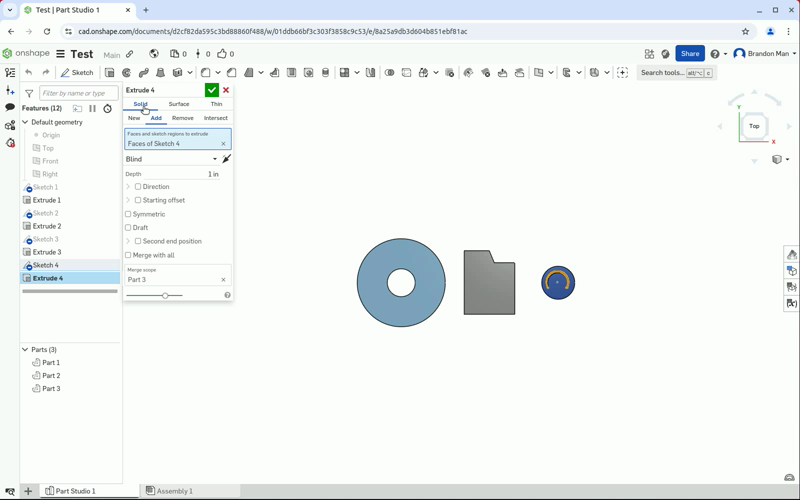
click(143, 106)
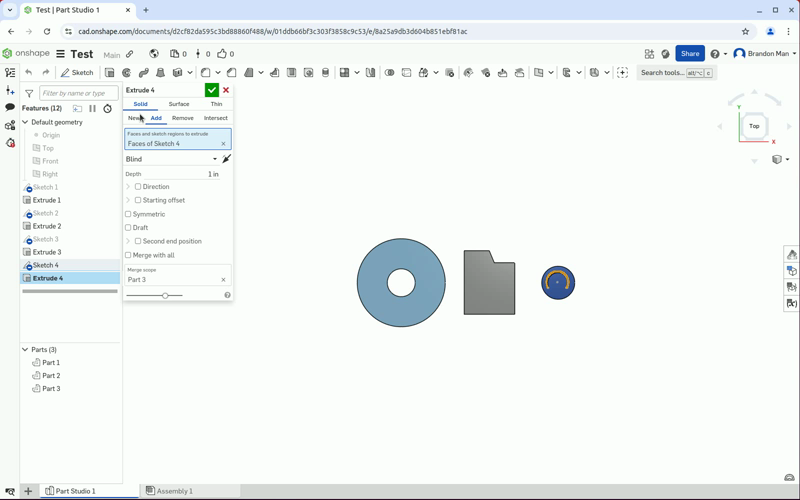
mouse_move(137, 120)
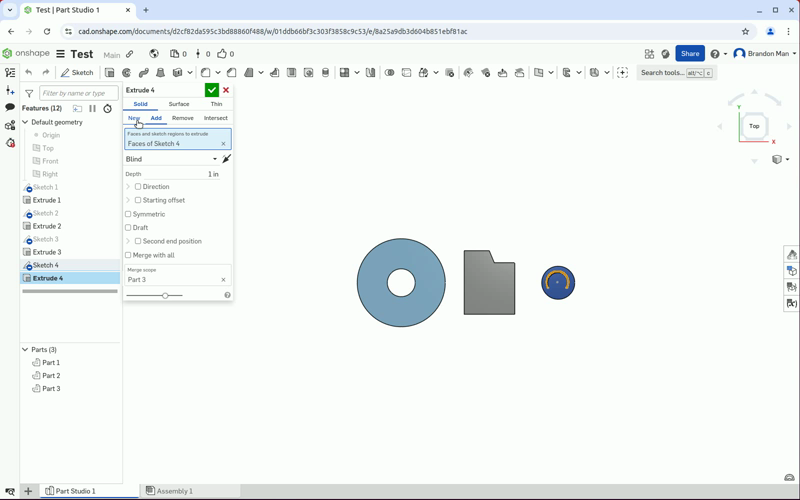
click(137, 120)
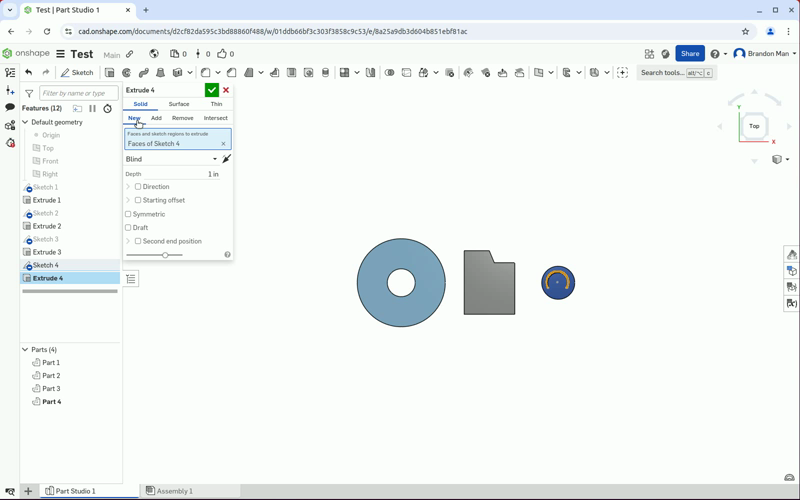
key(tab, 4)
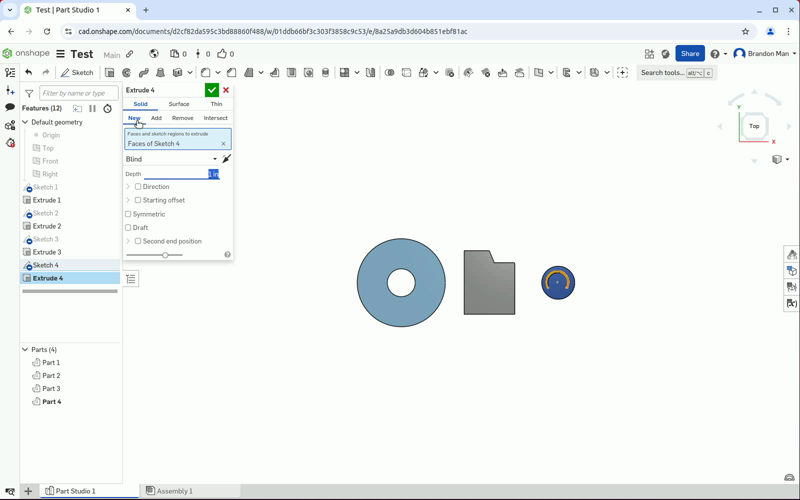
text(13.239)
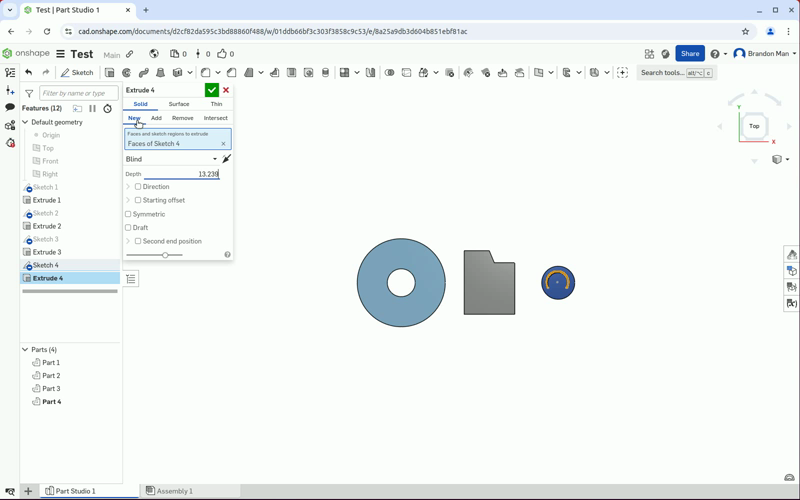
key(enter)
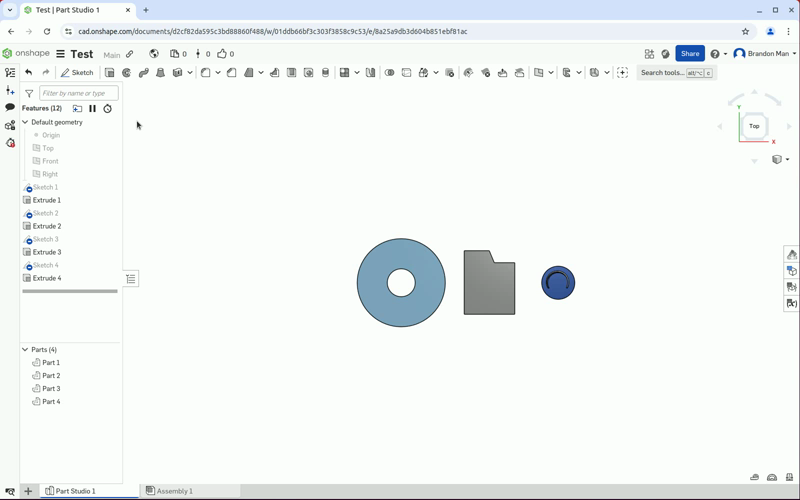
key(shift+h)
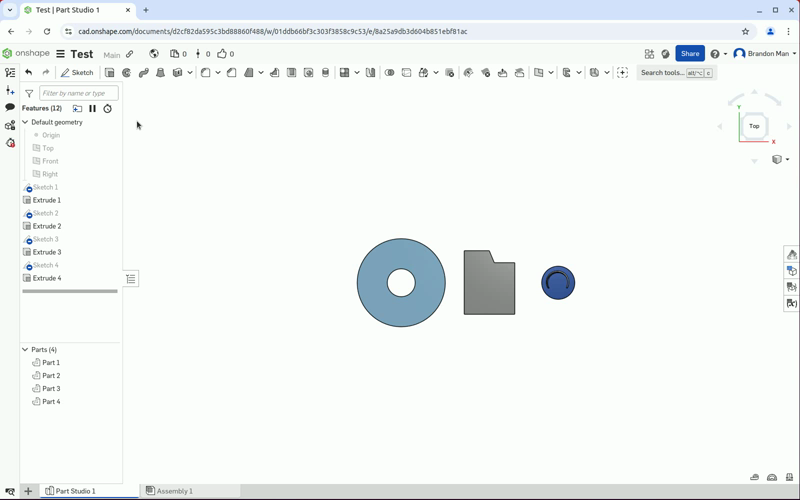
key(shift+h)
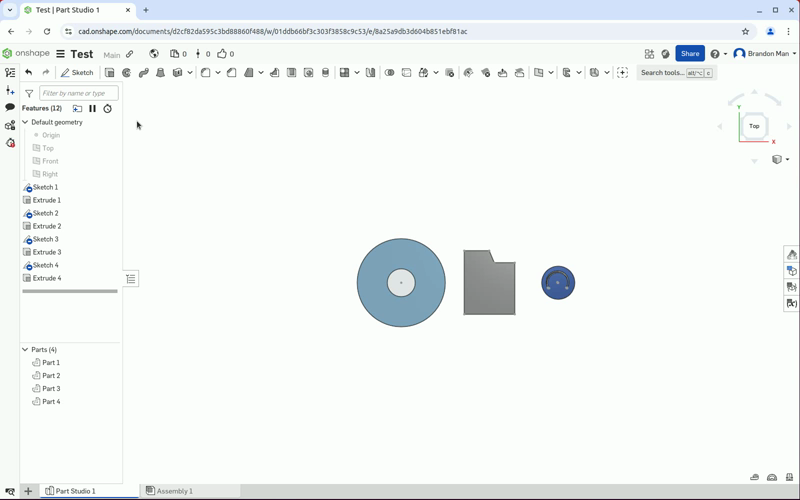
key(shift+7)
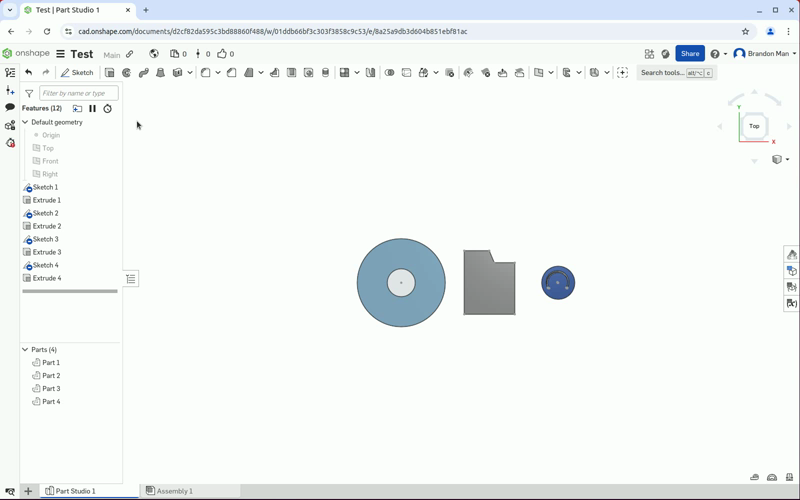
key(up, 3)
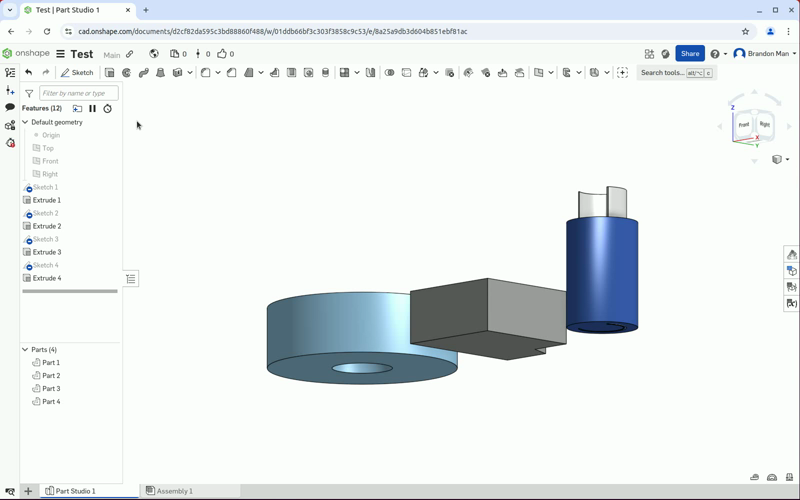
key(left, 3)
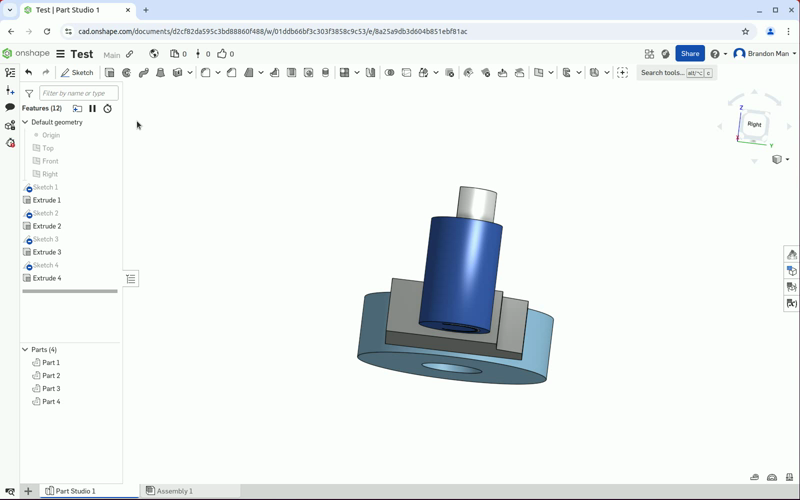
key(right, 3)
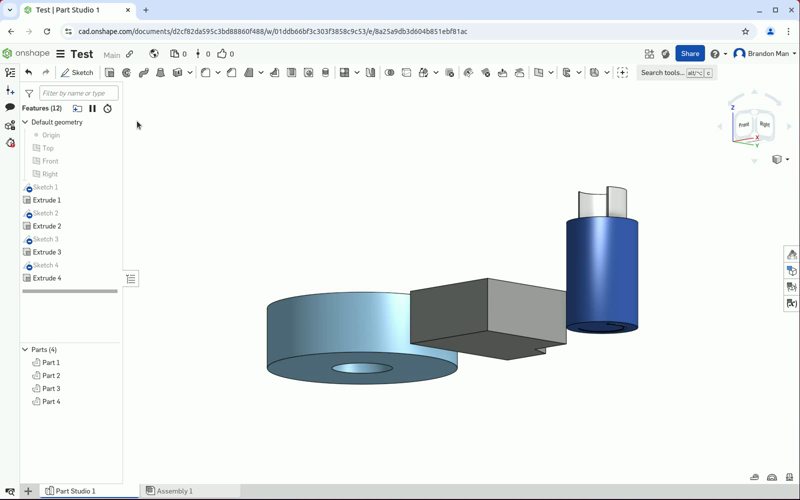
key(down, 3)
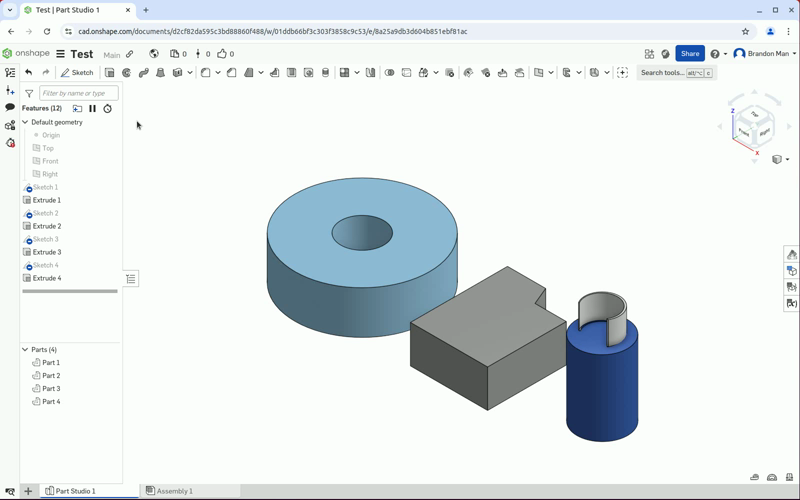
mouse_move(73, 189)
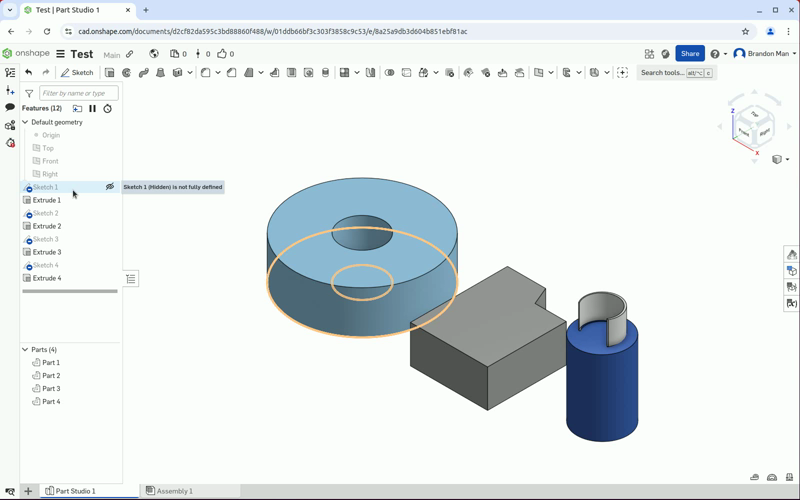
click(73, 189)